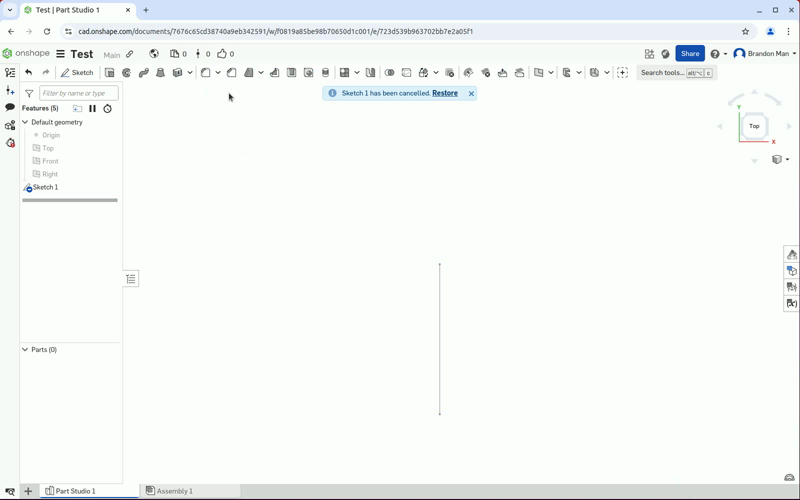
key(shift+h)
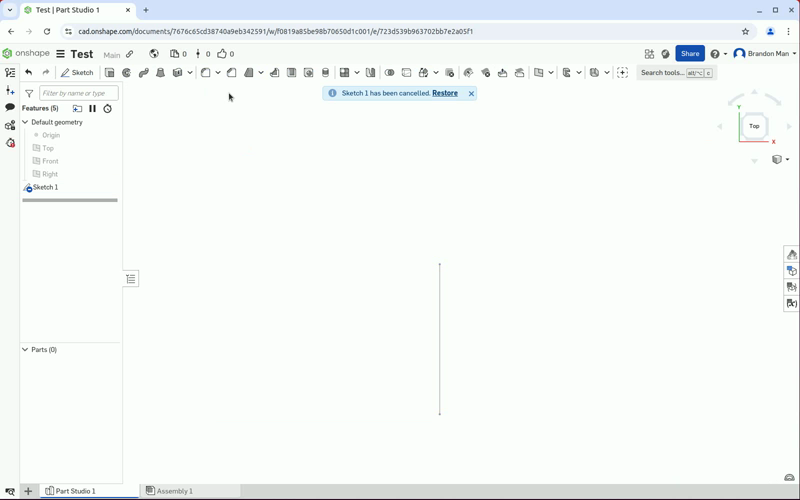
key(shift+s)
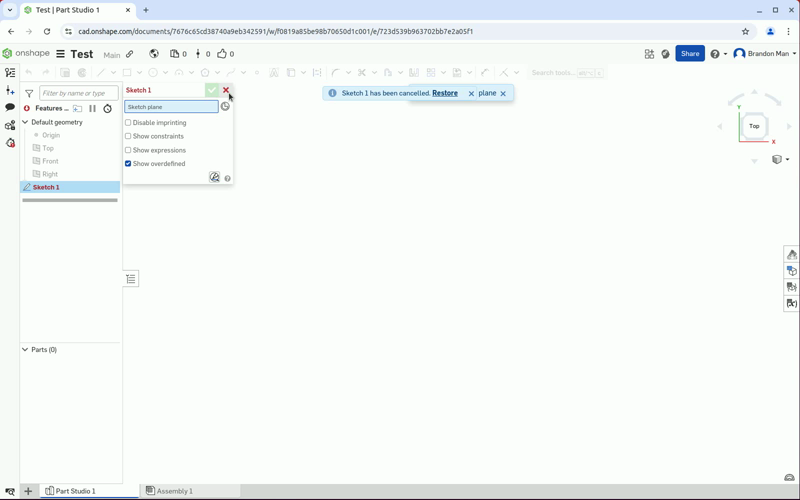
mouse_move(73, 150)
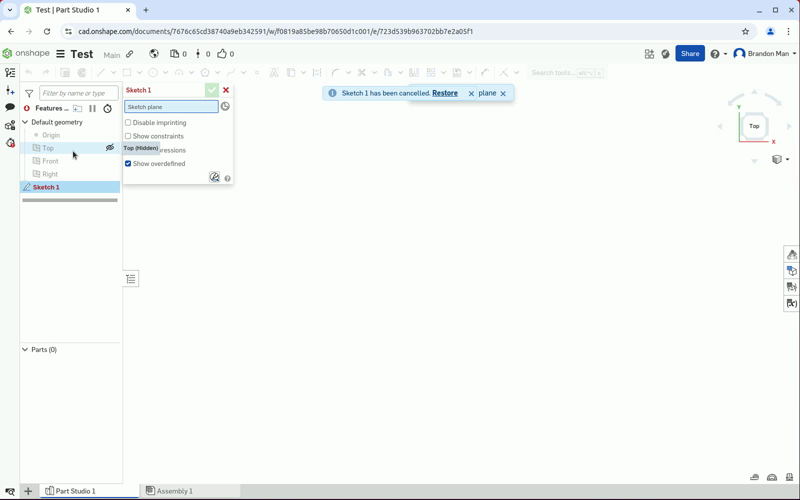
click(73, 150)
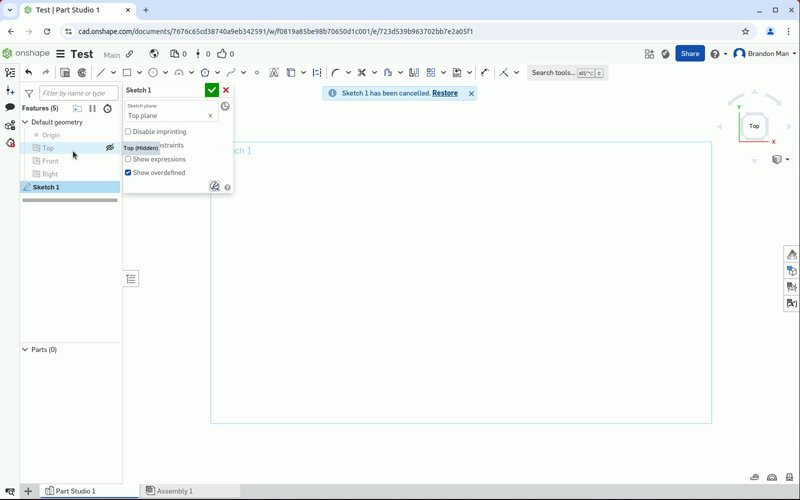
mouse_move(73, 352)
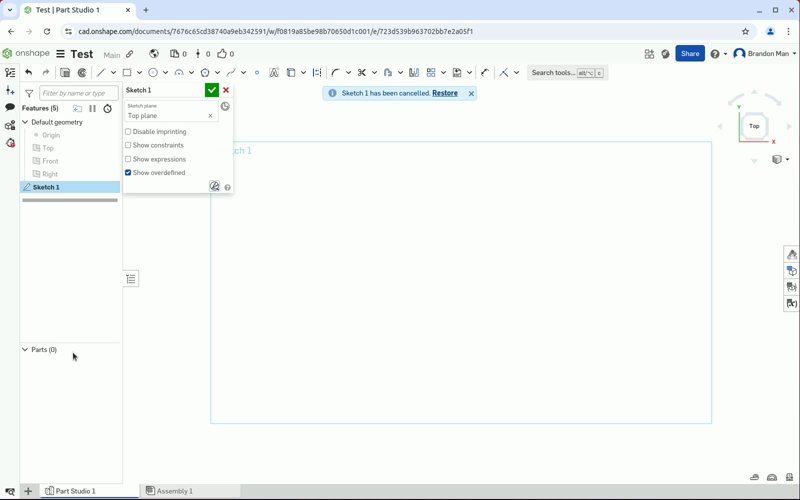
key(y)
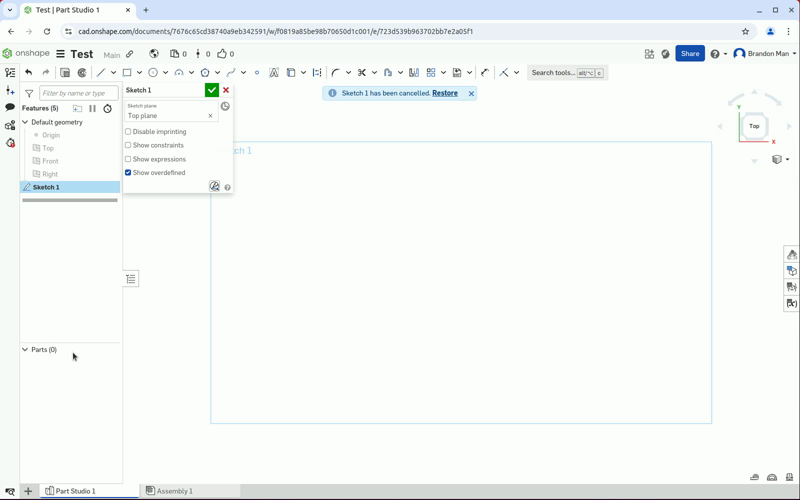
key(a)
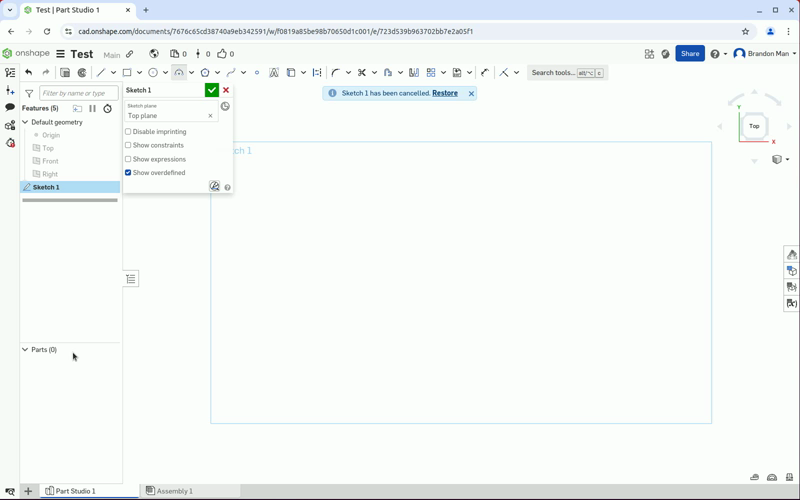
key_down(shift)
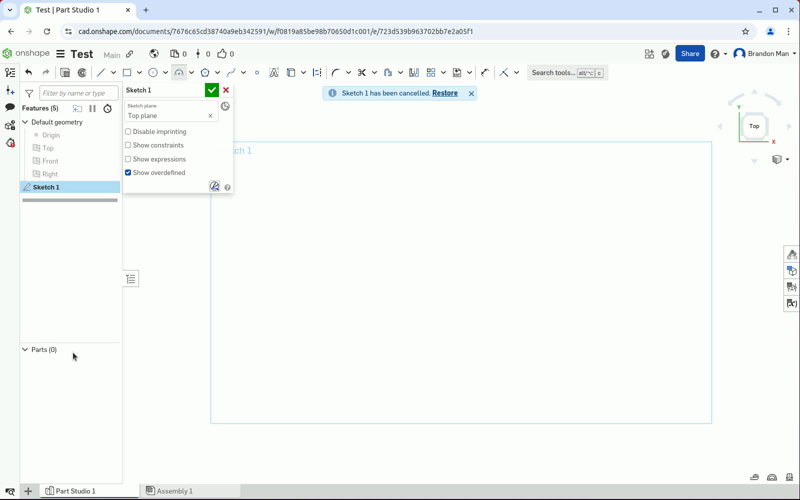
mouse_move(412, 389)
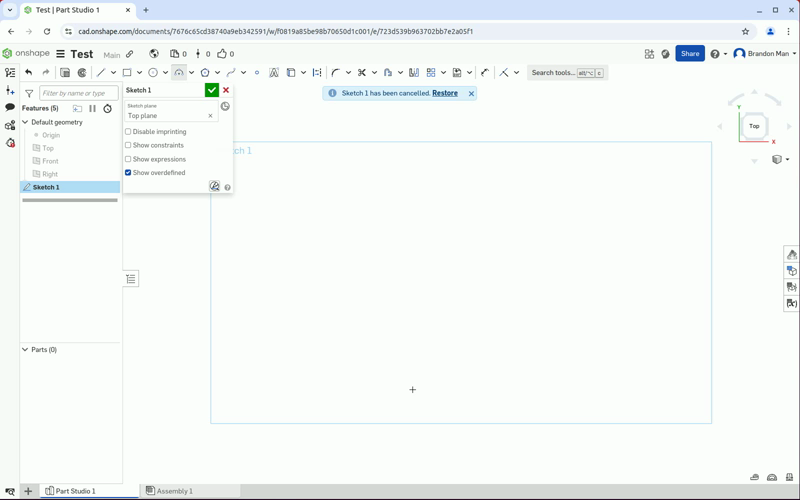
click(412, 389)
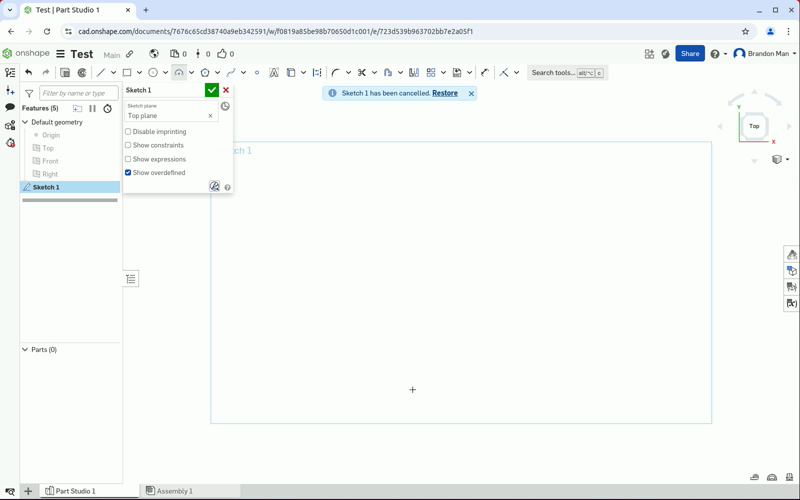
key_up(shift)
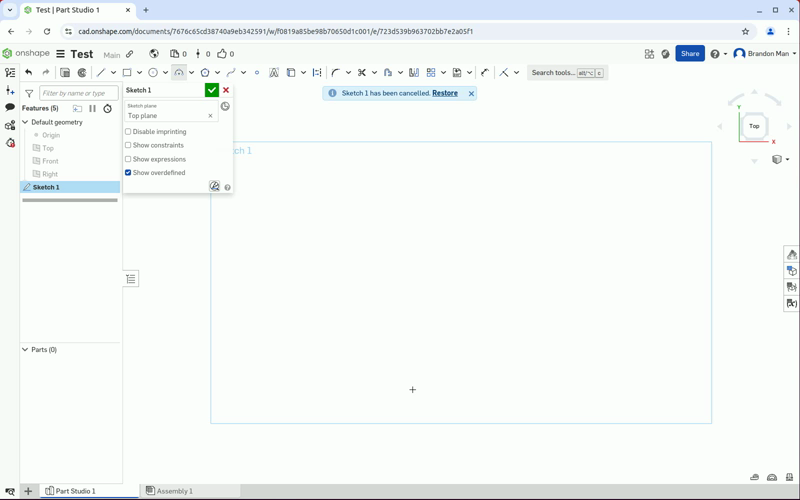
key_down(shift)
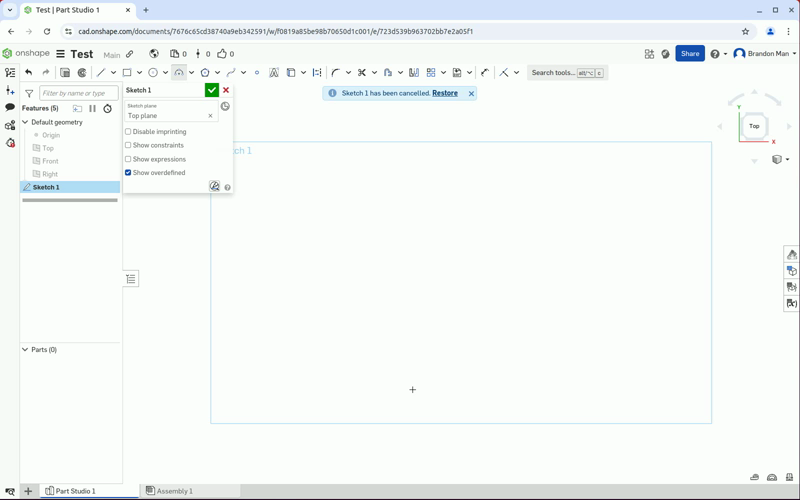
mouse_move(419, 396)
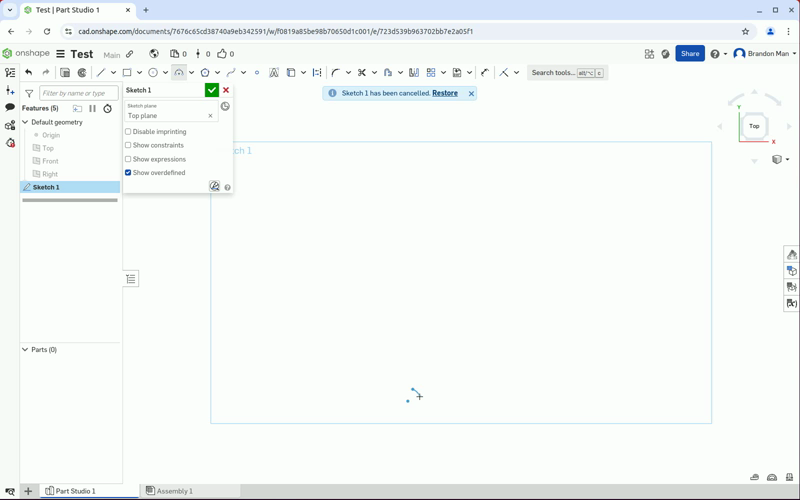
click(419, 396)
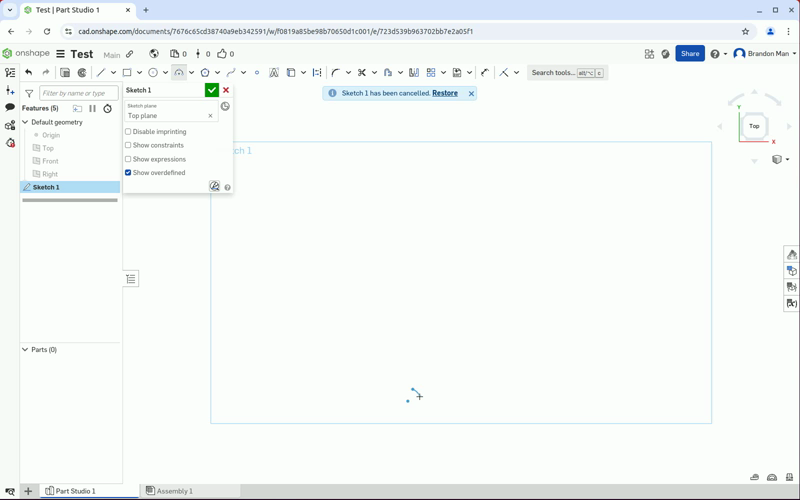
mouse_move(414, 394)
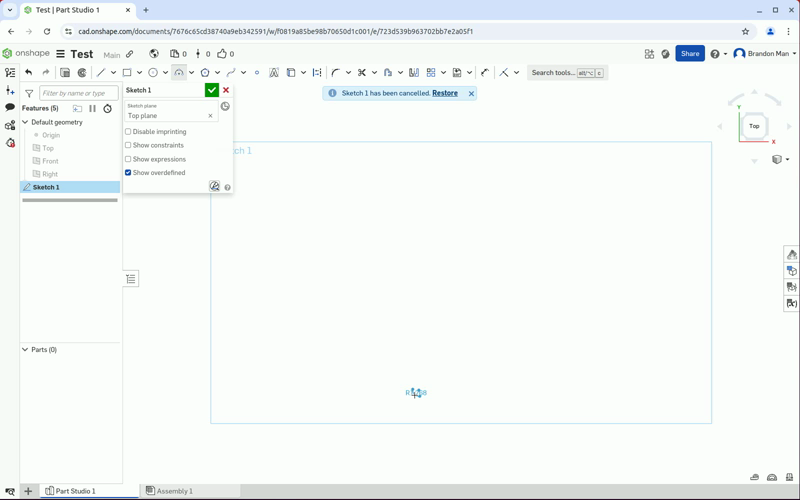
click(414, 394)
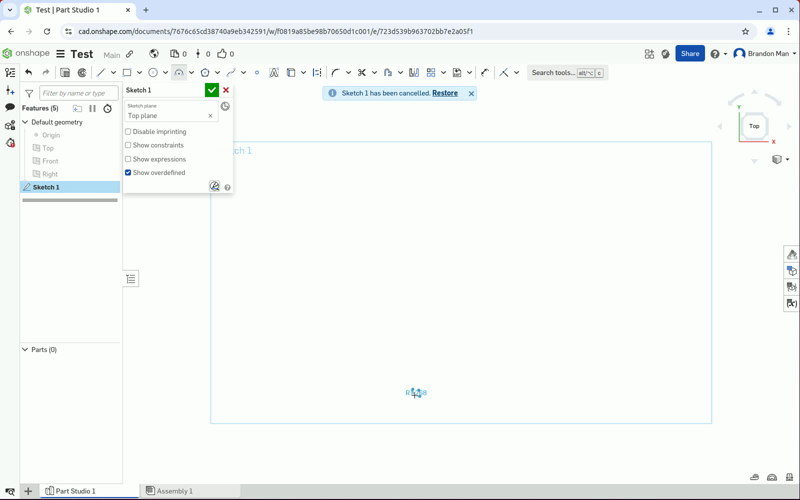
key_up(shift)
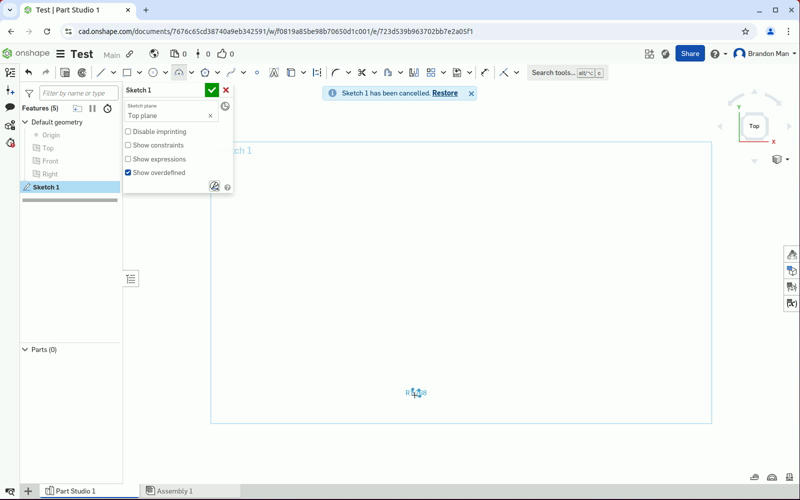
key(esc)
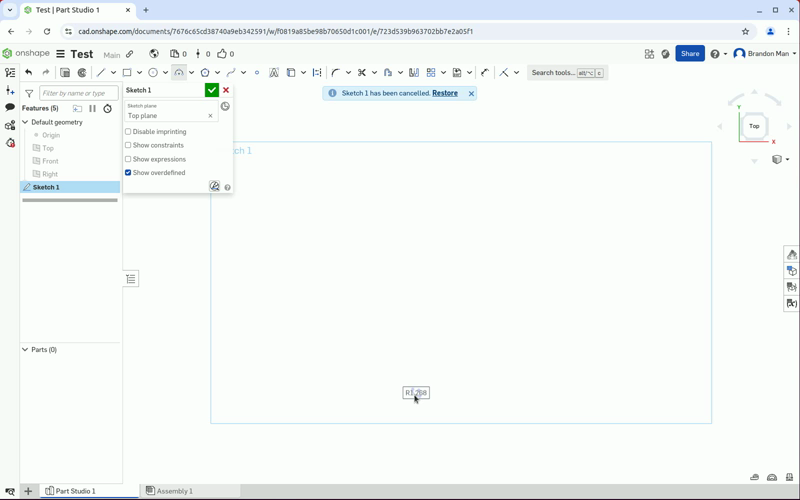
key(l)
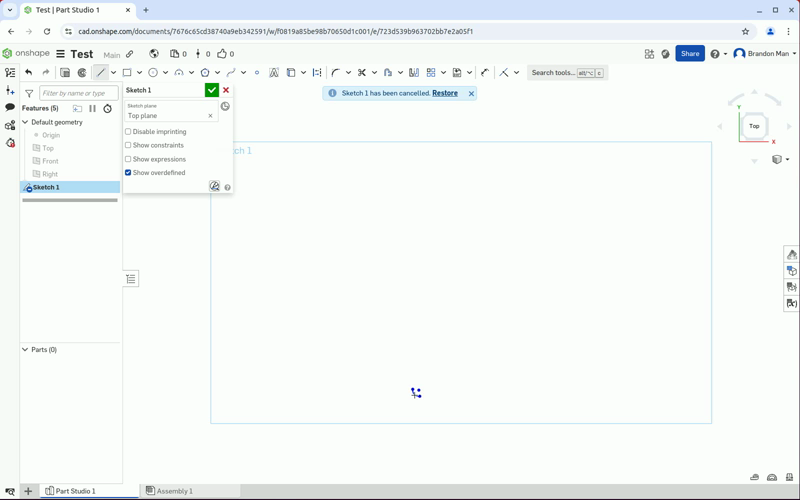
mouse_move(419, 396)
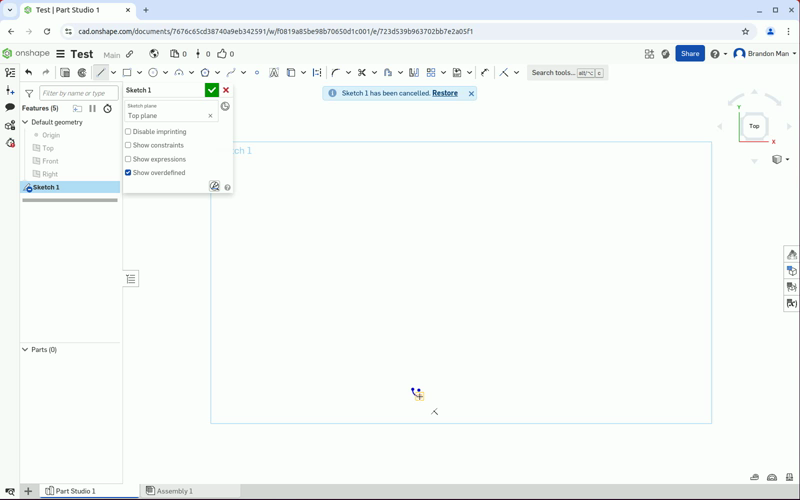
click(419, 396)
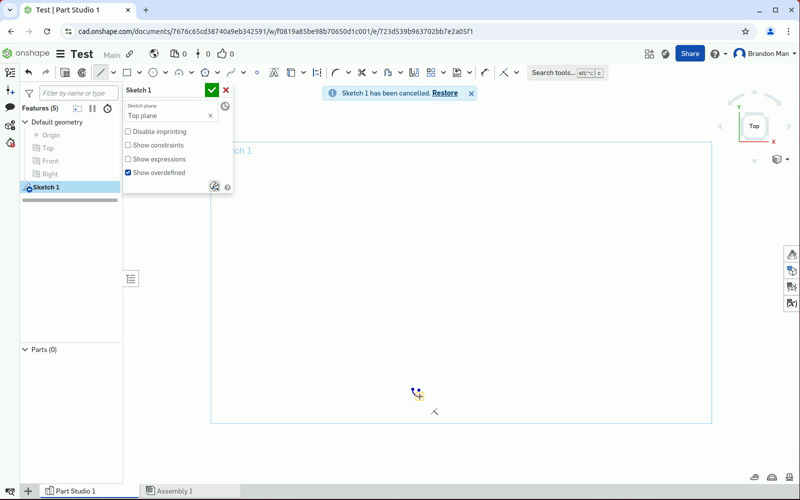
key_down(shift)
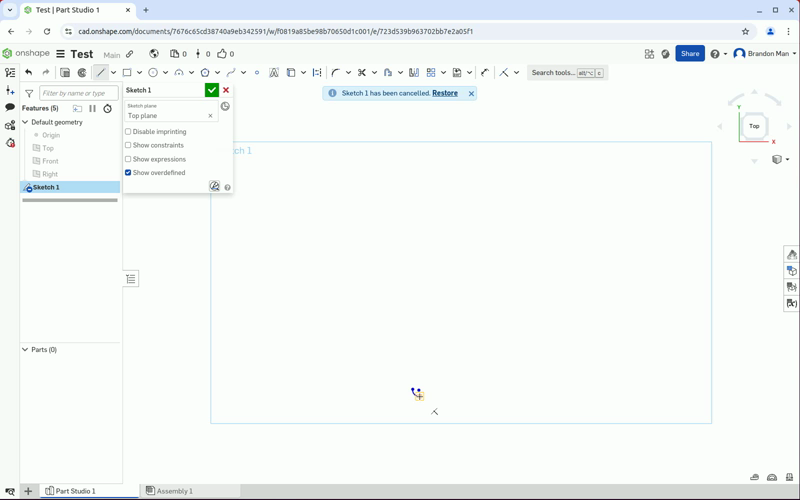
mouse_move(502, 396)
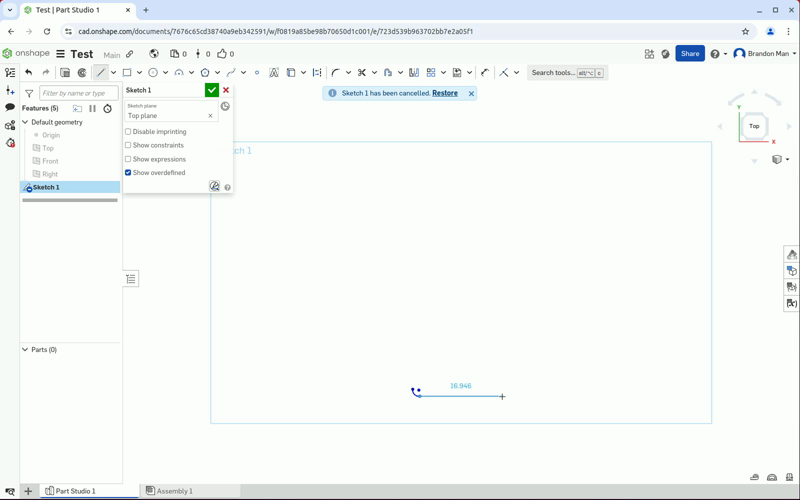
click(502, 396)
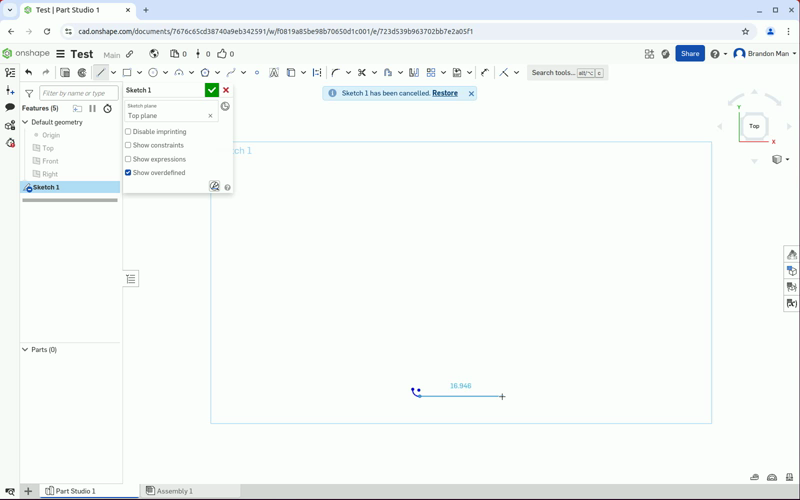
key_up(shift)
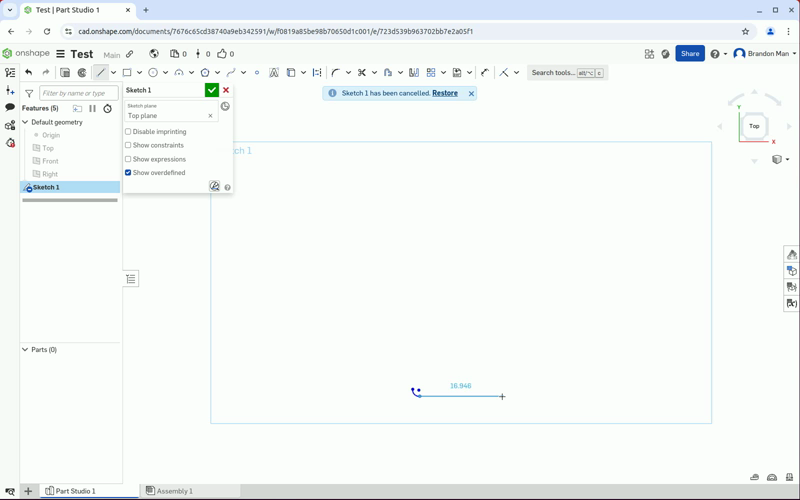
key(esc)
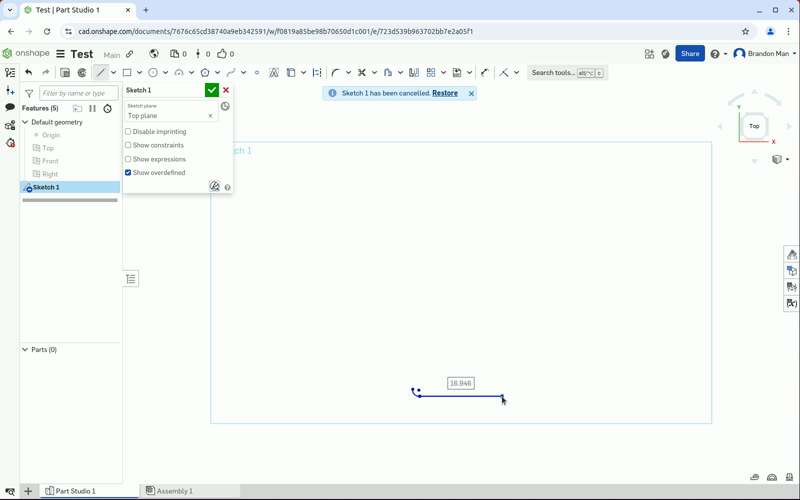
key(a)
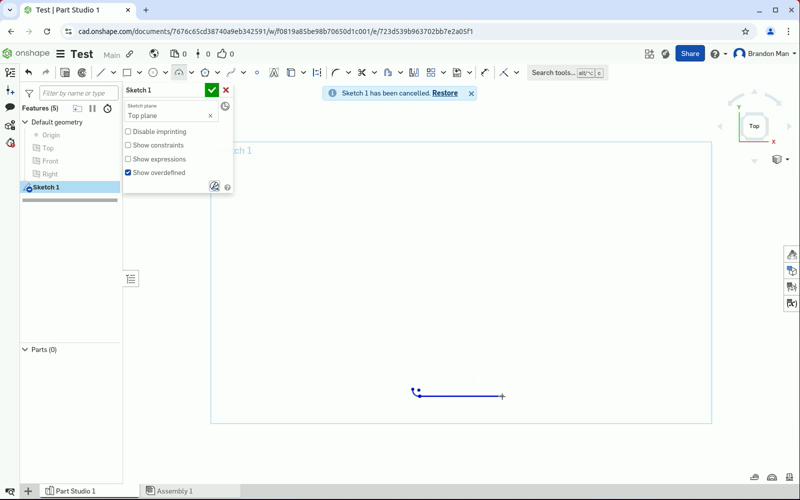
mouse_move(502, 396)
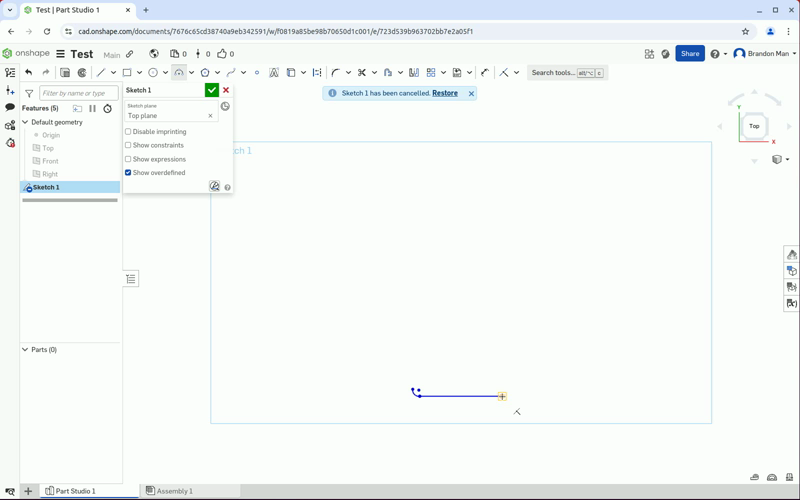
click(502, 396)
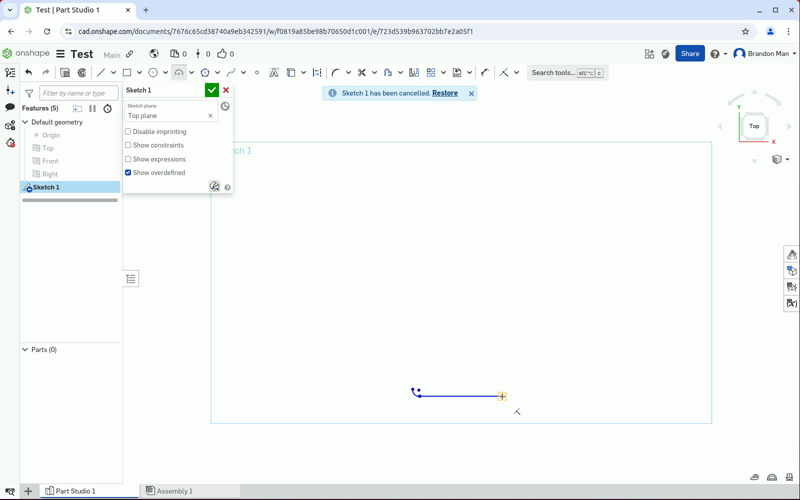
key_down(shift)
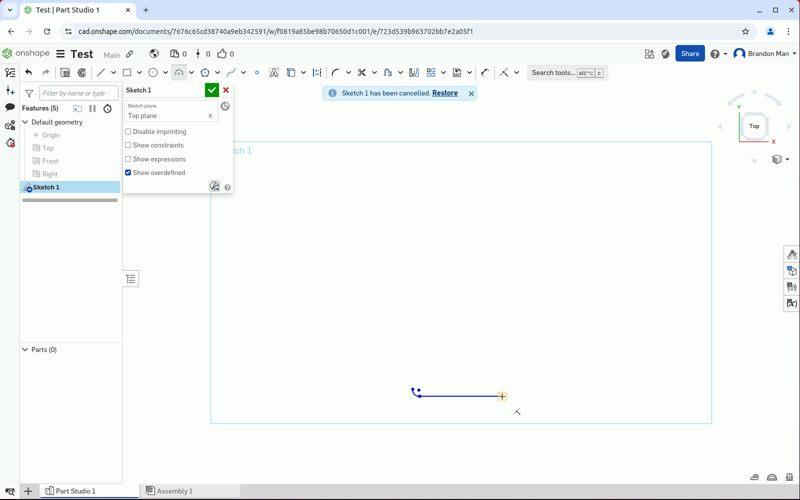
mouse_move(509, 389)
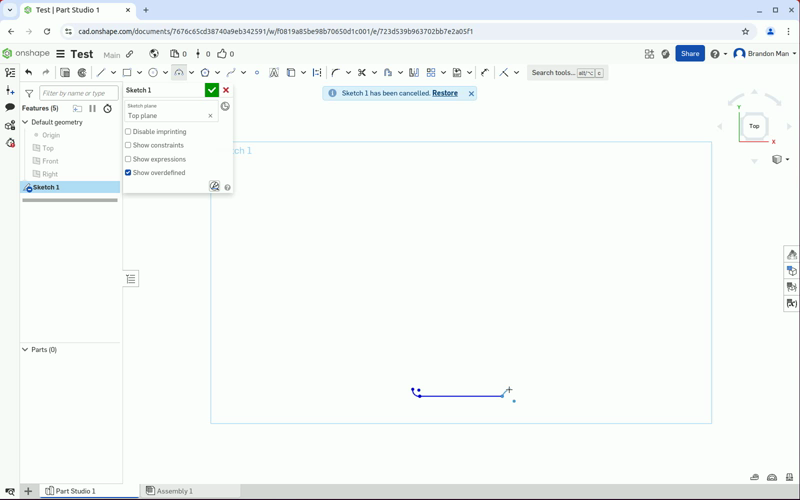
click(509, 389)
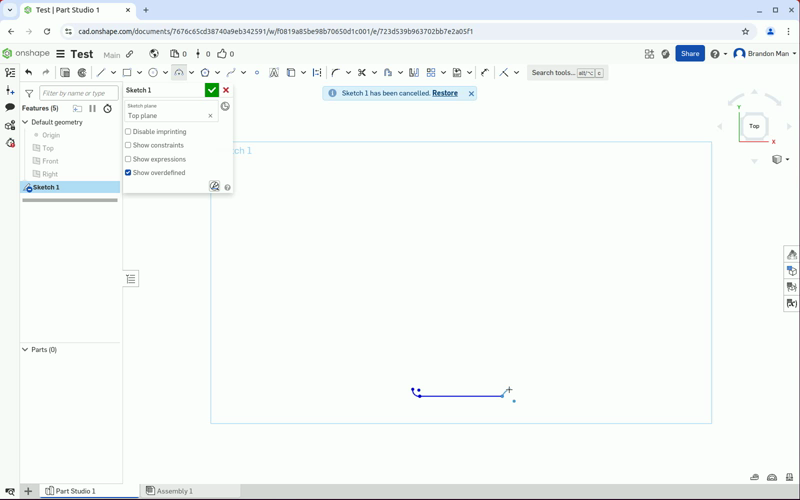
mouse_move(507, 394)
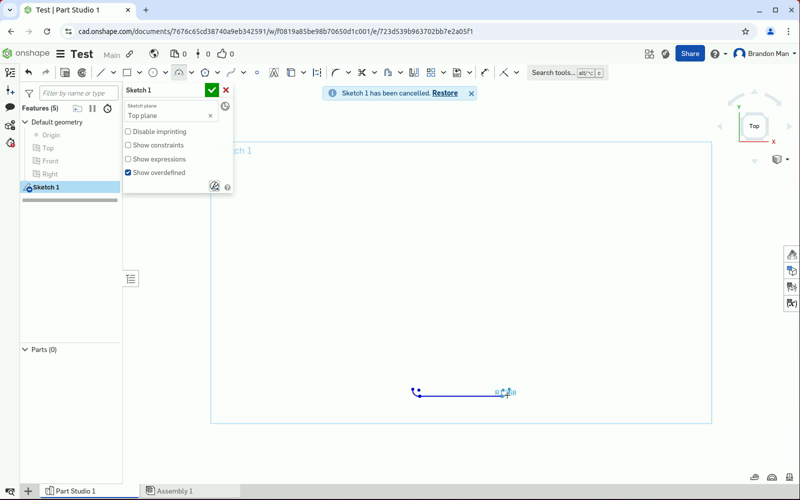
click(507, 394)
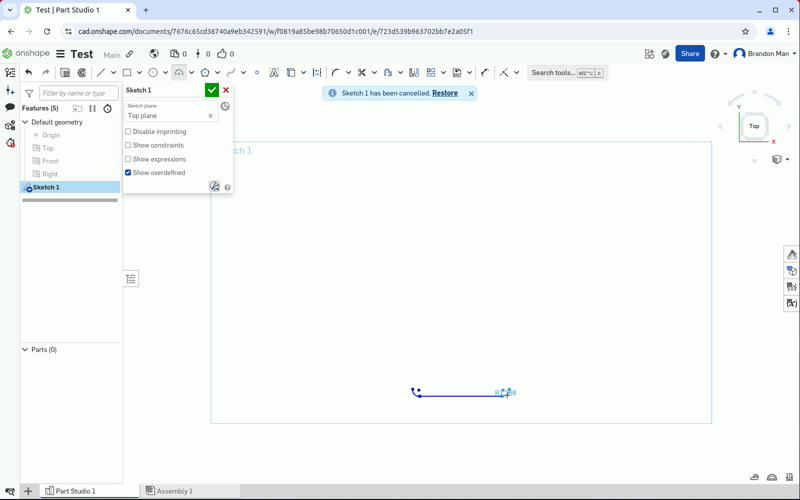
key_up(shift)
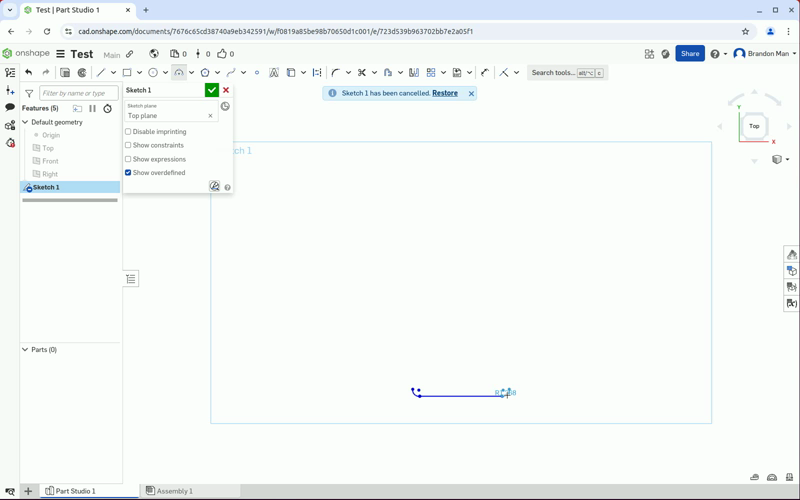
key(esc)
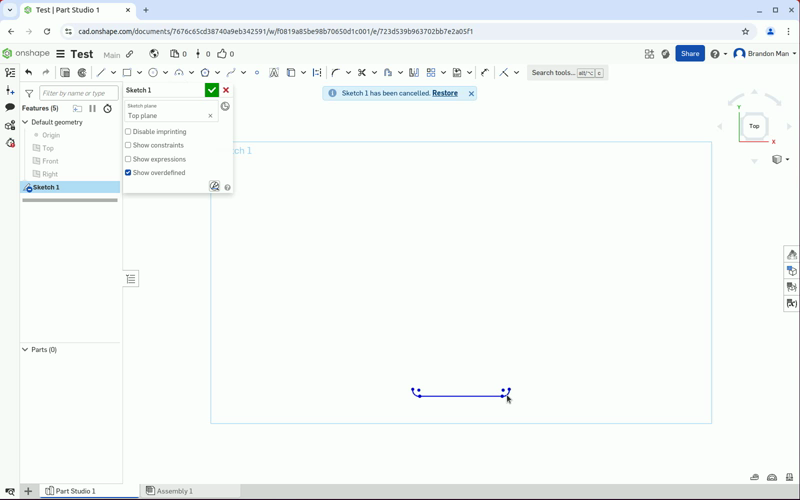
key(l)
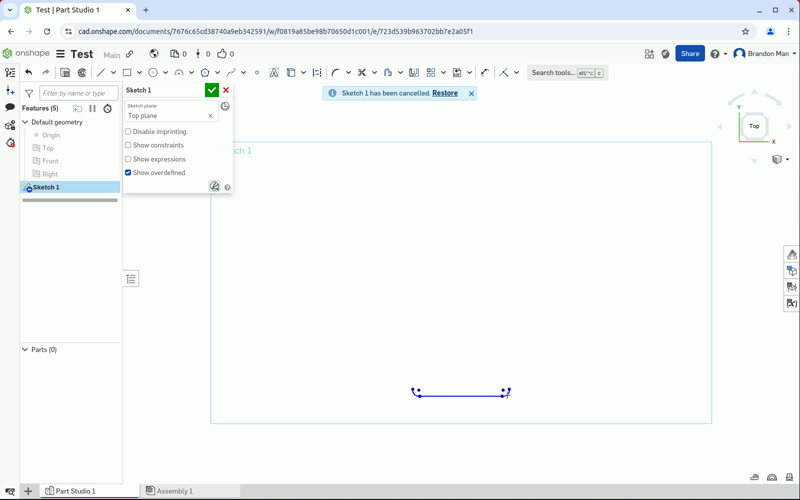
mouse_move(509, 389)
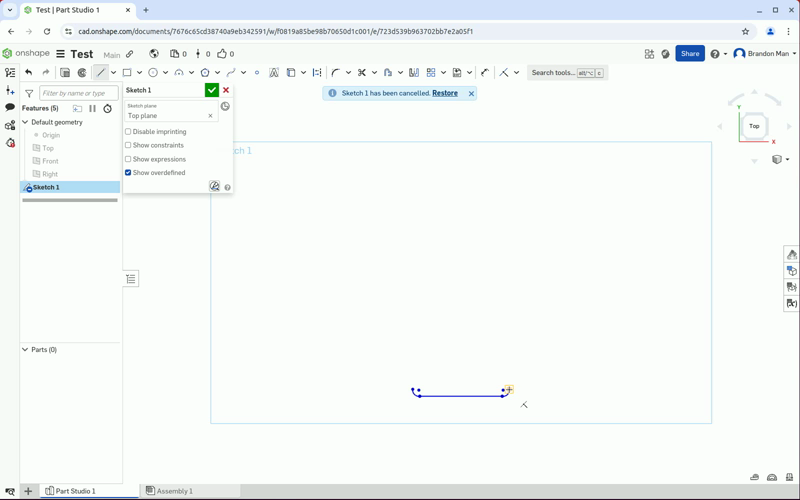
click(509, 389)
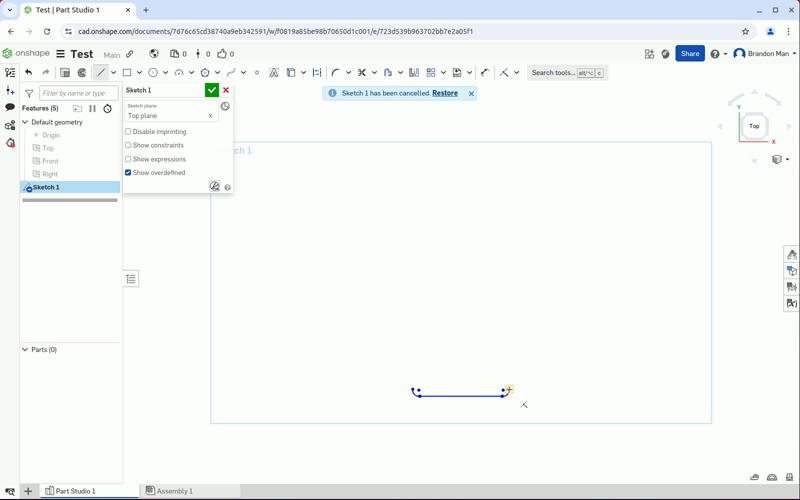
key_down(shift)
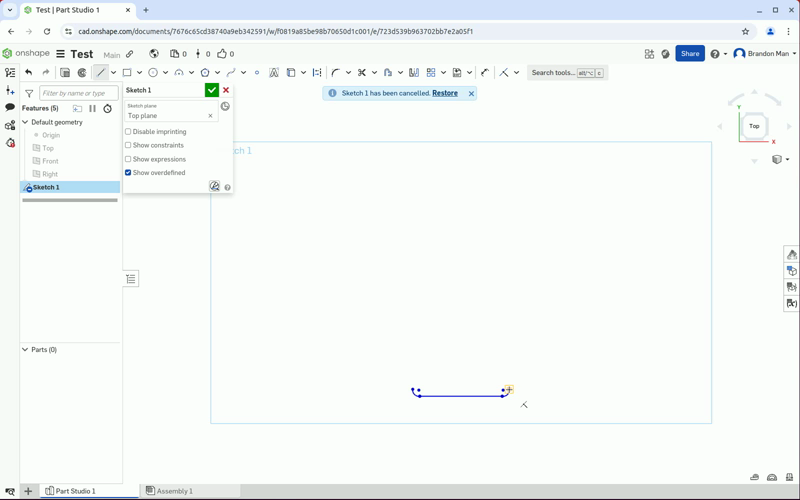
mouse_move(509, 196)
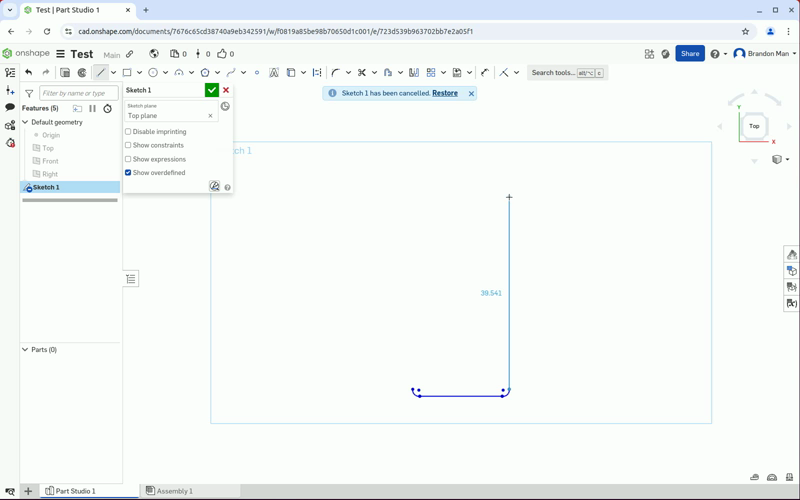
click(509, 196)
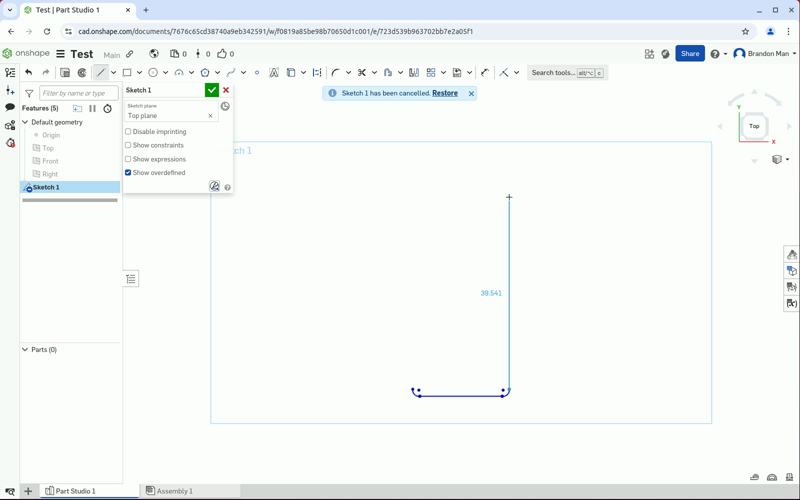
key_up(shift)
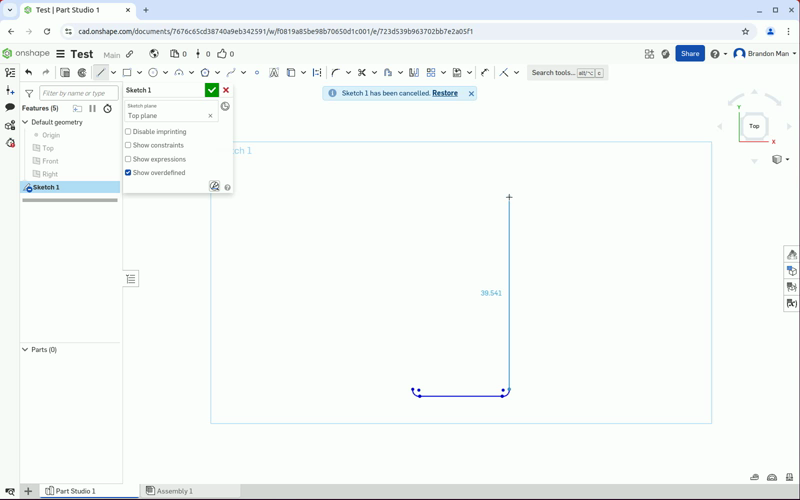
key(esc)
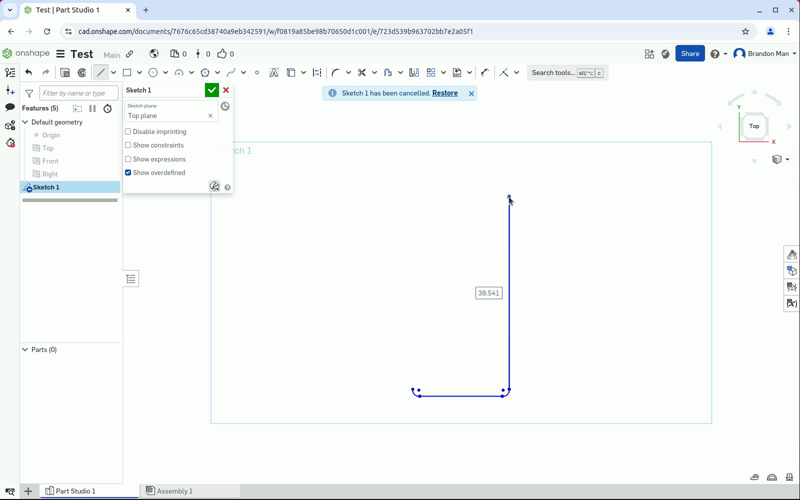
key(a)
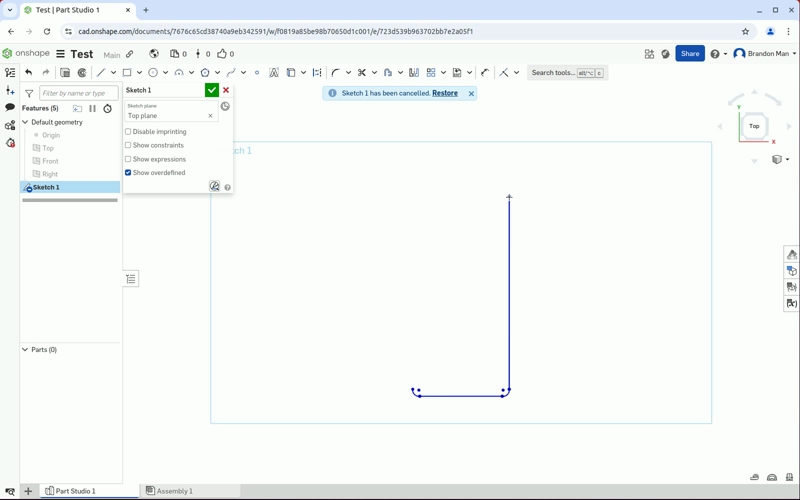
mouse_move(509, 196)
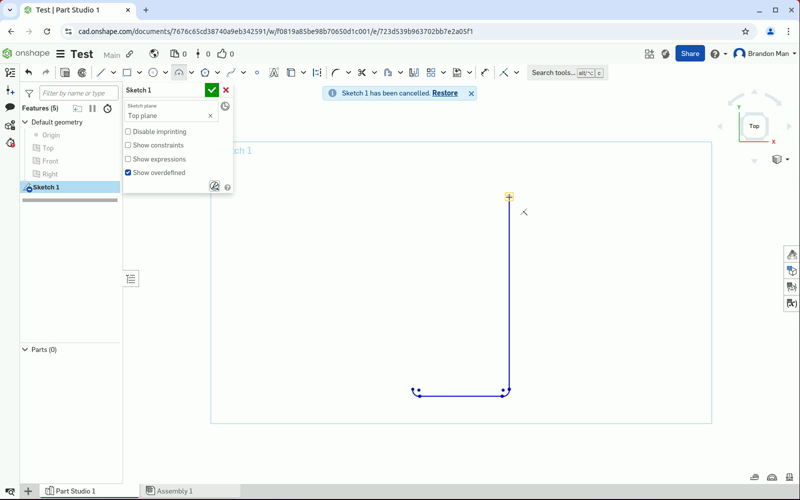
click(509, 196)
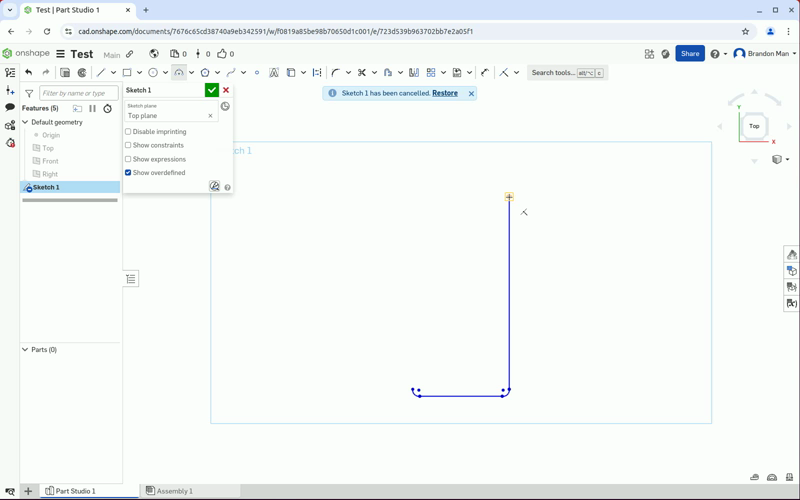
key_down(shift)
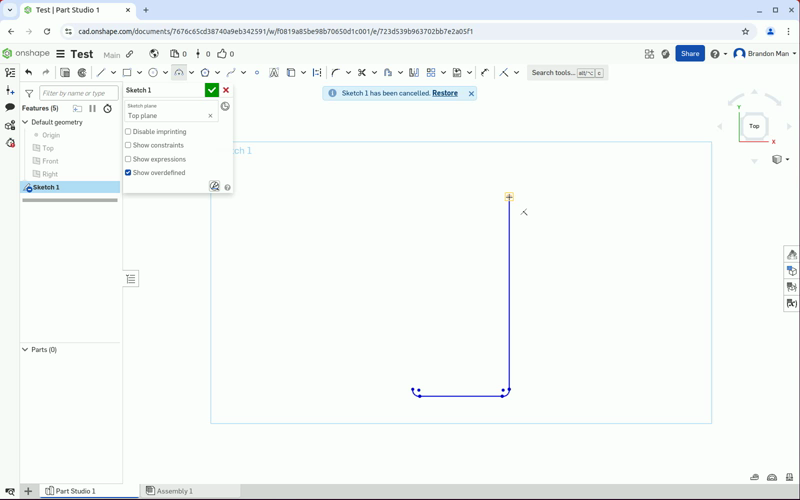
mouse_move(483, 171)
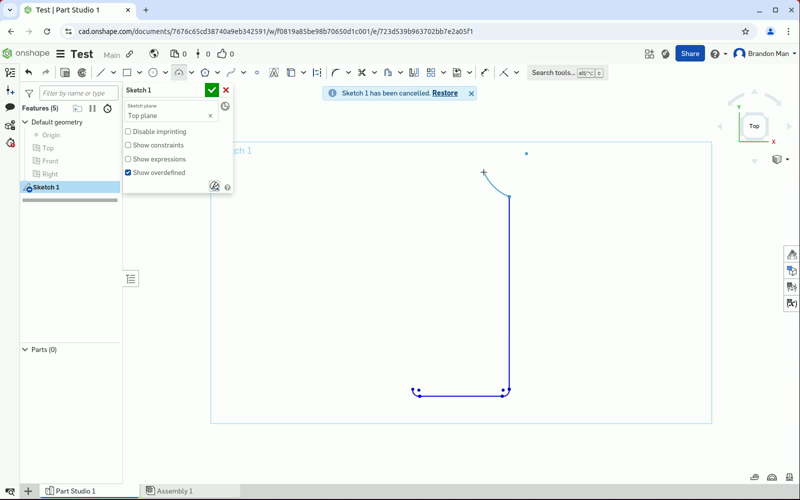
click(483, 171)
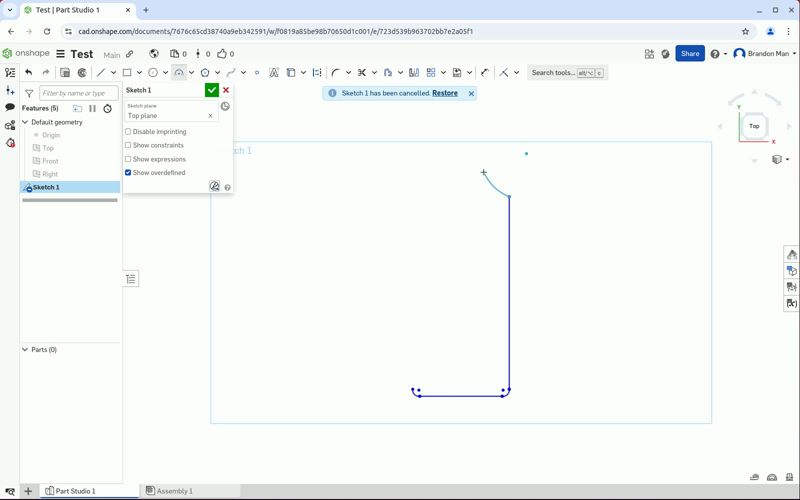
mouse_move(501, 178)
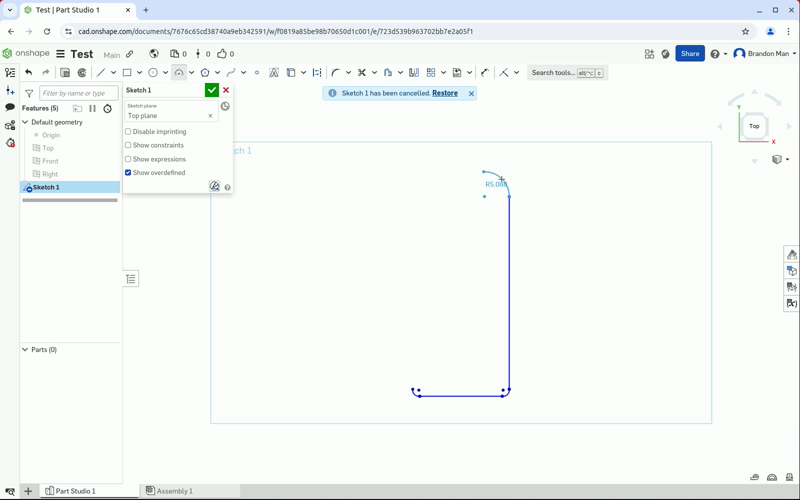
click(501, 178)
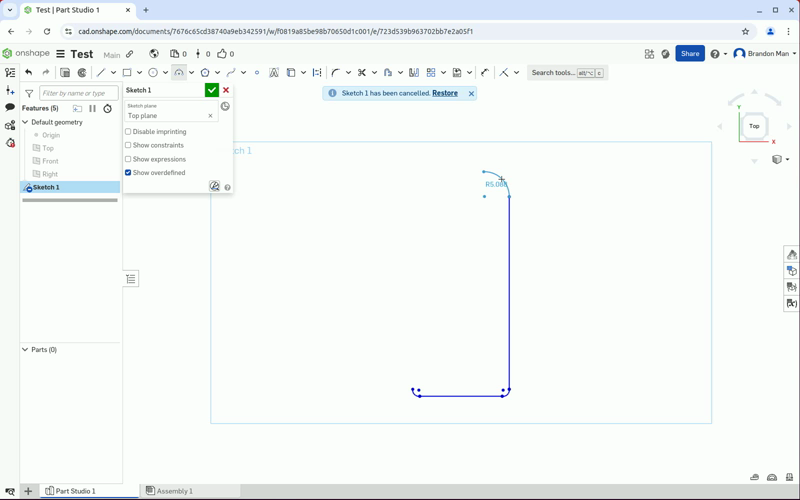
key_up(shift)
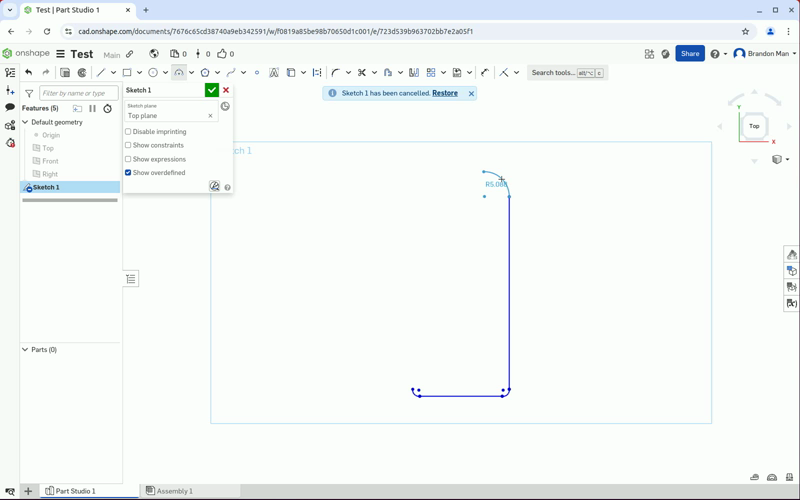
key(esc)
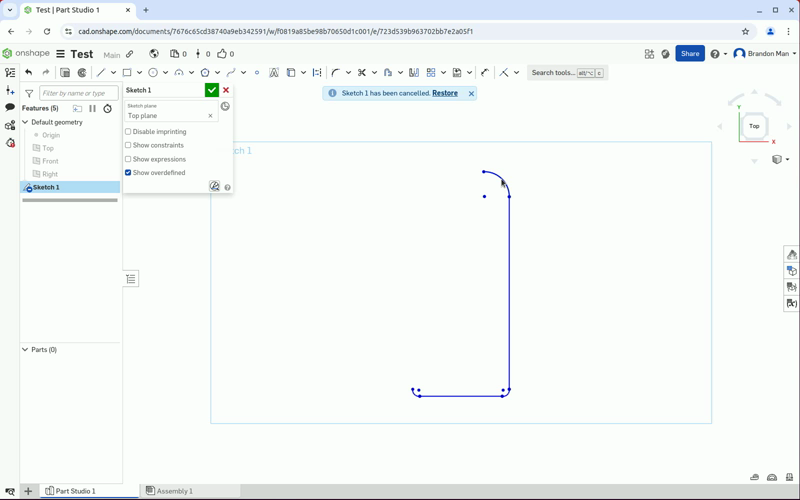
key(l)
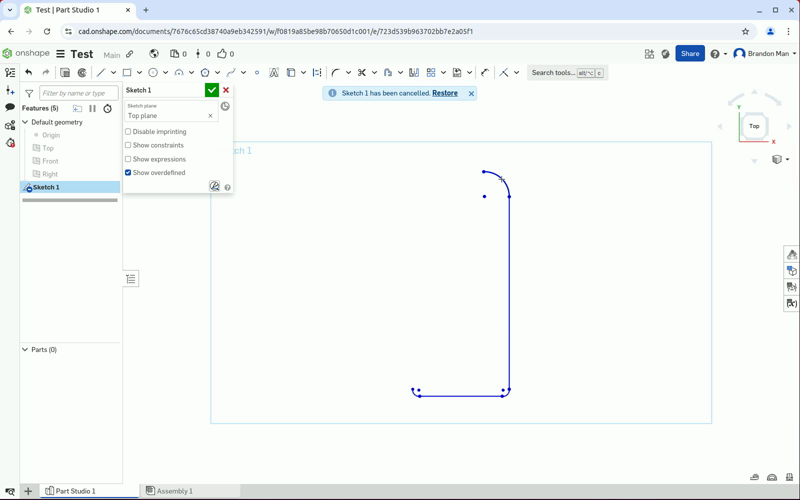
mouse_move(483, 171)
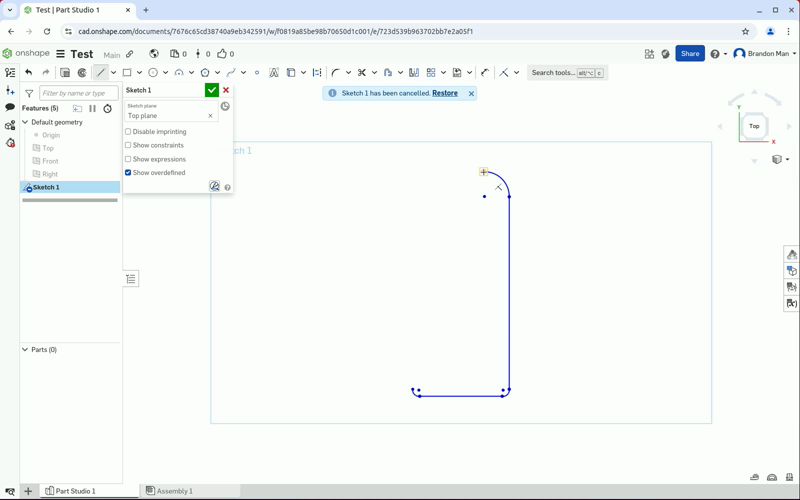
click(483, 171)
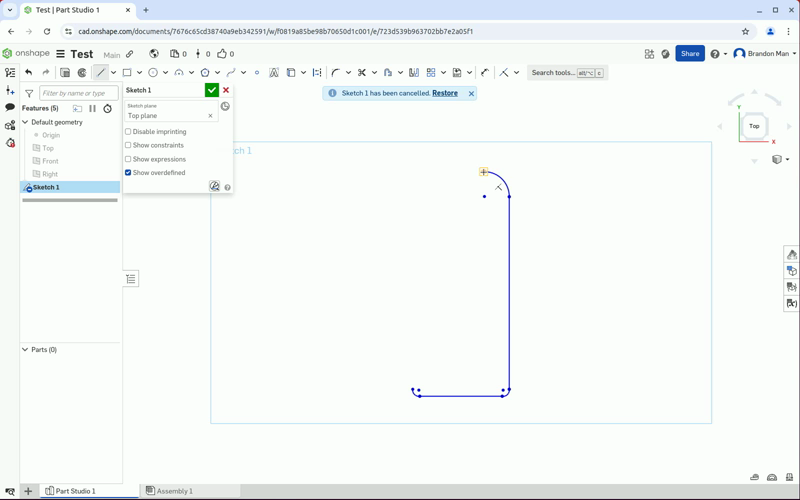
key_down(shift)
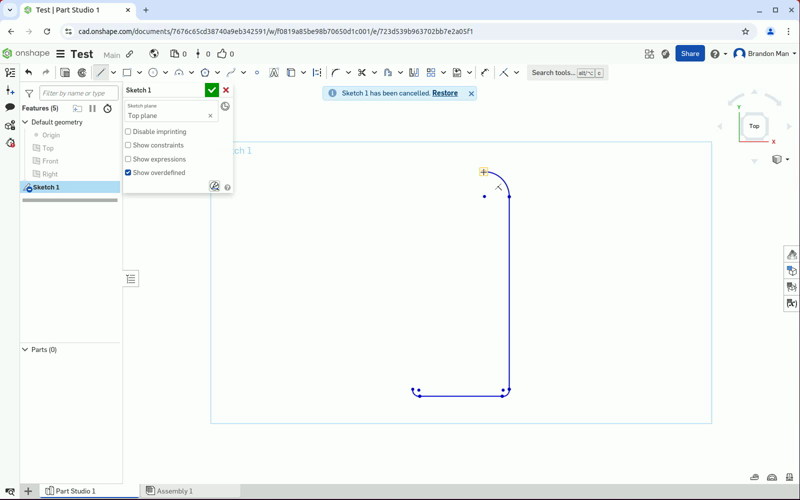
mouse_move(513, 171)
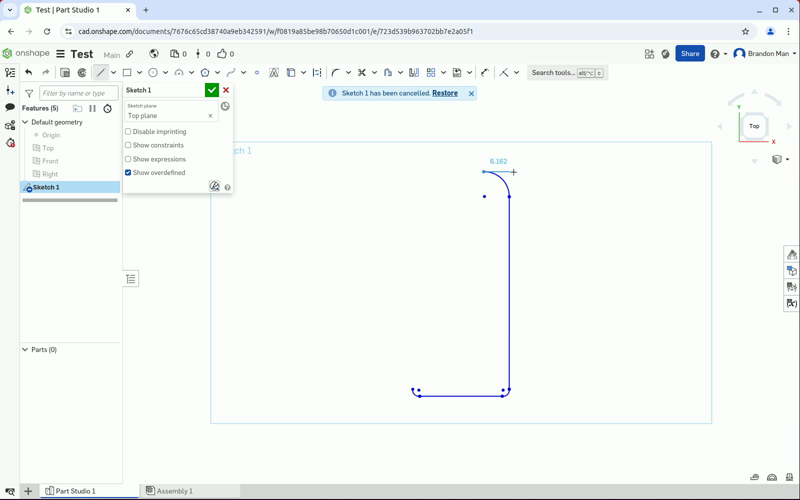
mouse_move(437, 171)
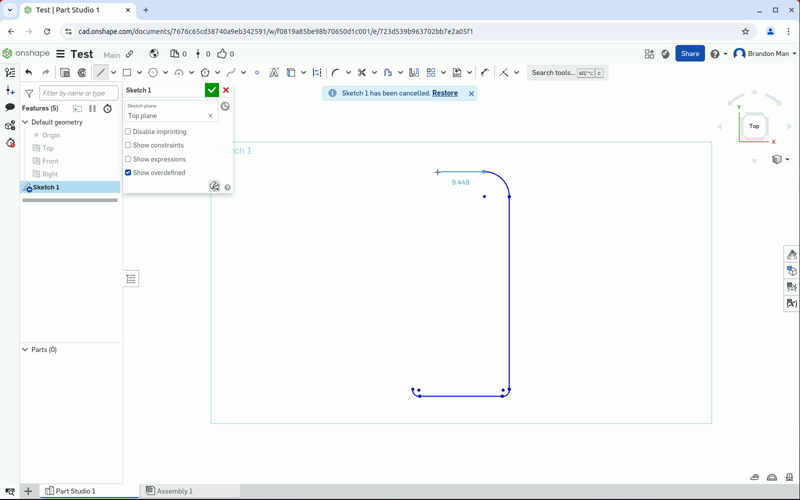
click(437, 171)
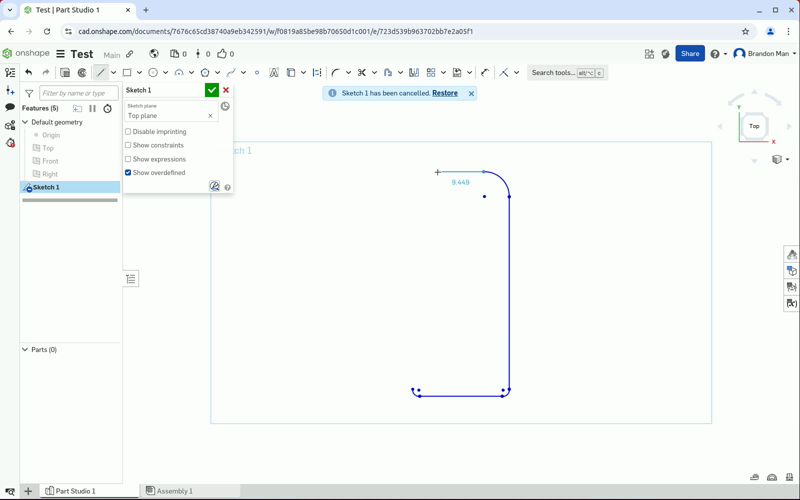
key_up(shift)
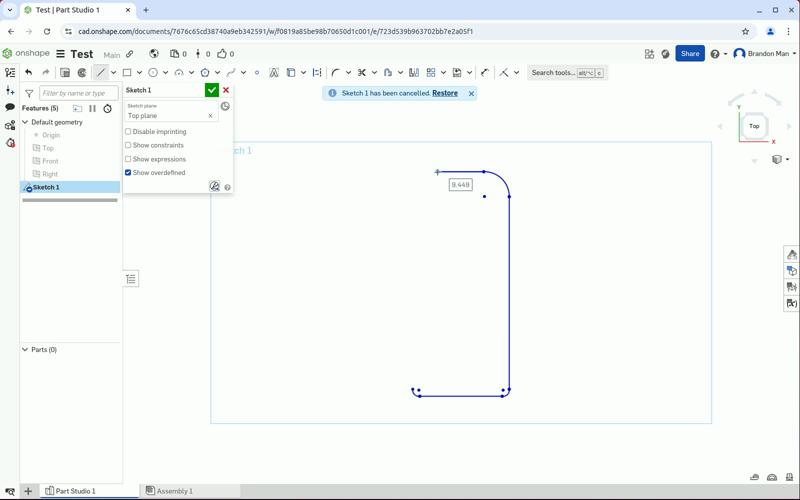
key(esc)
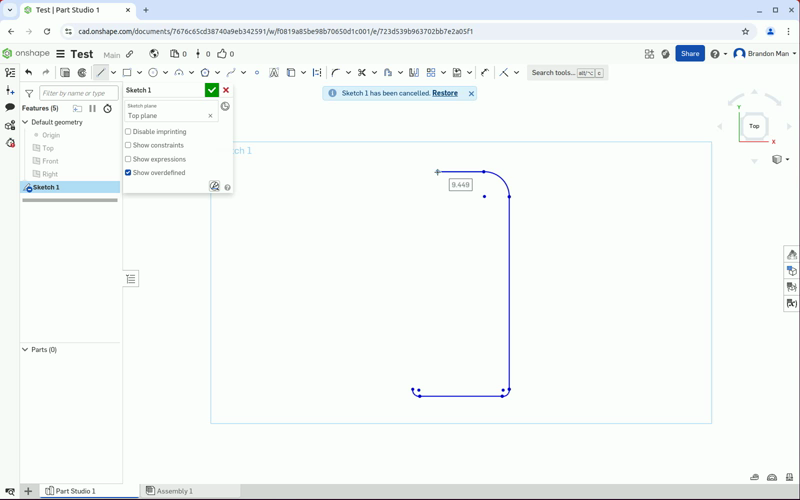
key(a)
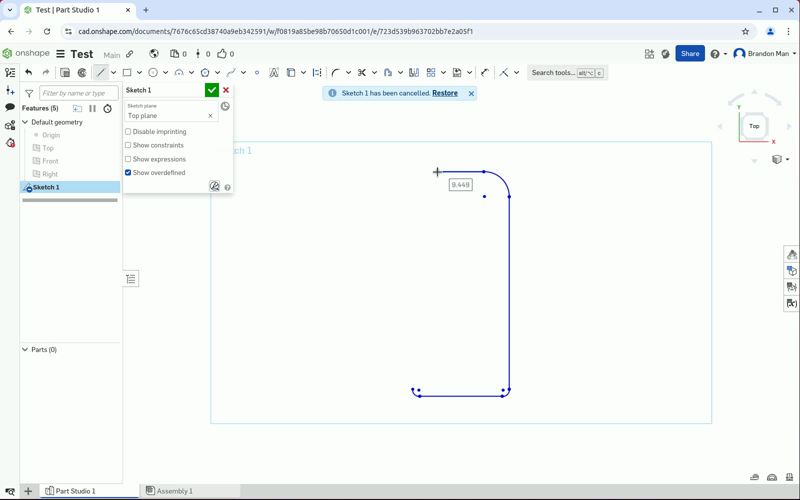
mouse_move(437, 171)
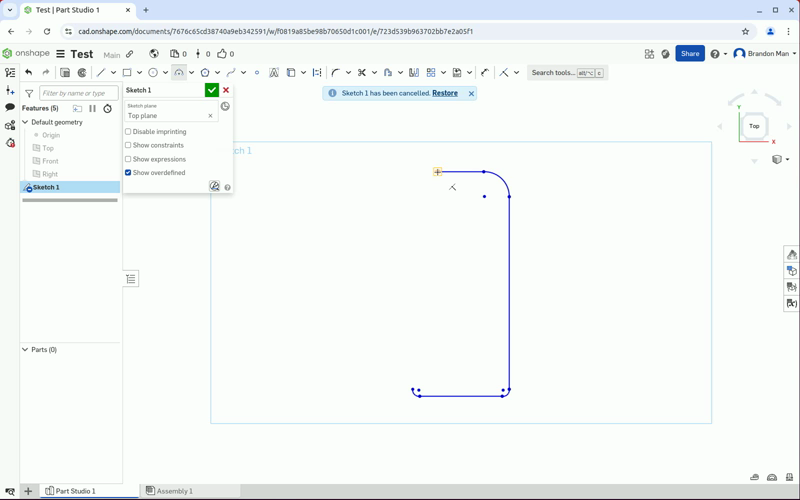
click(437, 171)
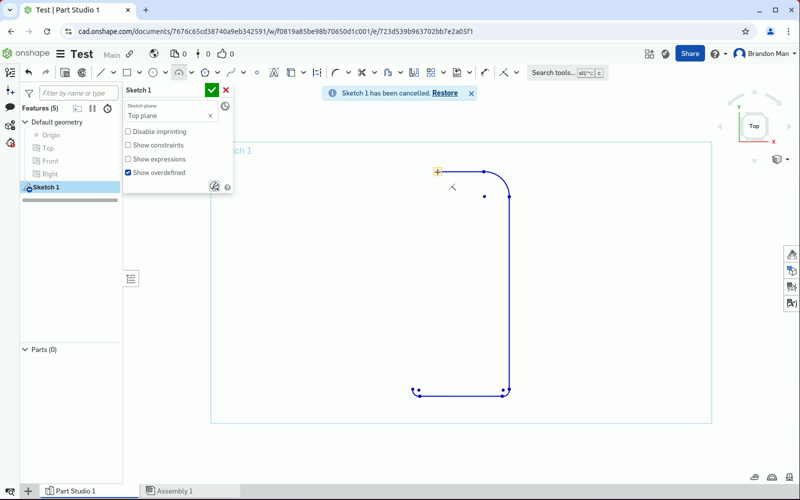
key_down(shift)
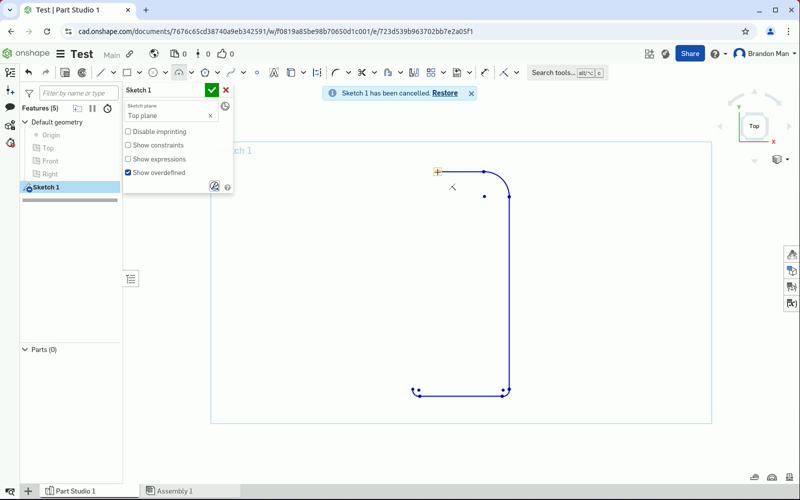
mouse_move(412, 196)
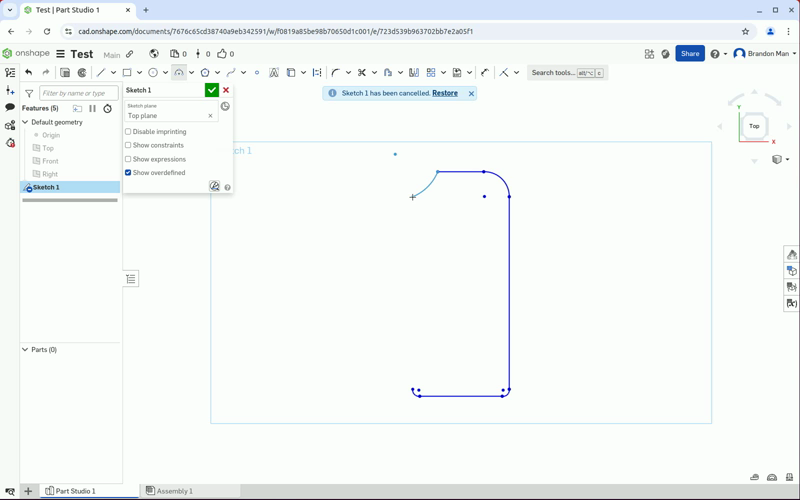
click(412, 196)
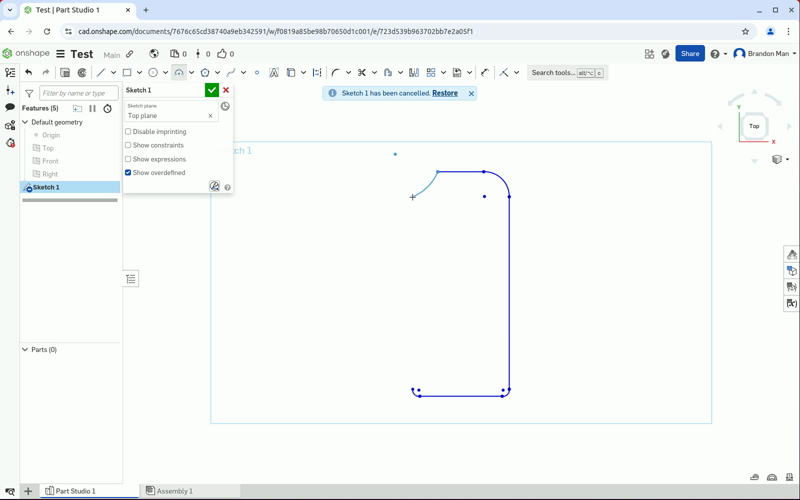
mouse_move(420, 178)
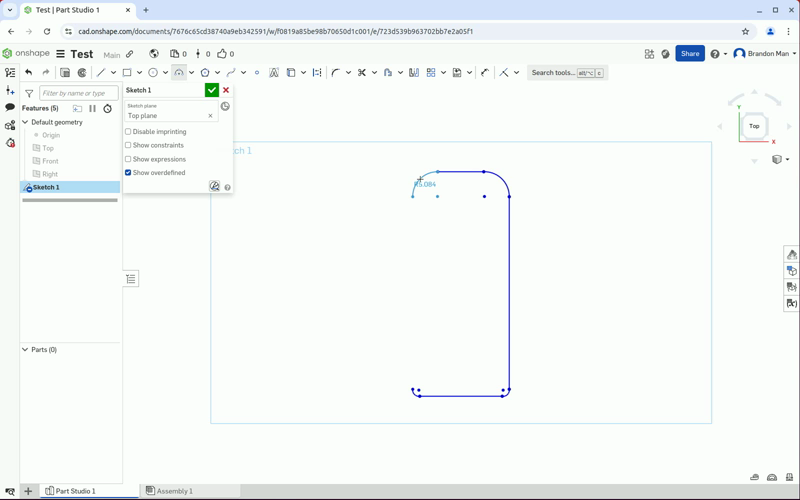
click(420, 178)
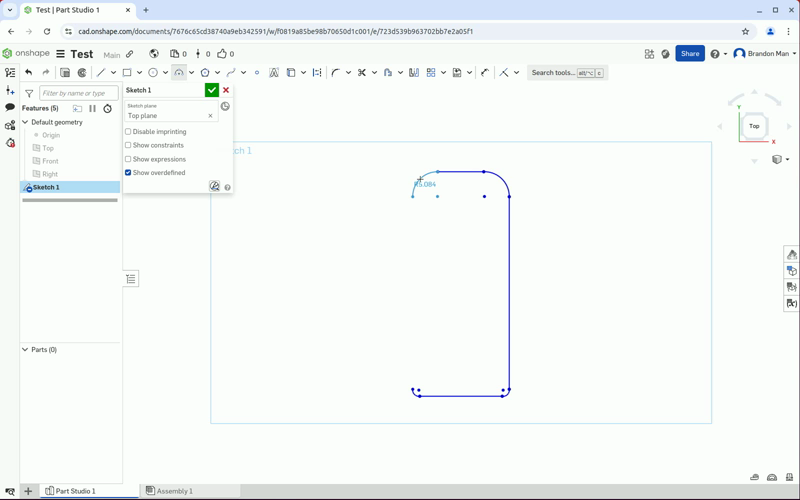
key_up(shift)
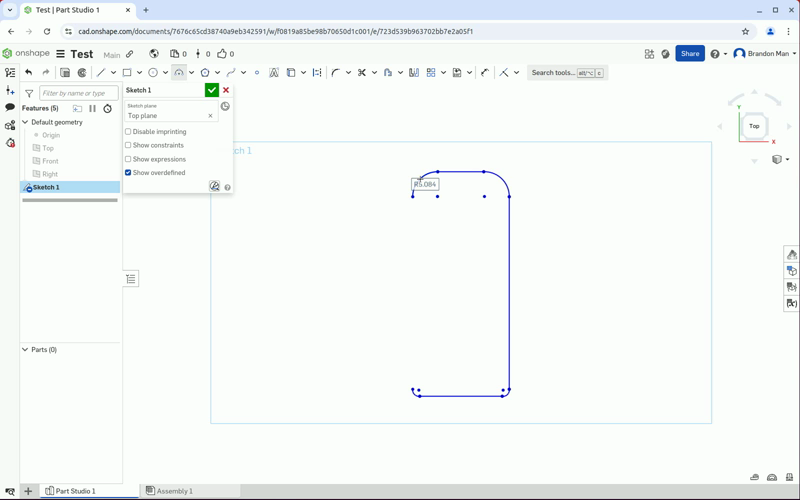
key(esc)
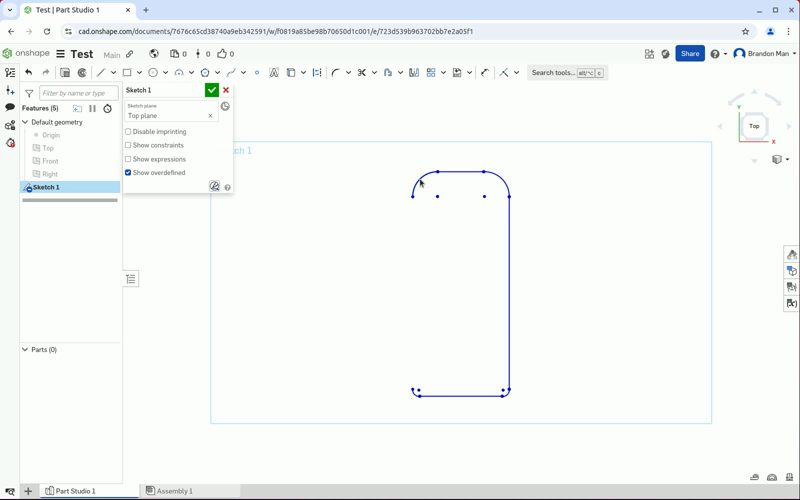
key(l)
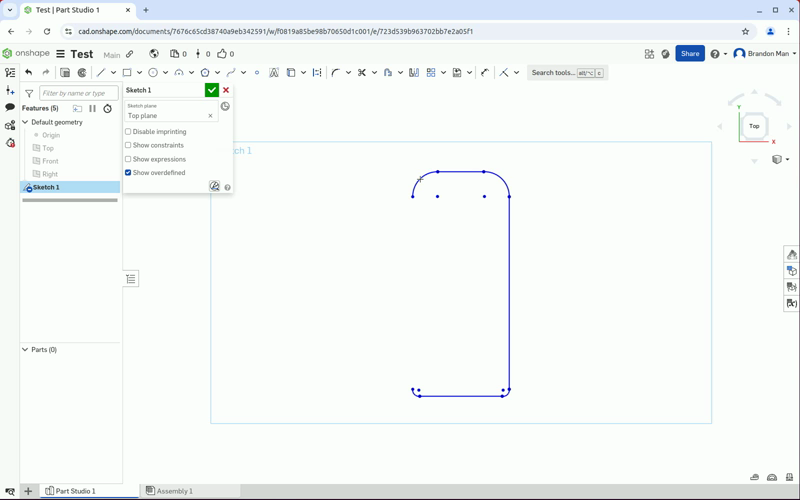
mouse_move(412, 196)
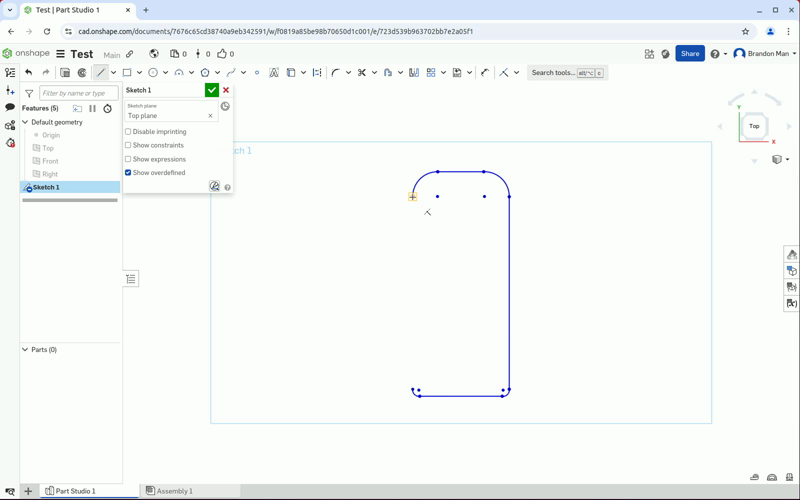
click(412, 196)
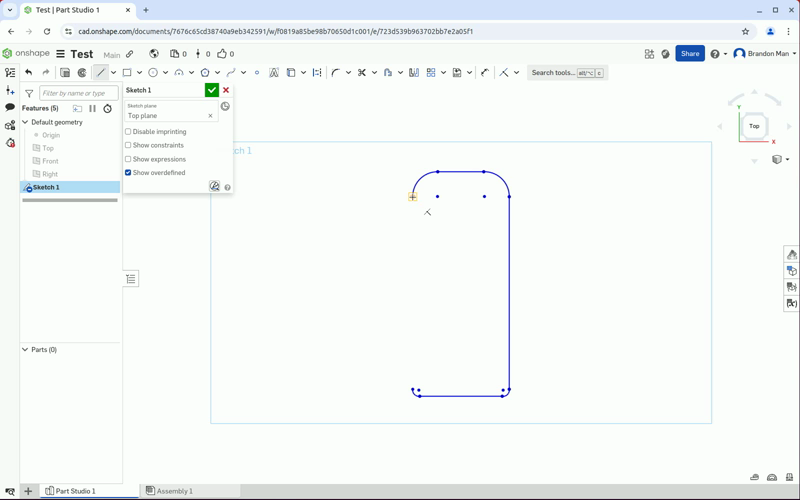
key_down(shift)
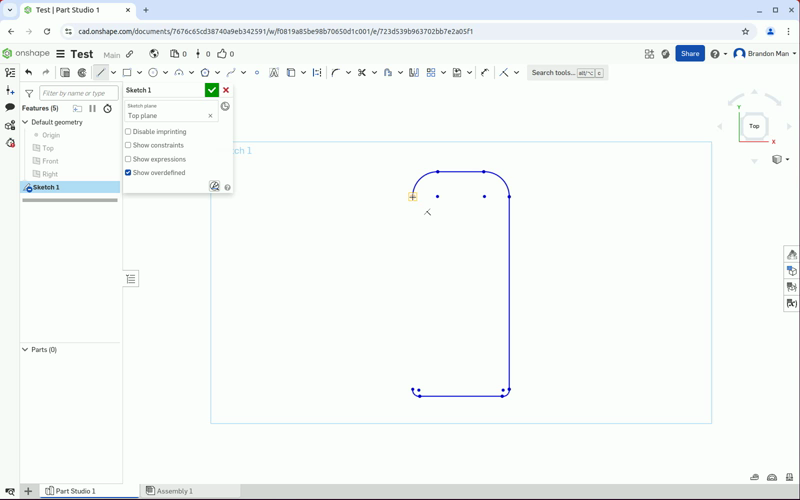
mouse_move(412, 389)
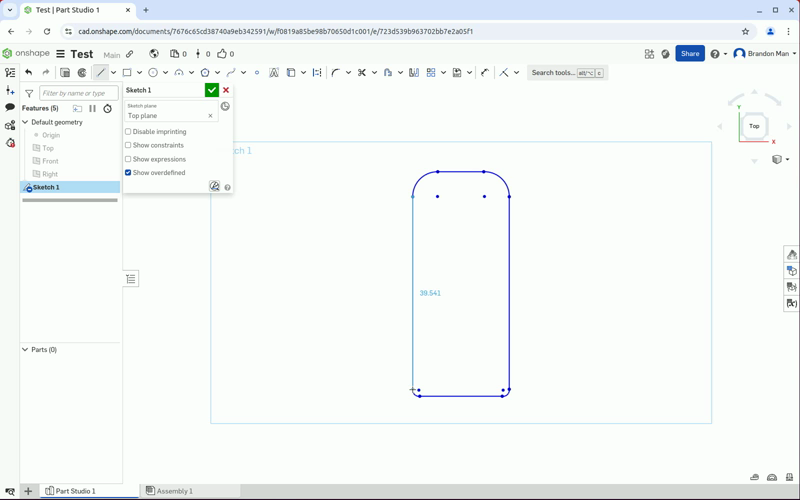
key_up(shift)
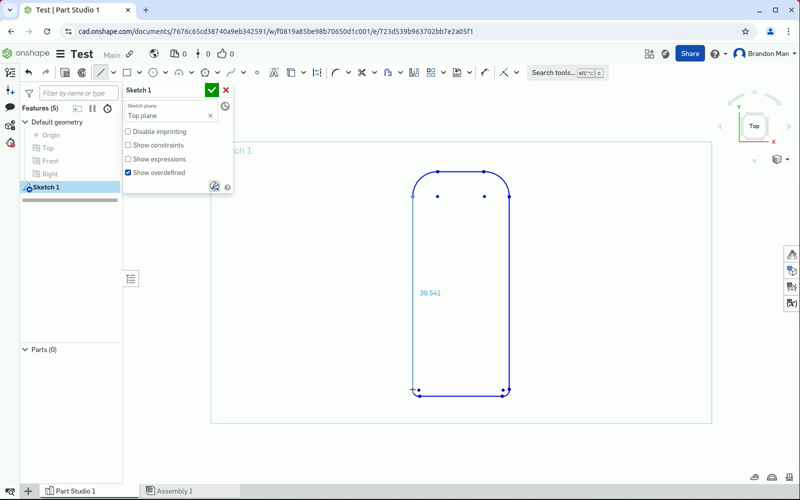
click(412, 389)
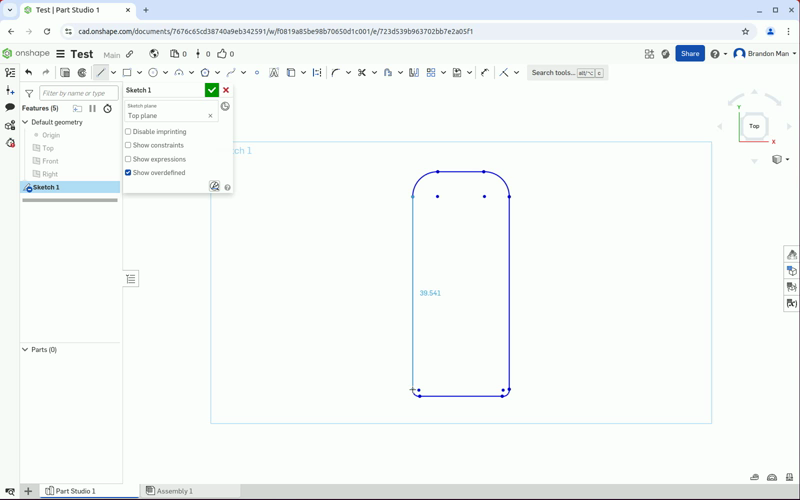
key(esc)
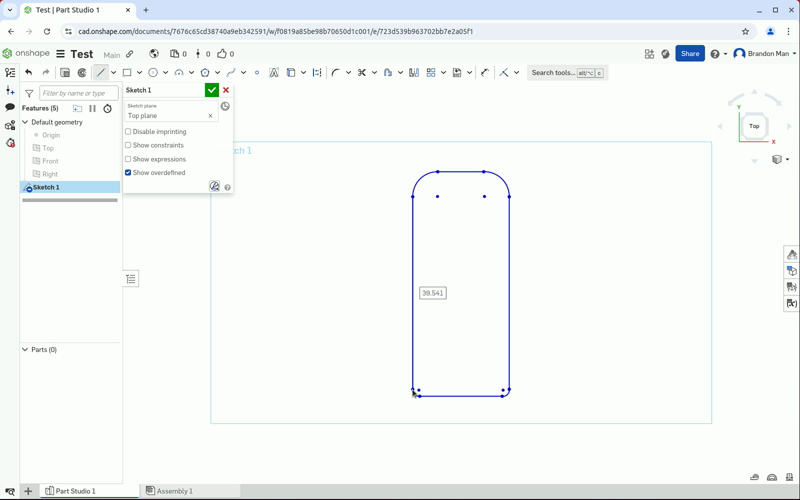
key(a)
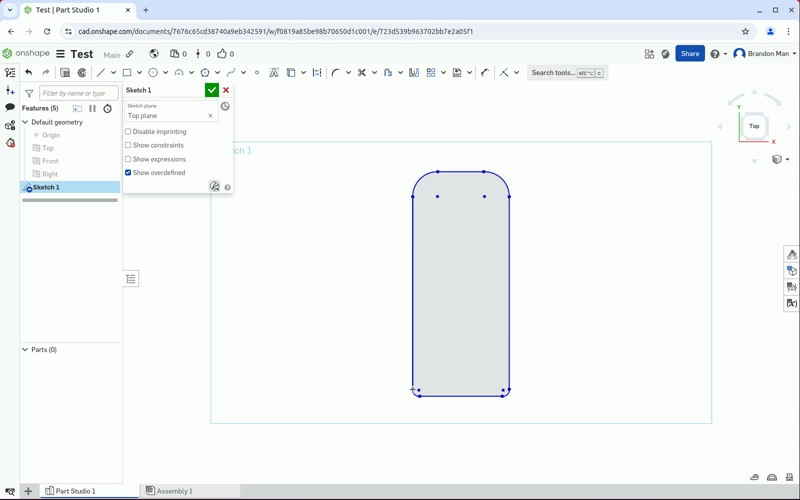
key_down(shift)
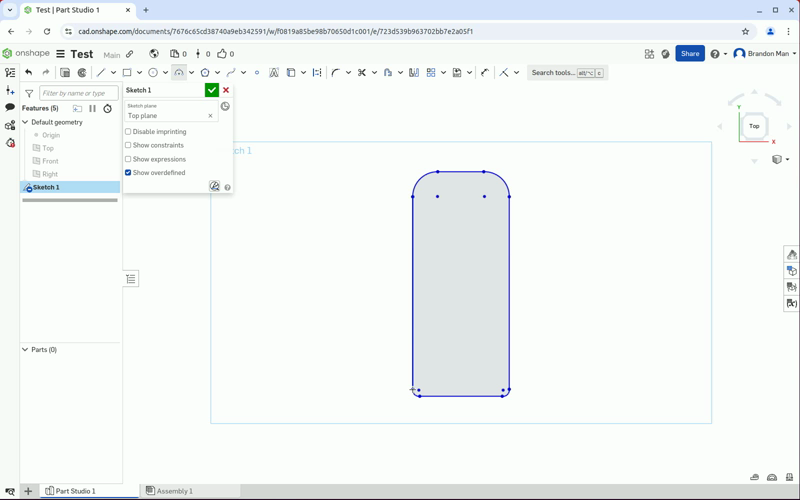
mouse_move(429, 316)
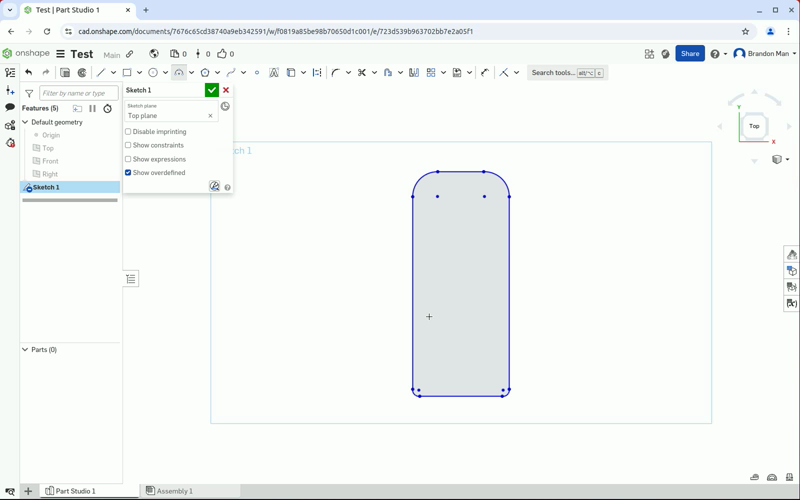
click(429, 316)
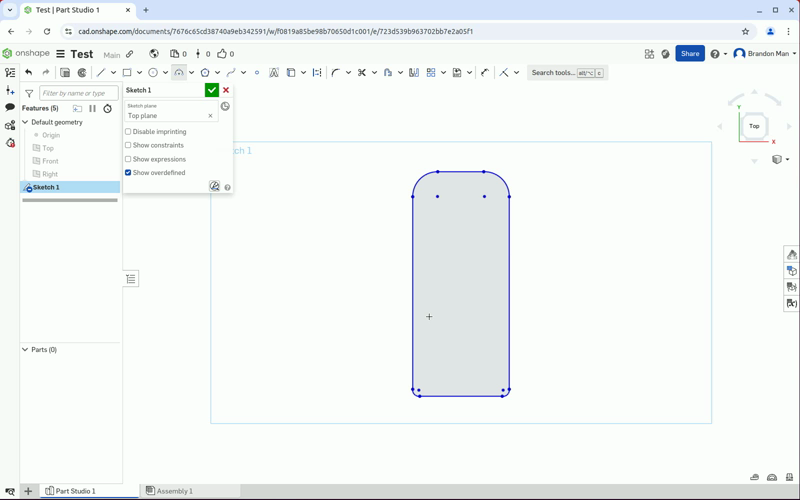
key_up(shift)
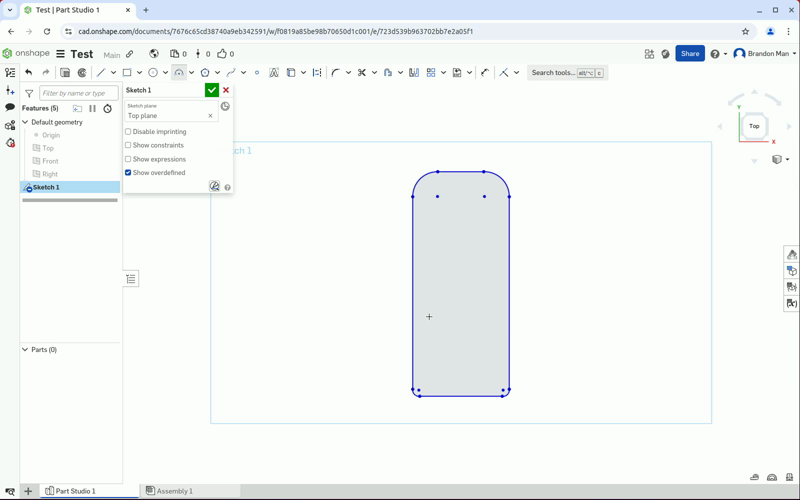
key_down(shift)
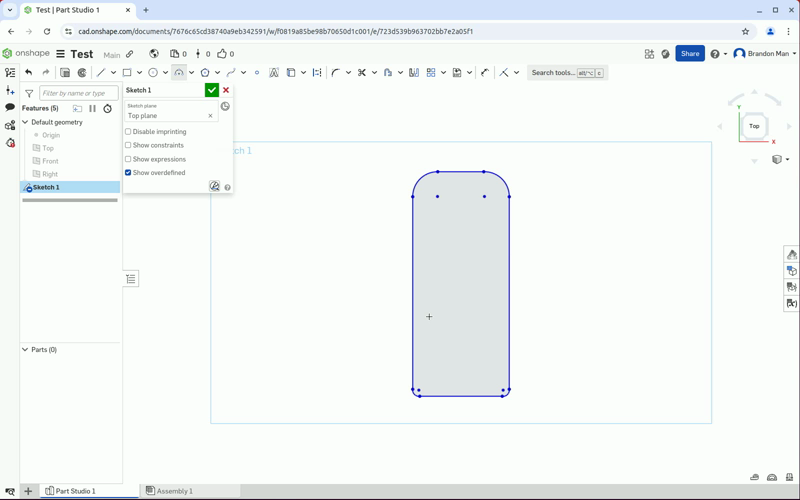
mouse_move(493, 316)
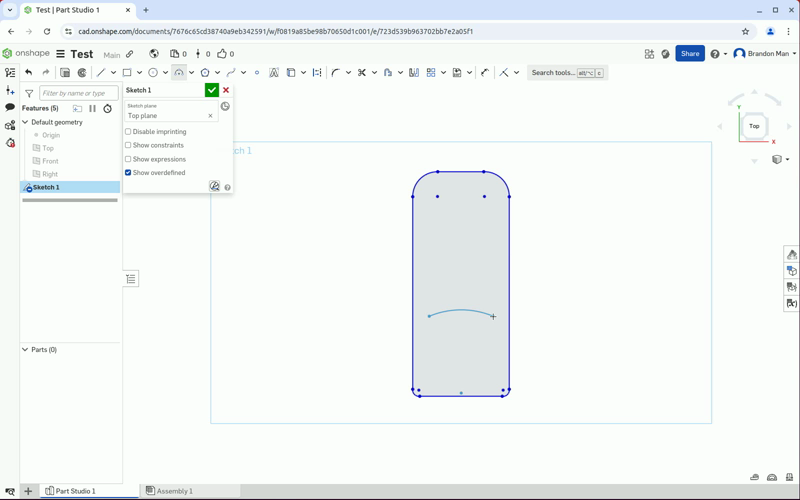
click(493, 316)
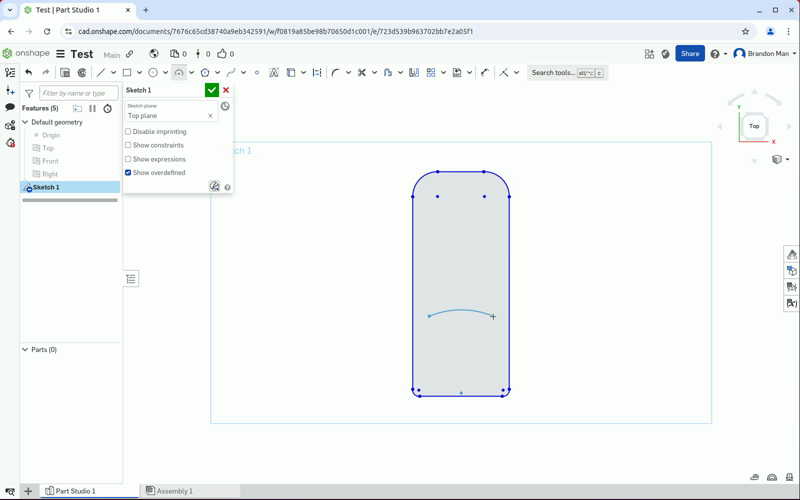
mouse_move(461, 348)
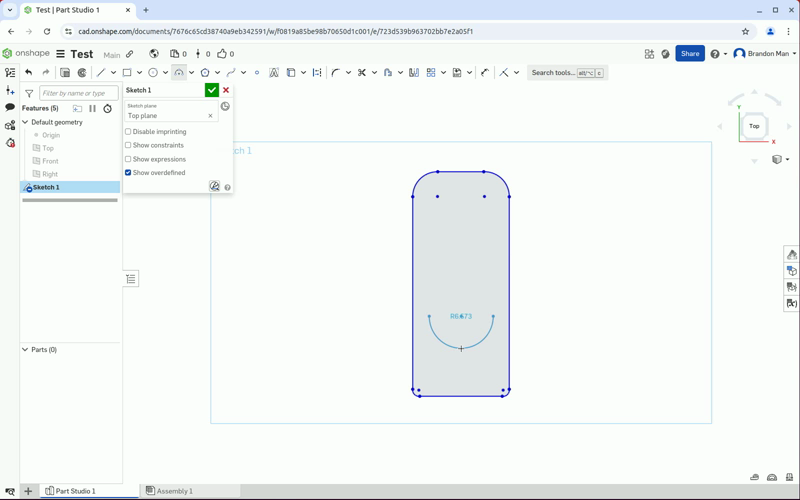
click(461, 348)
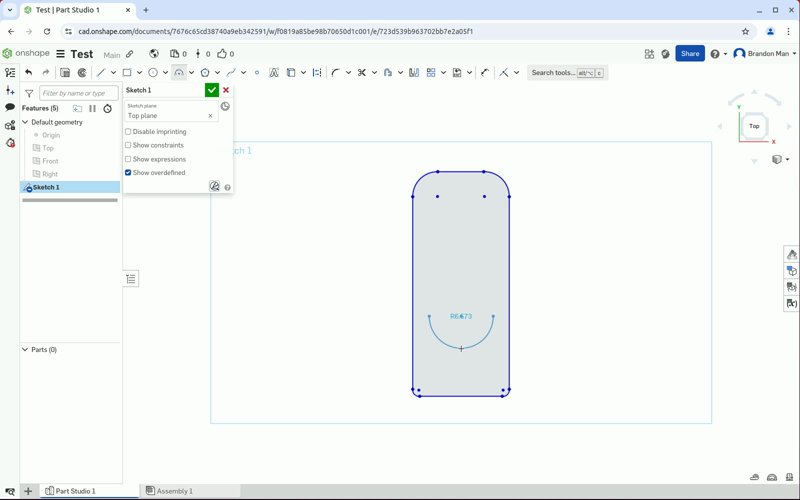
key_up(shift)
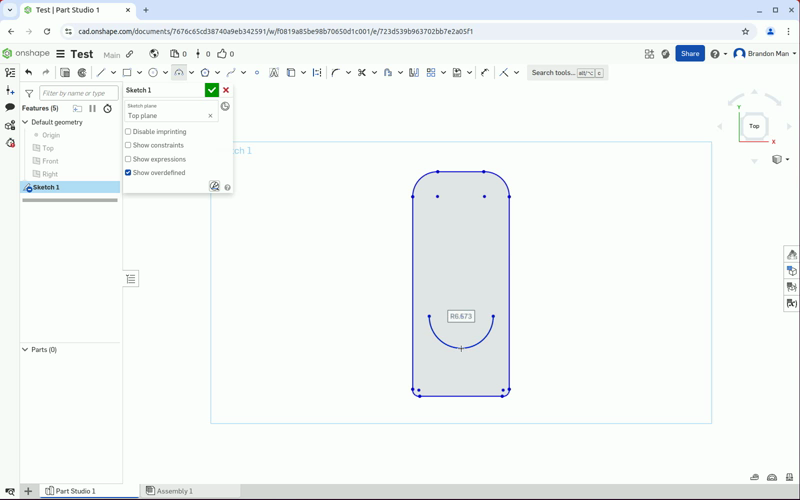
key(esc)
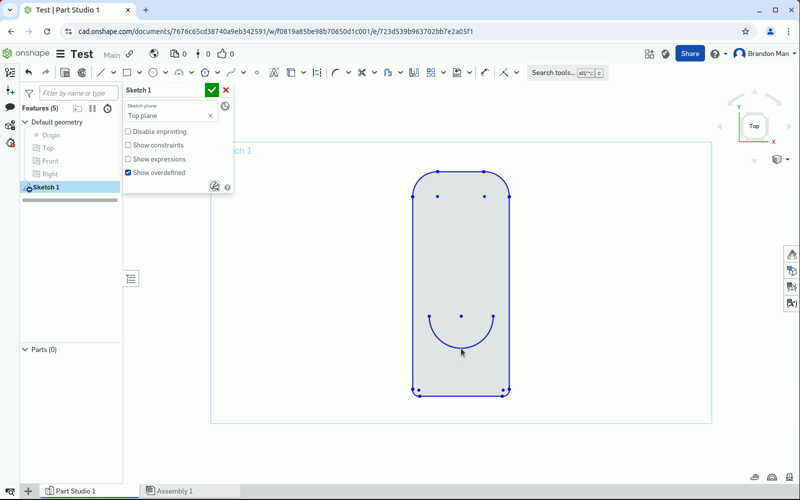
key(l)
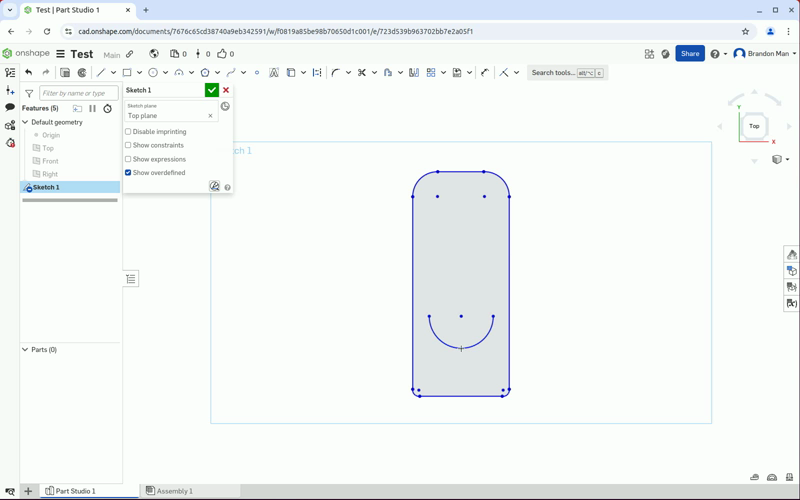
mouse_move(493, 316)
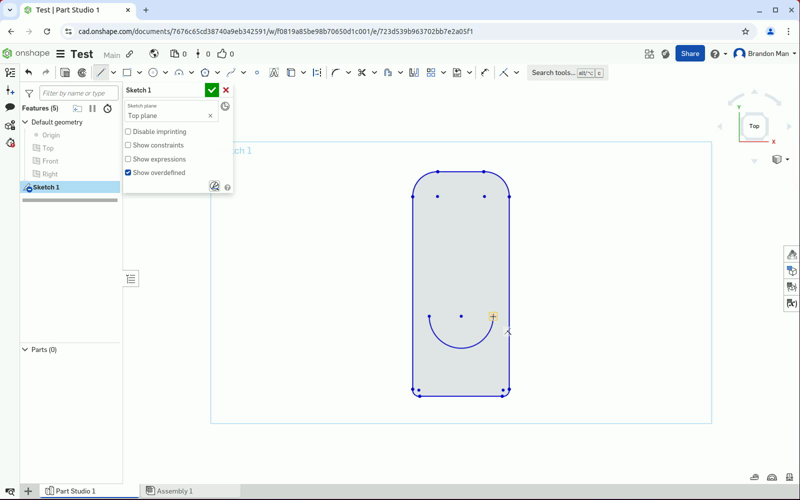
click(493, 316)
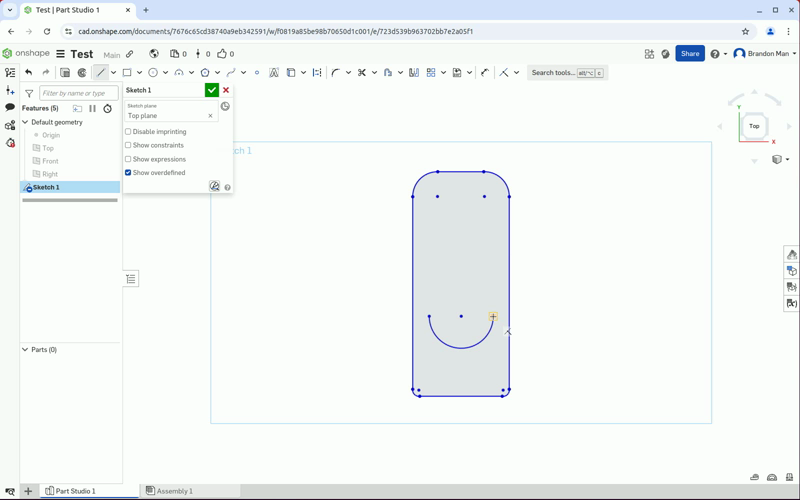
key_down(shift)
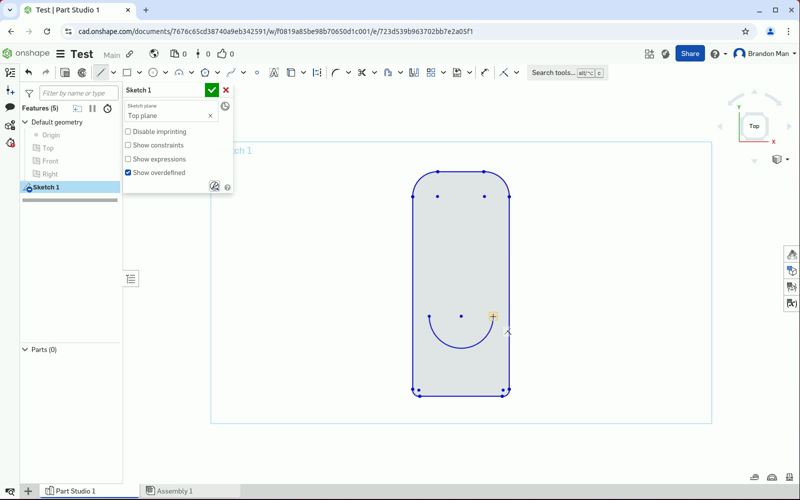
mouse_move(493, 252)
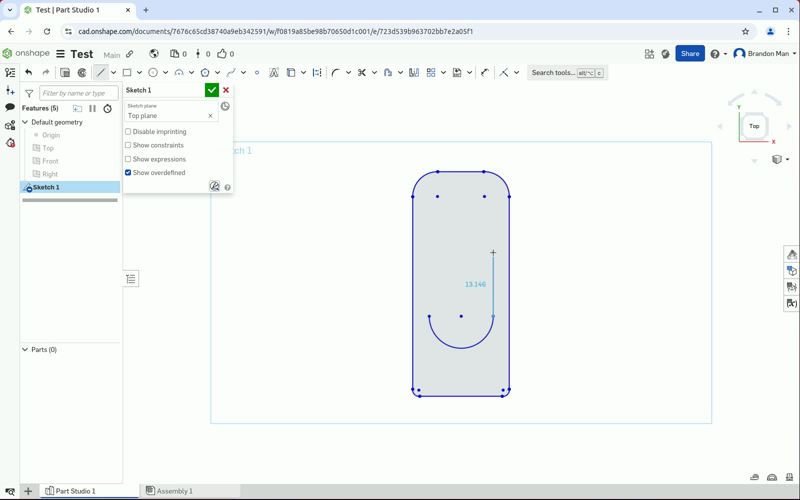
click(493, 252)
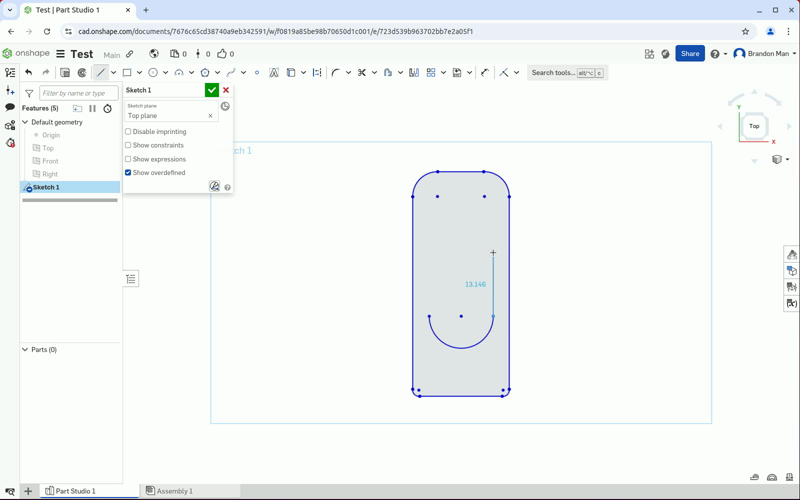
key_up(shift)
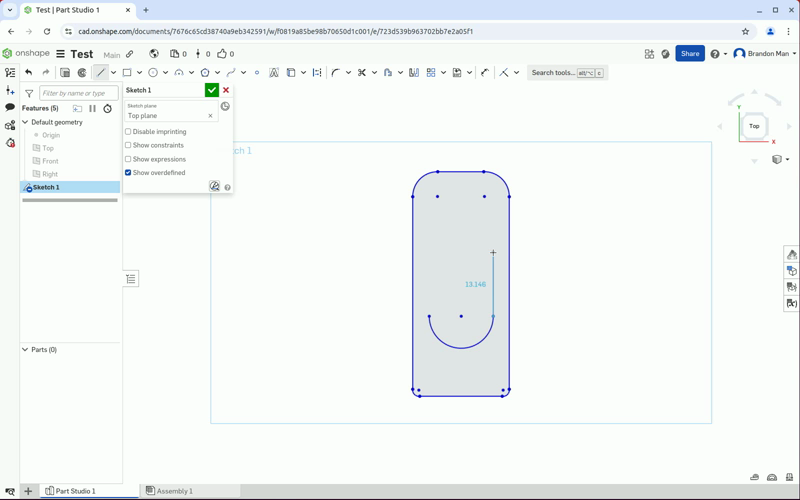
key(esc)
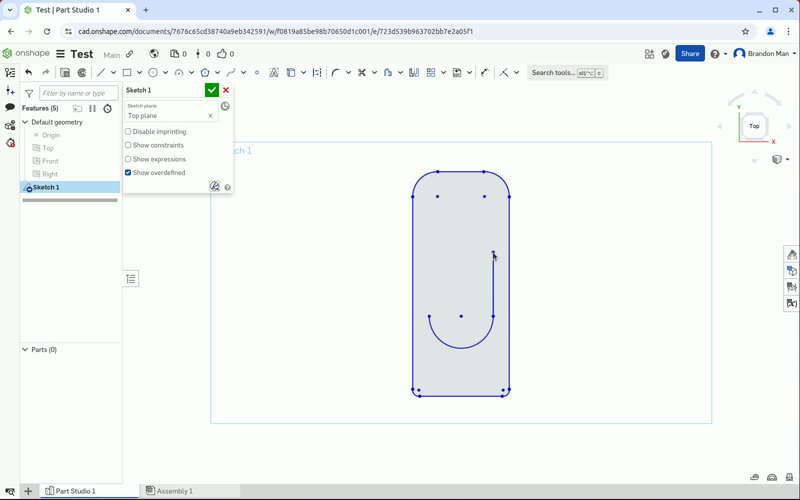
key(a)
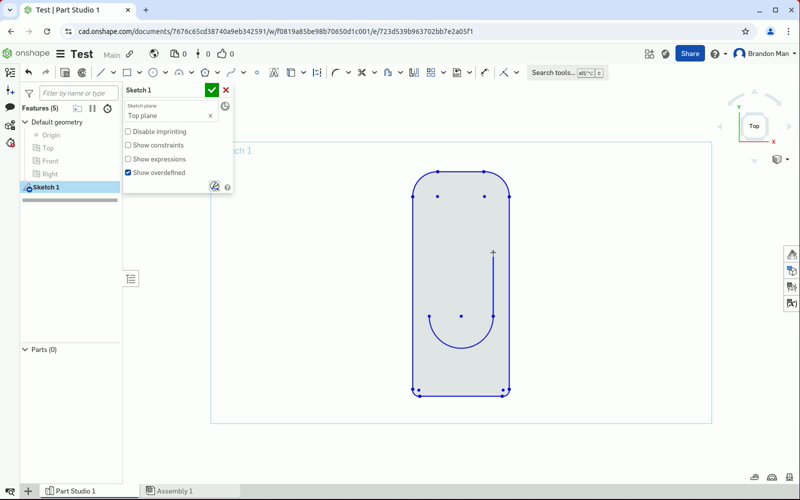
mouse_move(493, 252)
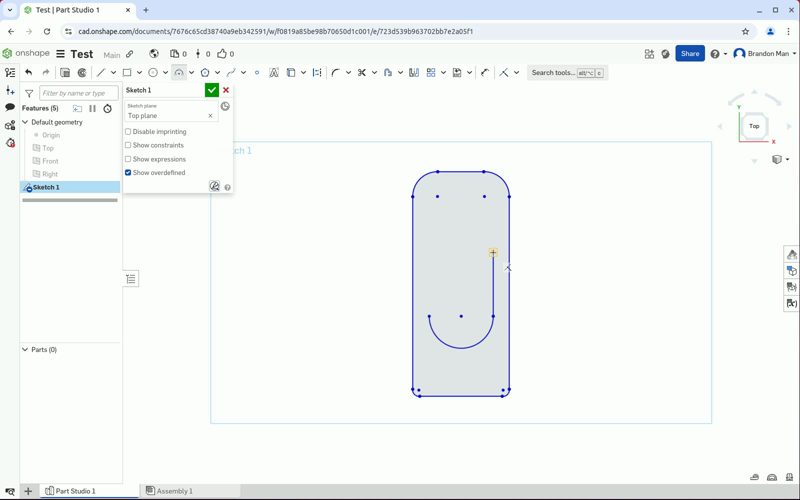
click(493, 252)
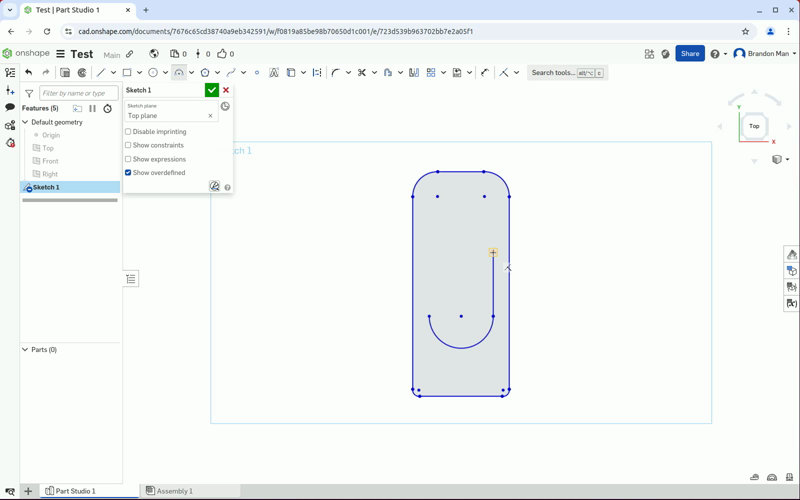
key_down(shift)
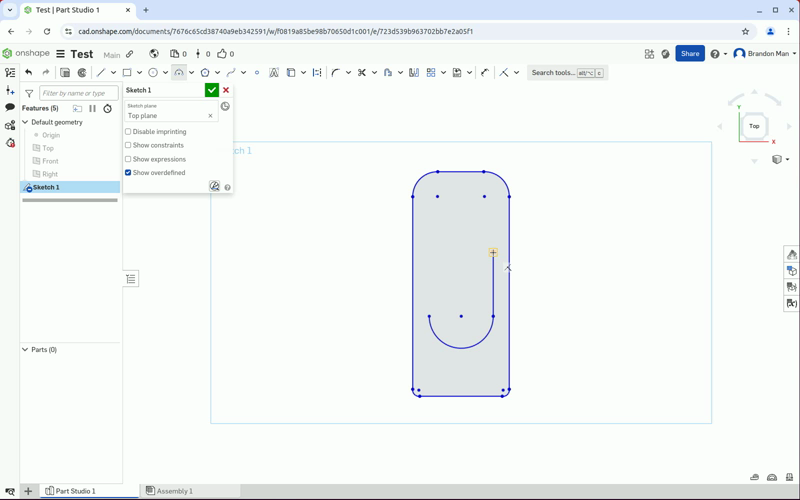
mouse_move(429, 252)
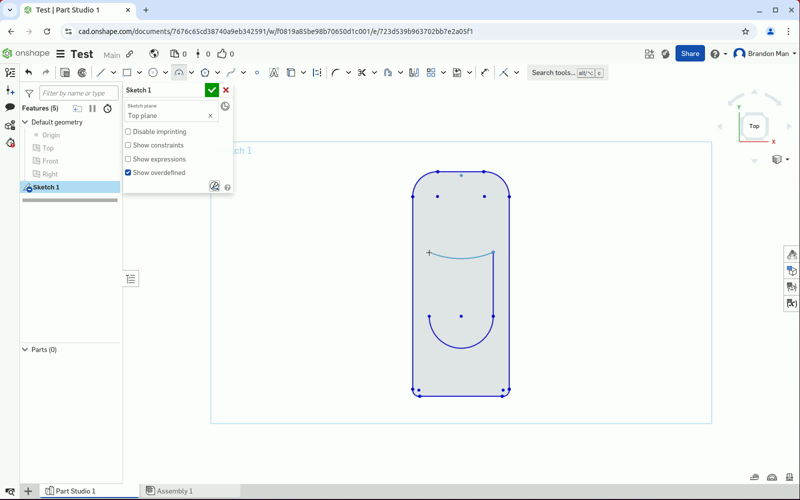
click(429, 252)
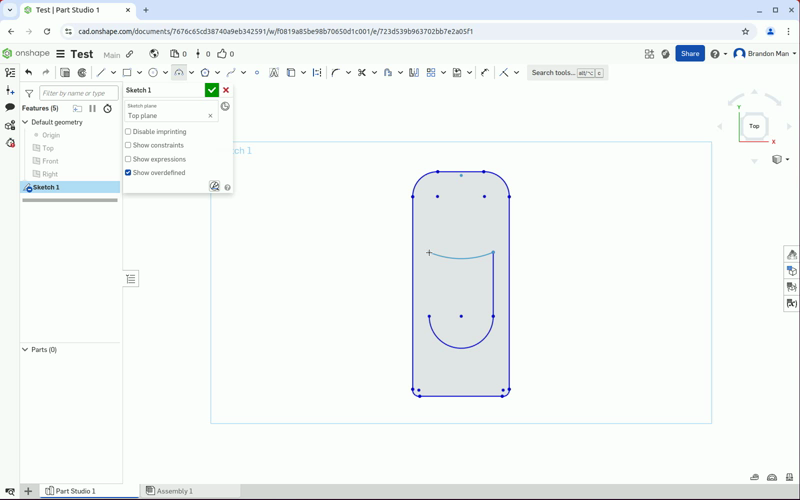
mouse_move(461, 219)
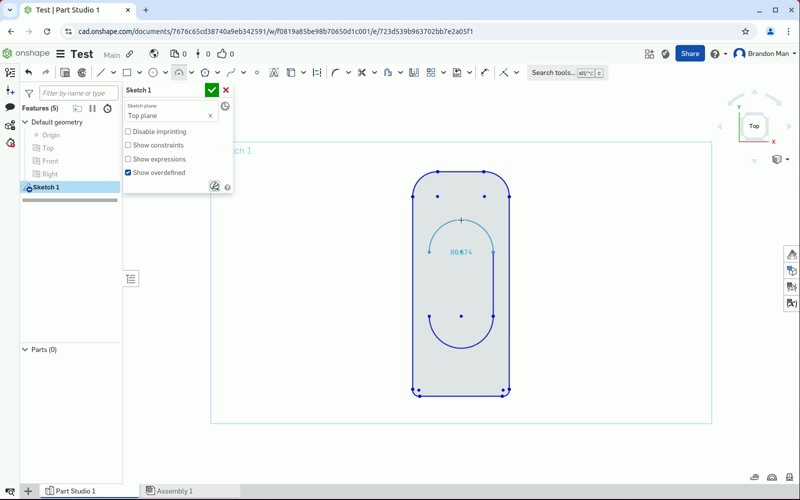
click(461, 219)
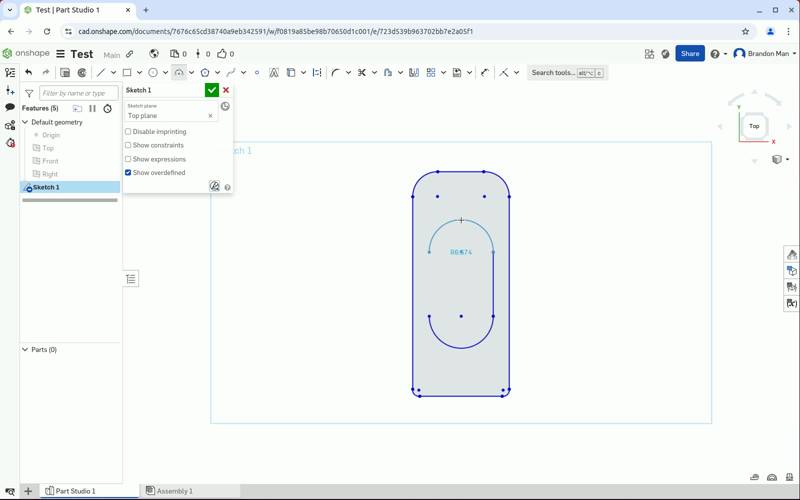
key_up(shift)
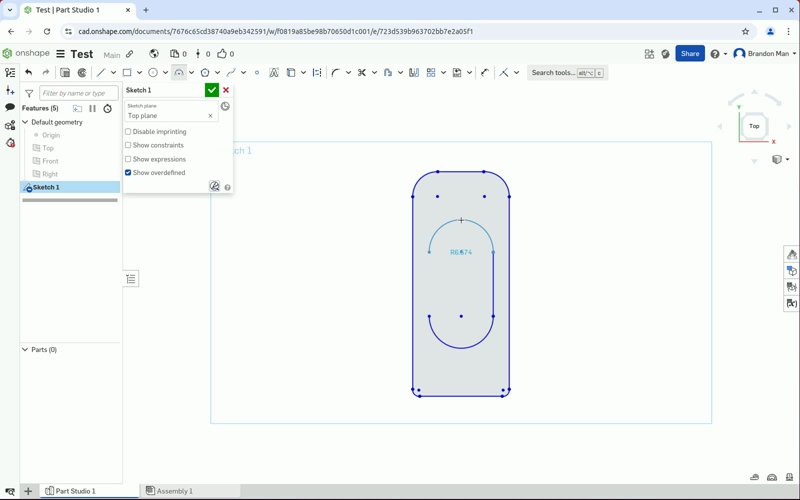
key(esc)
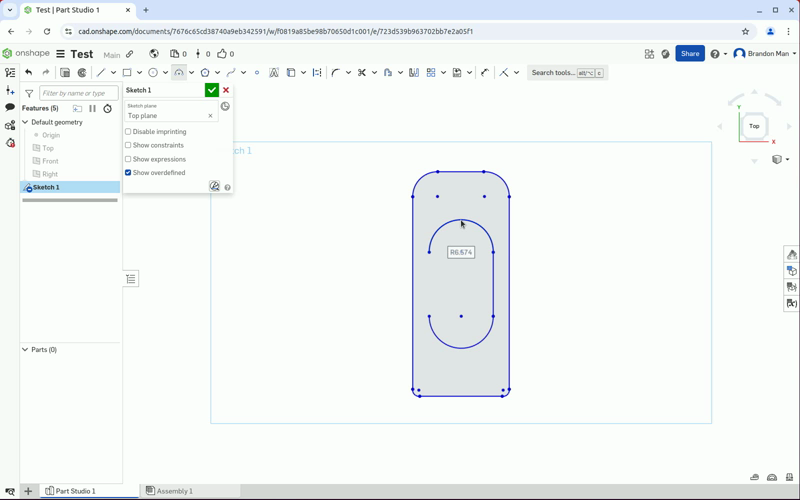
key(l)
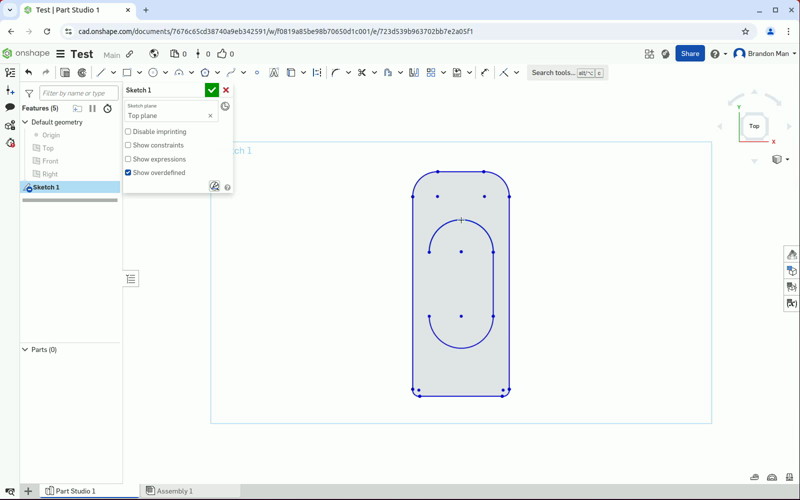
mouse_move(429, 252)
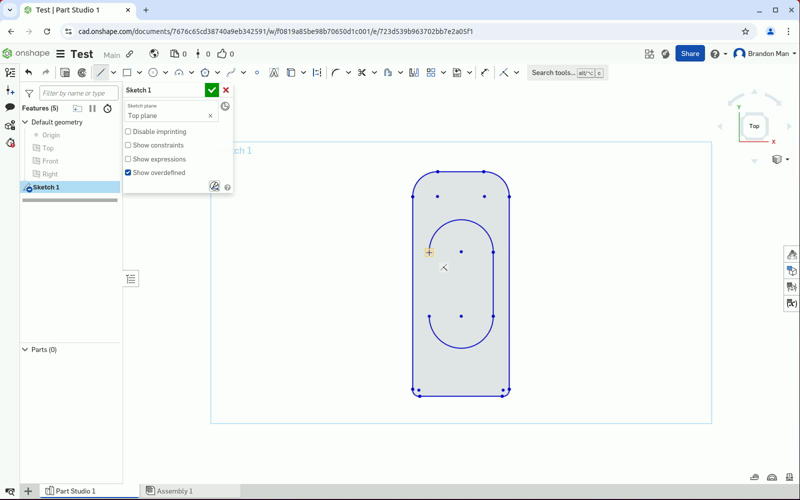
click(429, 252)
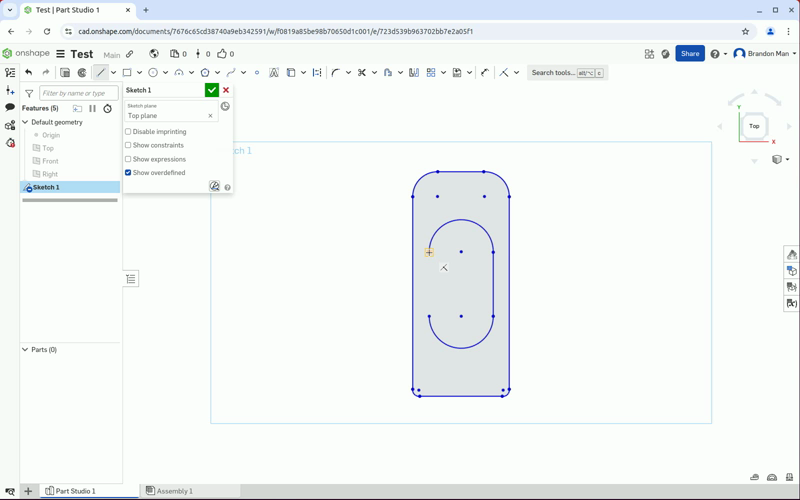
key_down(shift)
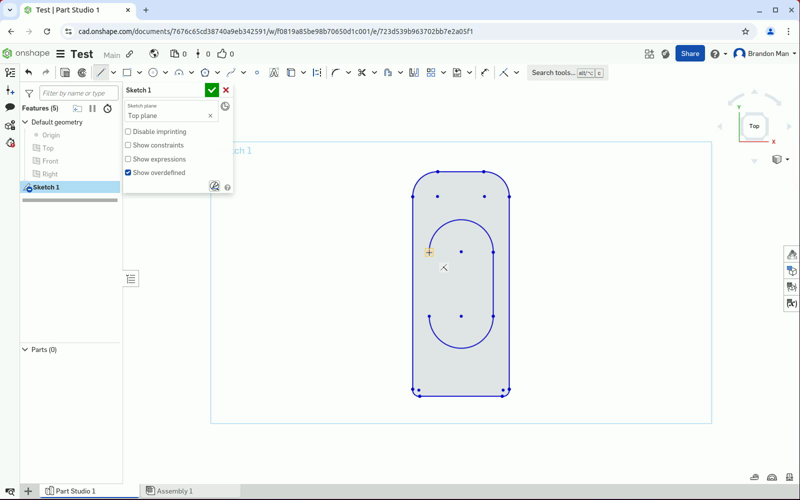
mouse_move(429, 316)
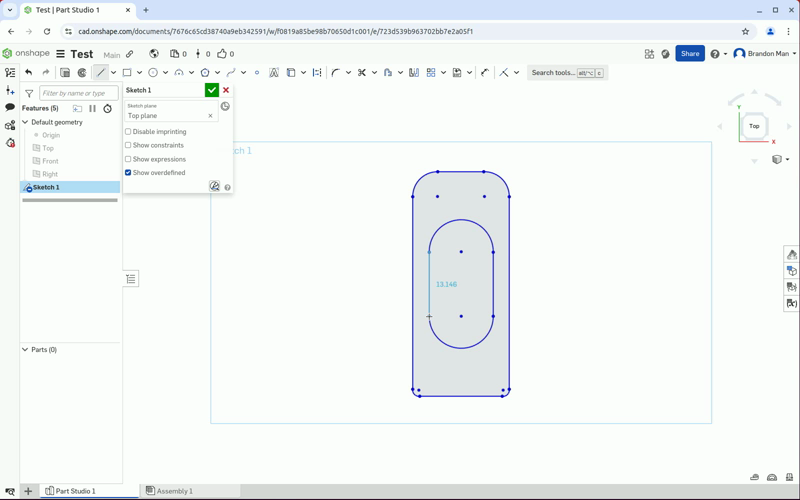
key_up(shift)
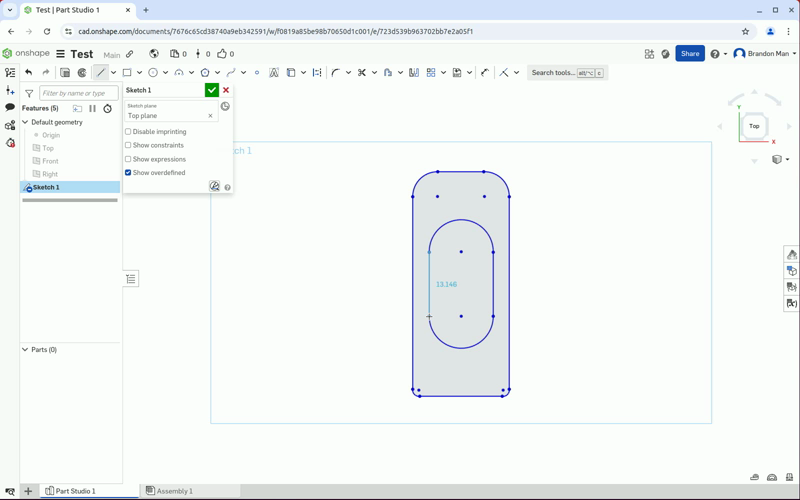
click(429, 316)
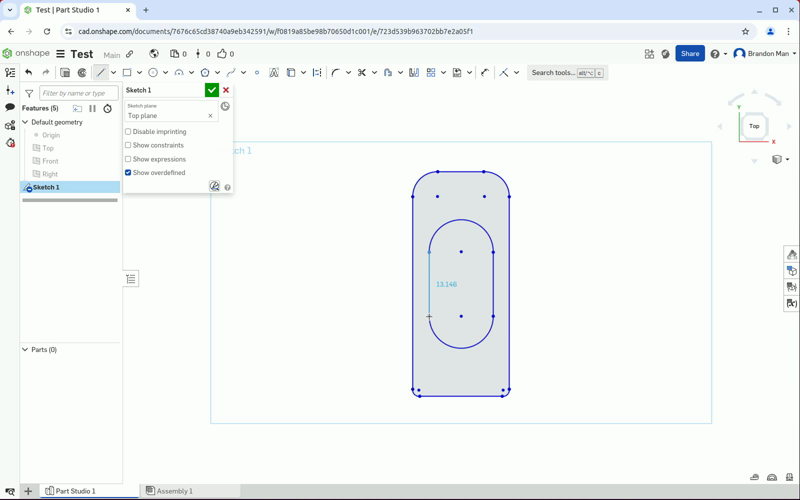
key(esc)
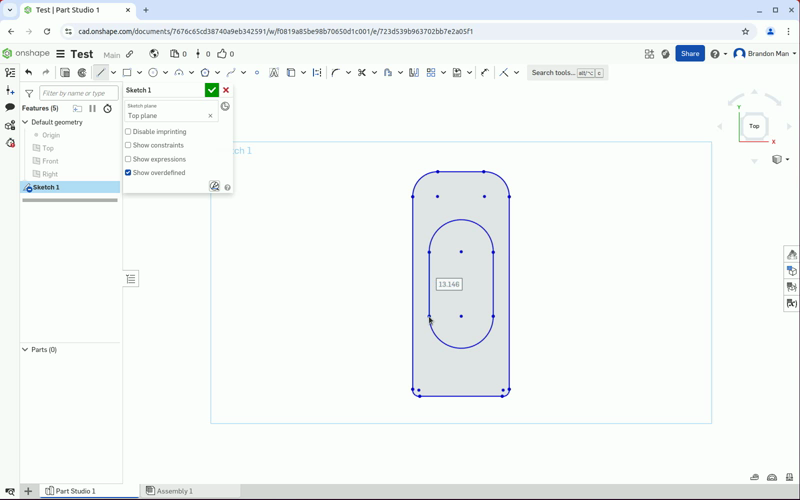
key(c)
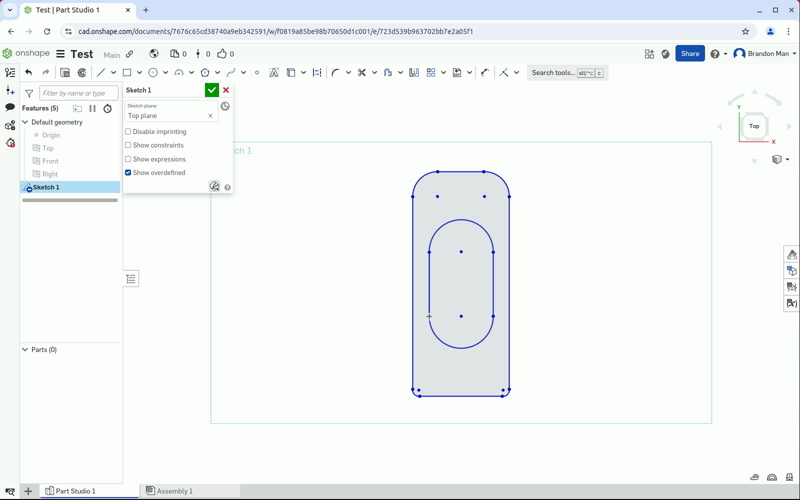
key_down(shift)
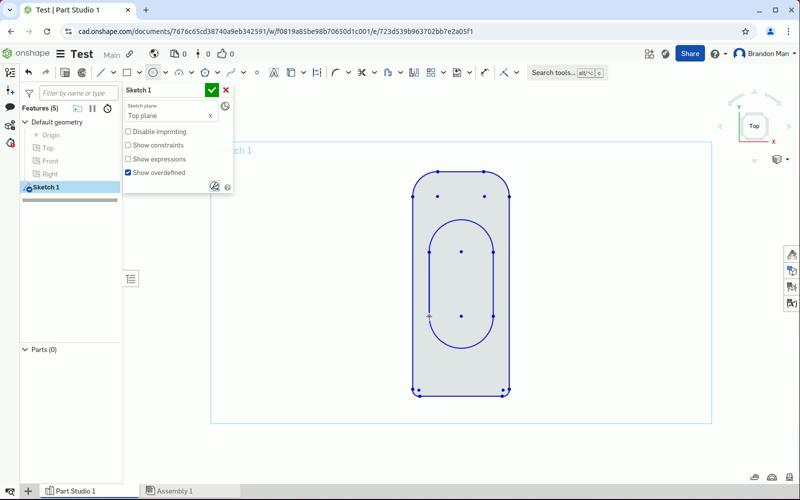
mouse_move(461, 371)
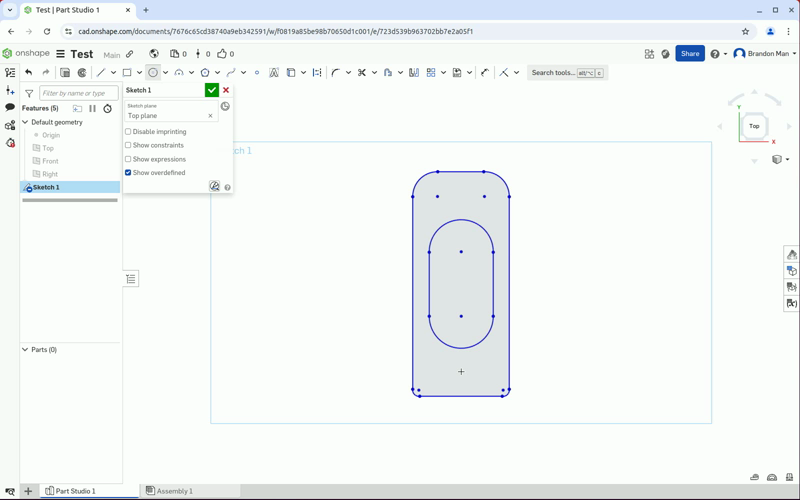
click(461, 371)
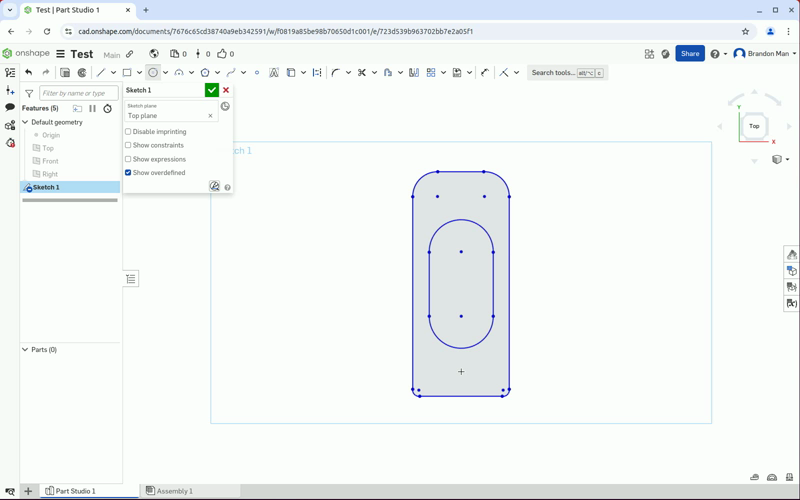
key_up(shift)
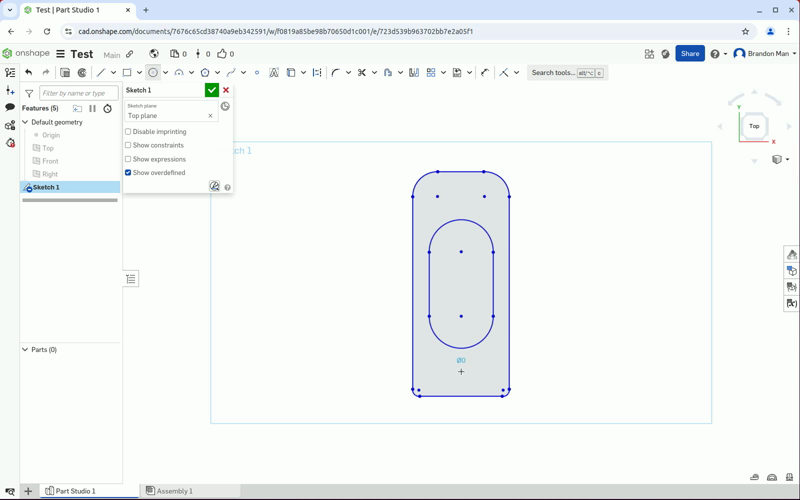
mouse_move(474, 371)
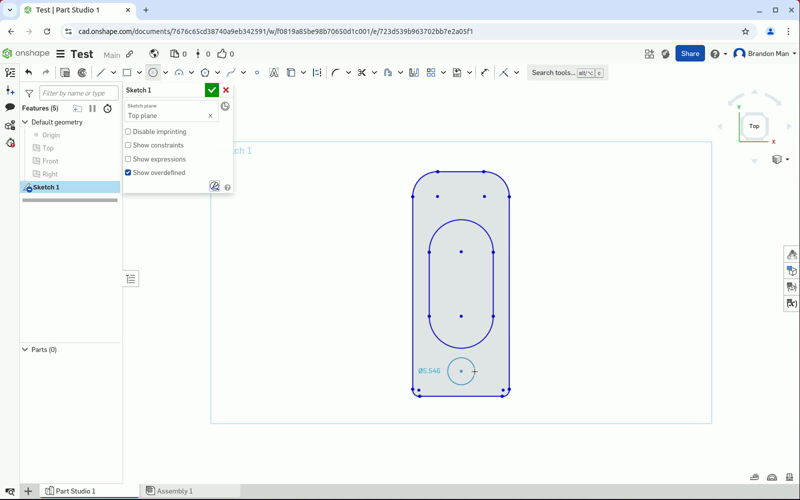
click(474, 371)
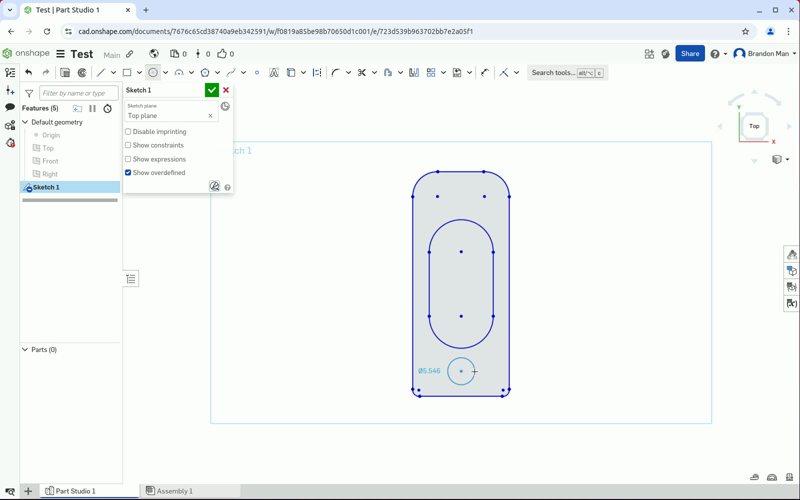
key(esc)
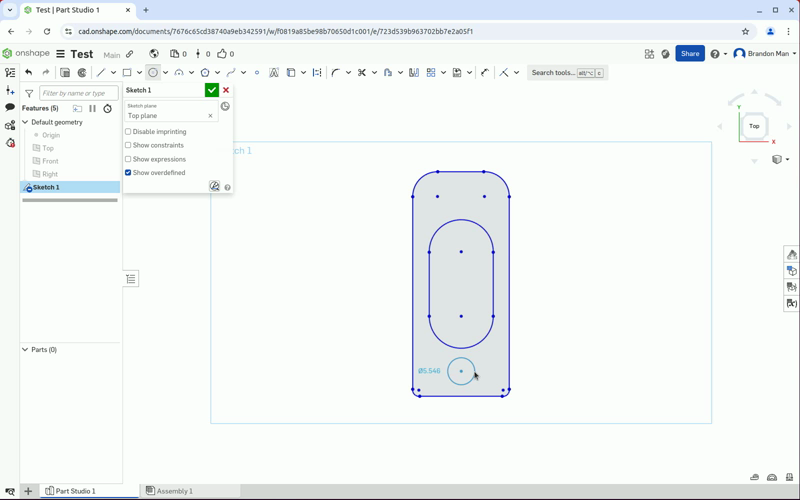
mouse_move(464, 194)
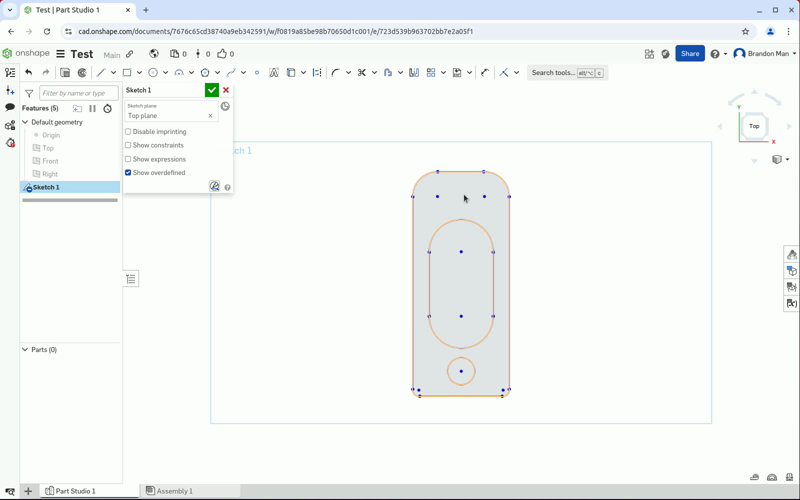
click(464, 194)
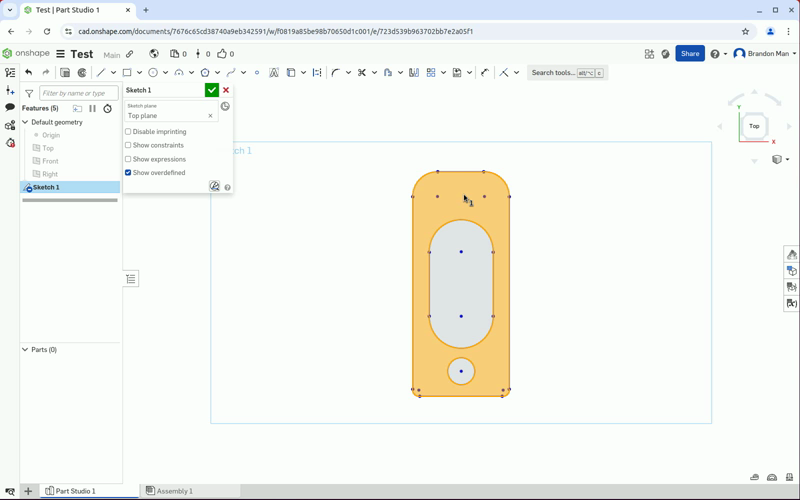
mouse_move(73, 352)
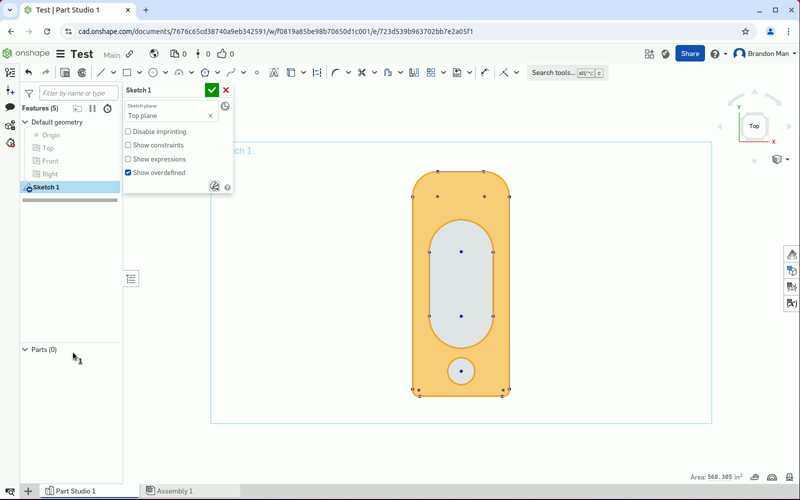
key(shift+y)
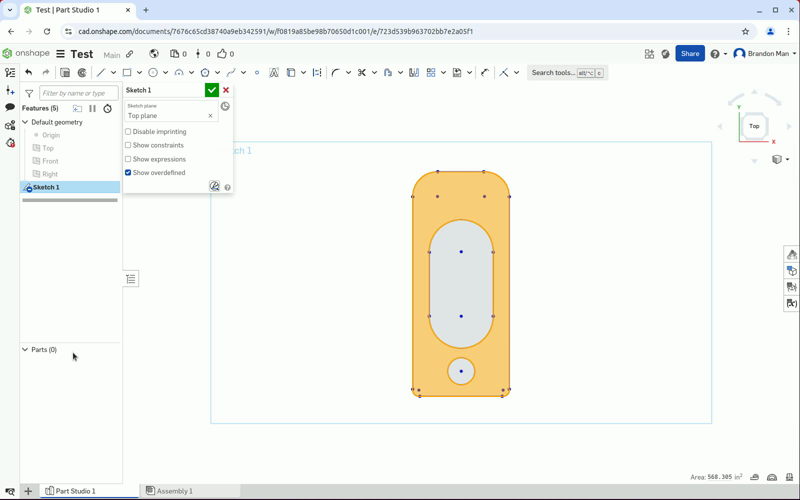
key(shift+e)
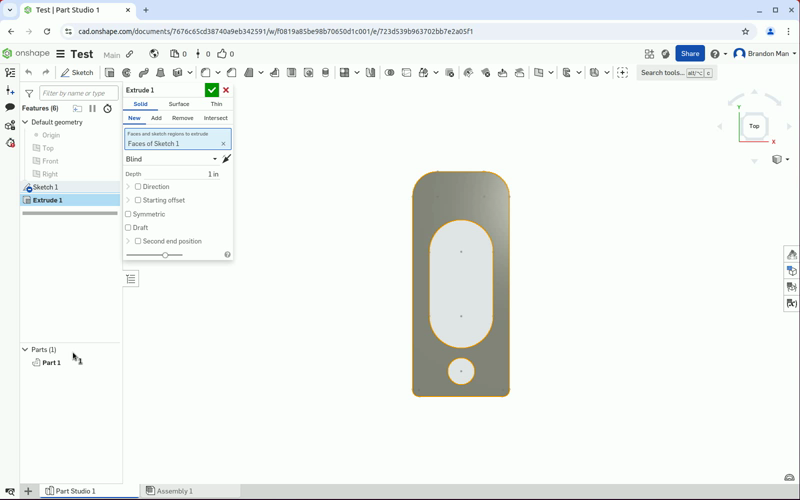
mouse_move(143, 106)
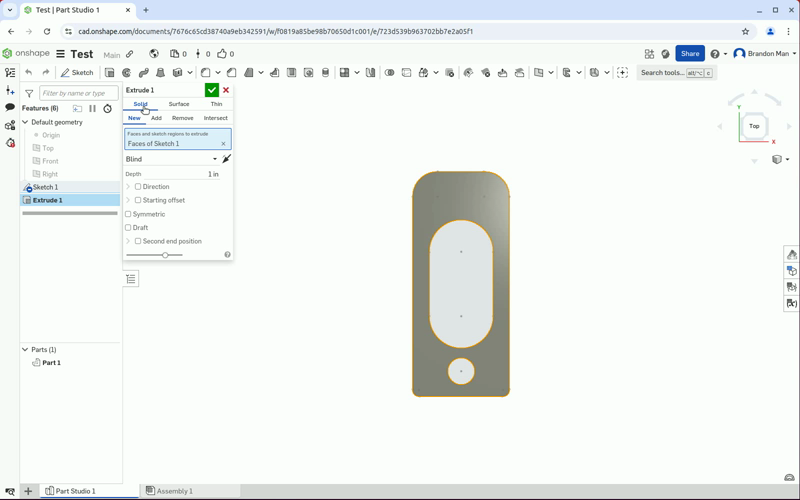
click(143, 106)
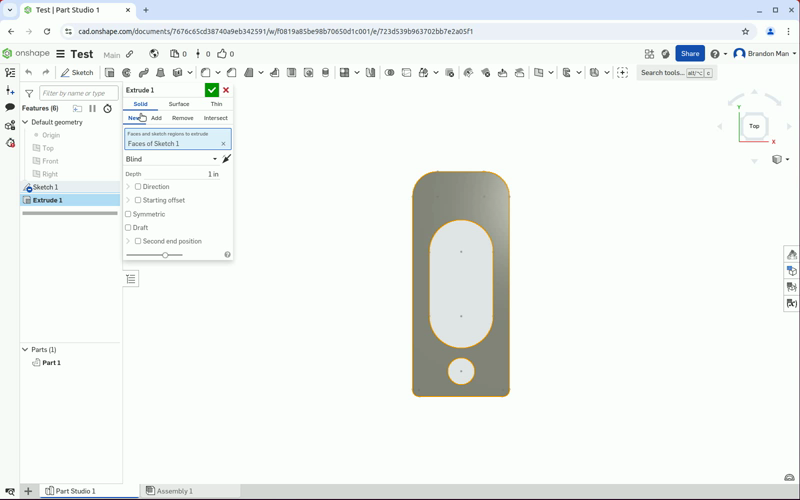
mouse_move(137, 120)
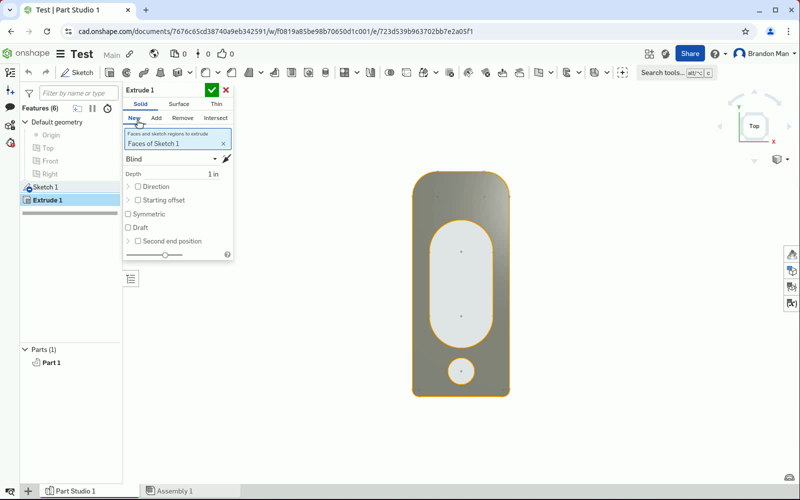
click(137, 120)
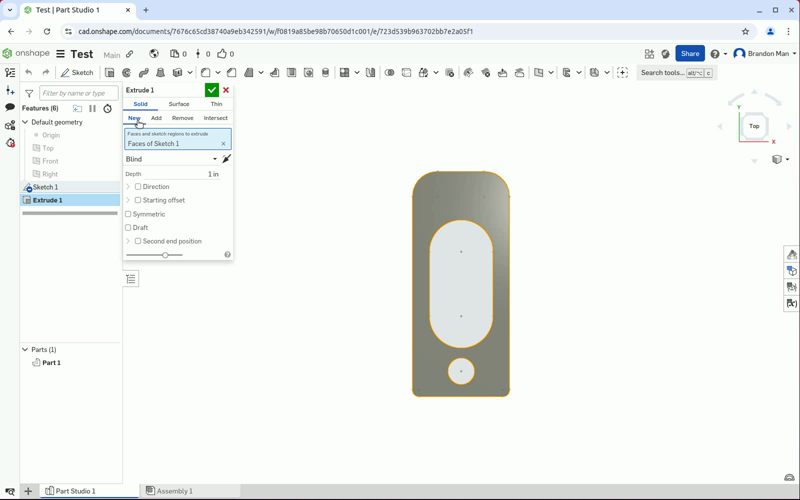
key(tab, 4)
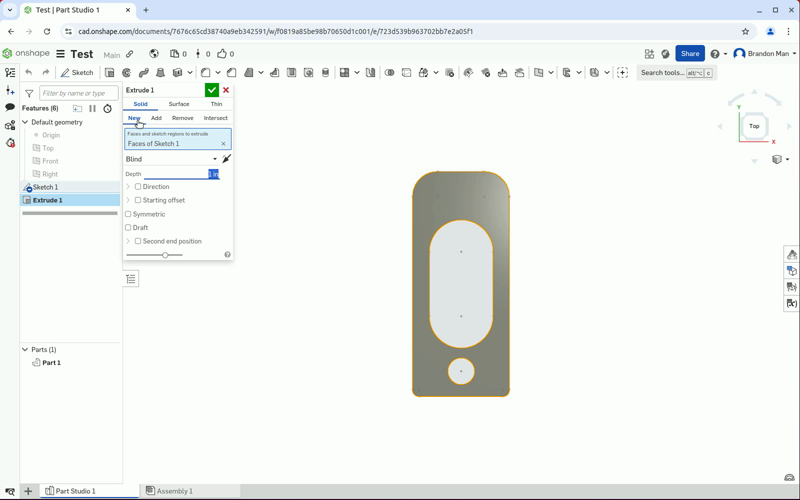
text(13.239)
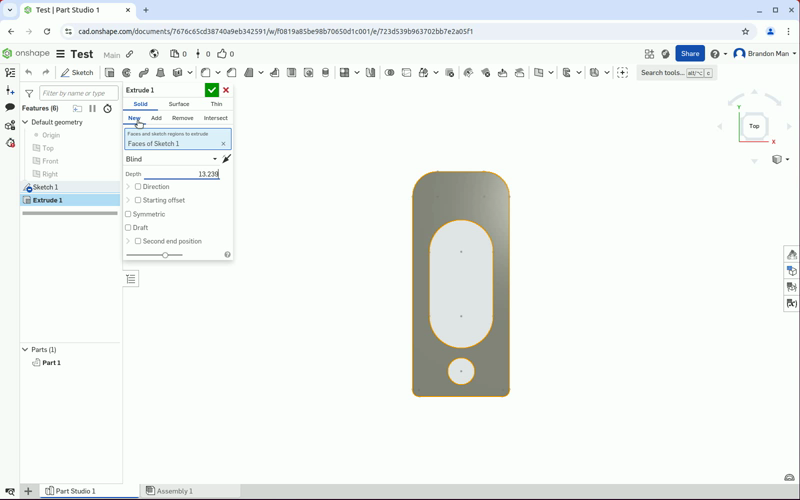
key(enter)
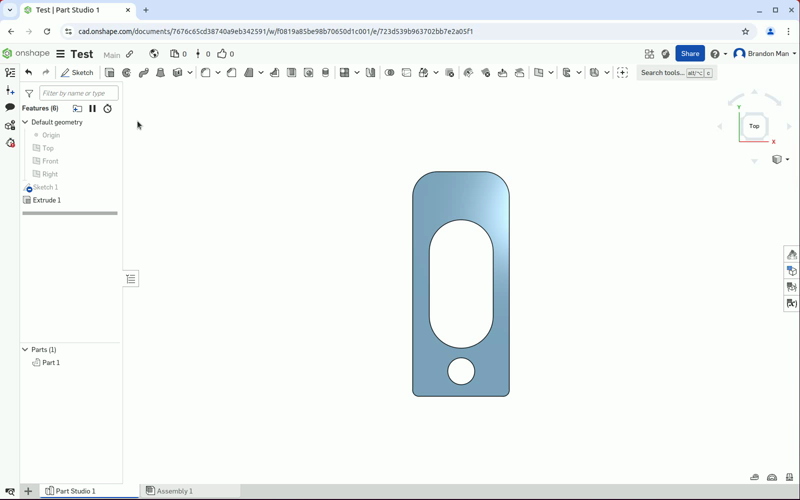
key(shift+h)
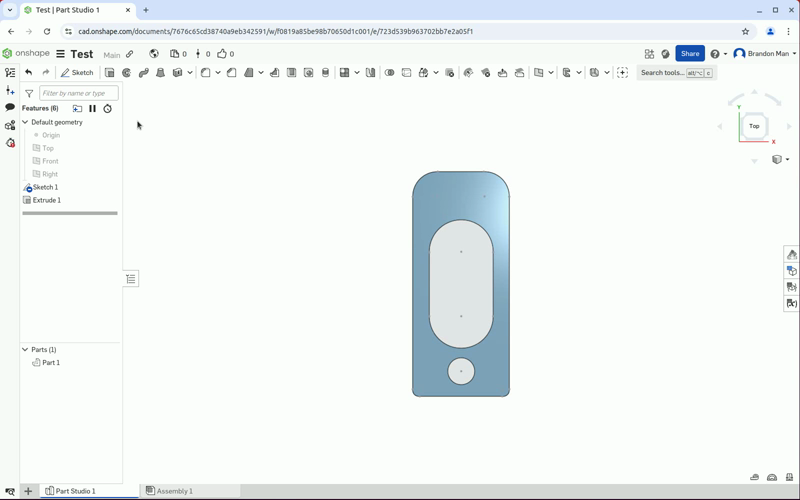
key(shift+h)
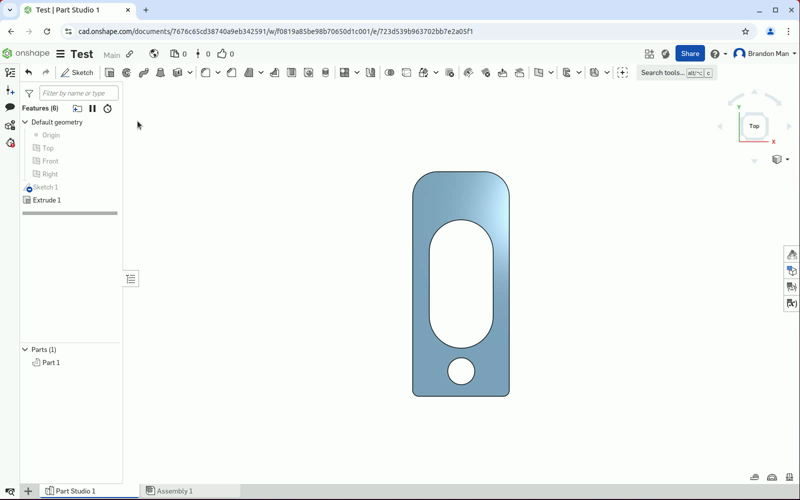
mouse_move(73, 189)
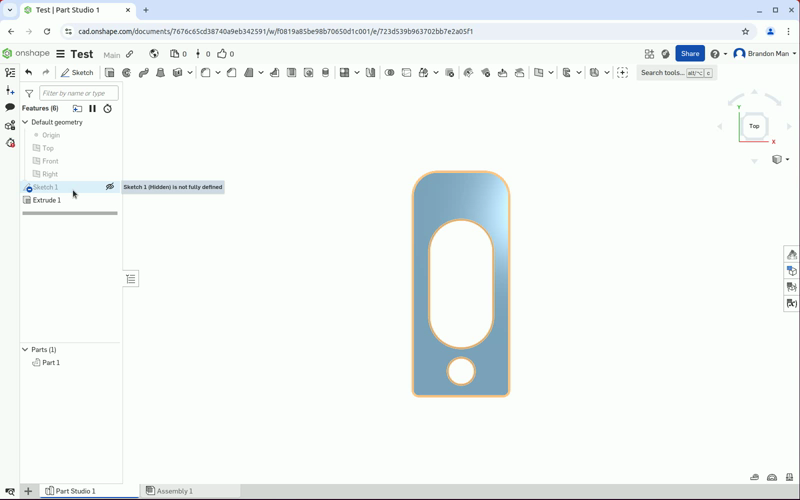
click(73, 189)
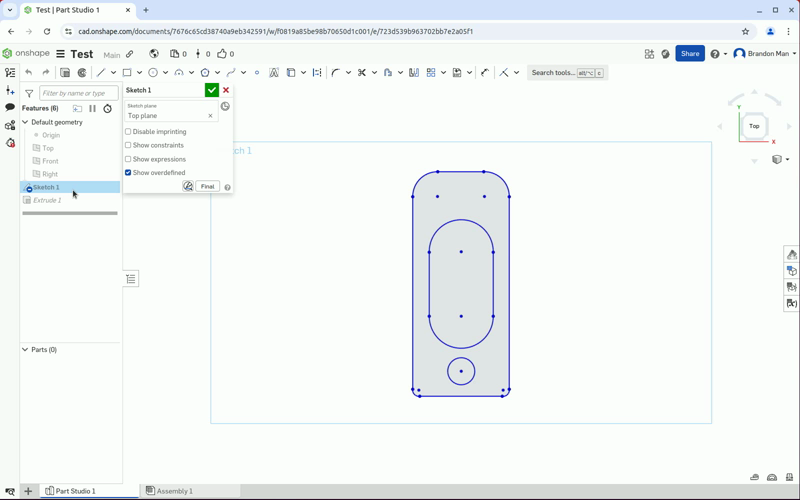
mouse_move(229, 92)
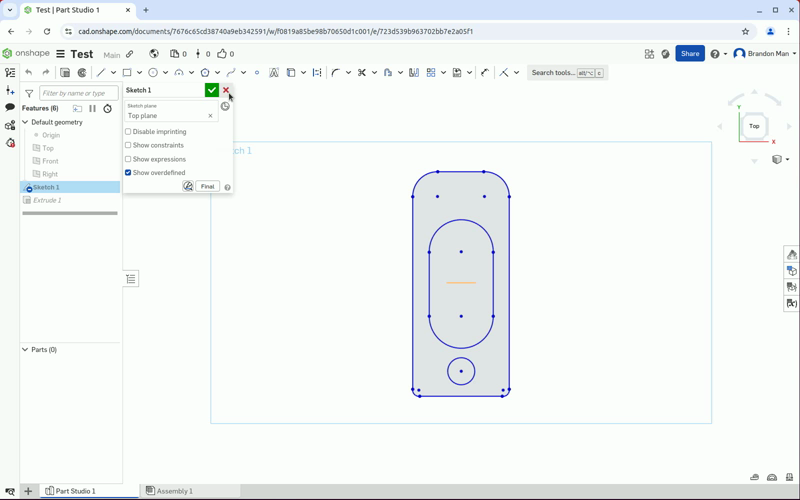
click(229, 92)
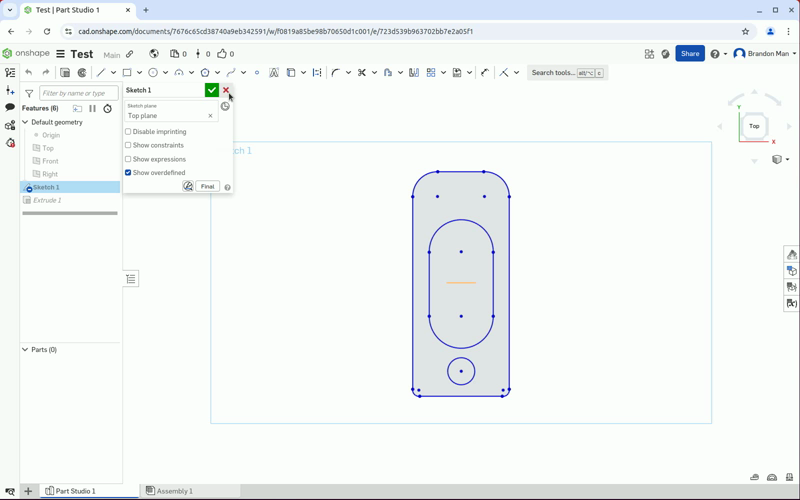
key(shift+s)
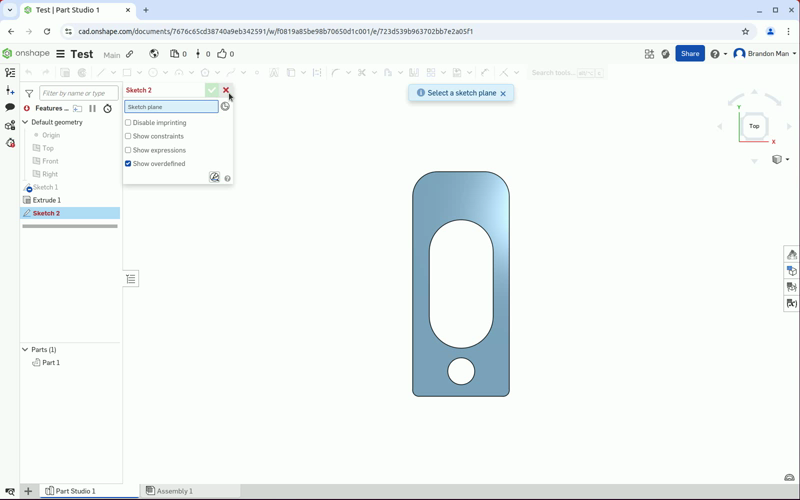
mouse_move(73, 150)
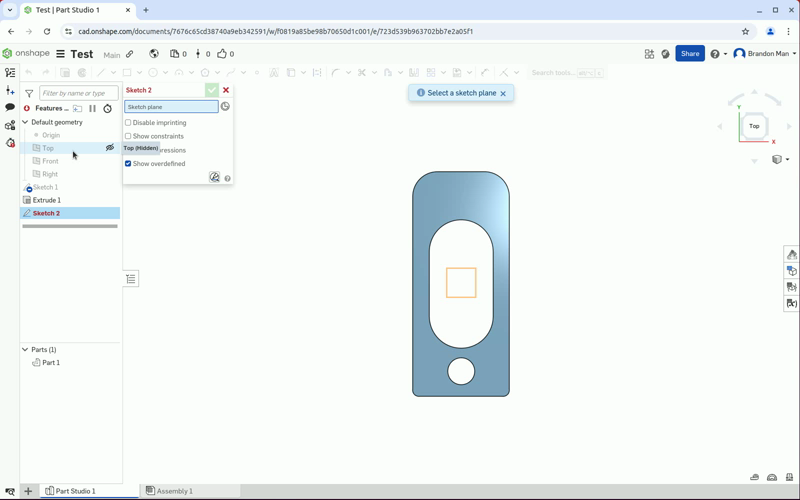
click(73, 150)
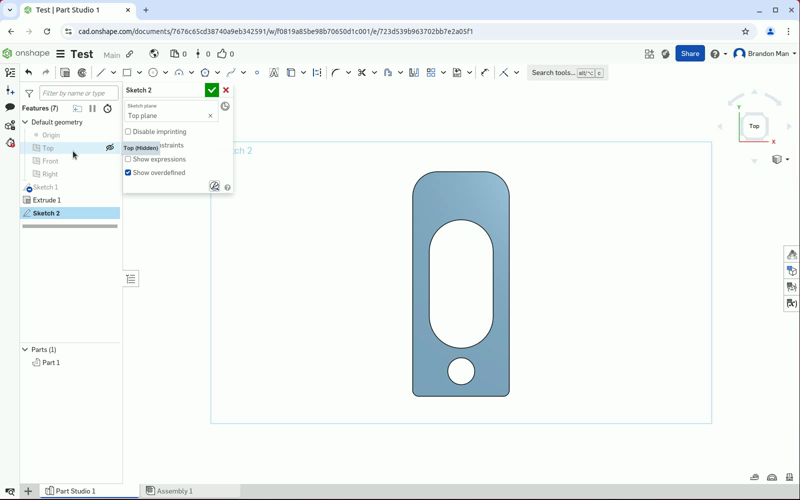
mouse_move(73, 352)
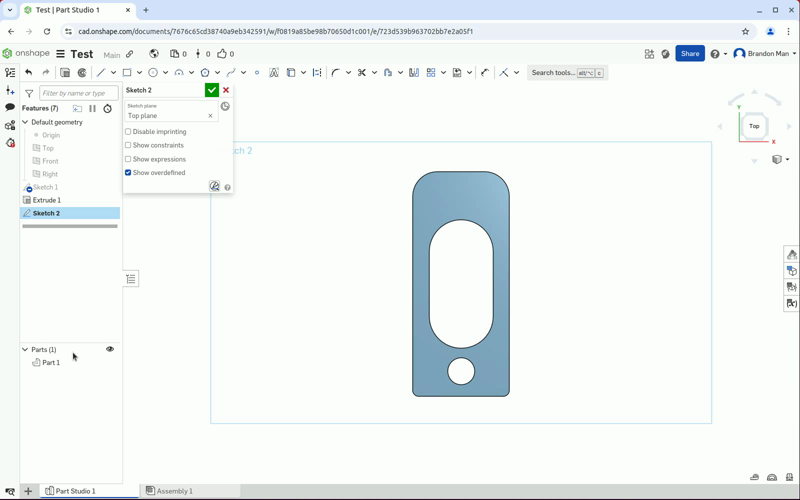
key(y)
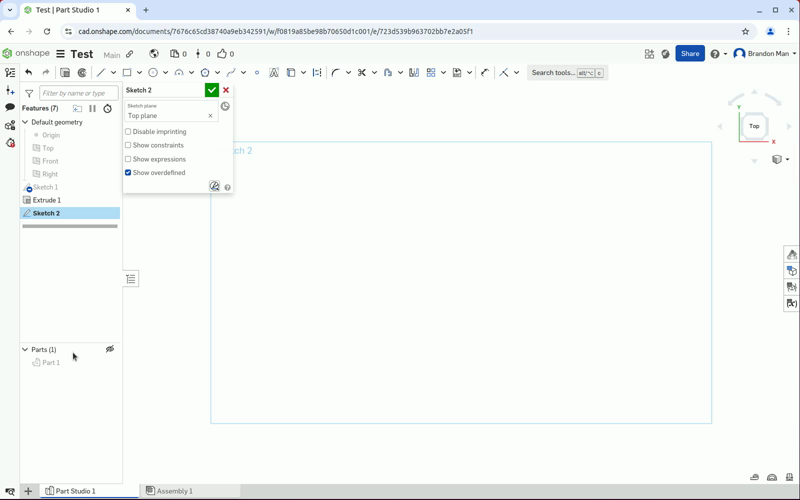
key(a)
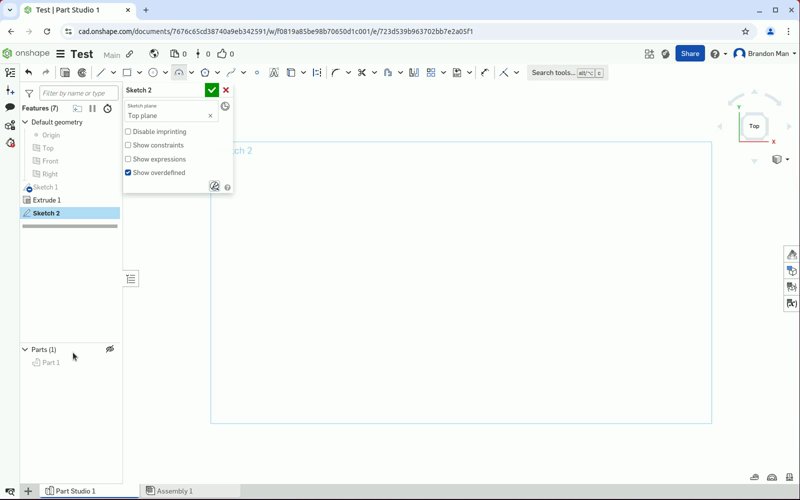
key_down(shift)
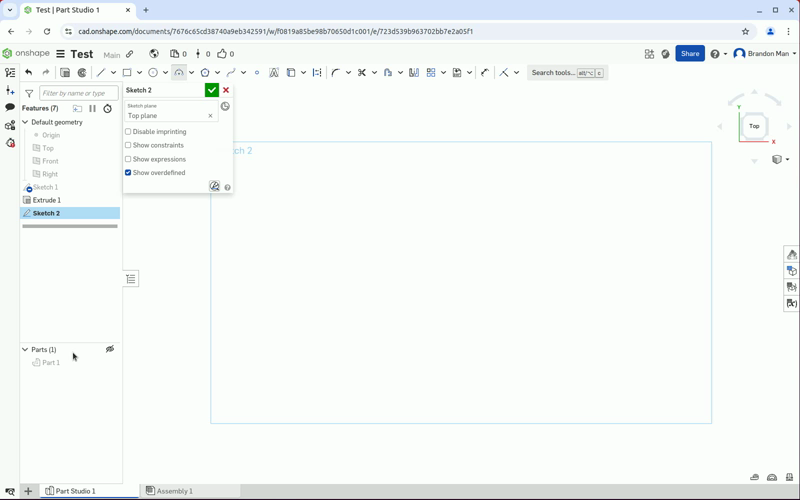
mouse_move(429, 314)
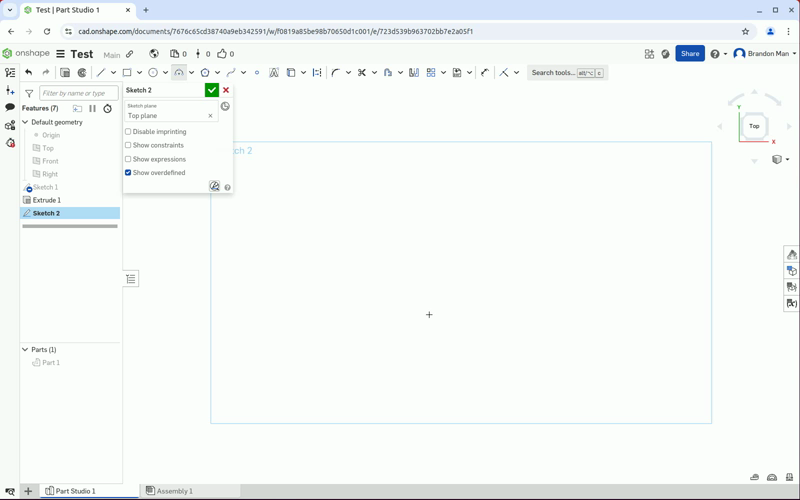
click(429, 314)
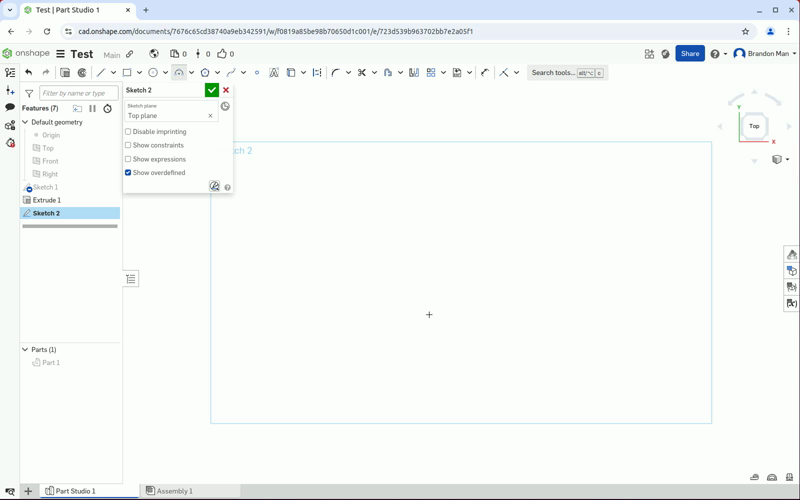
key_up(shift)
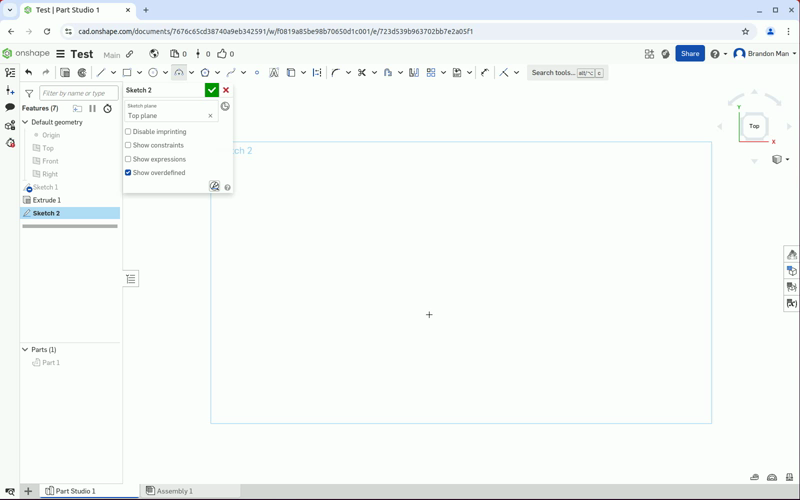
key_down(shift)
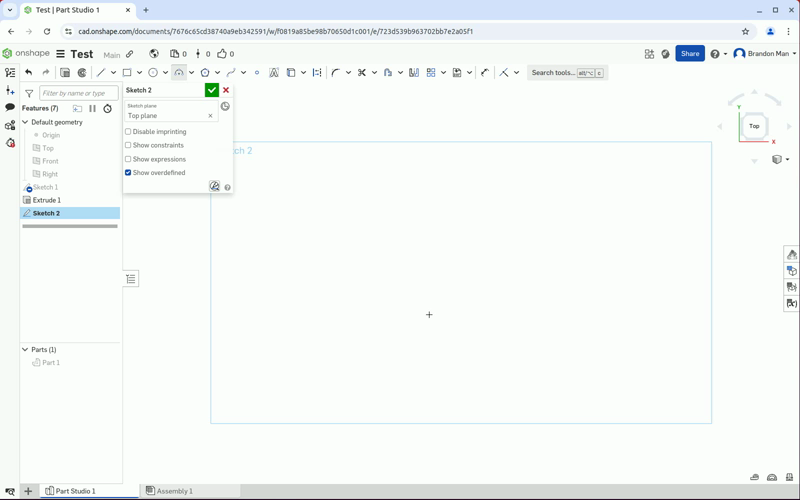
mouse_move(494, 314)
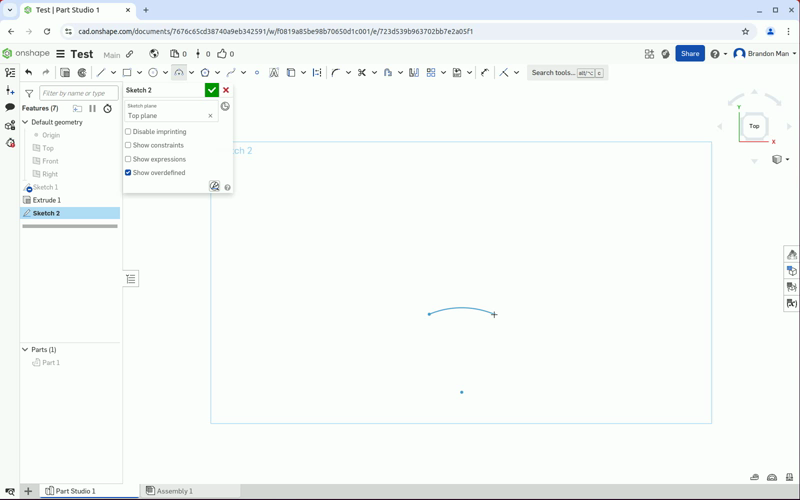
click(494, 314)
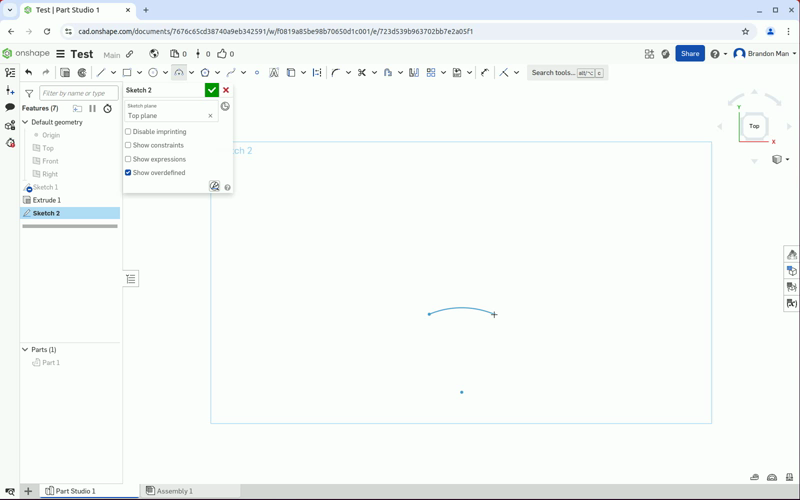
mouse_move(461, 347)
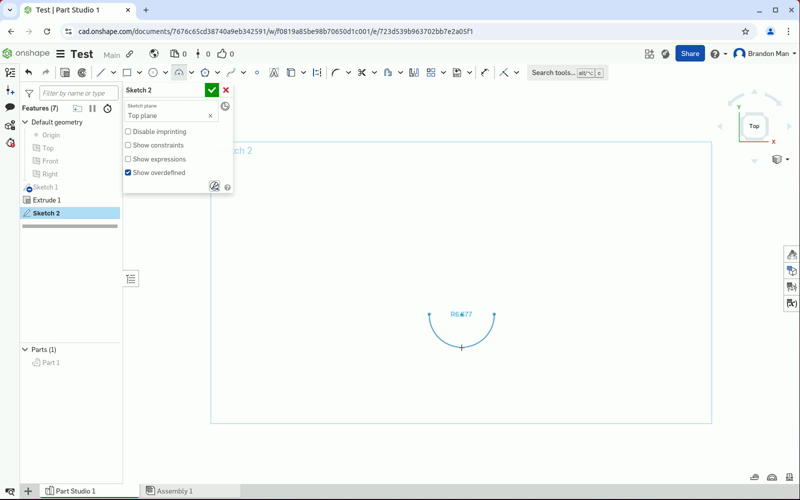
click(461, 347)
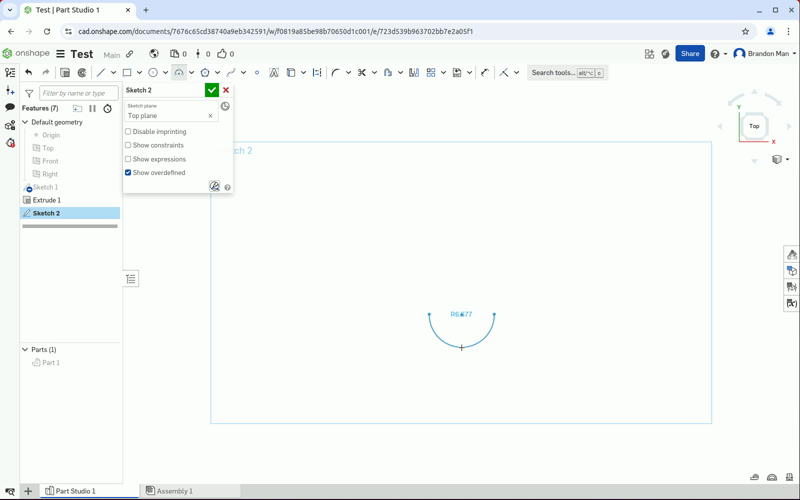
key_up(shift)
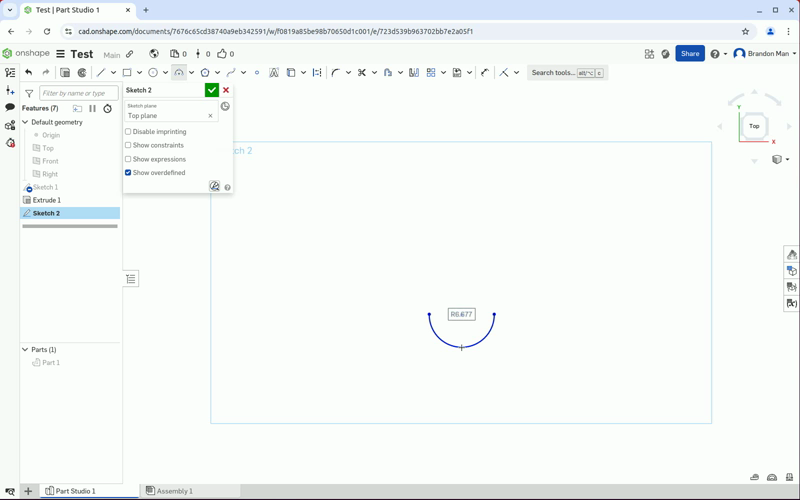
key(esc)
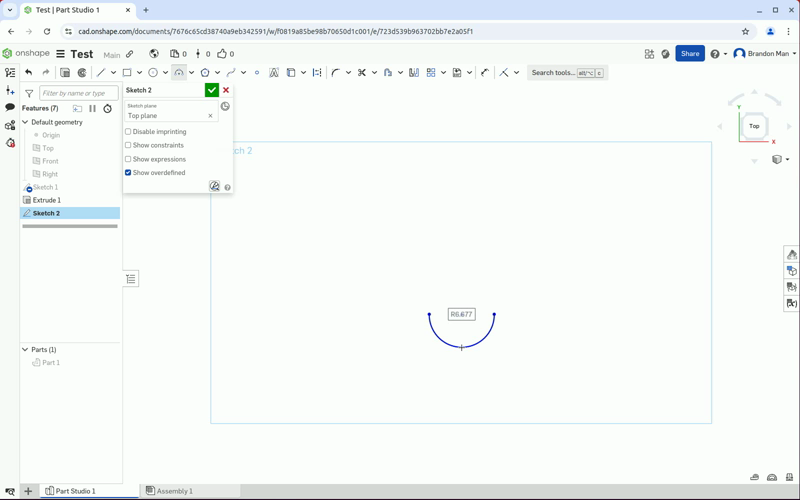
key(l)
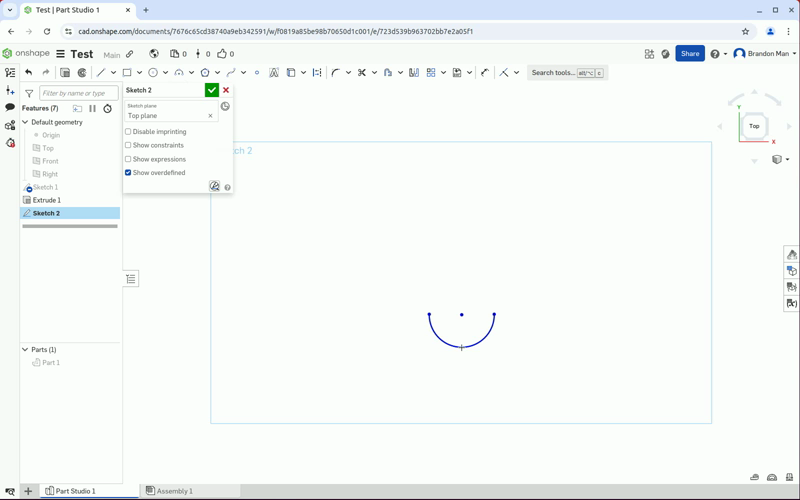
mouse_move(494, 314)
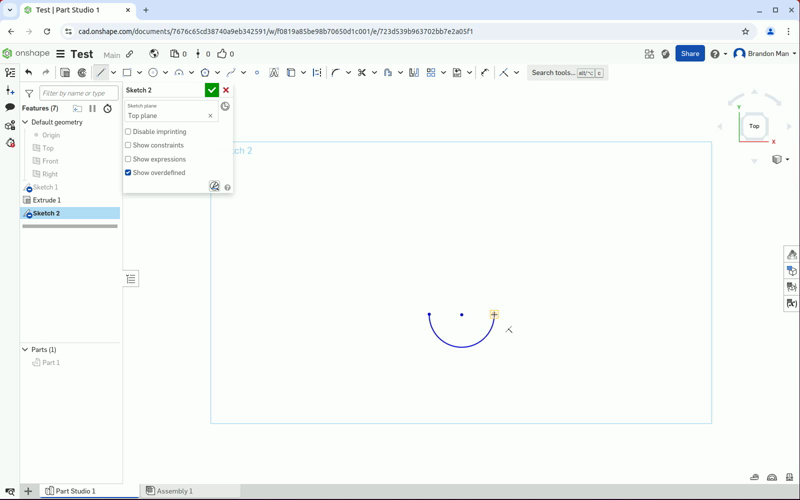
click(494, 314)
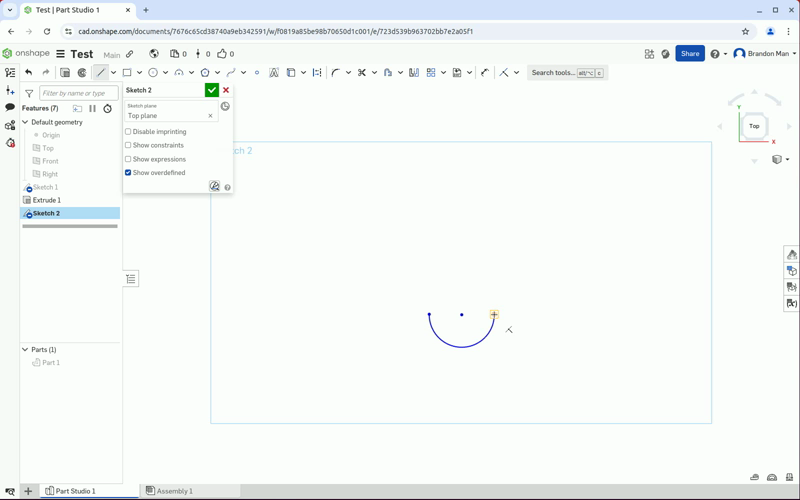
key_down(shift)
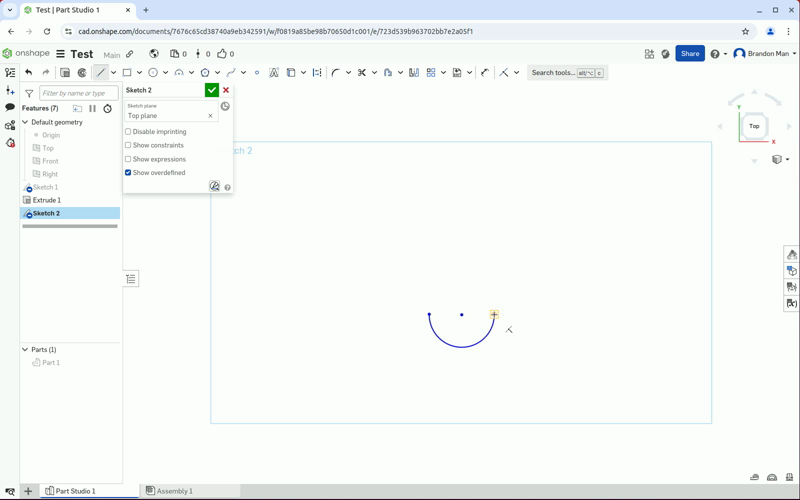
mouse_move(494, 251)
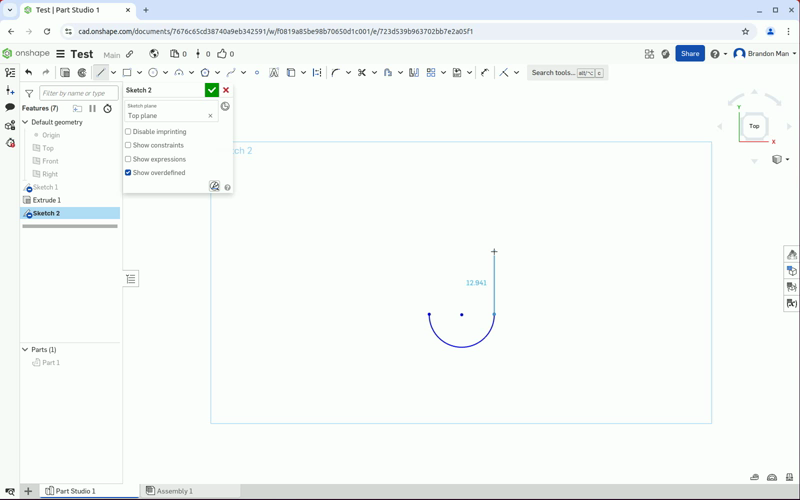
click(494, 251)
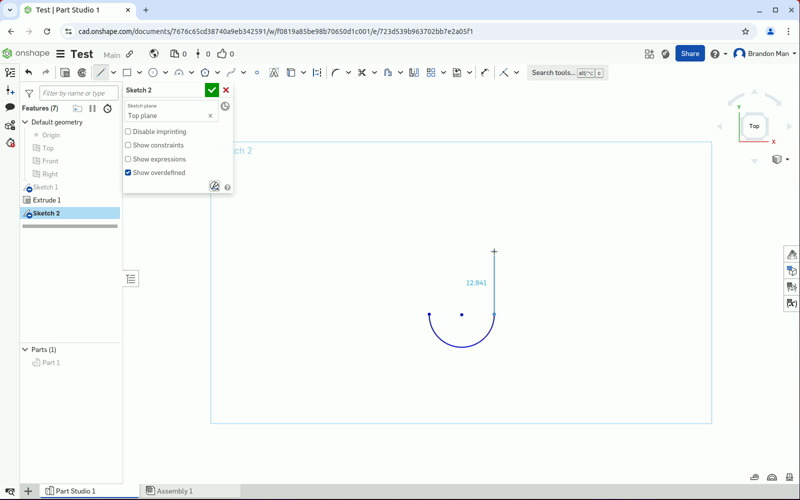
key_up(shift)
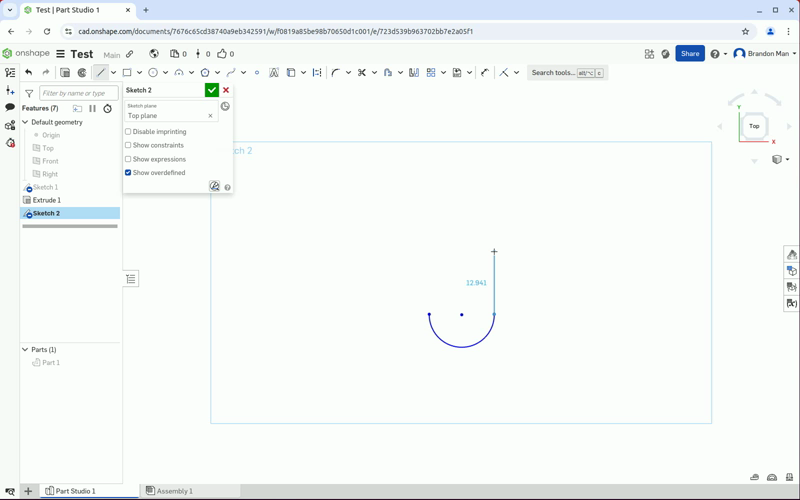
key(esc)
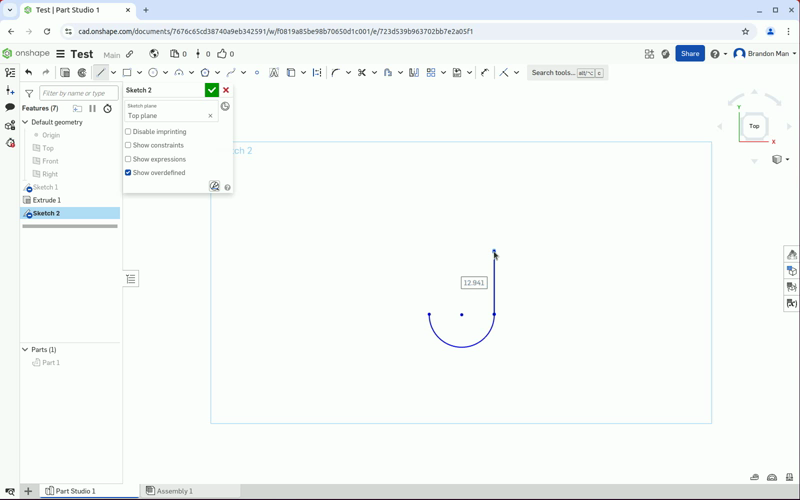
key(a)
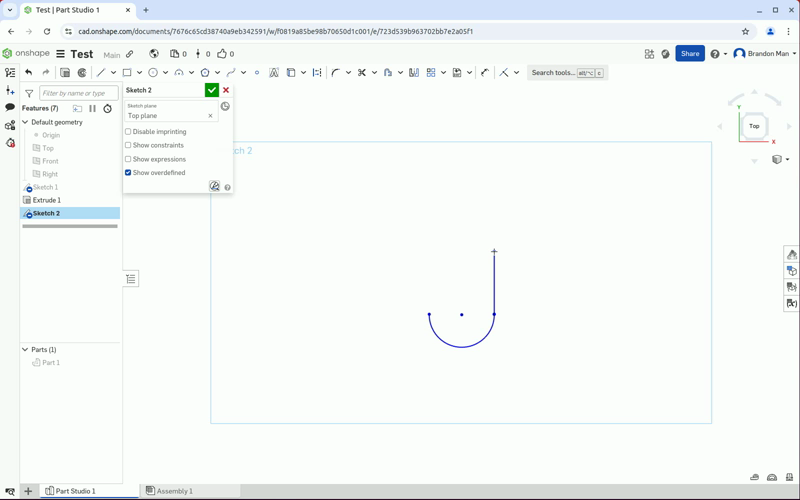
mouse_move(494, 251)
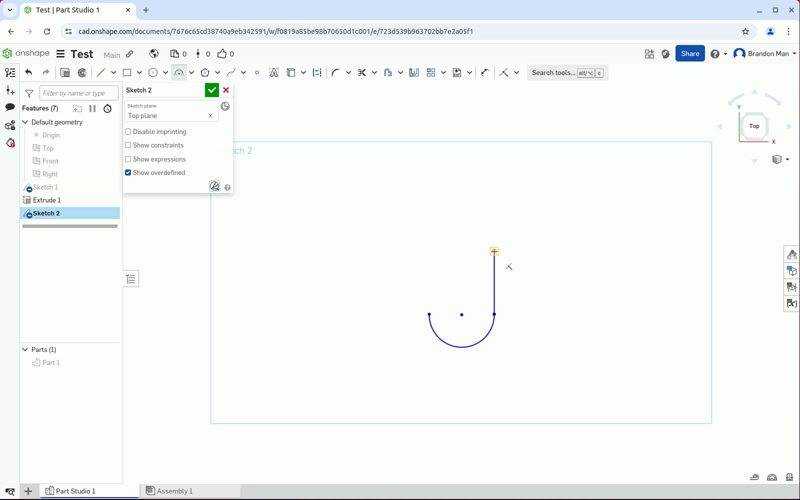
click(494, 251)
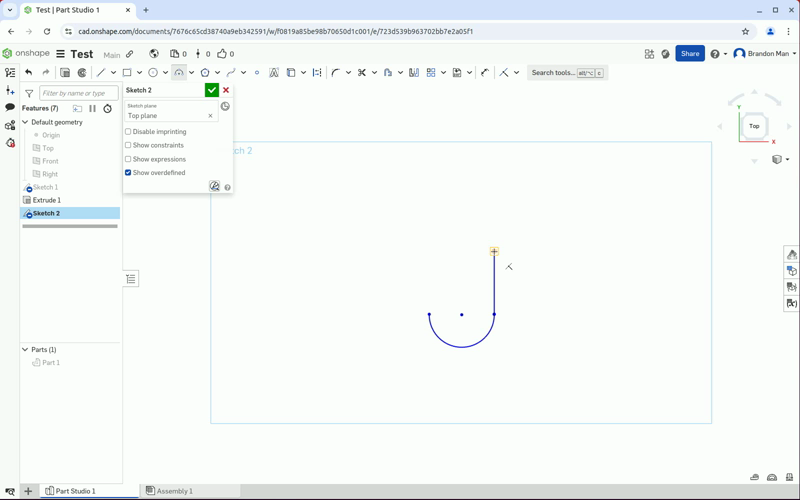
key_down(shift)
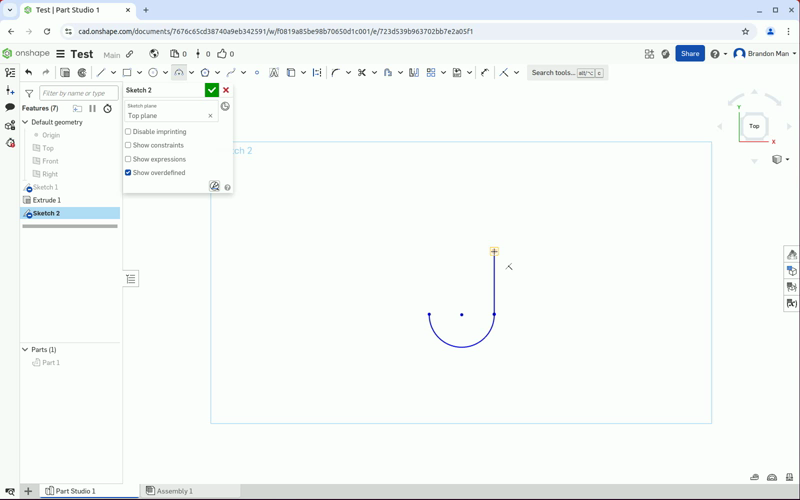
mouse_move(429, 251)
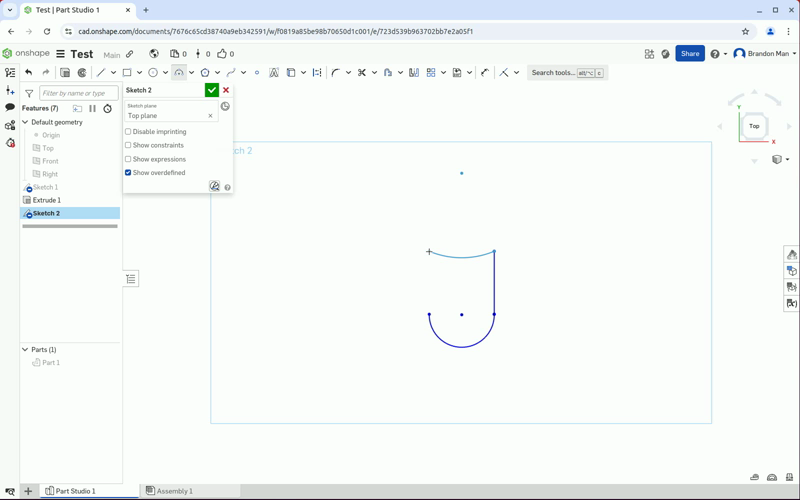
click(429, 251)
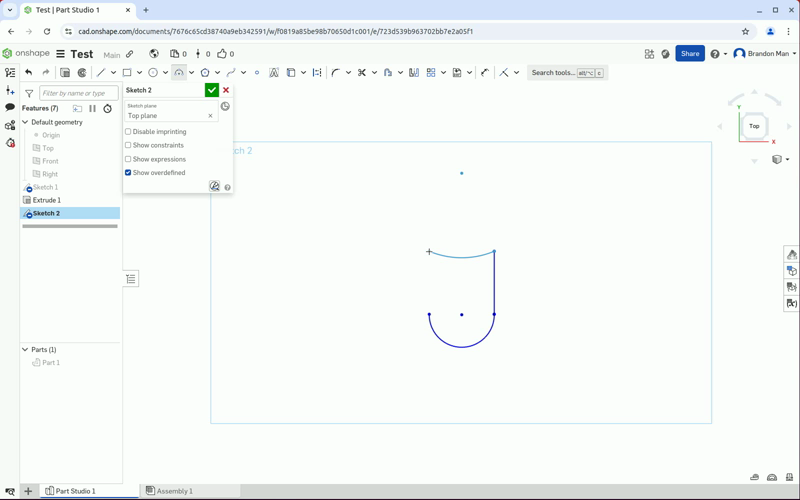
mouse_move(461, 219)
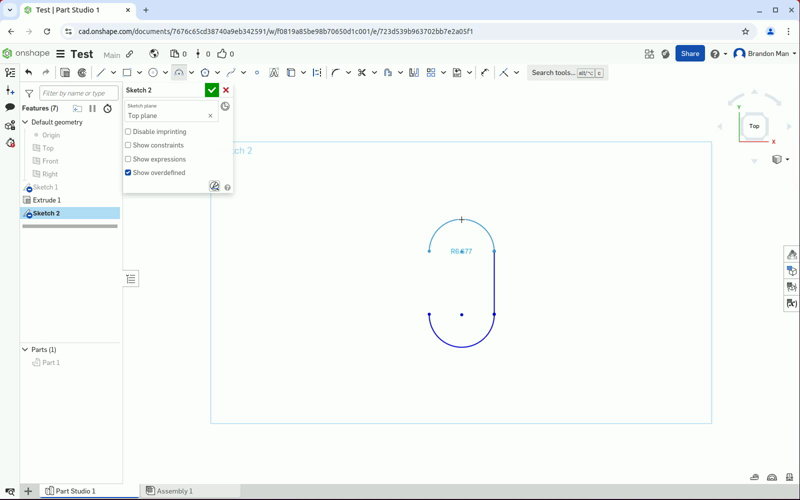
click(461, 219)
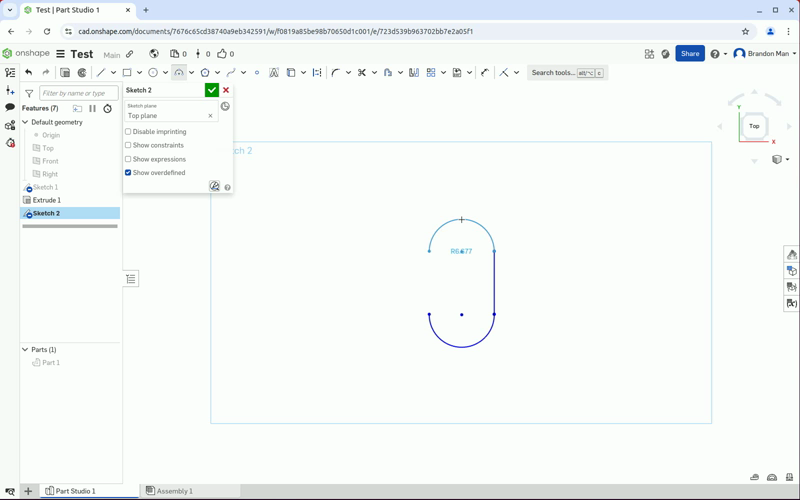
key_up(shift)
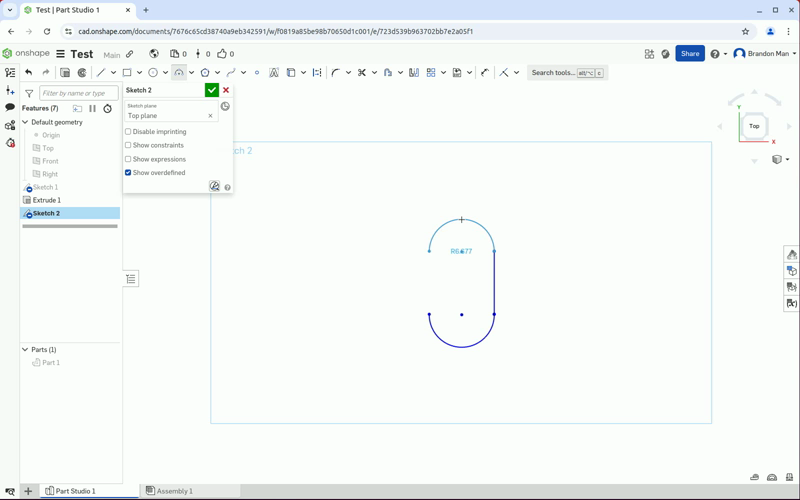
key(esc)
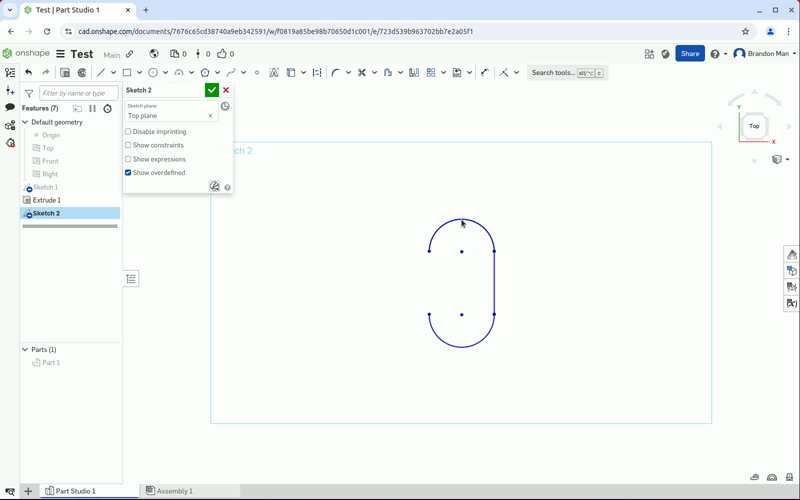
key(l)
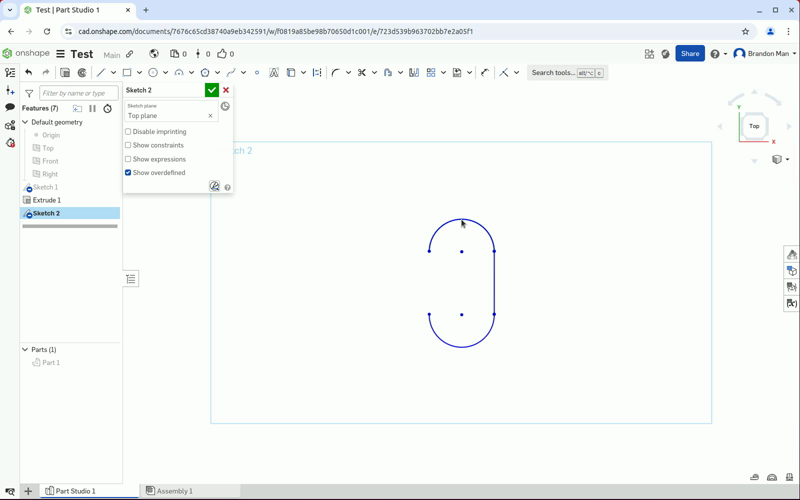
mouse_move(429, 251)
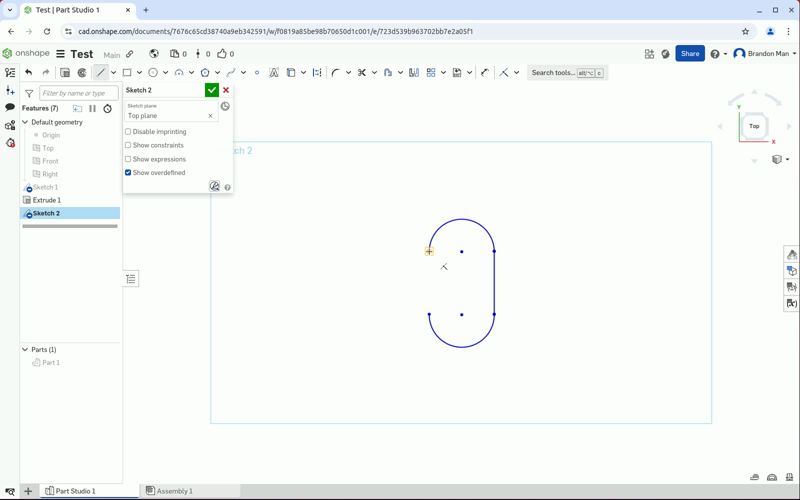
click(429, 251)
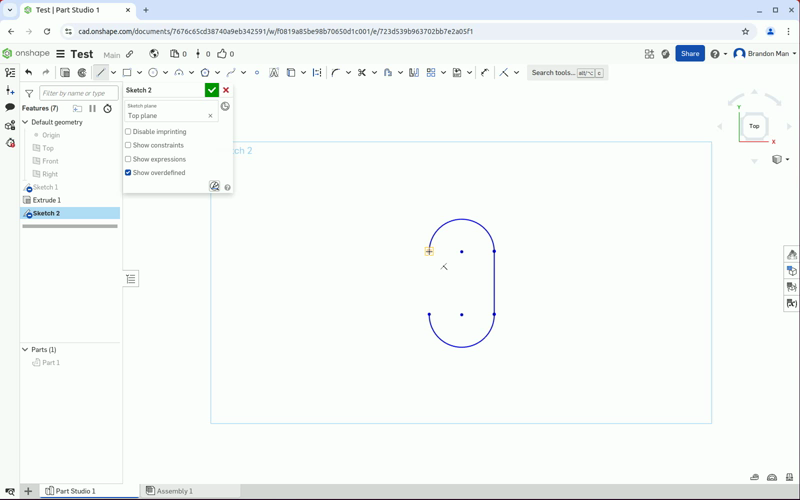
key_down(shift)
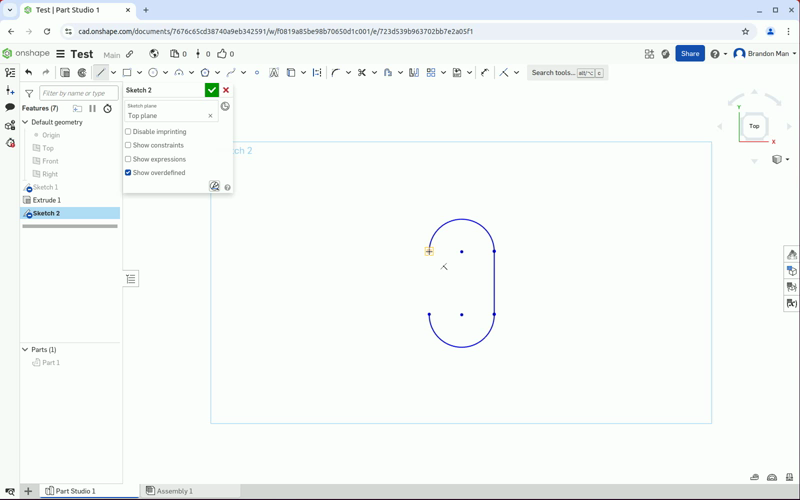
mouse_move(429, 314)
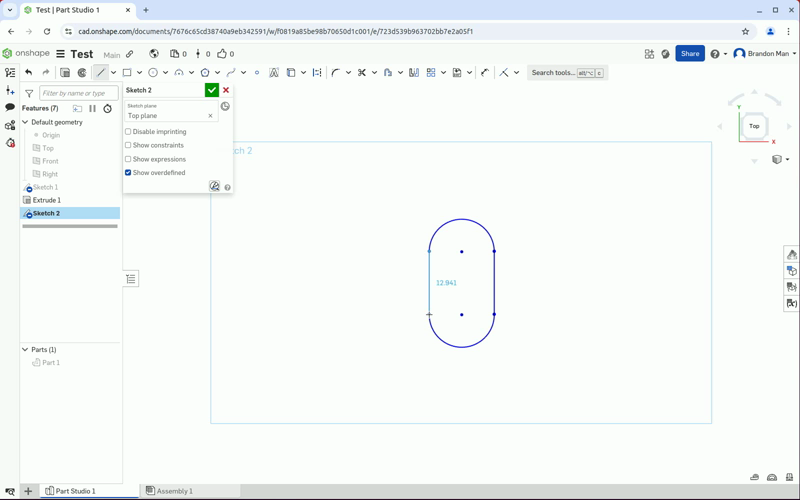
key_up(shift)
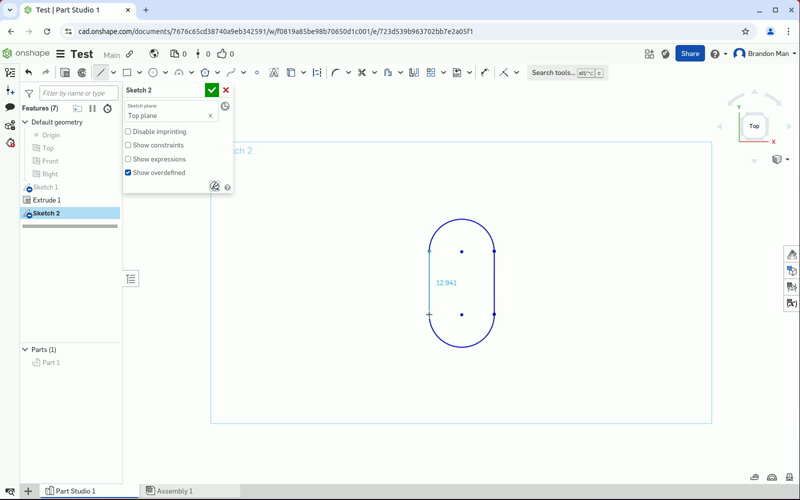
click(429, 314)
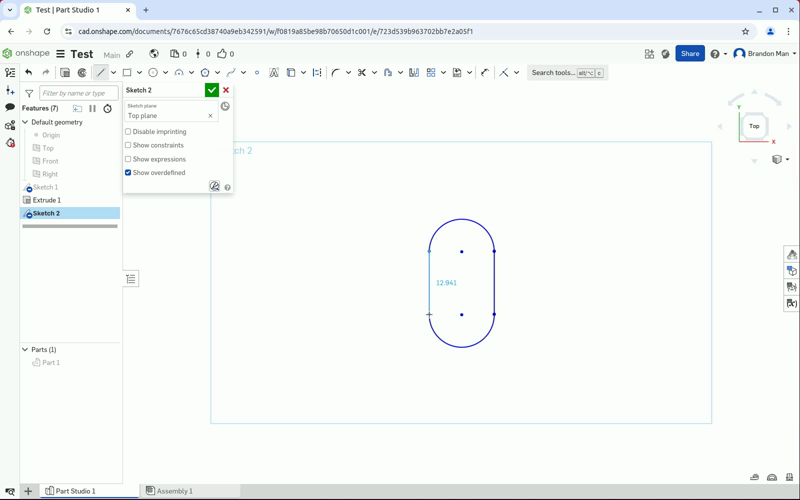
key(esc)
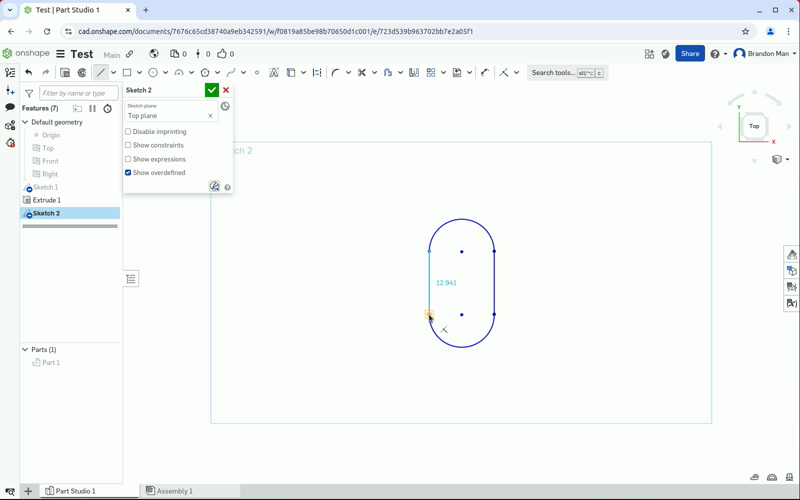
key(a)
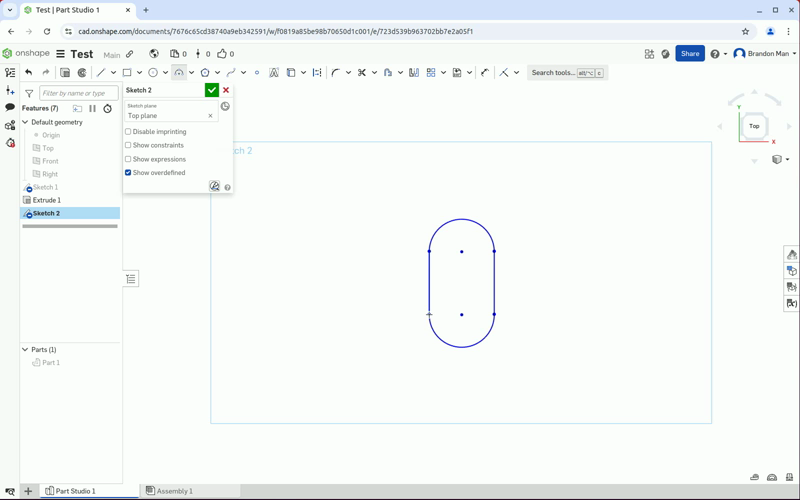
key_down(shift)
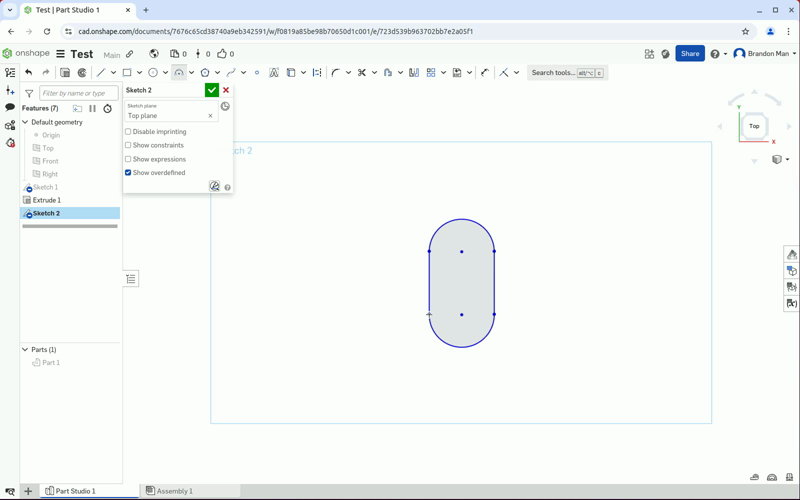
mouse_move(444, 314)
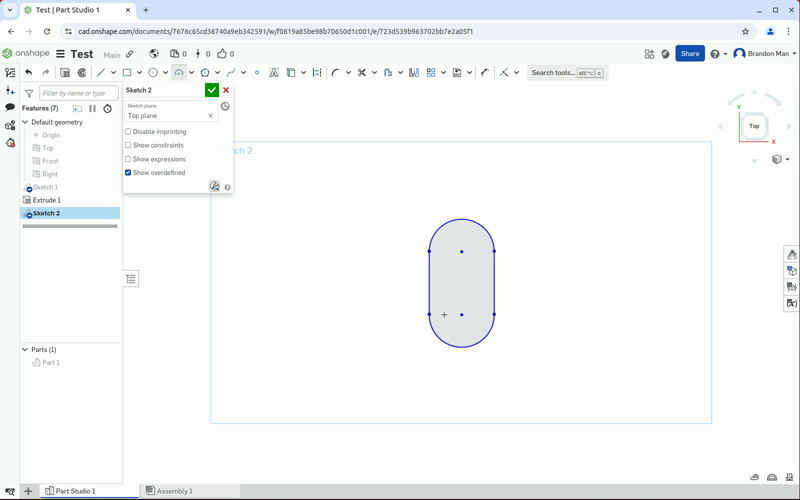
click(444, 314)
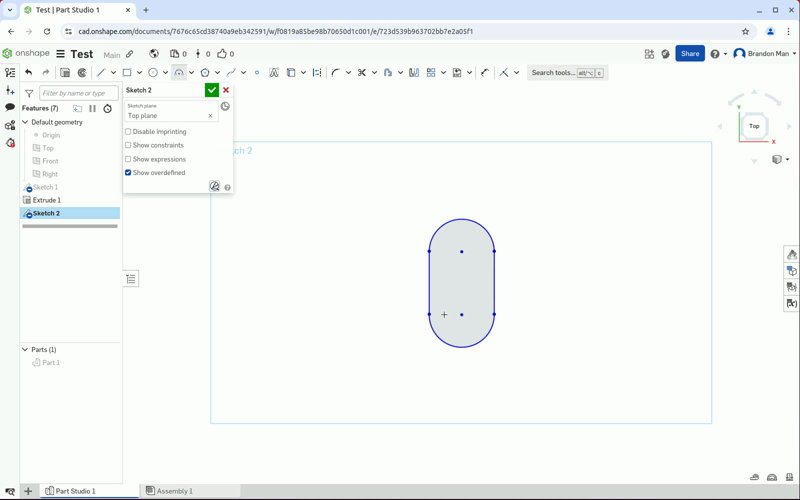
key_up(shift)
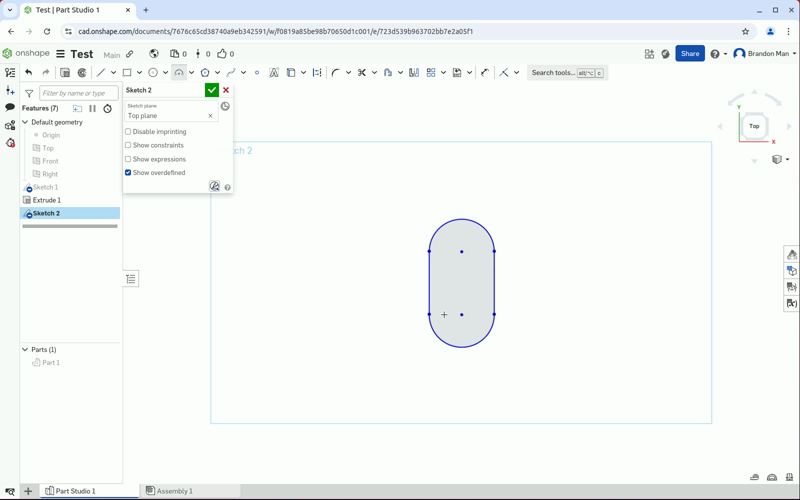
key_down(shift)
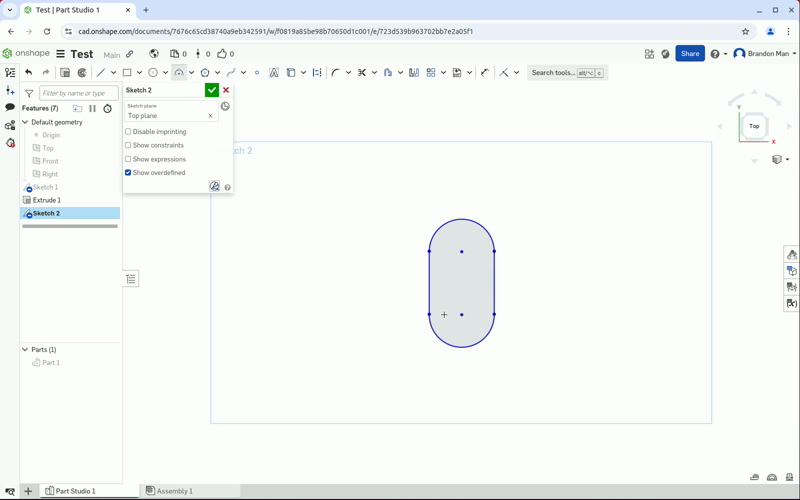
mouse_move(479, 314)
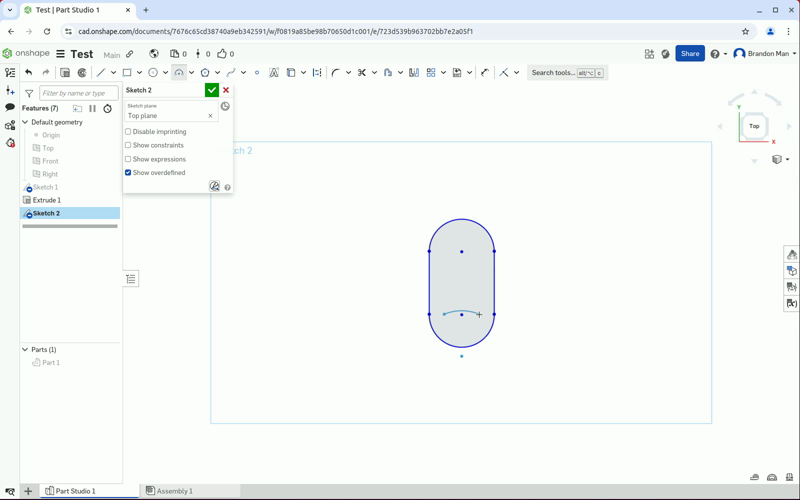
click(479, 314)
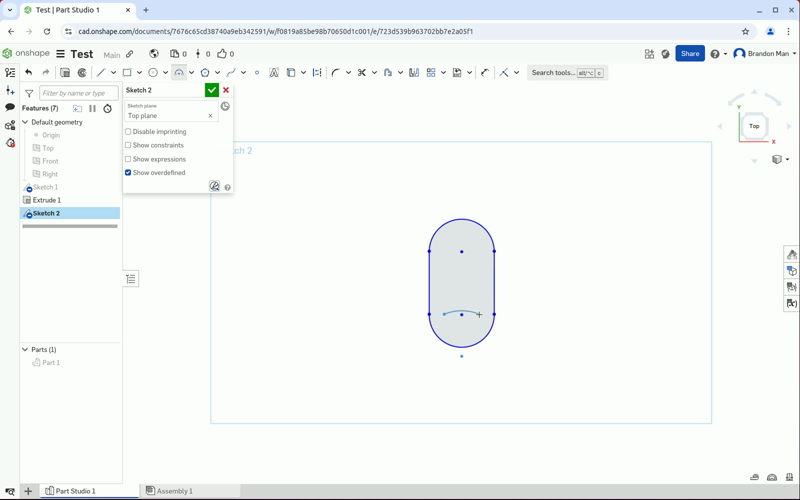
mouse_move(461, 332)
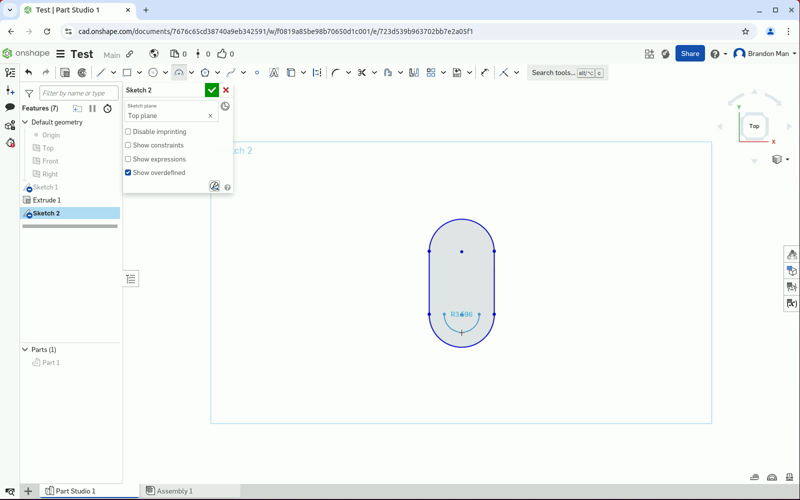
click(461, 332)
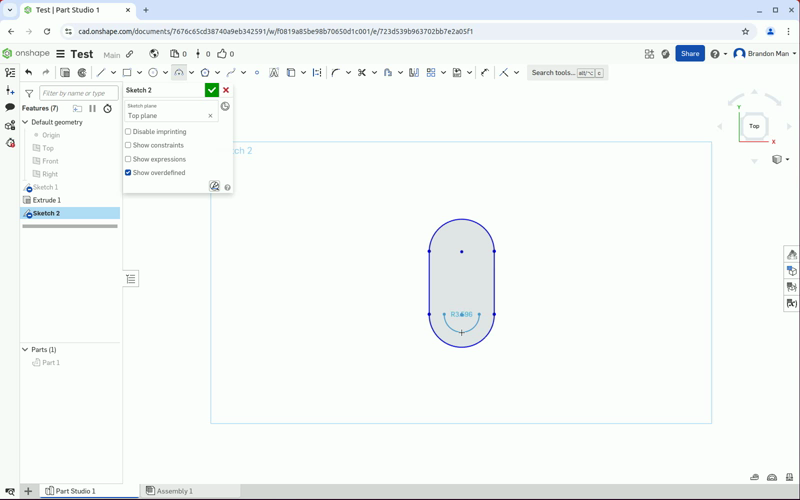
key_up(shift)
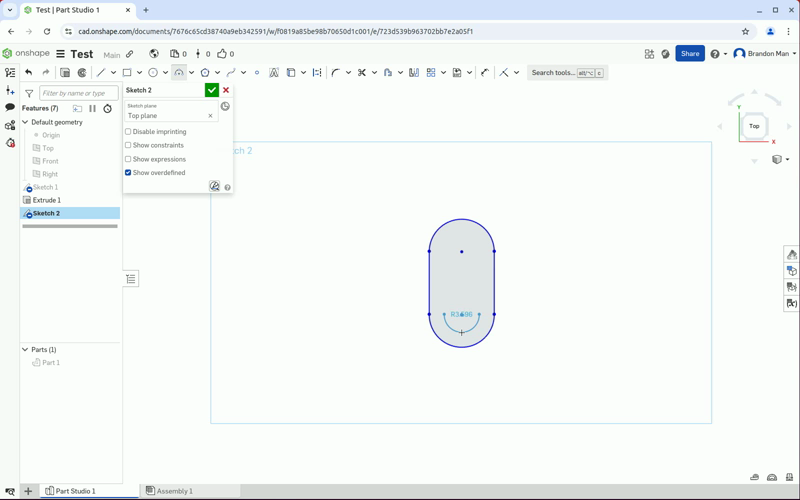
key(esc)
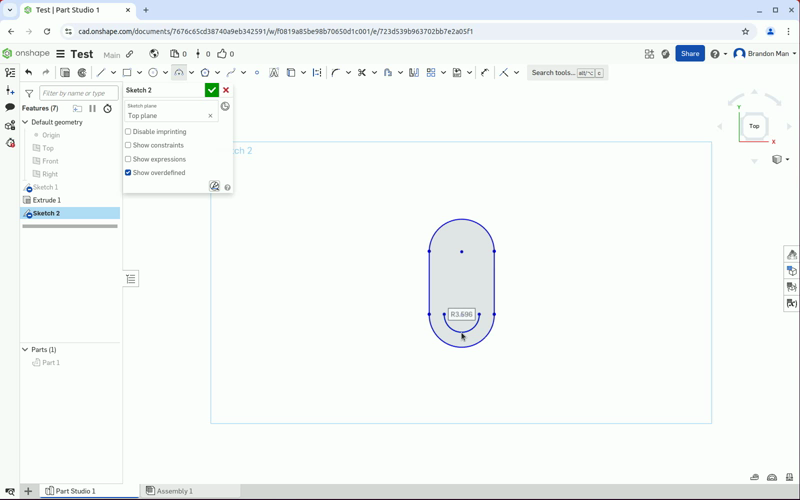
key(l)
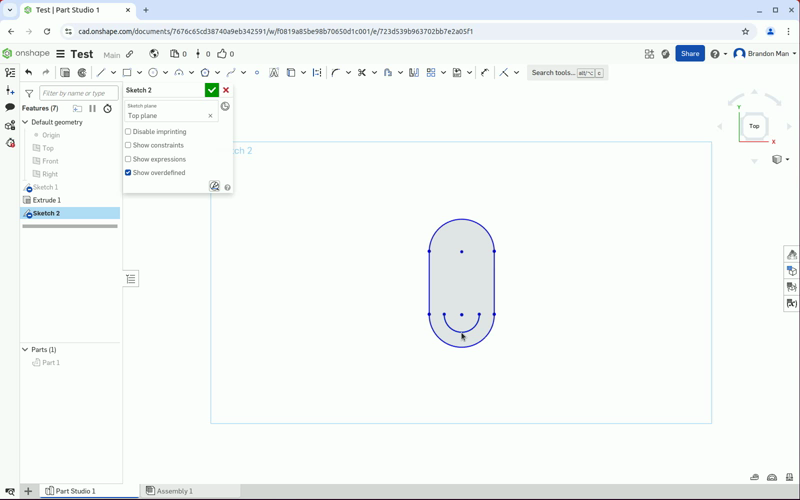
mouse_move(479, 314)
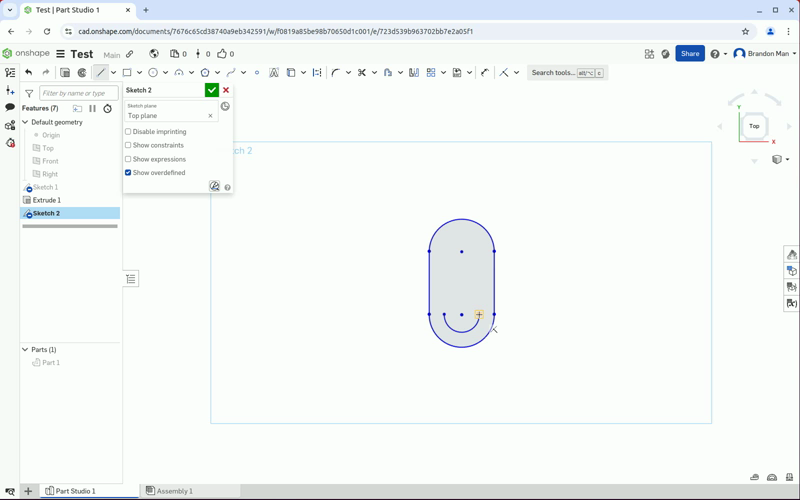
click(479, 314)
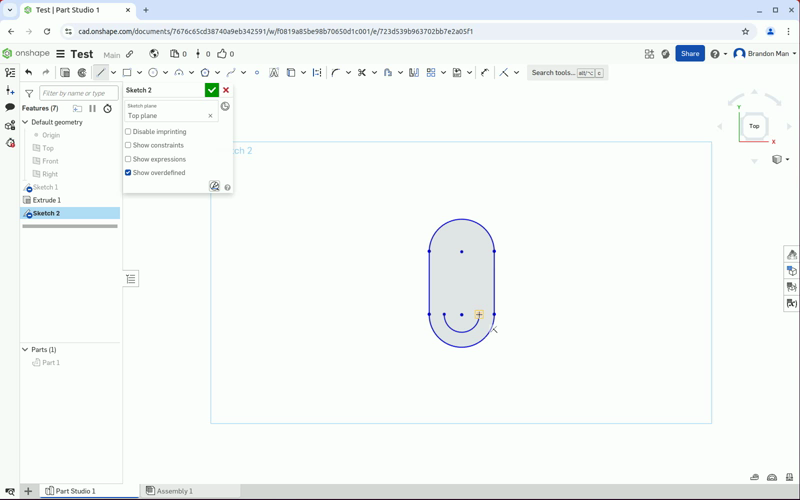
key_down(shift)
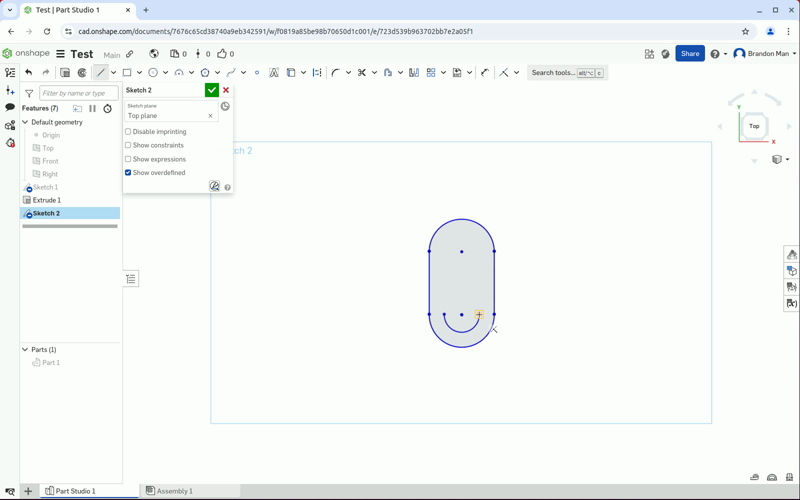
mouse_move(479, 251)
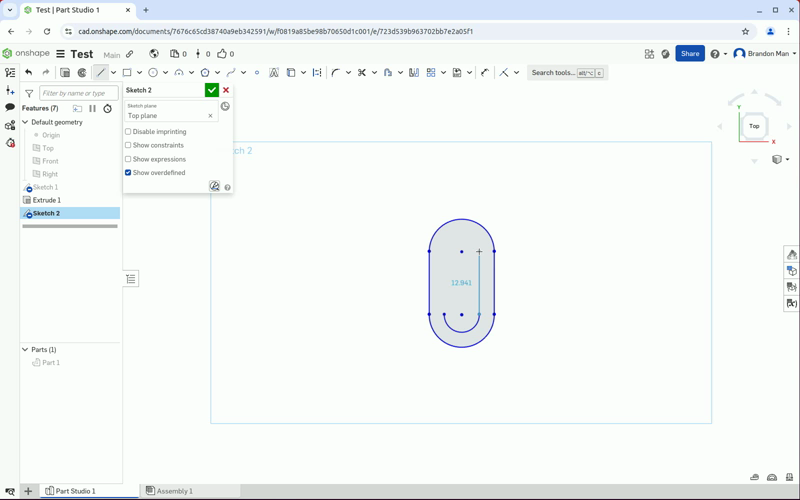
click(479, 251)
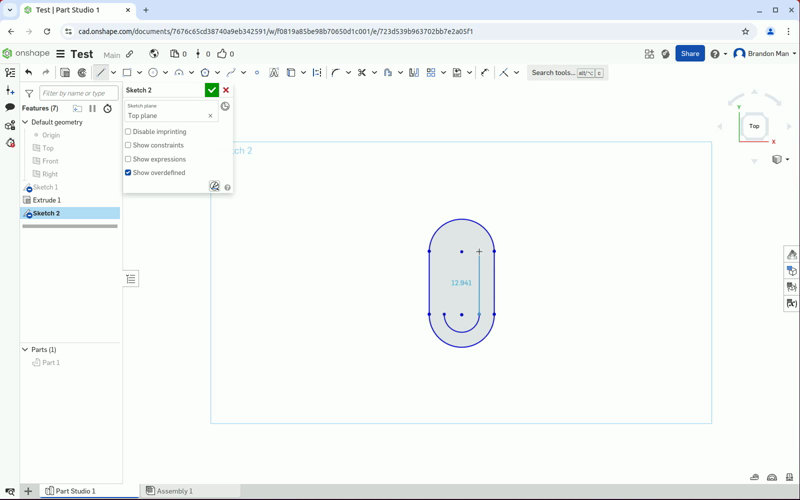
key_up(shift)
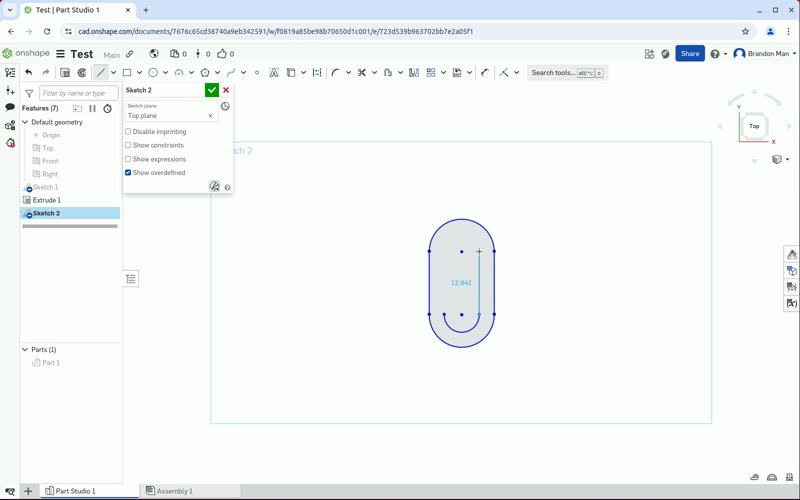
key(esc)
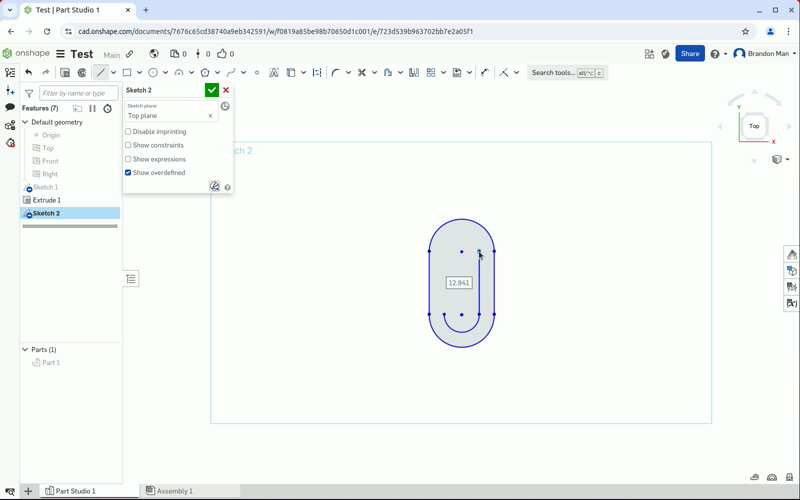
key(a)
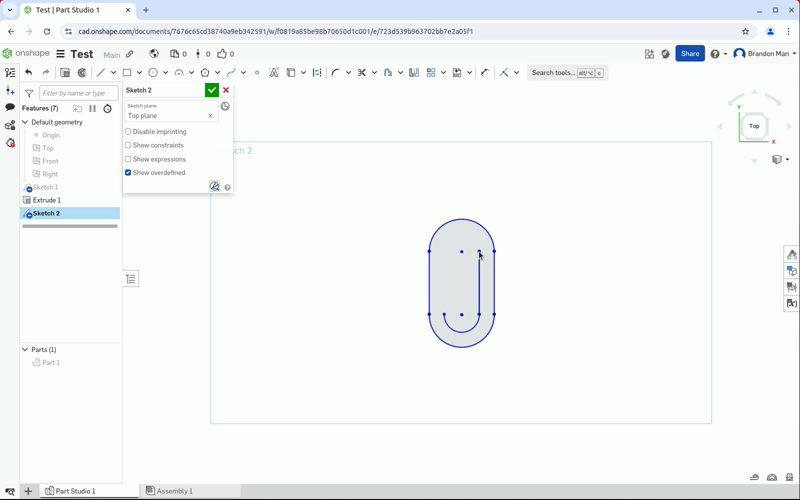
mouse_move(479, 251)
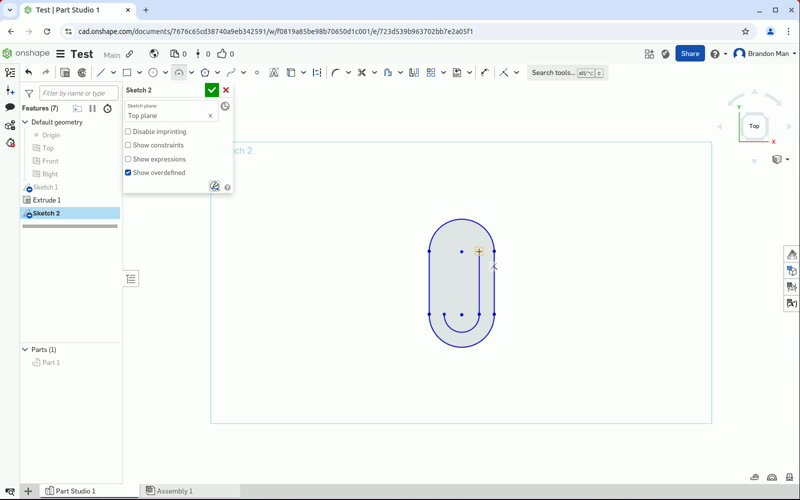
click(479, 251)
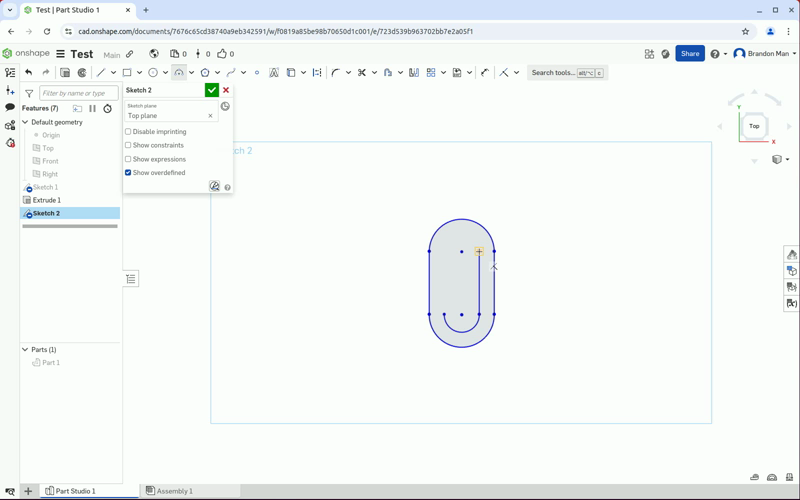
key_down(shift)
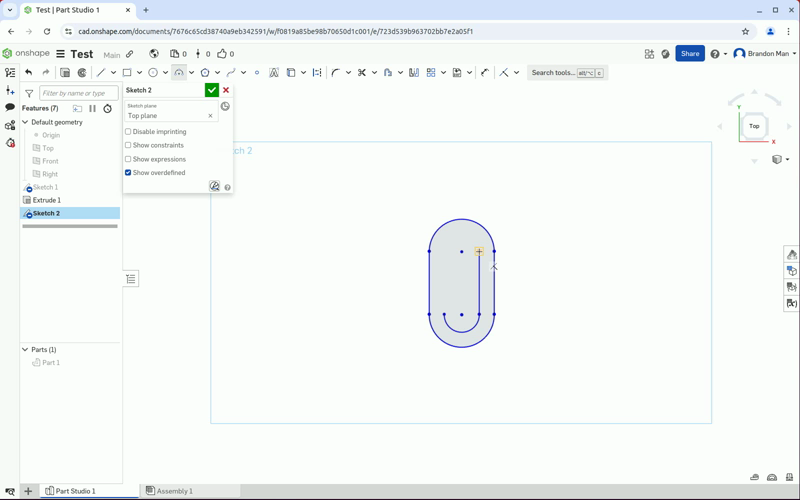
mouse_move(444, 251)
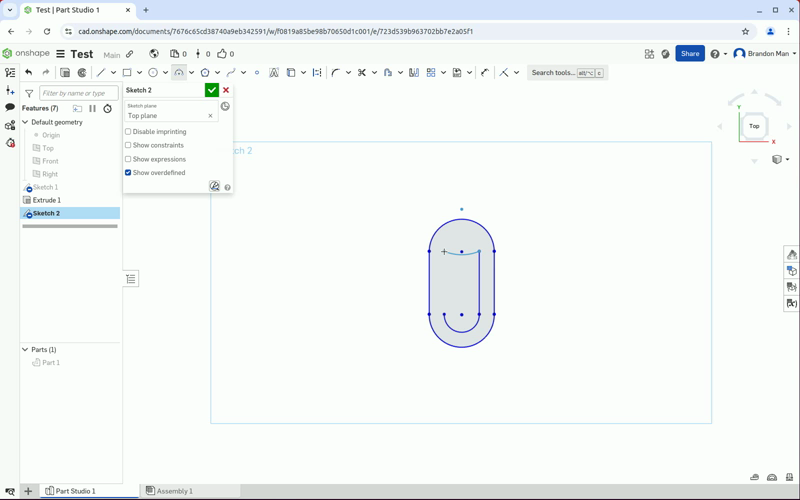
click(444, 251)
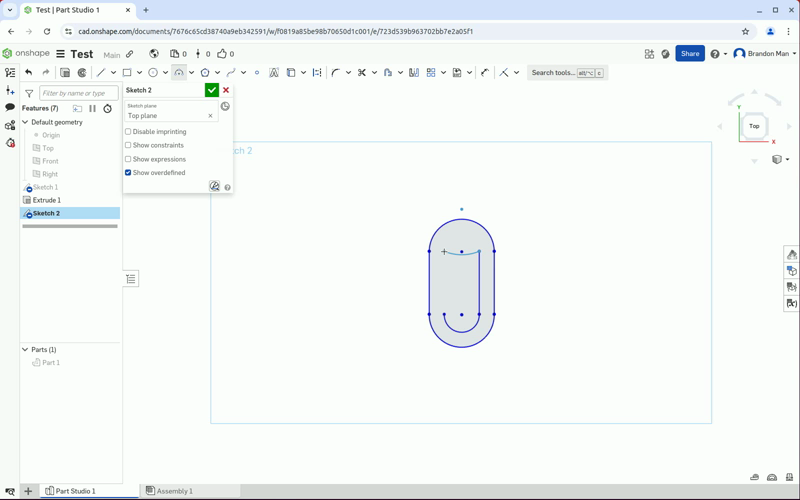
mouse_move(461, 234)
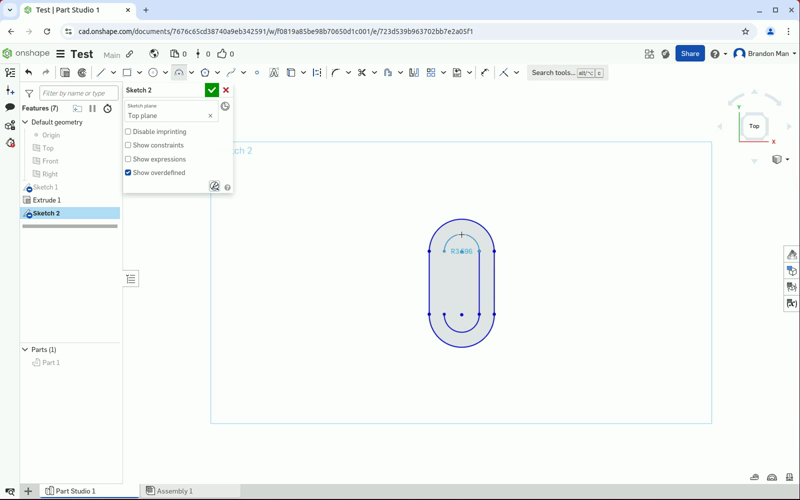
click(461, 234)
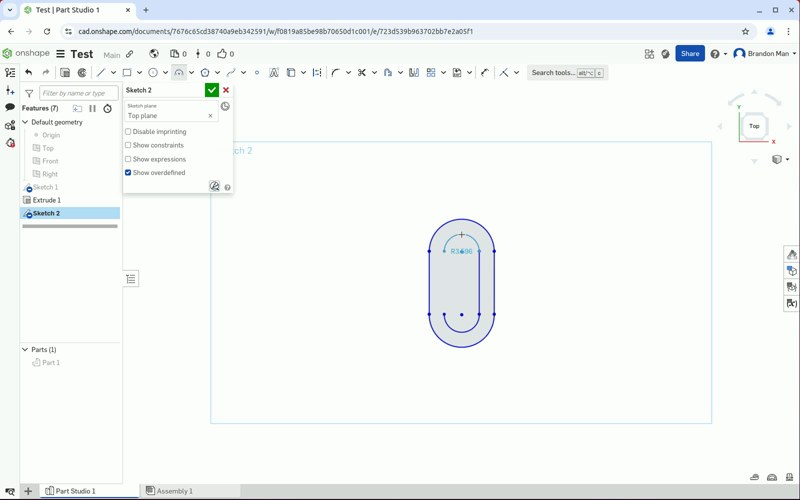
key_up(shift)
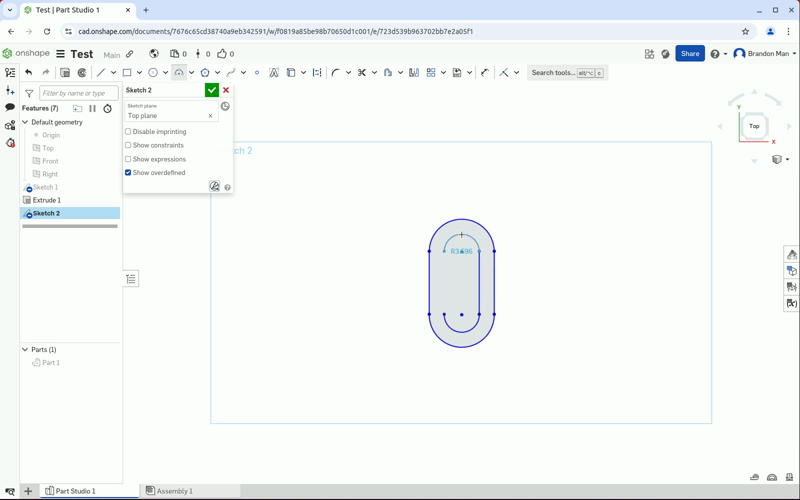
key(esc)
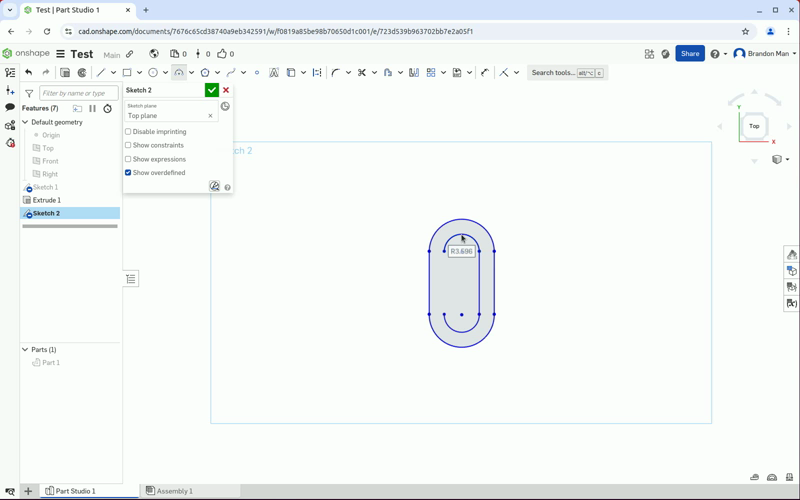
key(l)
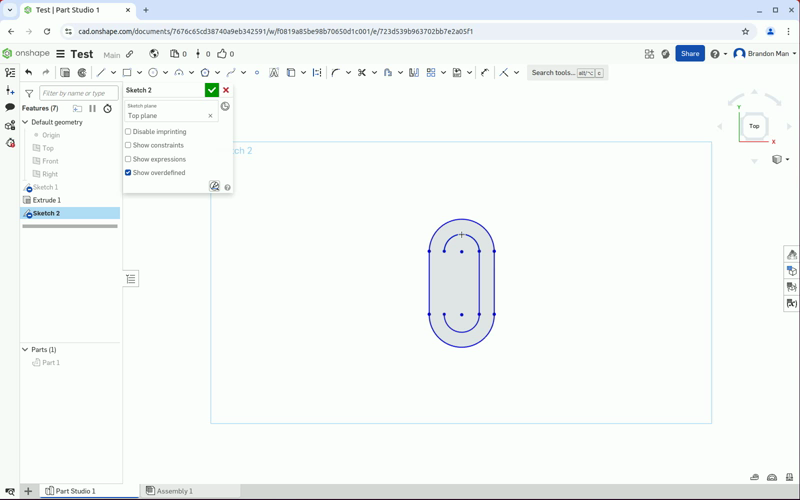
mouse_move(444, 251)
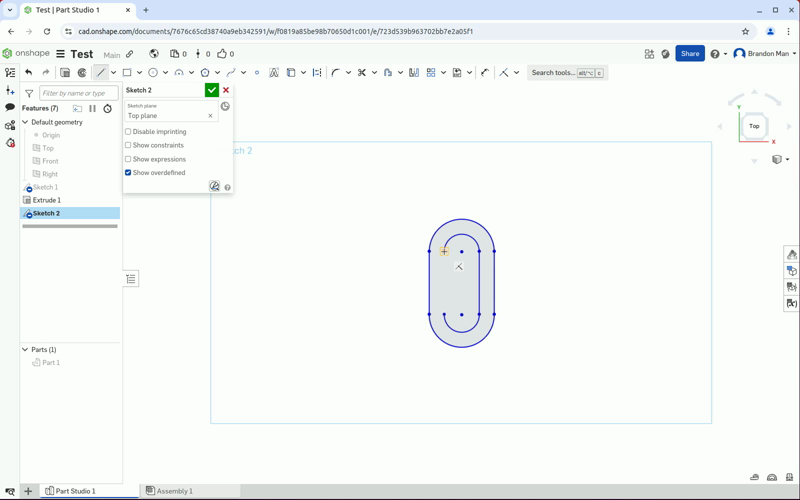
click(444, 251)
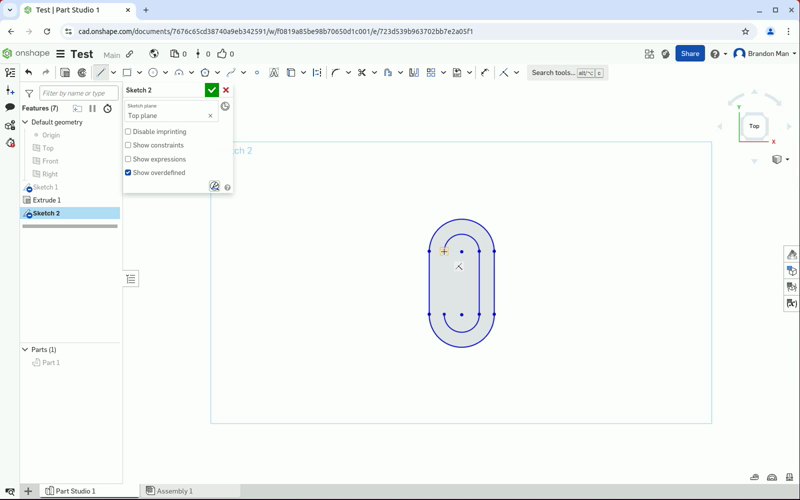
key_down(shift)
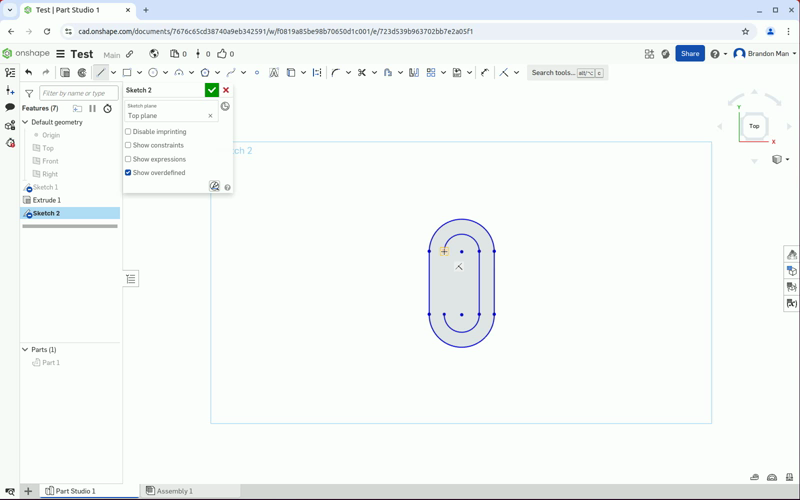
mouse_move(444, 314)
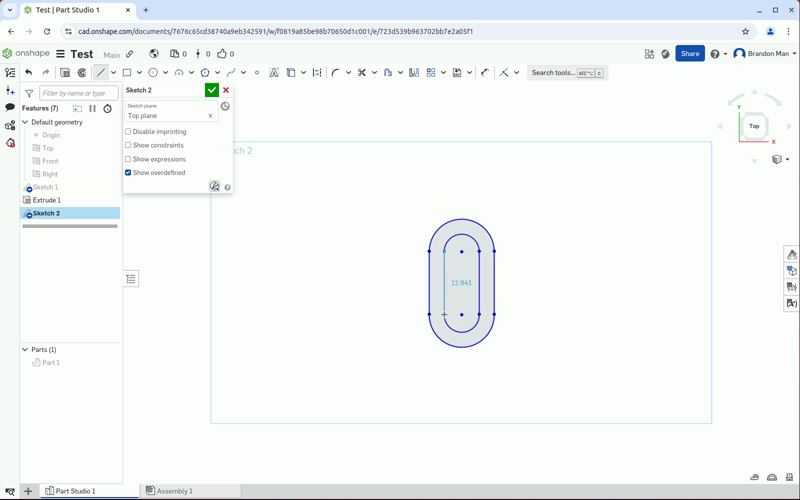
key_up(shift)
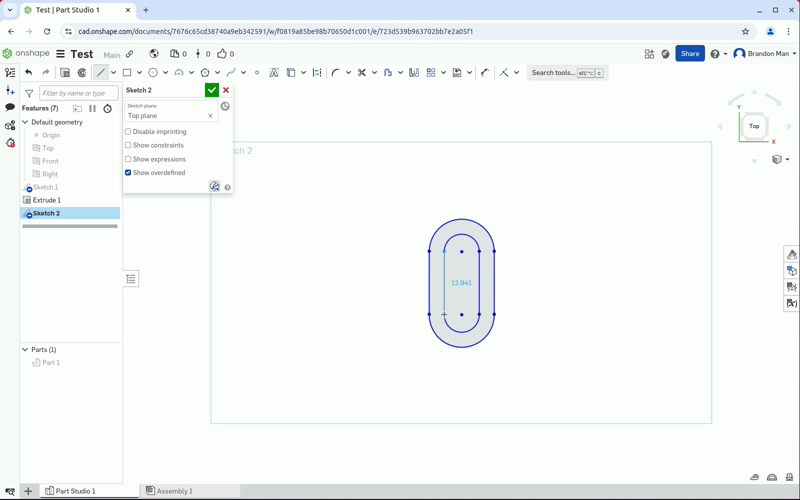
click(444, 314)
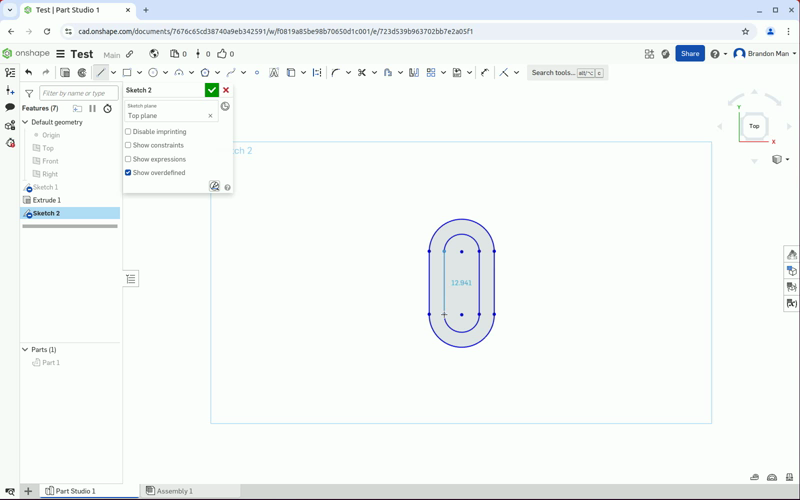
key(esc)
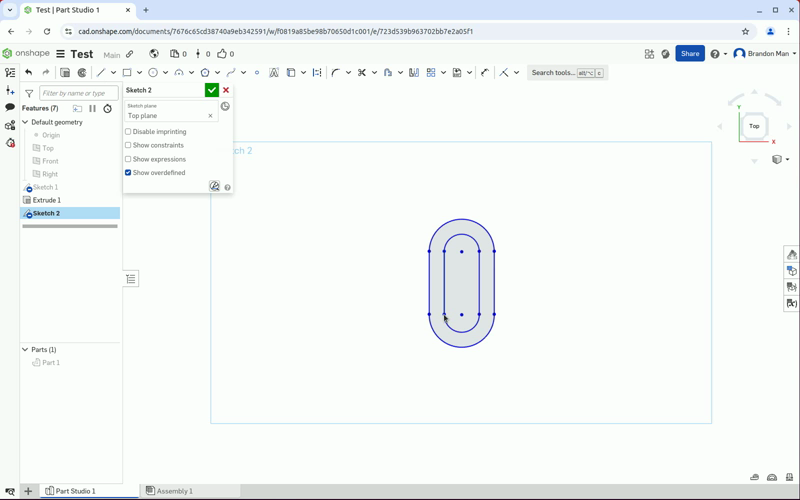
mouse_move(434, 280)
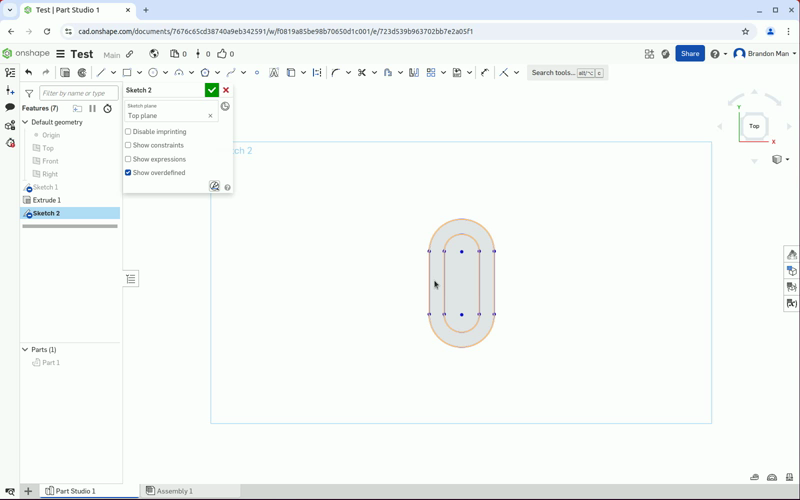
click(434, 280)
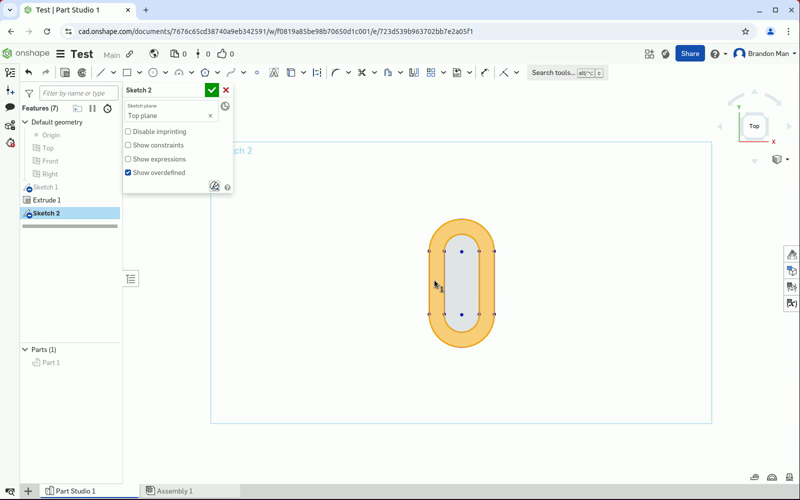
mouse_move(73, 352)
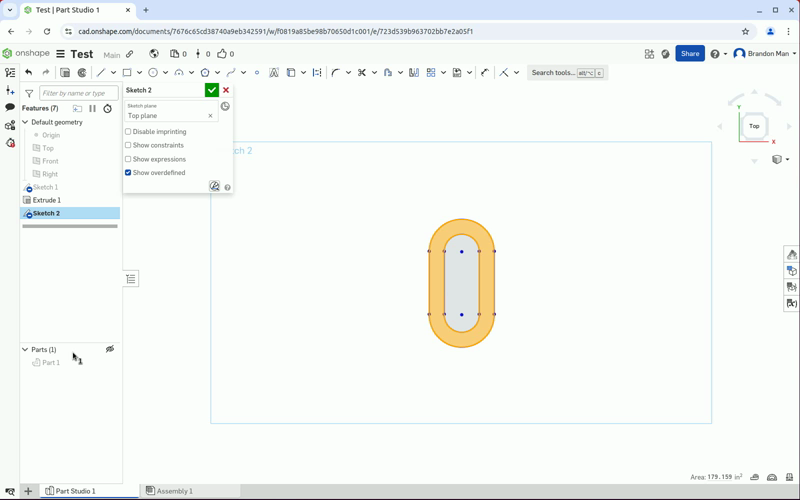
key(shift+y)
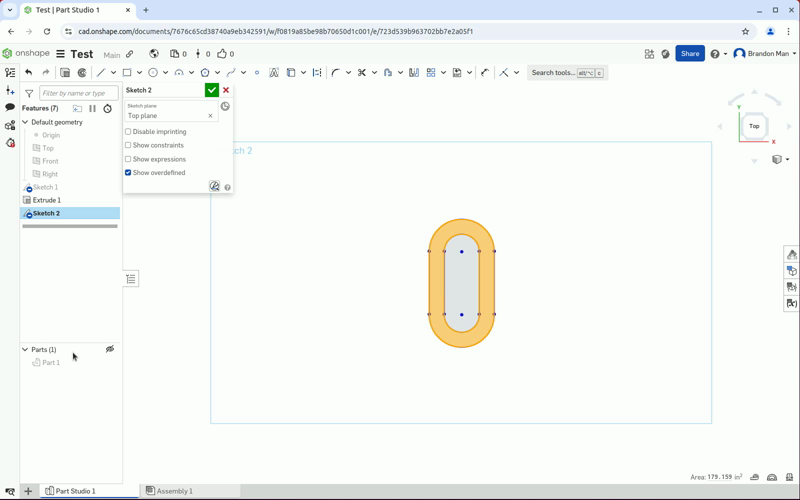
key(shift+e)
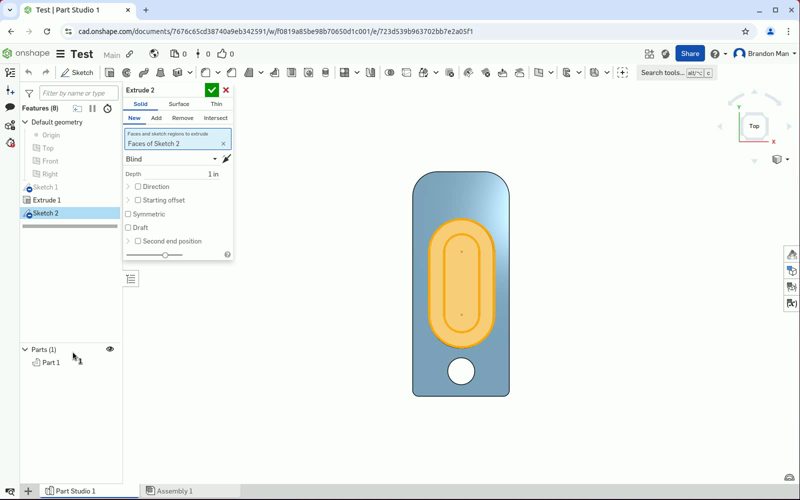
mouse_move(143, 106)
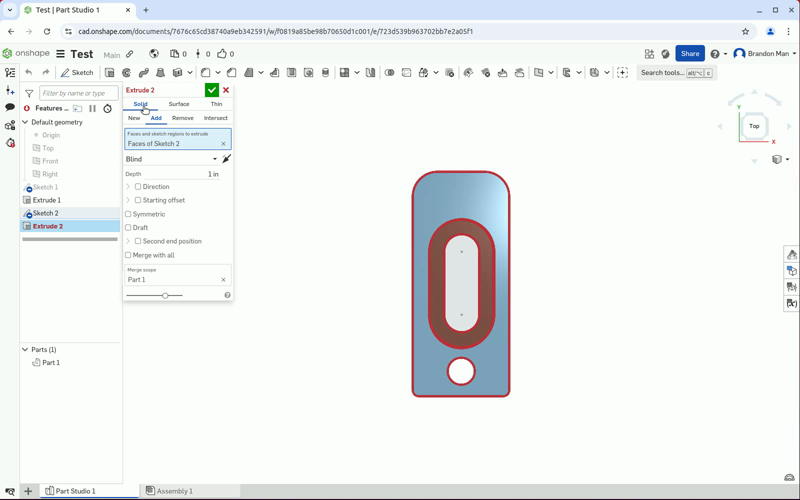
click(143, 106)
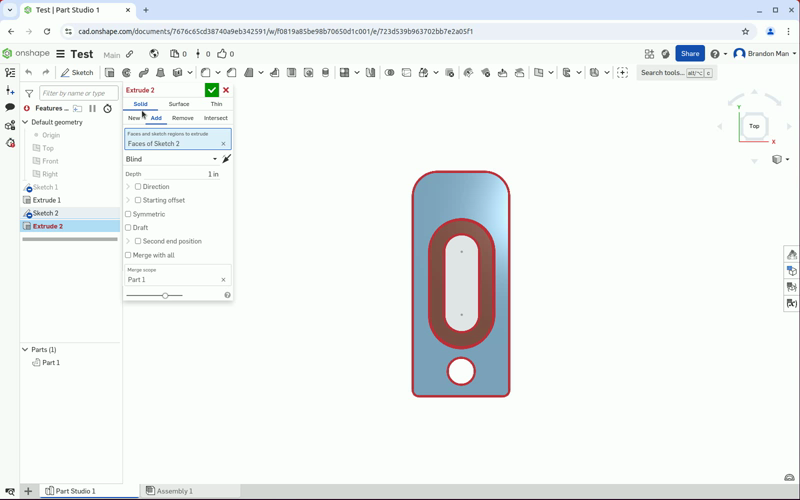
mouse_move(137, 120)
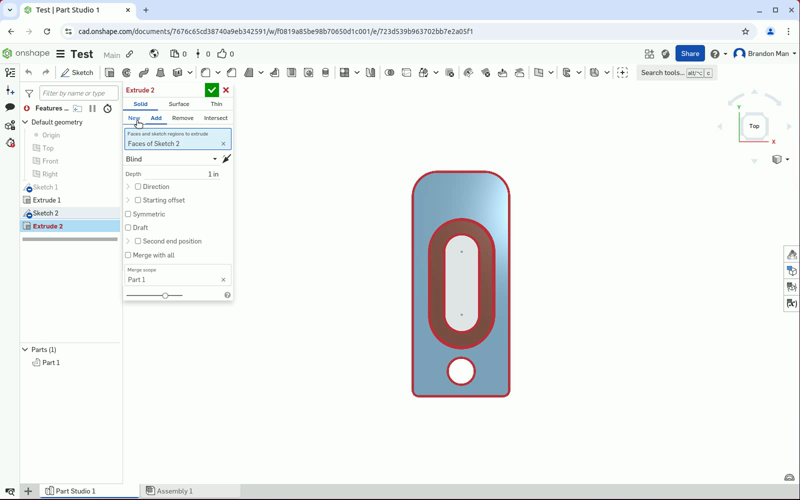
click(137, 120)
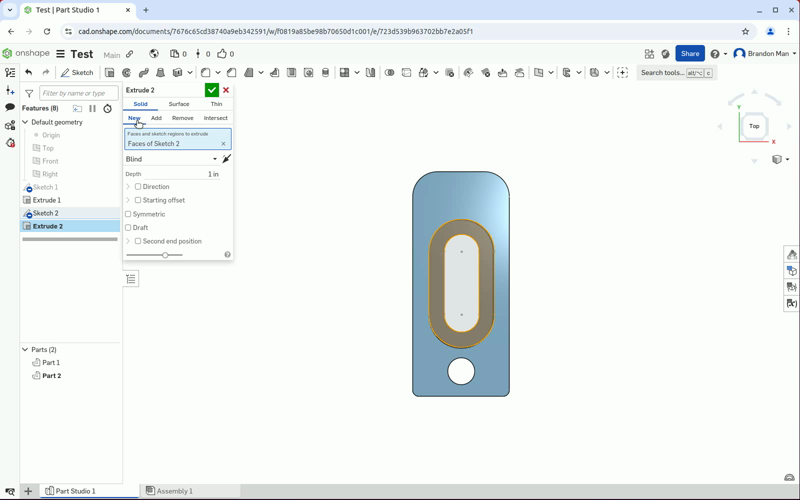
key(tab, 4)
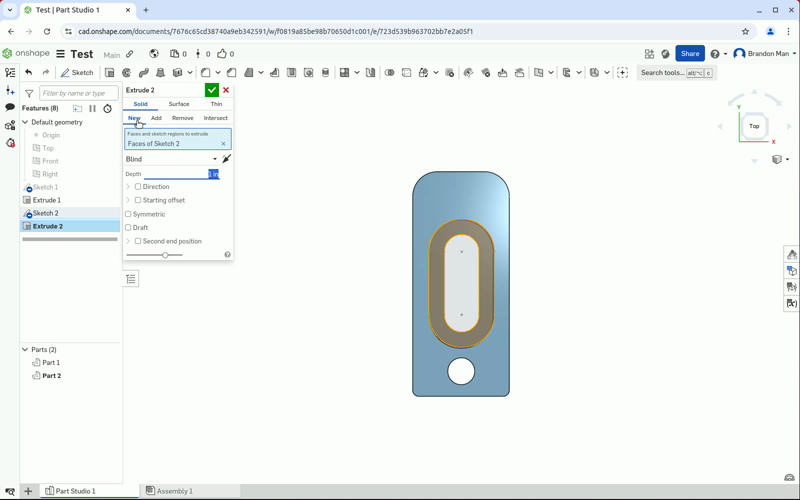
text(13.239)
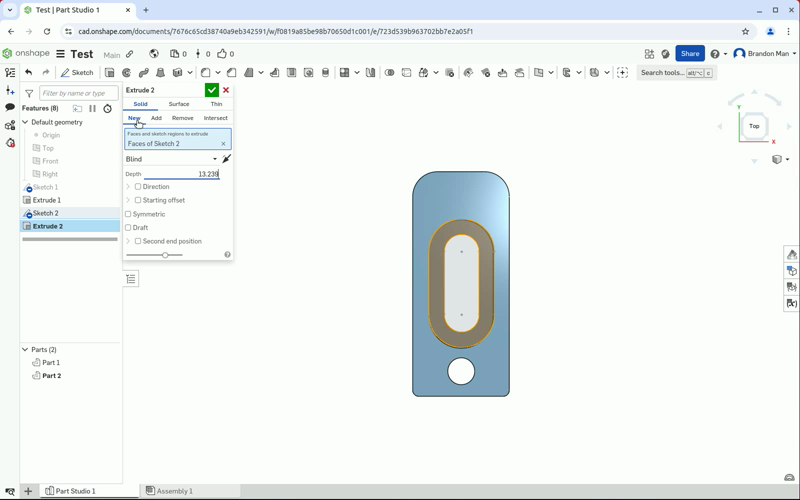
key(enter)
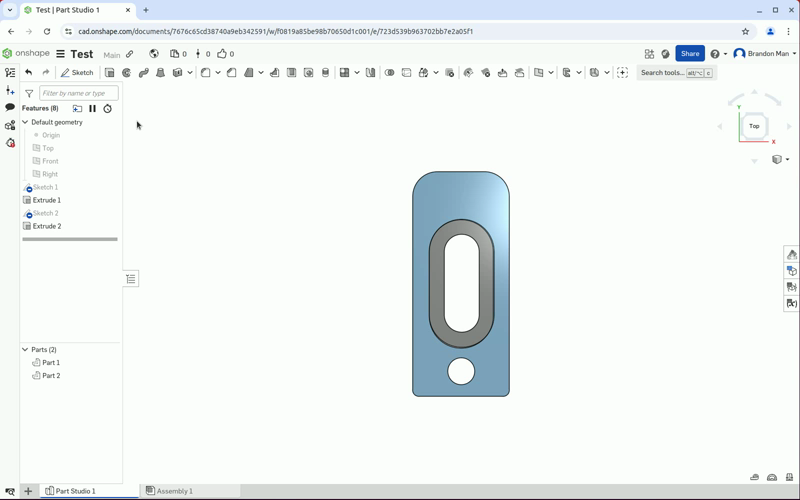
key(shift+h)
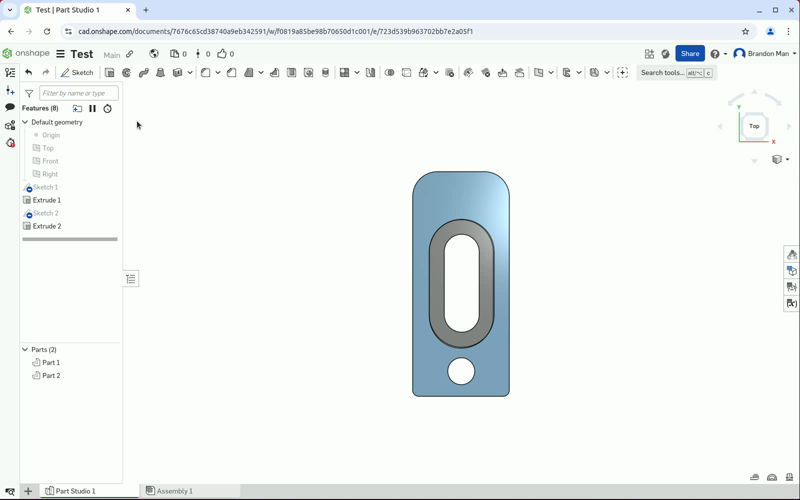
key(shift+h)
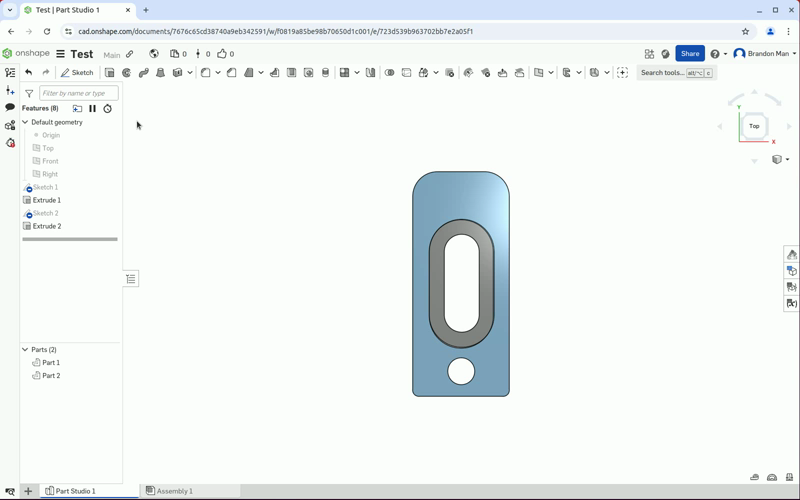
mouse_move(73, 189)
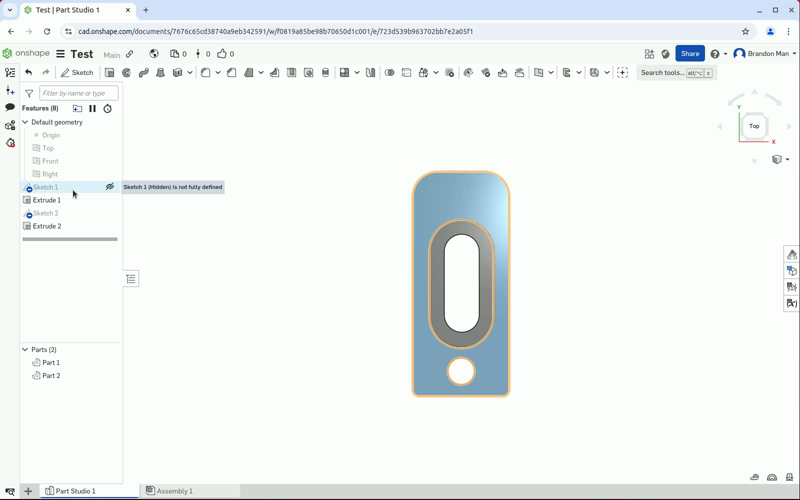
click(73, 189)
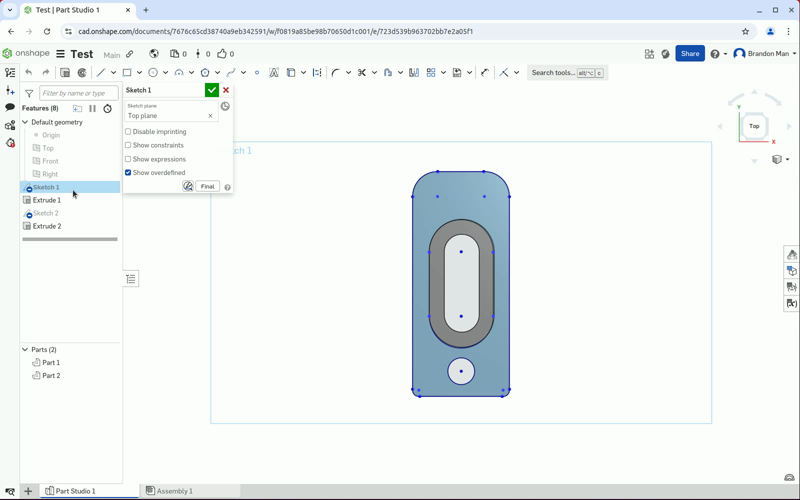
mouse_move(229, 92)
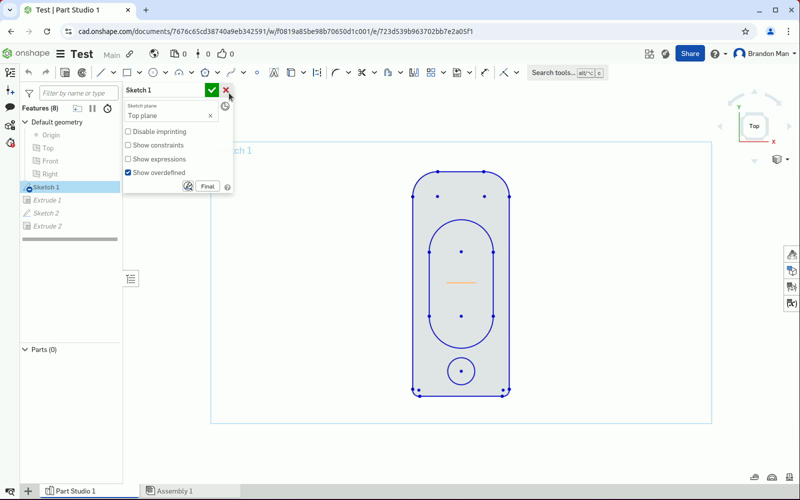
click(229, 92)
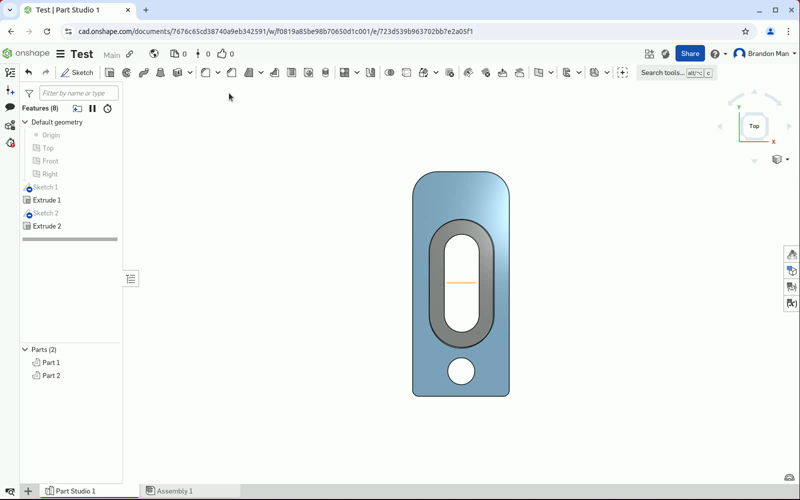
mouse_move(541, 75)
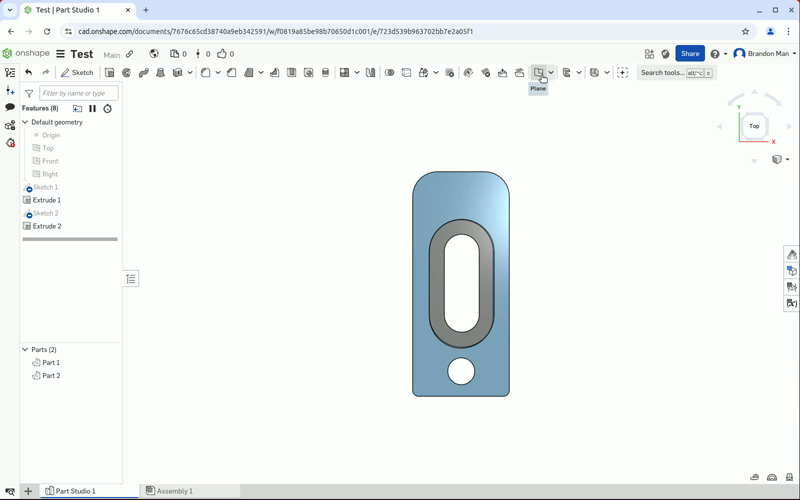
click(541, 75)
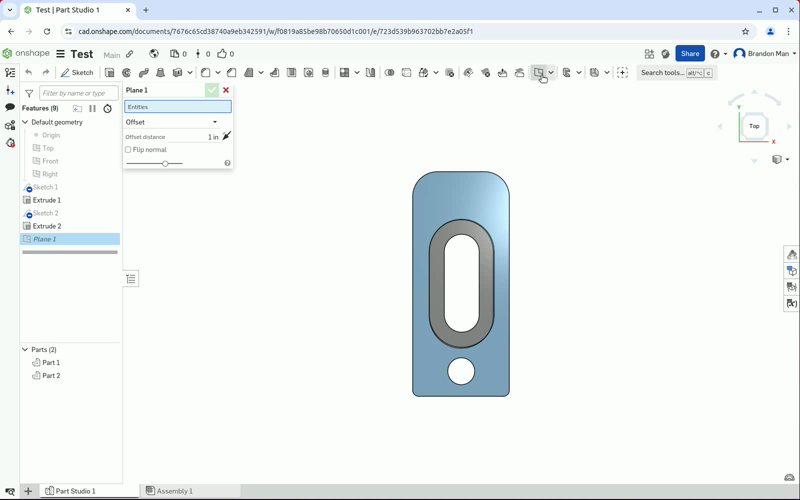
mouse_move(73, 150)
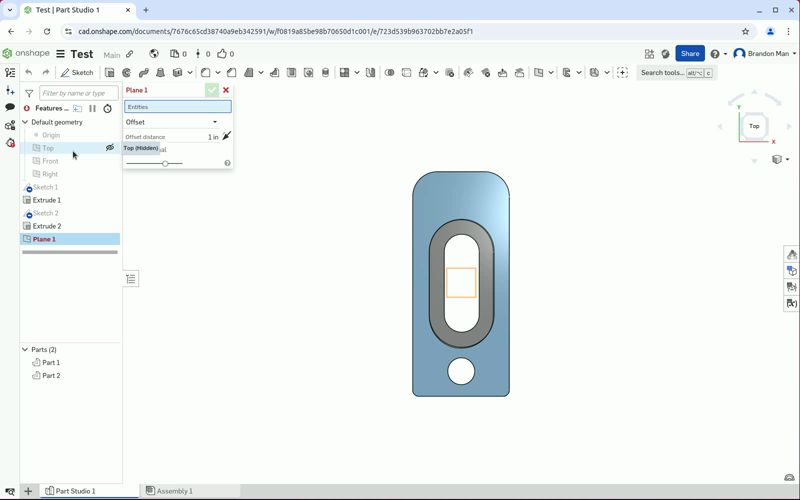
click(73, 150)
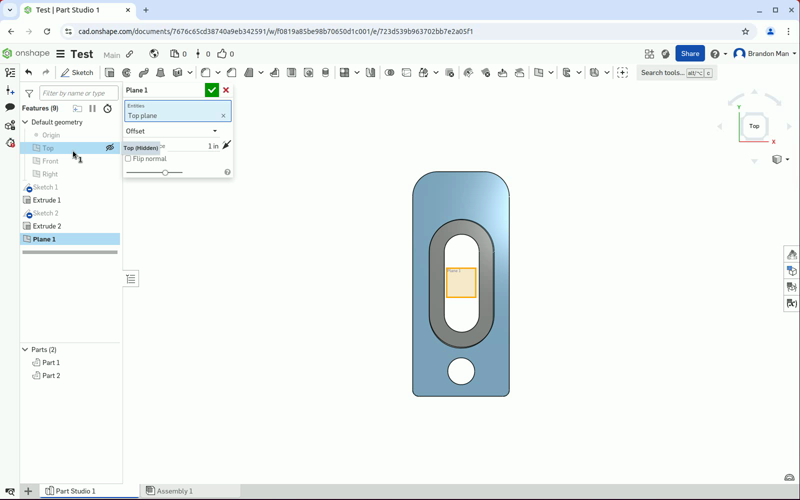
key(tab, 2)
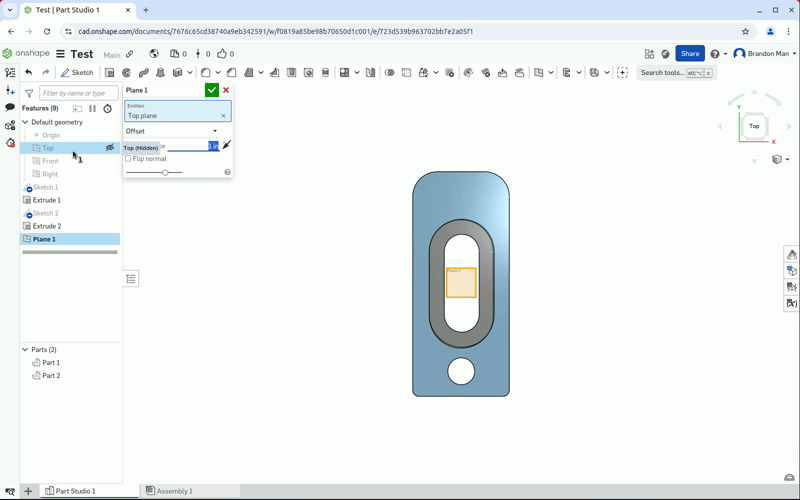
text(13.249)
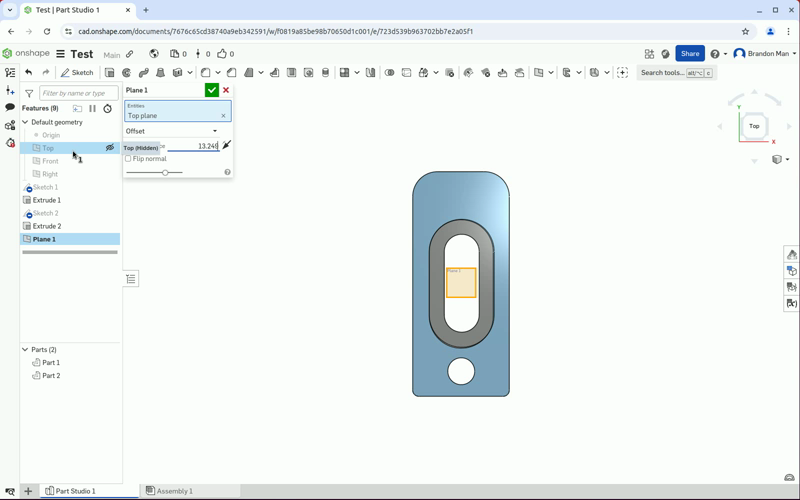
key(enter, 2)
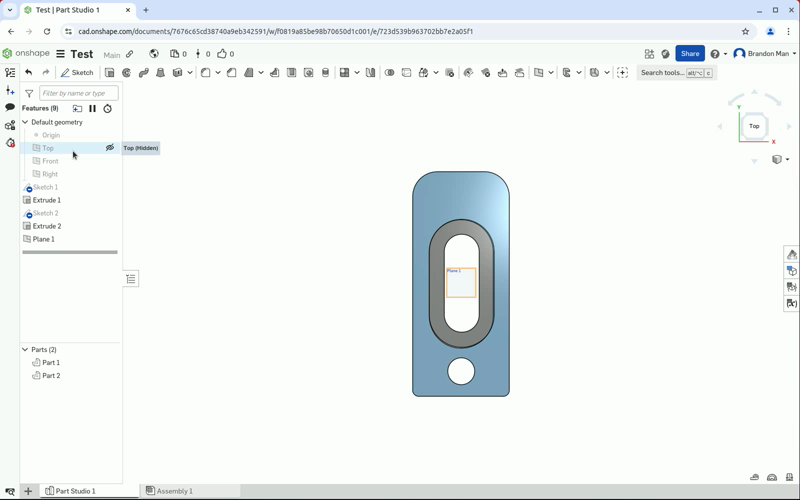
key(shift+s)
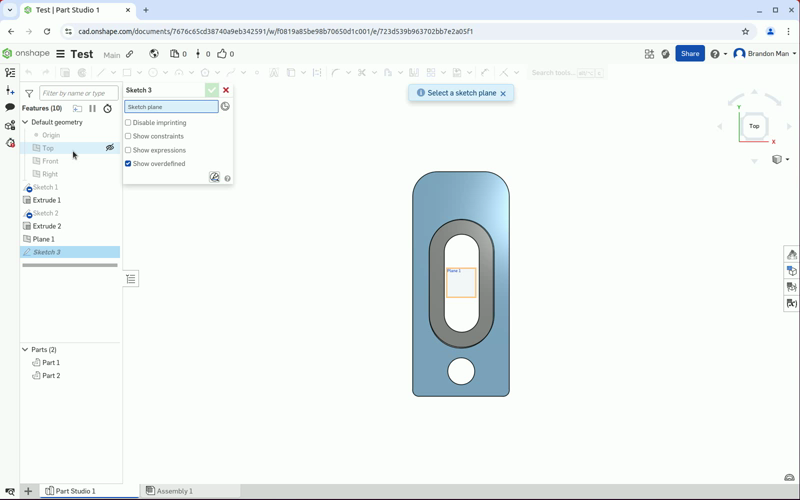
mouse_move(73, 241)
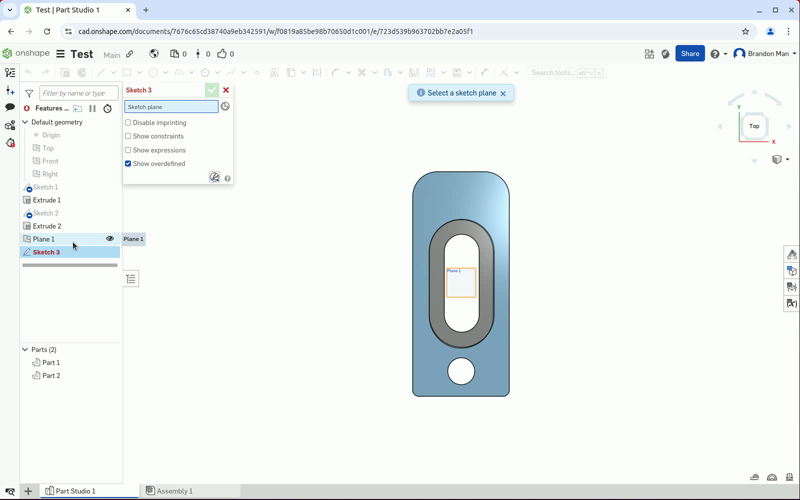
click(73, 241)
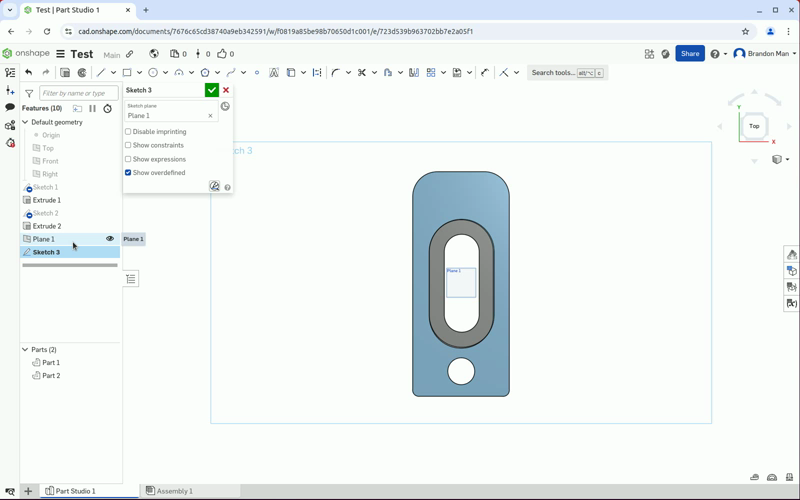
mouse_move(73, 352)
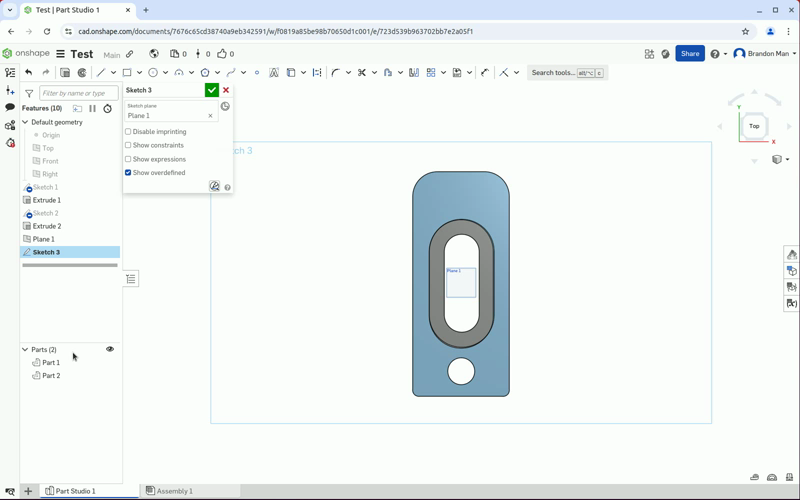
key(y)
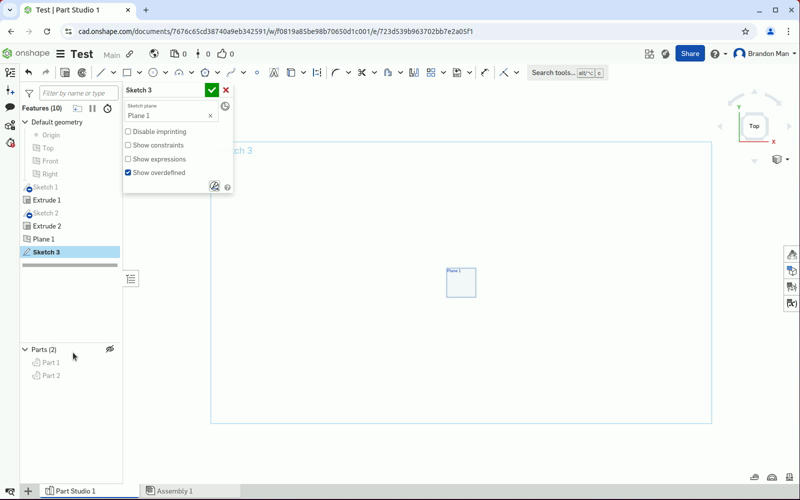
key(l)
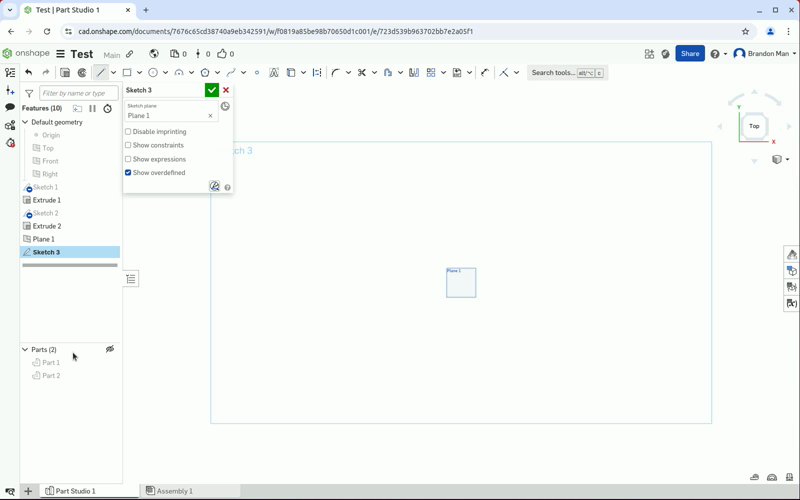
key_down(shift)
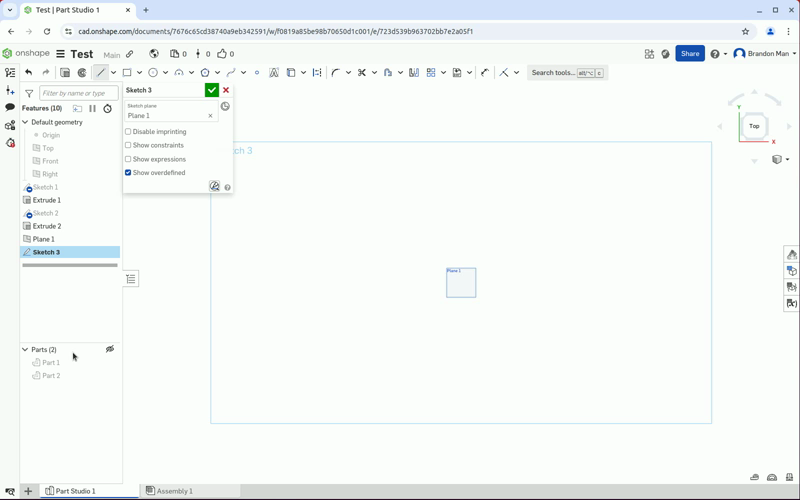
mouse_move(370, 207)
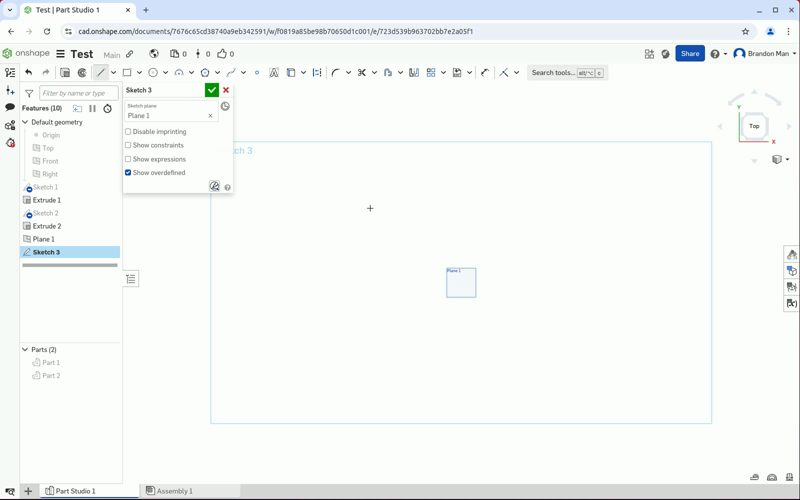
click(370, 207)
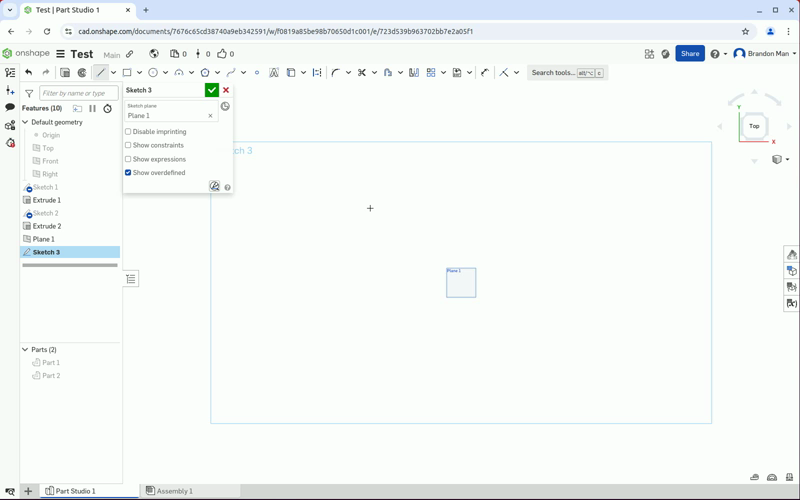
key_up(shift)
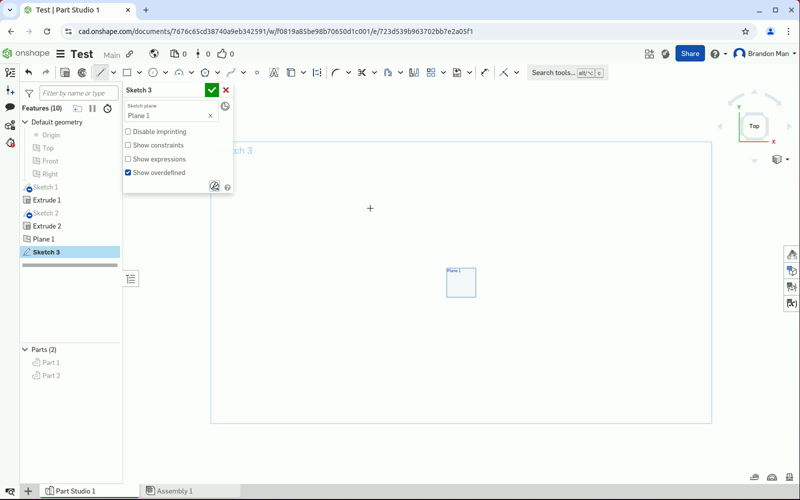
key_down(shift)
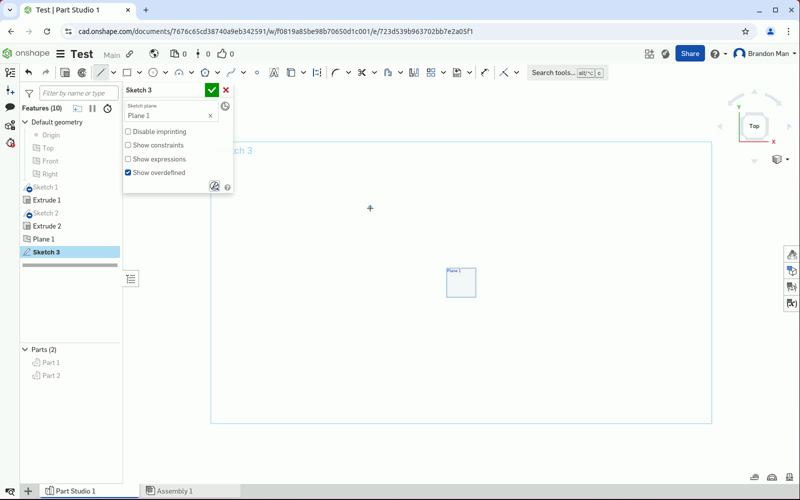
mouse_move(400, 207)
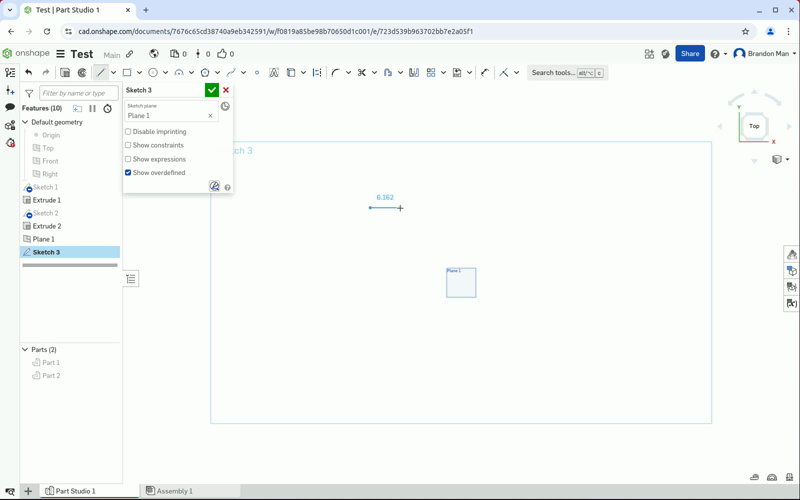
mouse_move(411, 207)
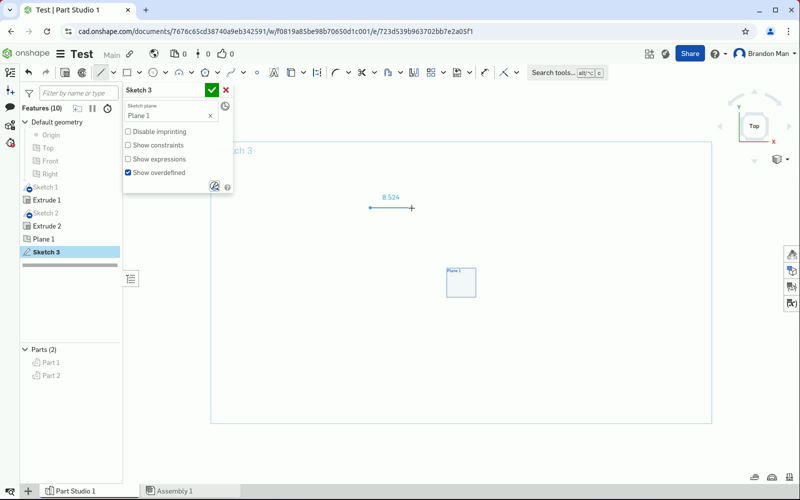
click(411, 207)
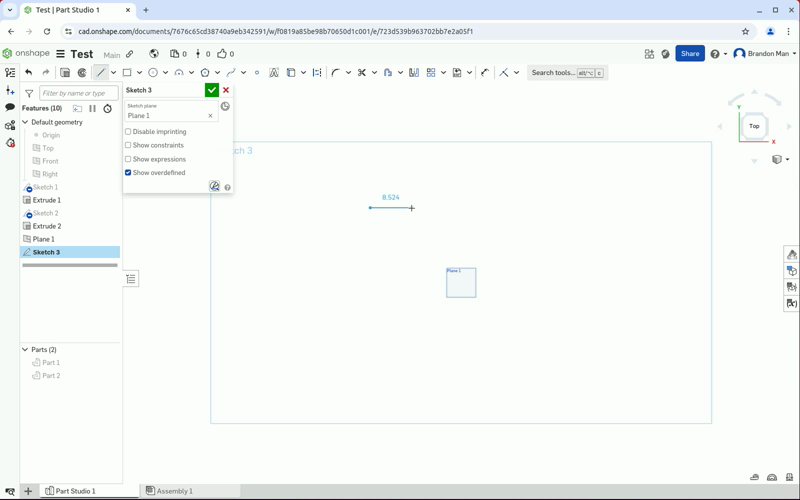
key_up(shift)
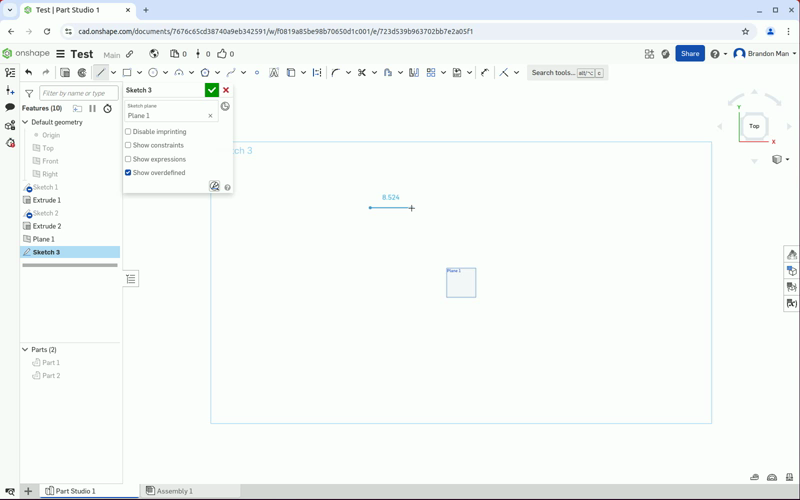
key_down(shift)
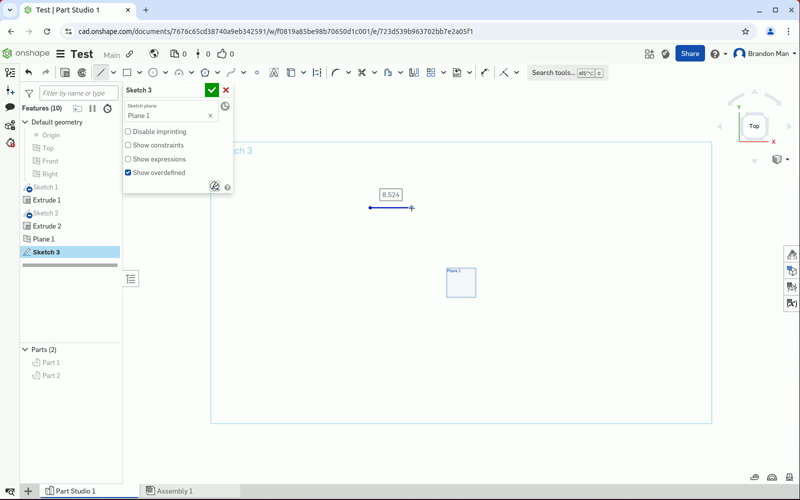
mouse_move(441, 207)
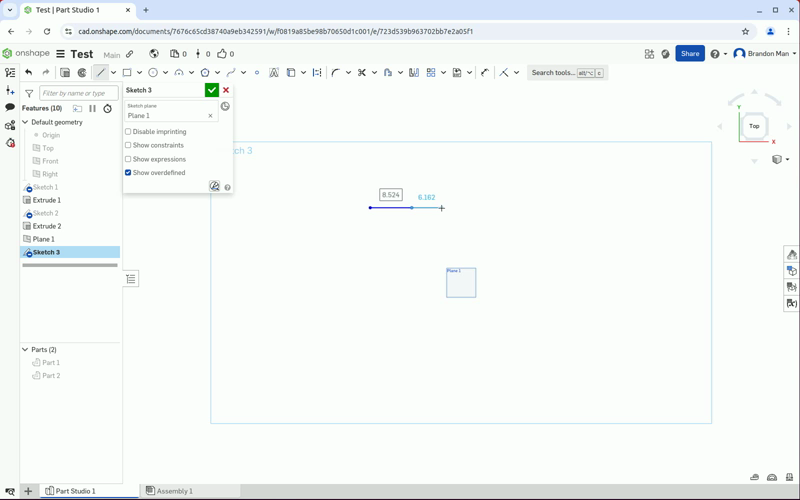
mouse_move(411, 196)
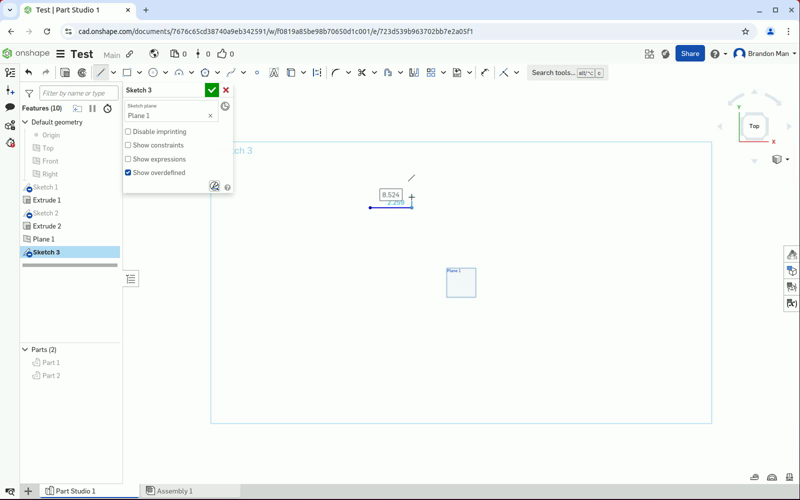
click(411, 196)
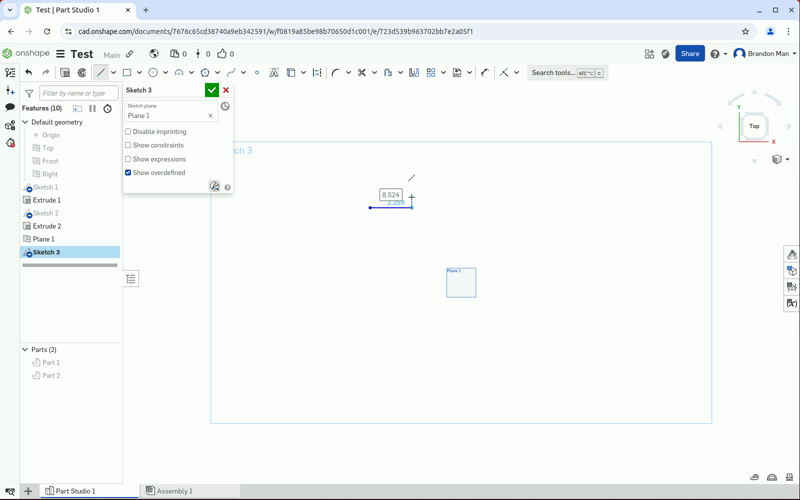
key_up(shift)
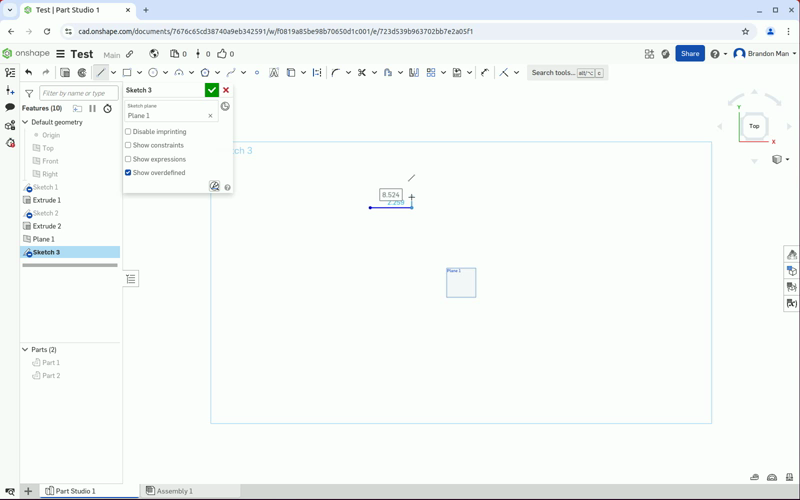
key(esc)
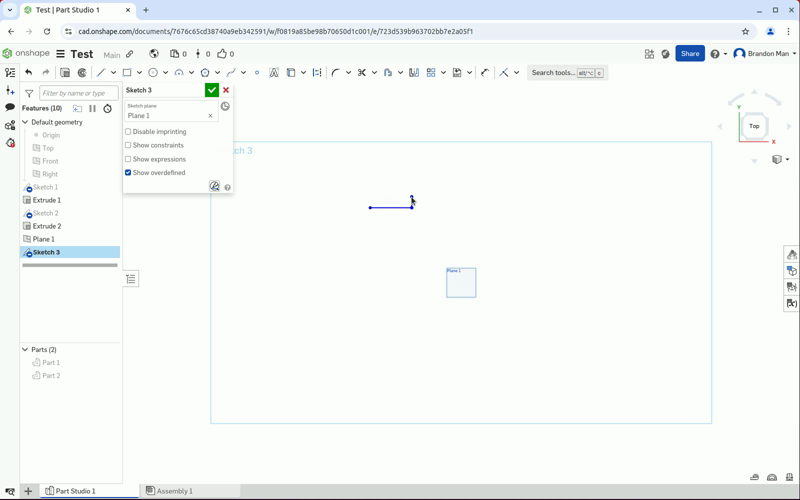
key(a)
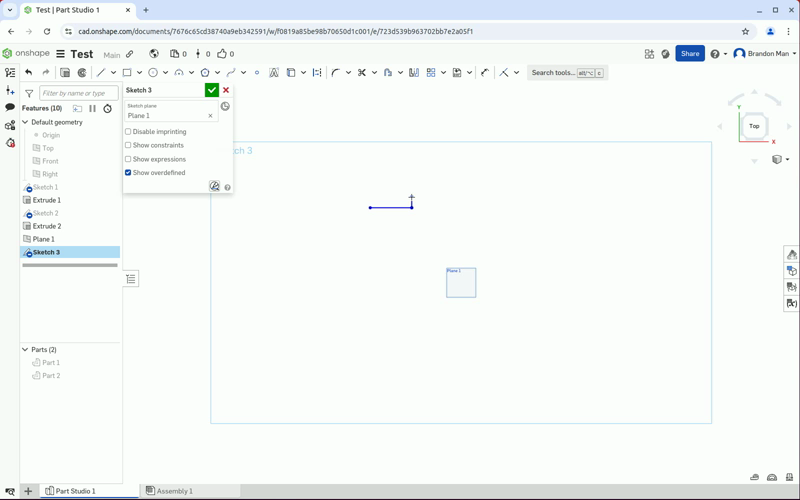
mouse_move(411, 196)
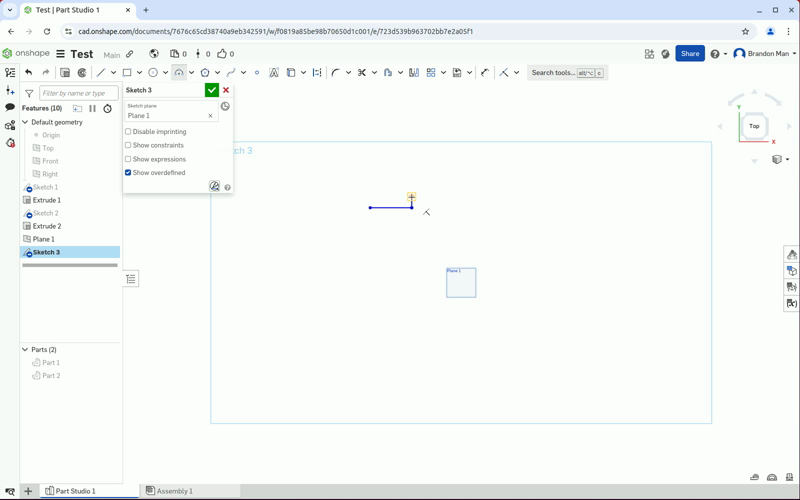
click(411, 196)
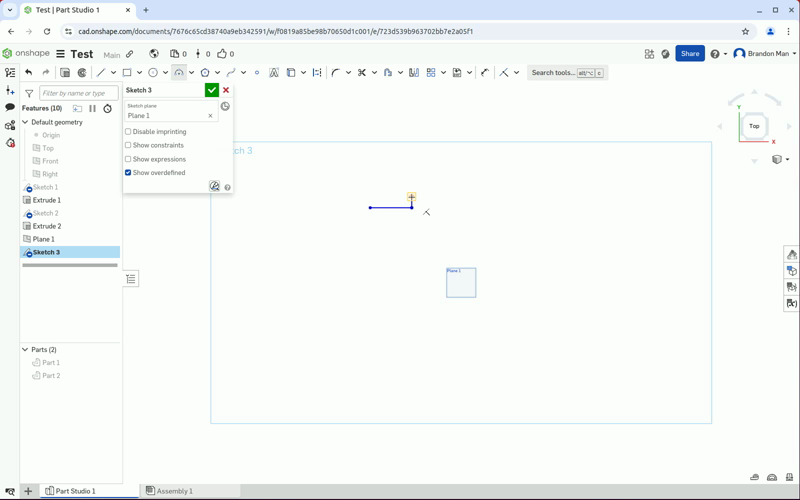
key_down(shift)
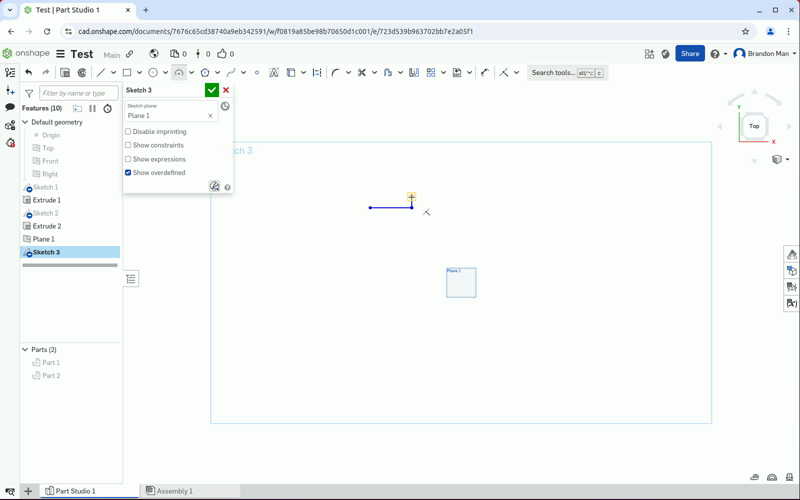
mouse_move(438, 170)
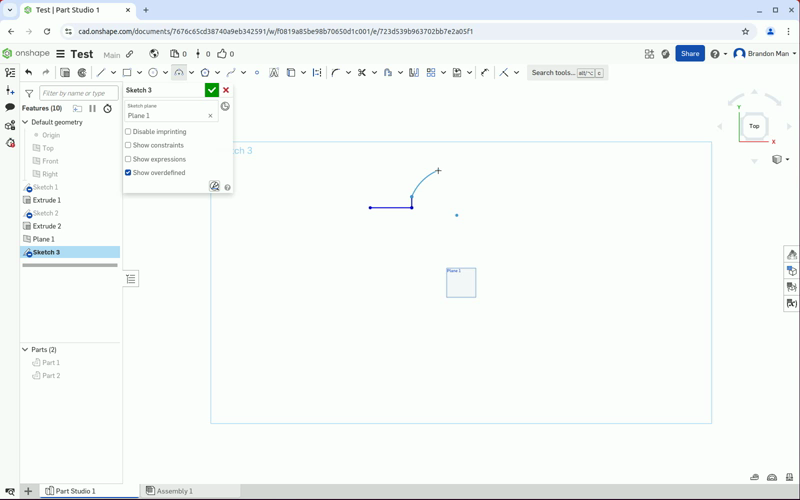
click(438, 170)
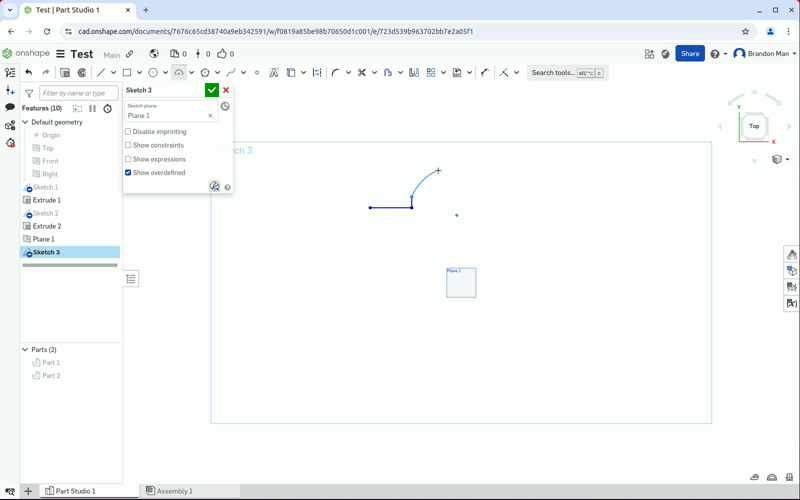
mouse_move(419, 177)
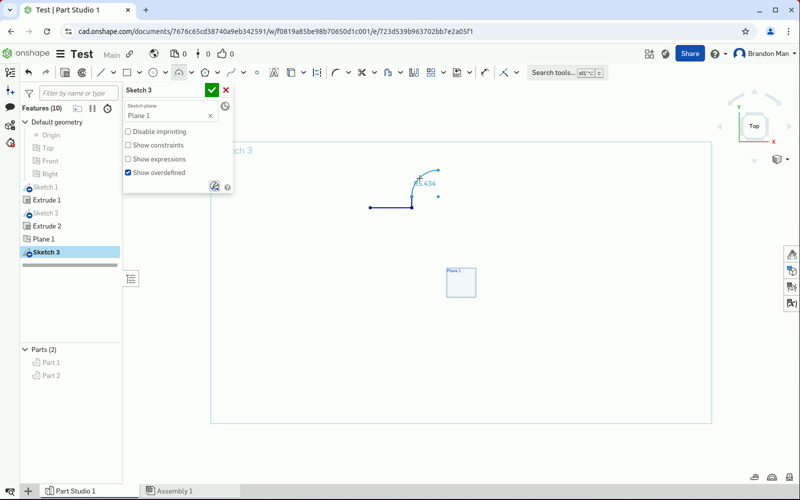
click(419, 177)
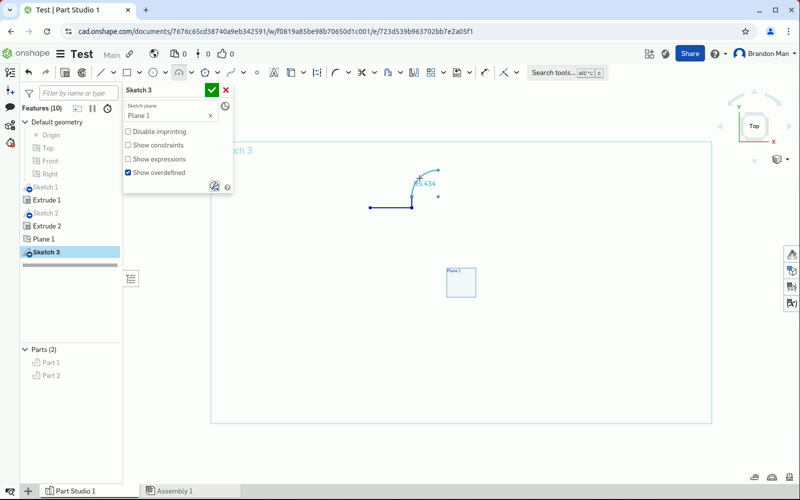
key_up(shift)
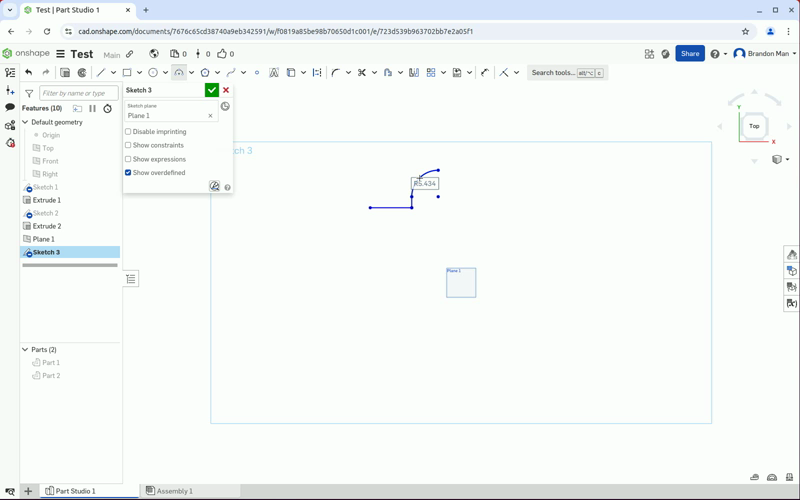
key(esc)
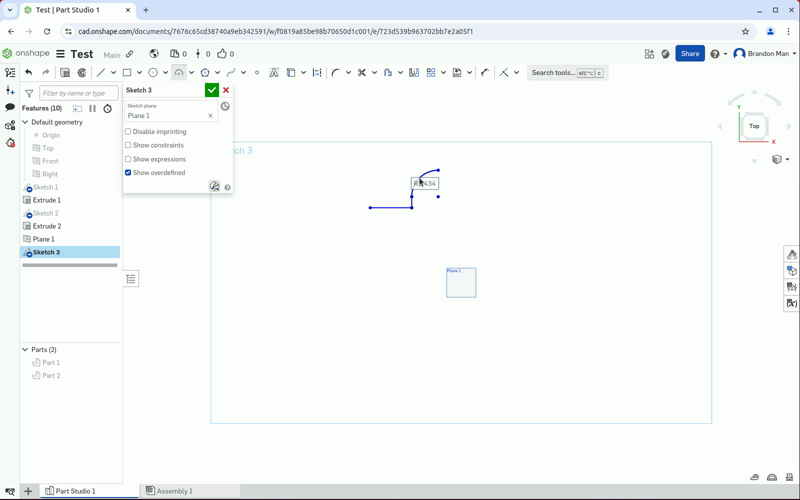
key(l)
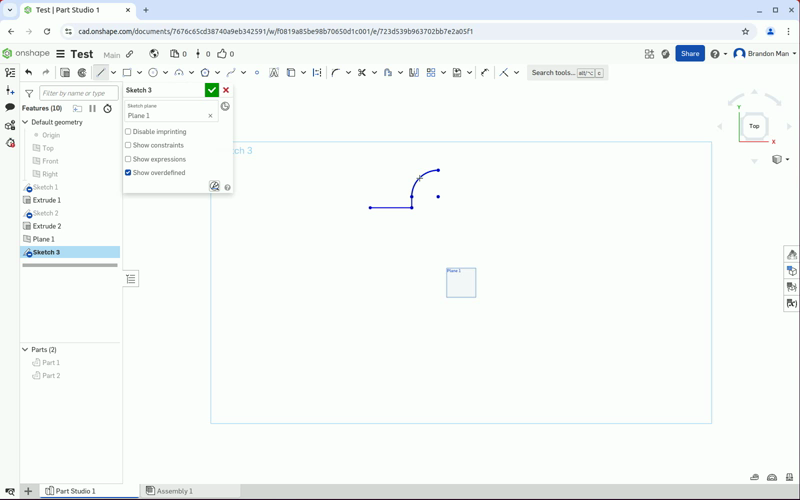
mouse_move(438, 170)
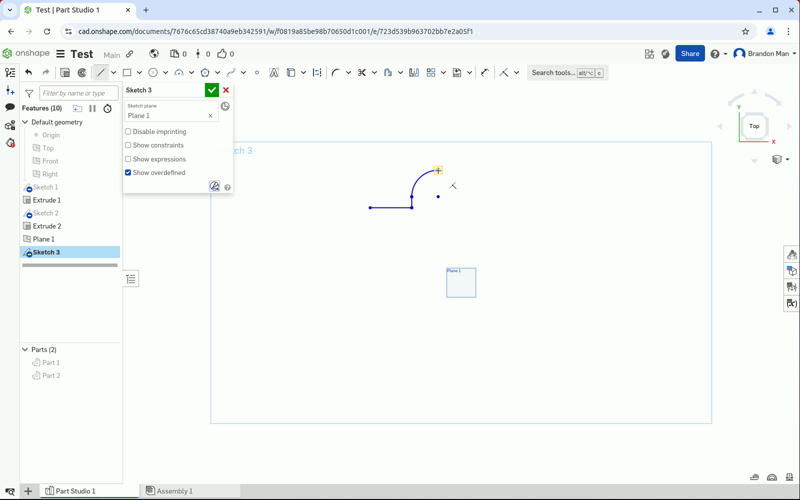
click(438, 170)
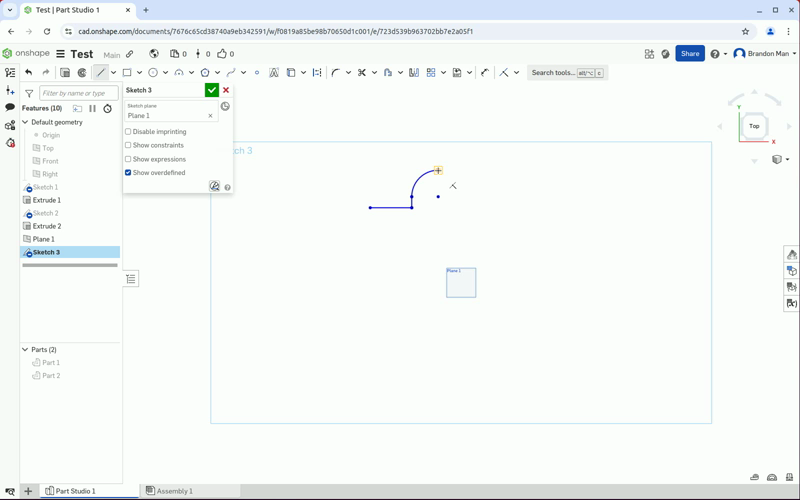
key_down(shift)
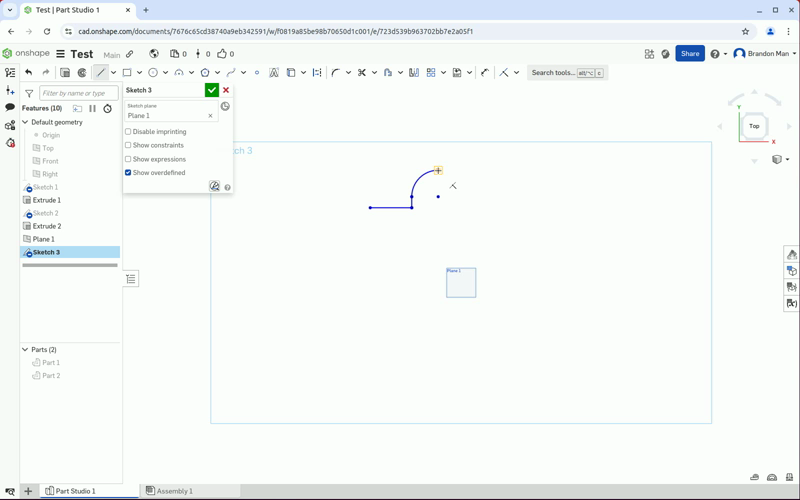
mouse_move(468, 170)
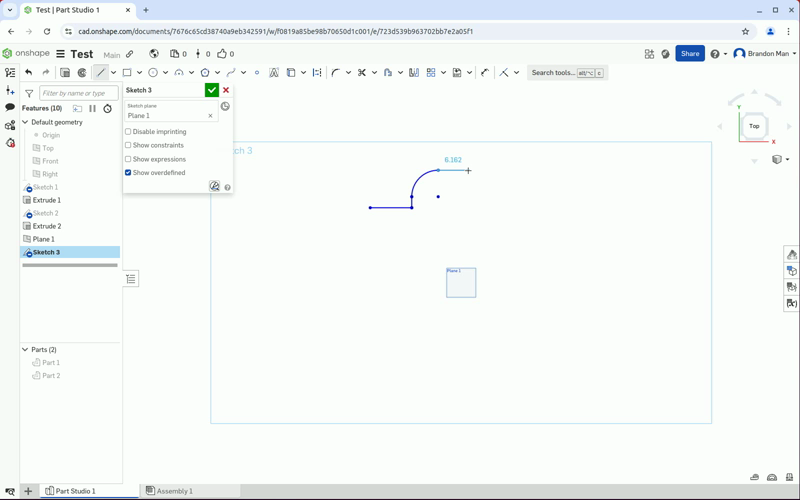
mouse_move(483, 170)
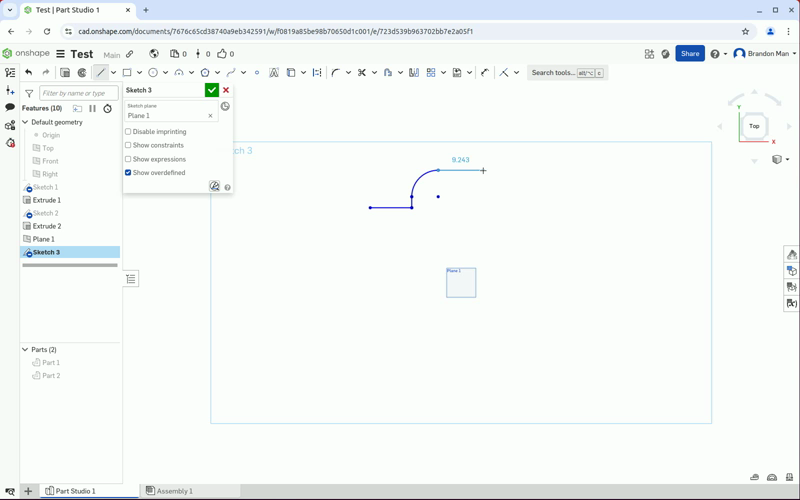
click(483, 170)
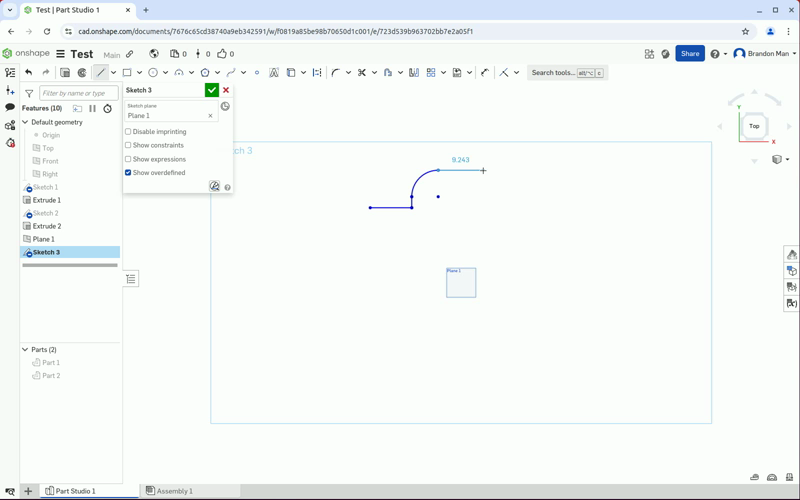
key_up(shift)
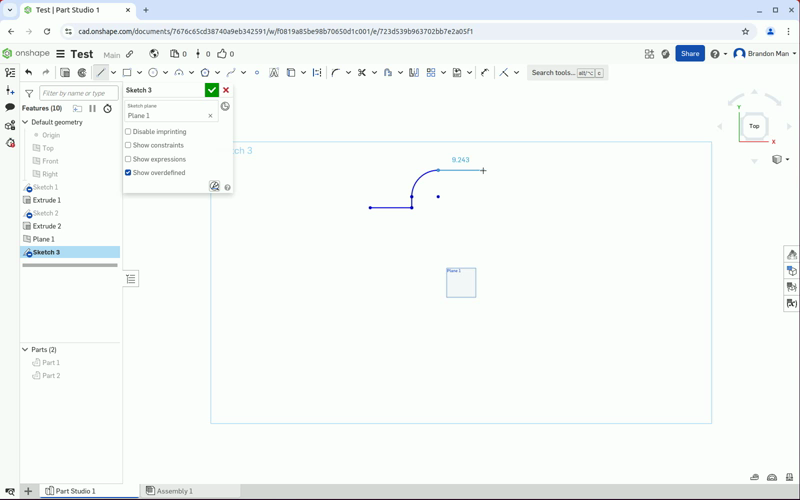
key(esc)
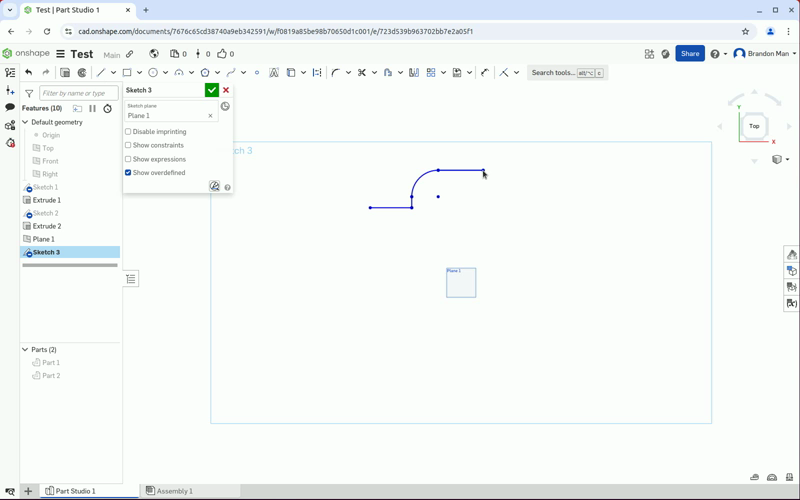
key(a)
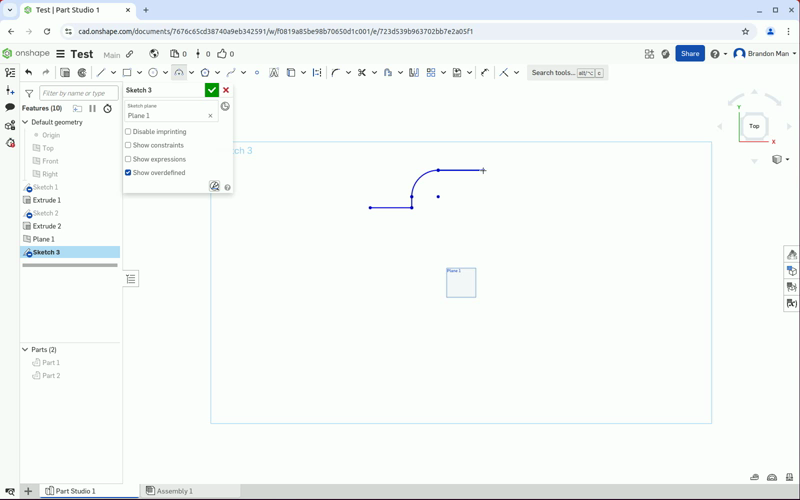
mouse_move(483, 170)
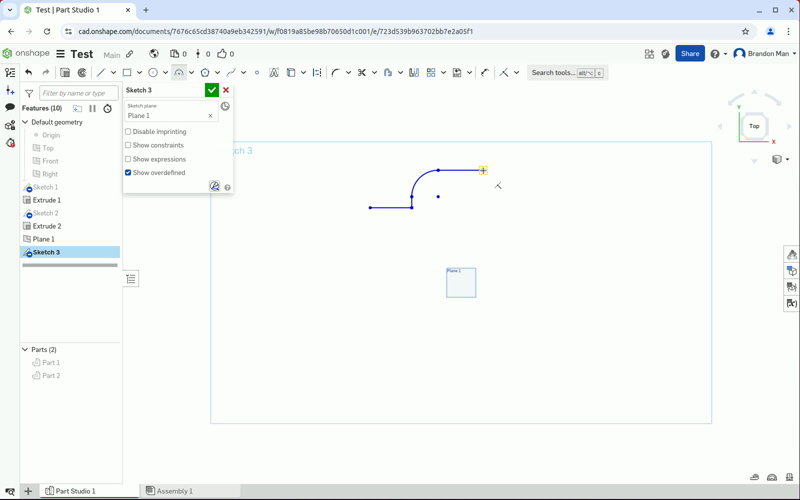
click(483, 170)
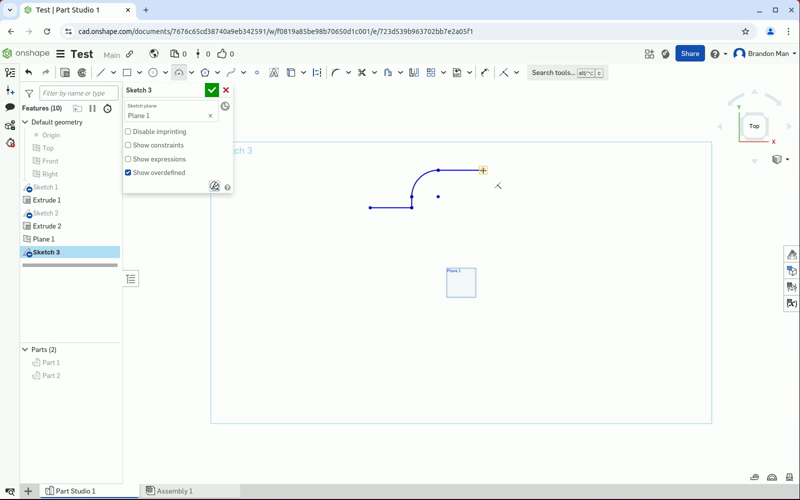
key_down(shift)
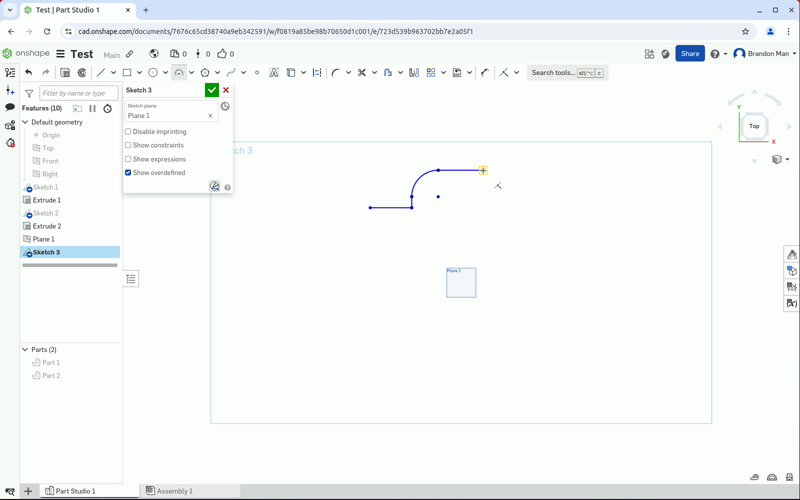
mouse_move(507, 196)
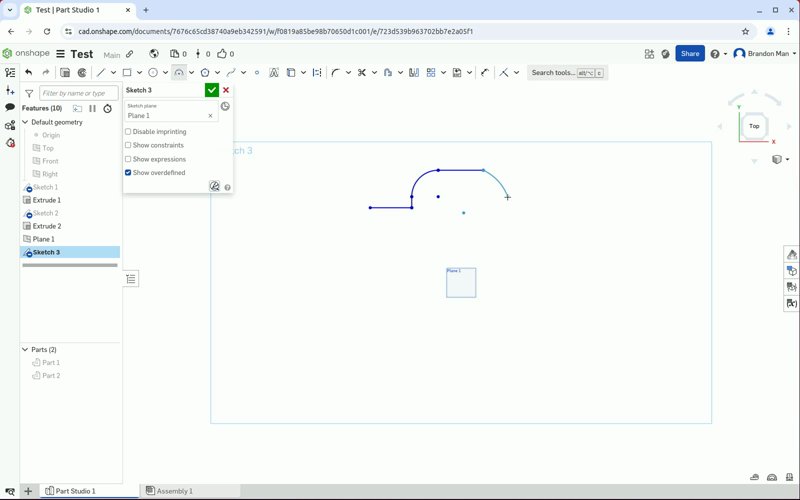
click(507, 196)
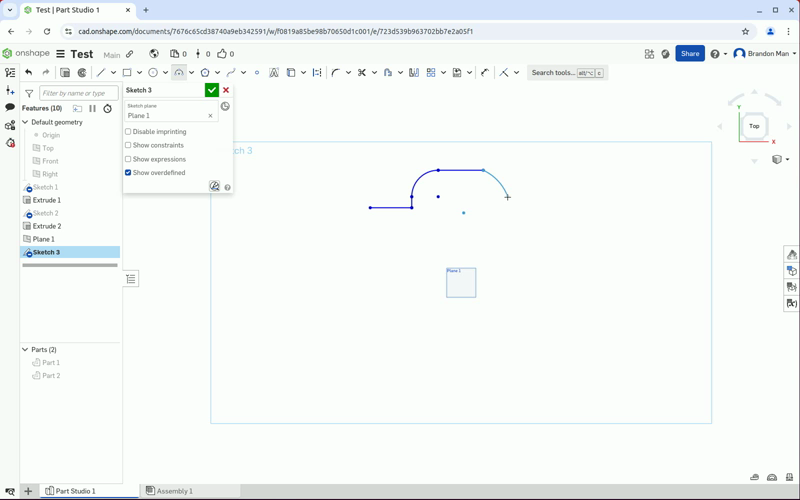
mouse_move(501, 178)
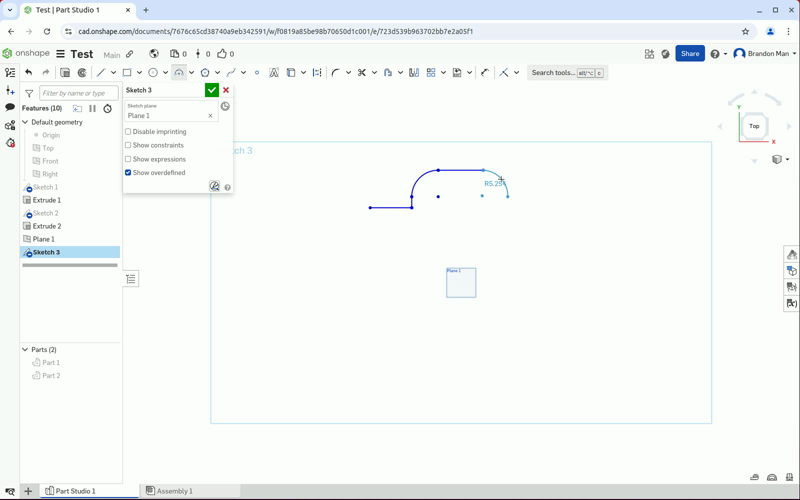
click(501, 178)
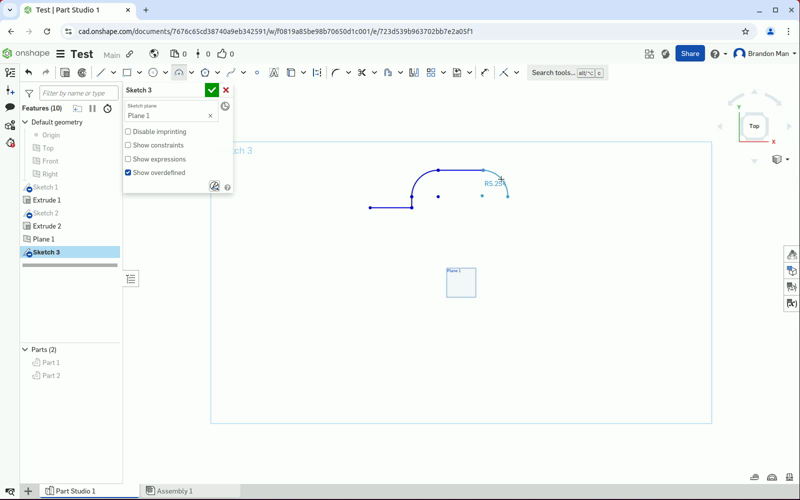
key_up(shift)
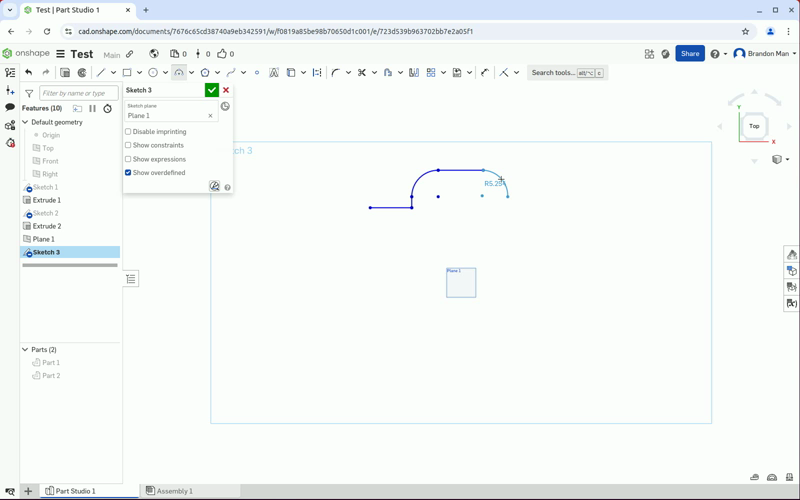
key(esc)
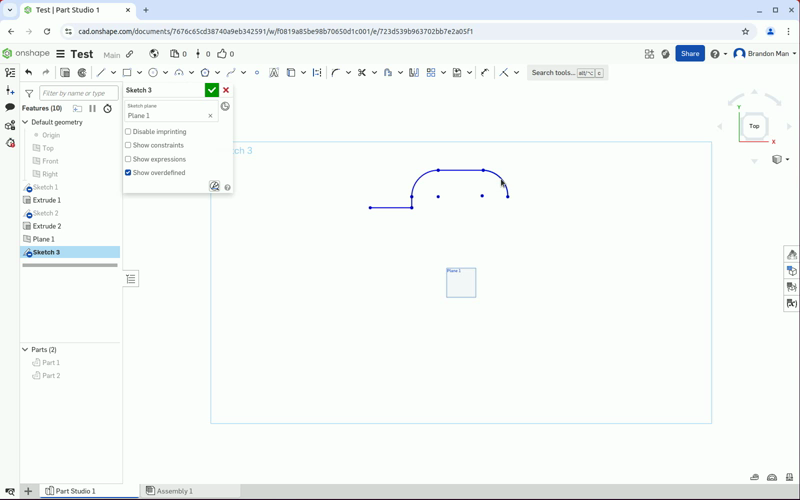
key(l)
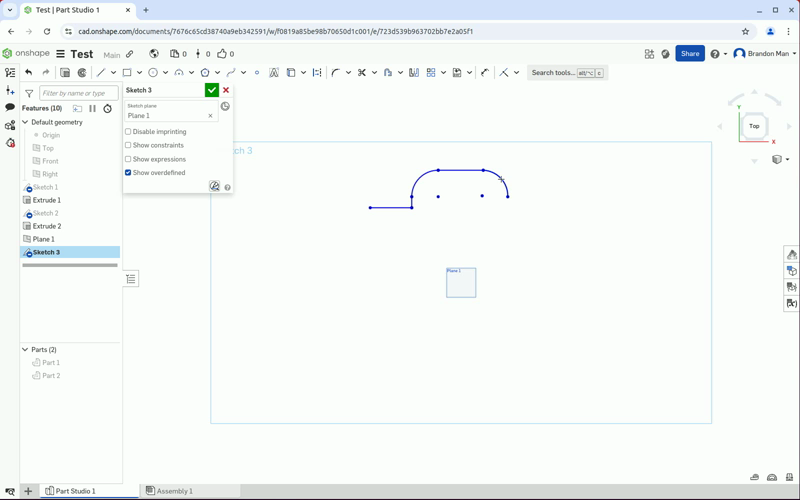
mouse_move(507, 196)
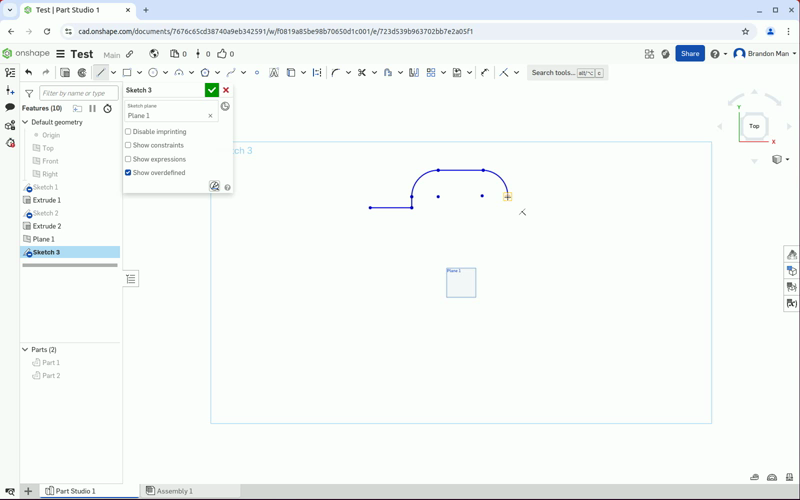
click(507, 196)
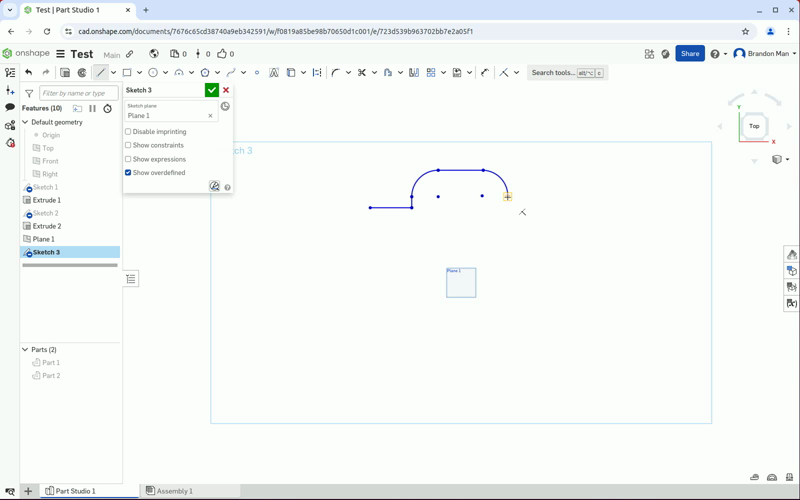
key_down(shift)
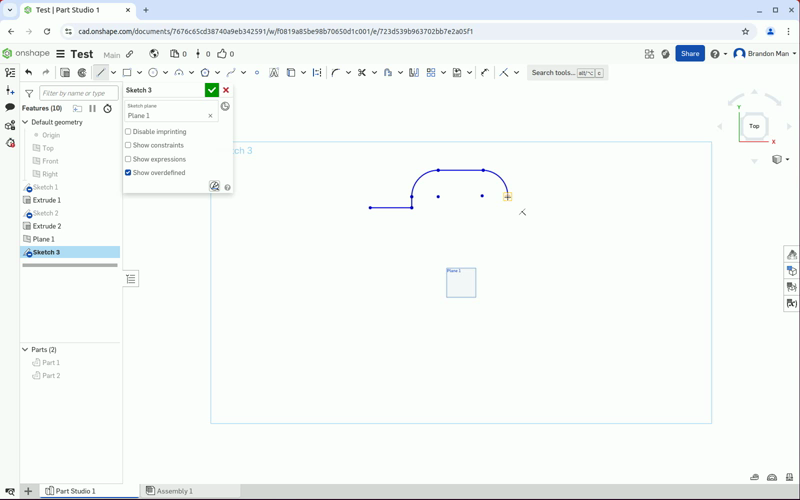
mouse_move(537, 196)
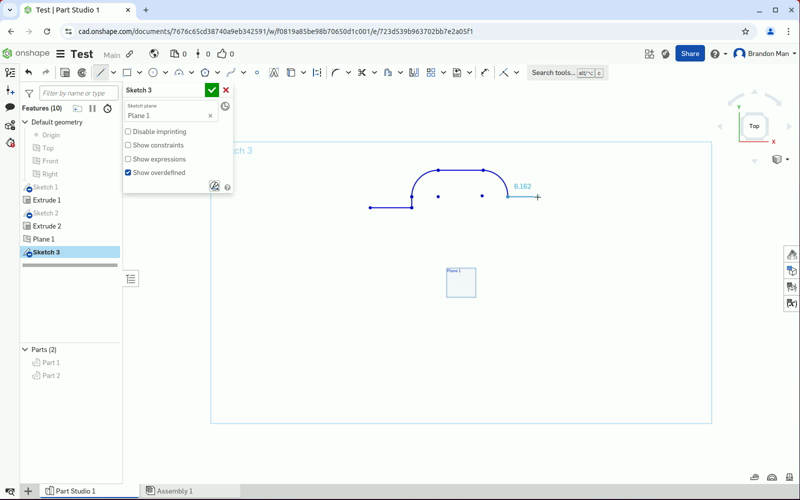
mouse_move(507, 207)
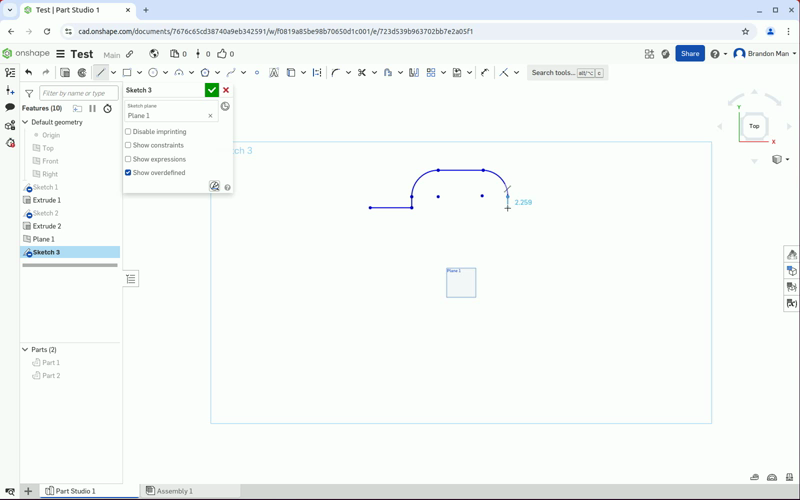
click(507, 207)
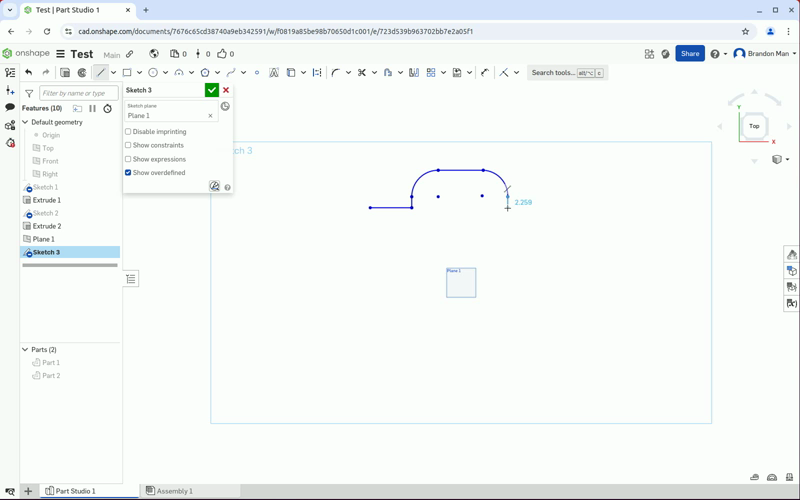
key_up(shift)
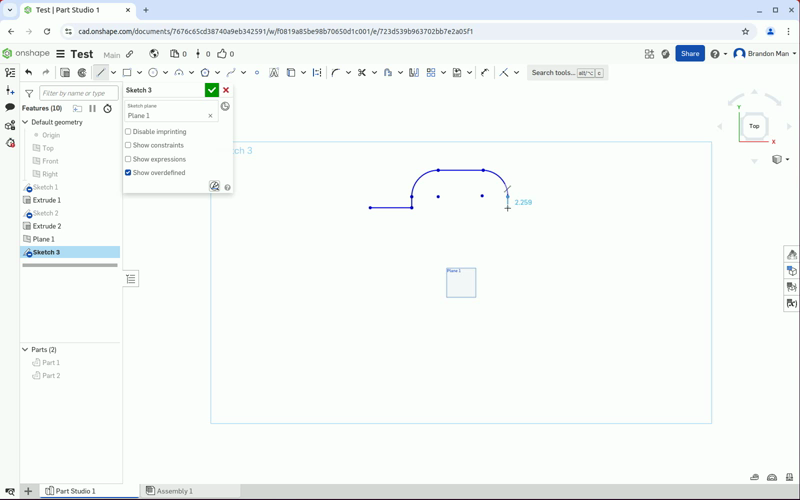
key_down(shift)
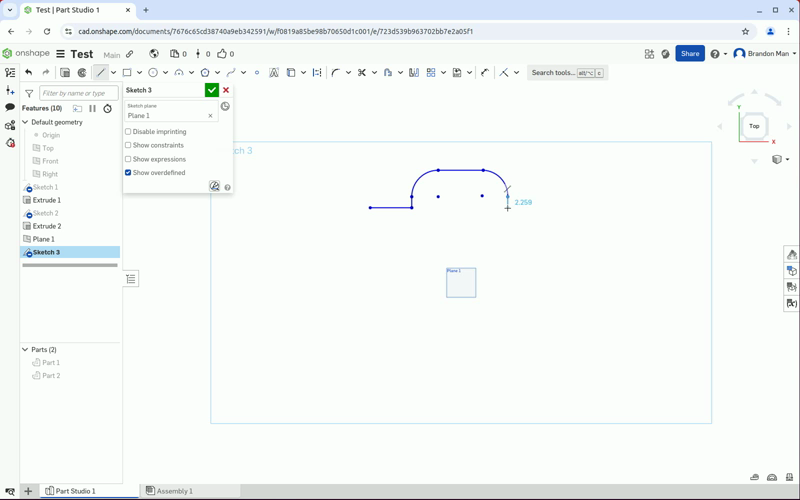
mouse_move(537, 207)
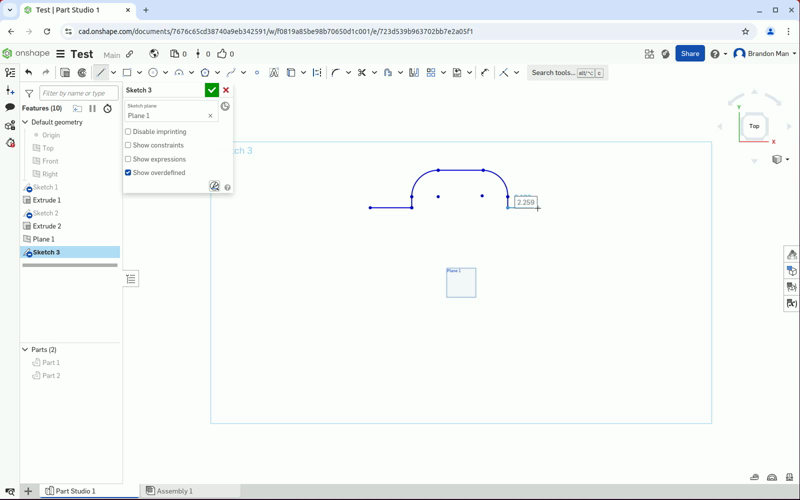
mouse_move(549, 207)
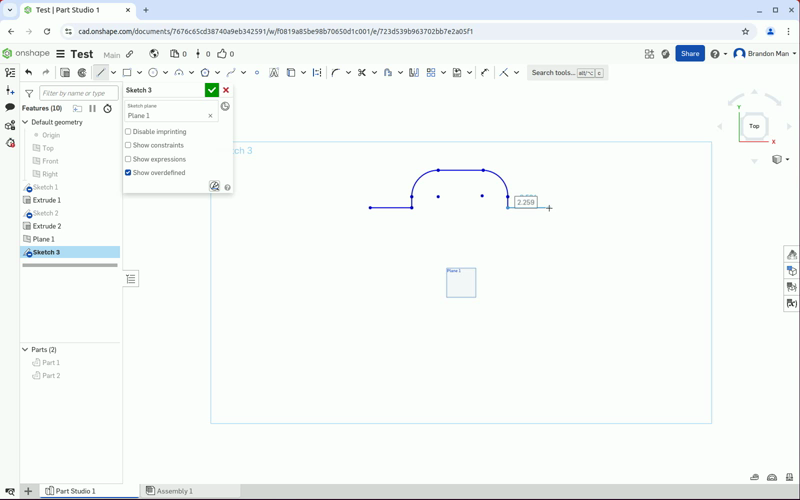
click(549, 207)
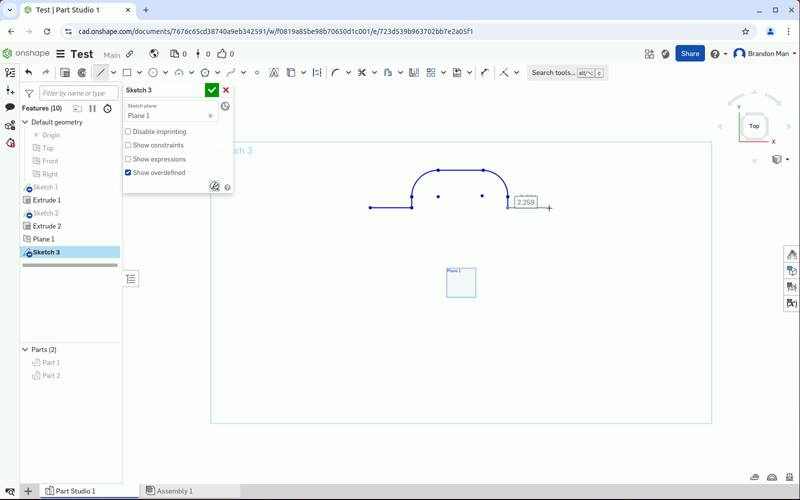
key_up(shift)
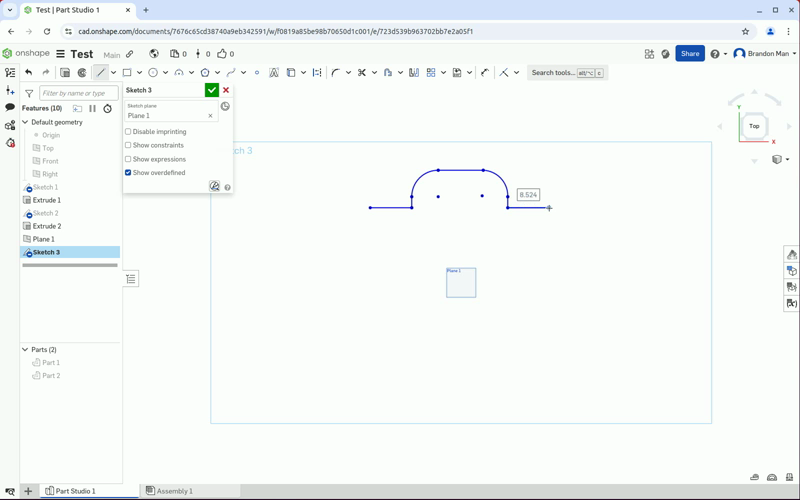
key_down(shift)
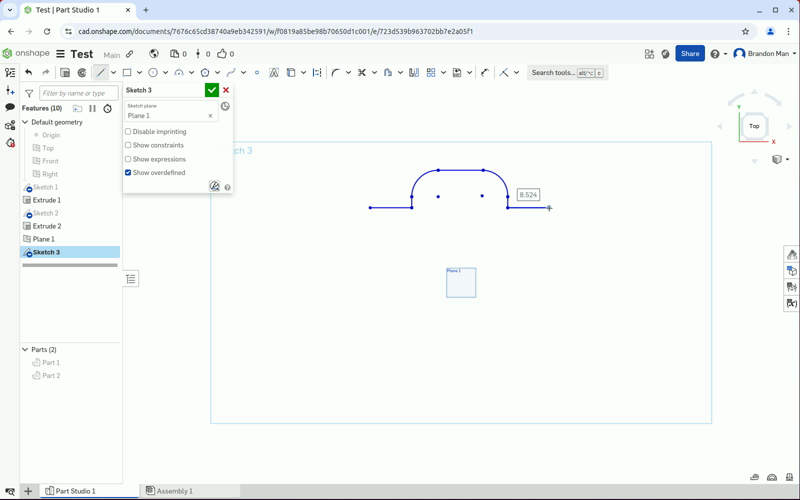
mouse_move(549, 123)
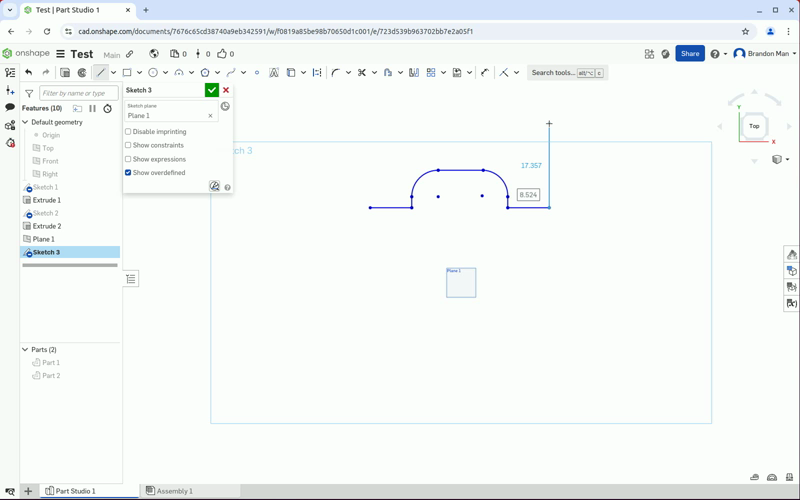
click(549, 123)
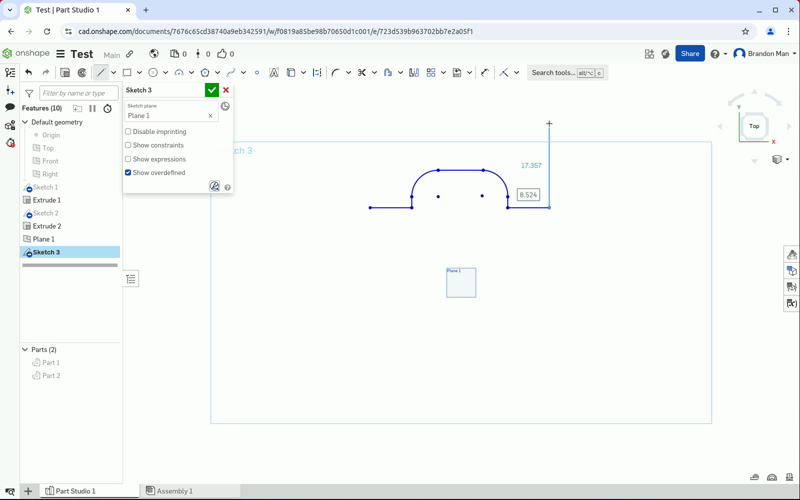
key_up(shift)
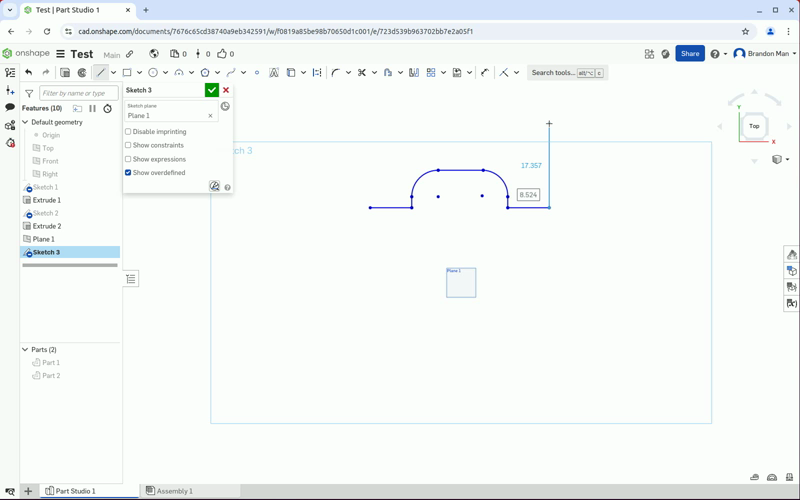
key_down(shift)
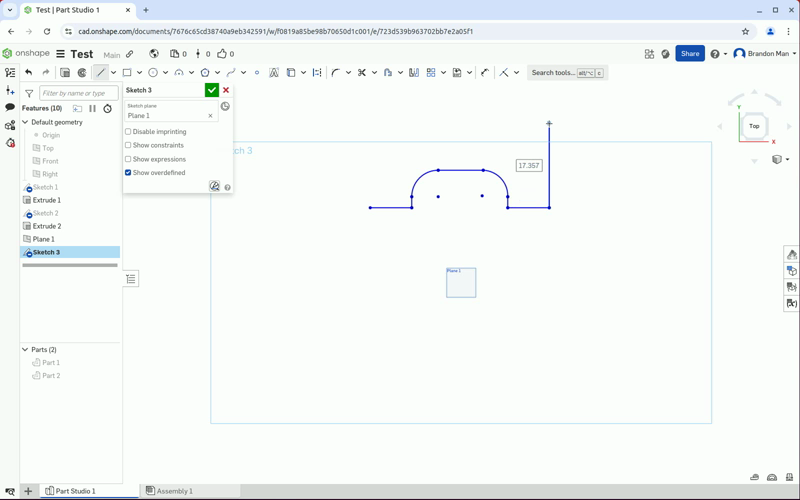
mouse_move(370, 123)
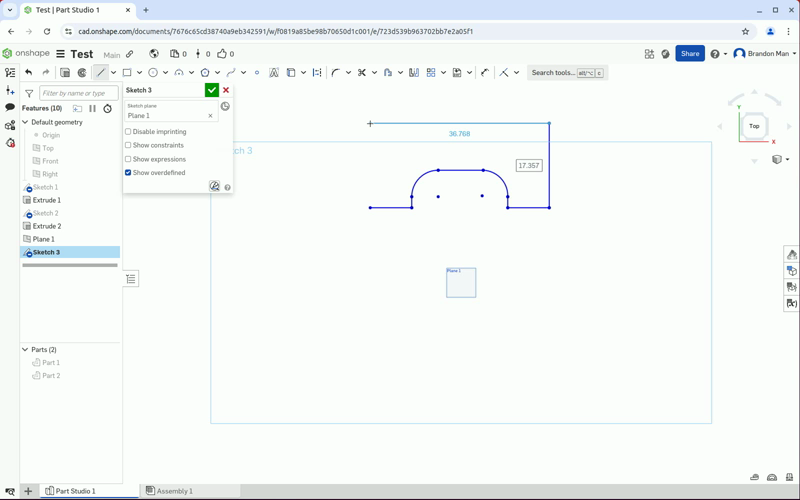
click(370, 123)
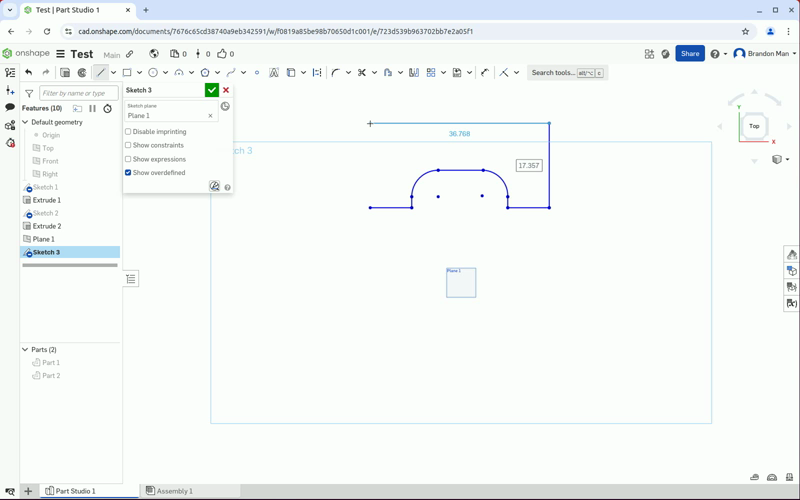
key_up(shift)
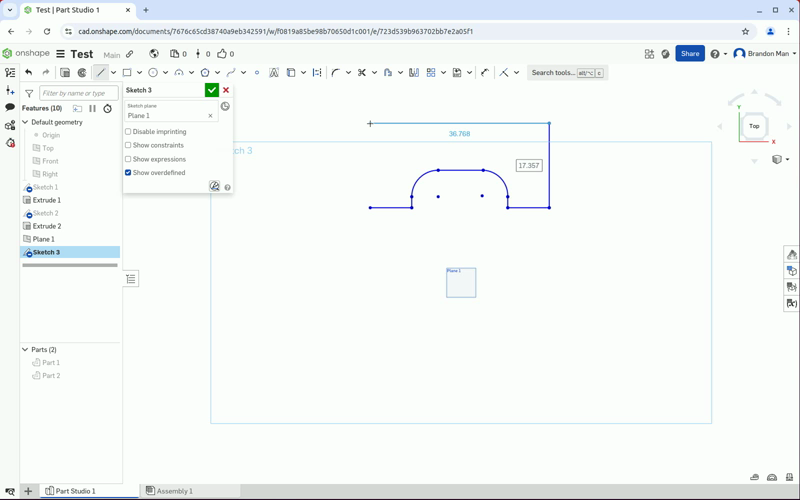
key_down(shift)
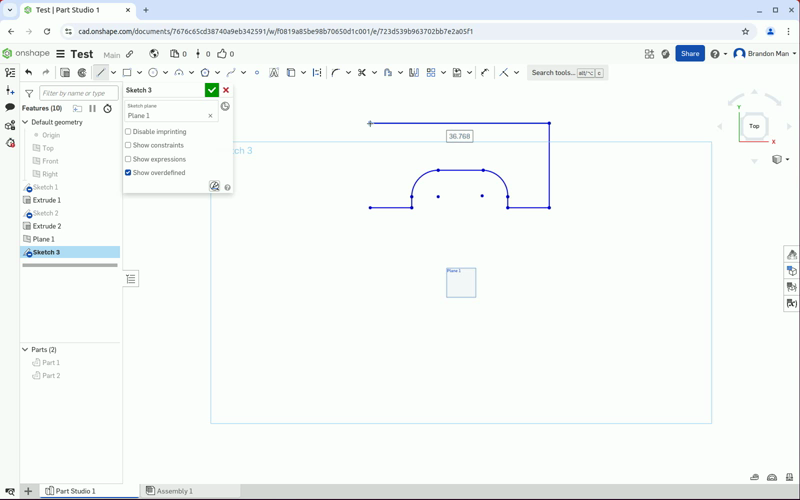
mouse_move(370, 207)
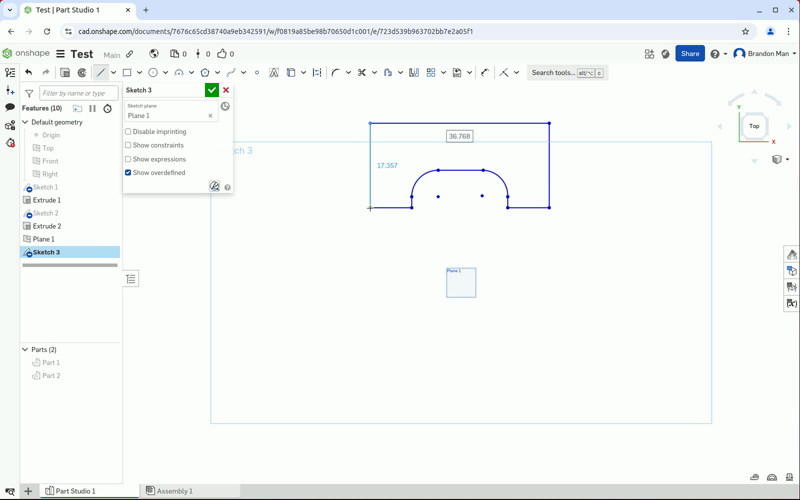
key_up(shift)
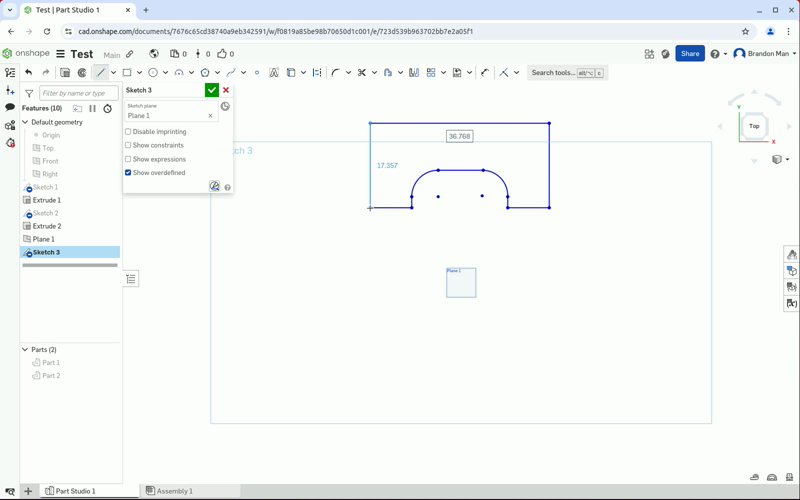
click(370, 207)
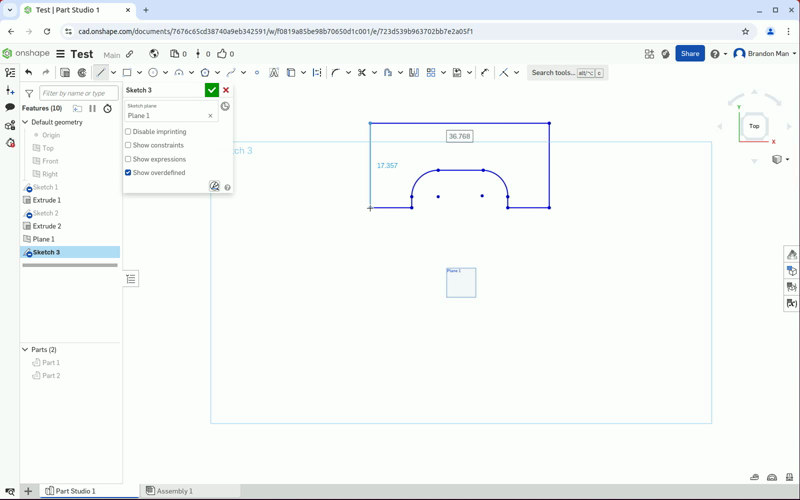
key(esc)
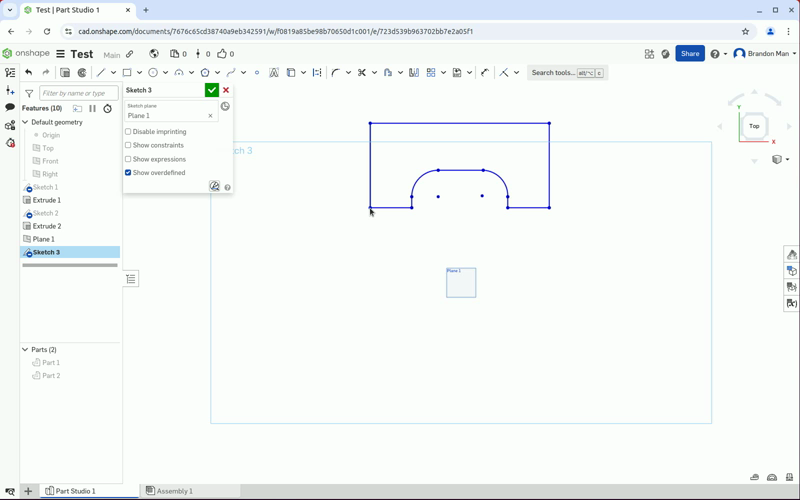
mouse_move(406, 136)
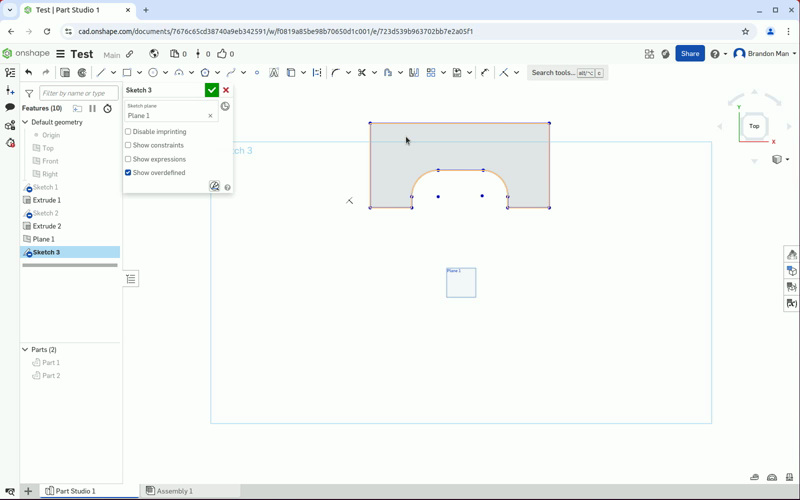
click(406, 136)
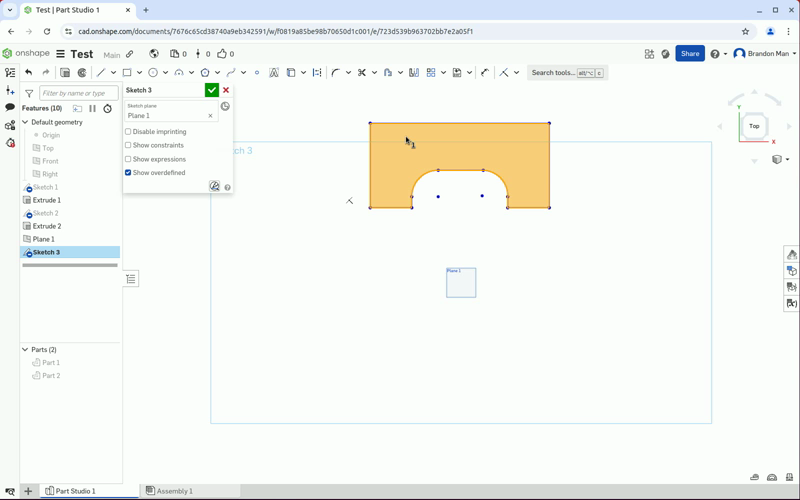
mouse_move(73, 352)
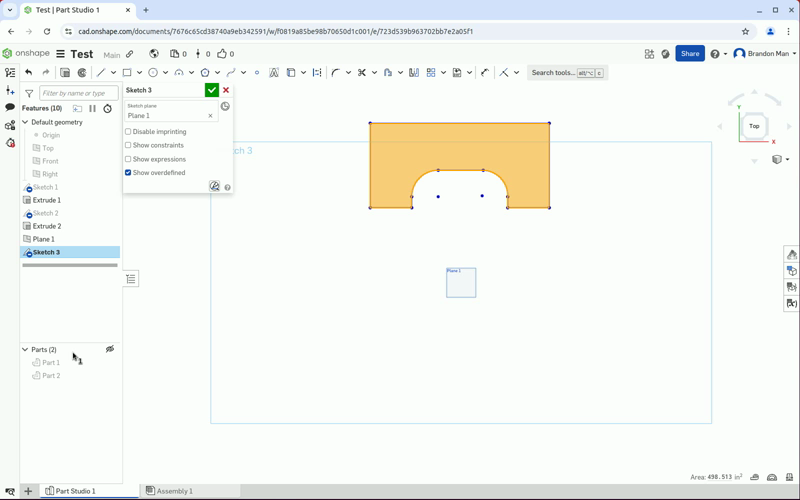
key(shift+y)
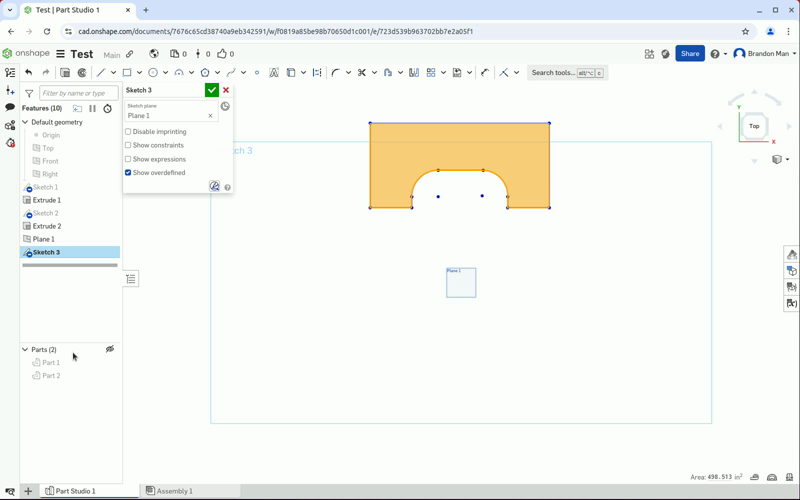
key(shift+e)
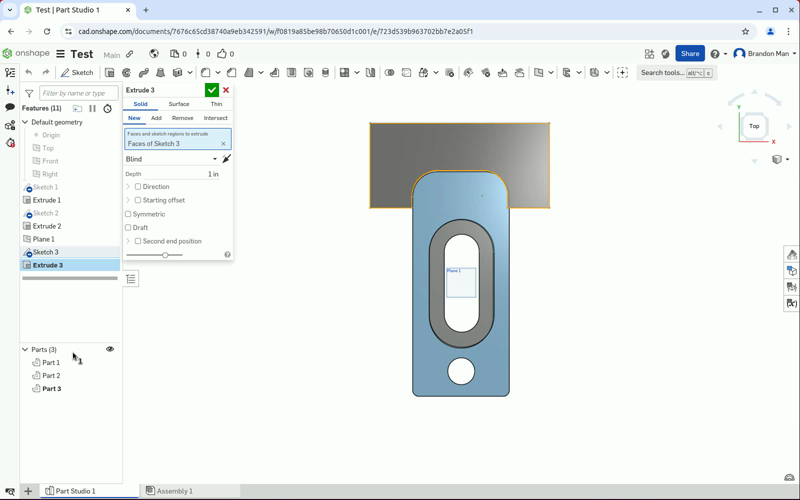
mouse_move(143, 106)
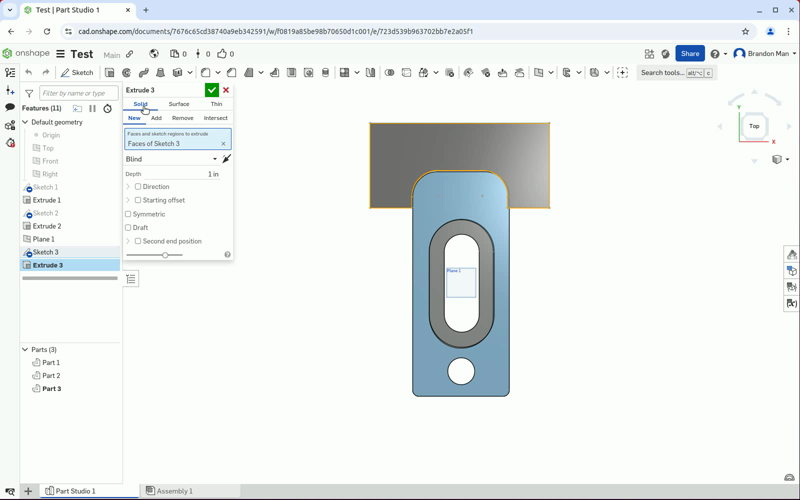
click(143, 106)
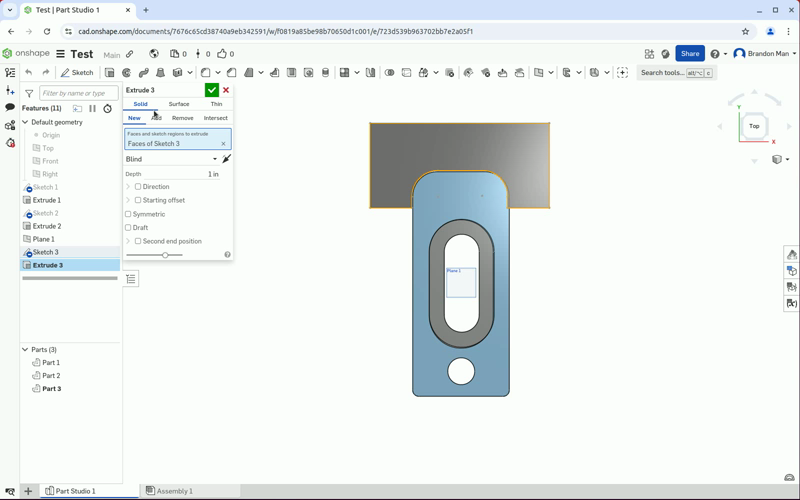
mouse_move(186, 120)
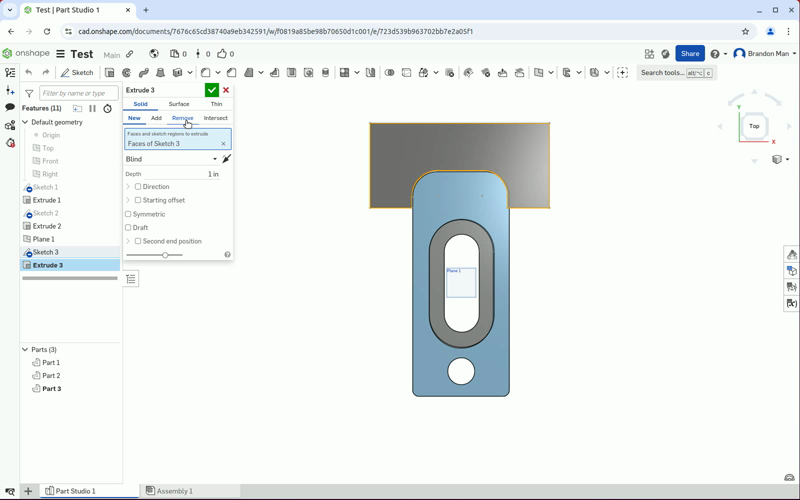
click(186, 120)
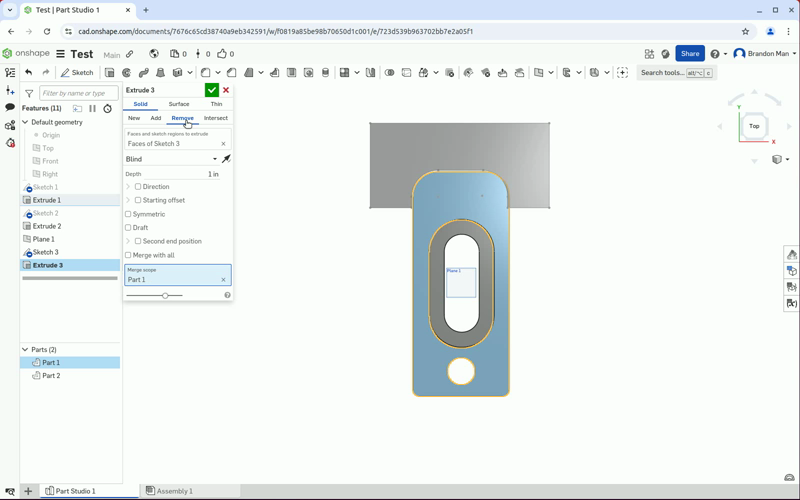
key(tab, 4)
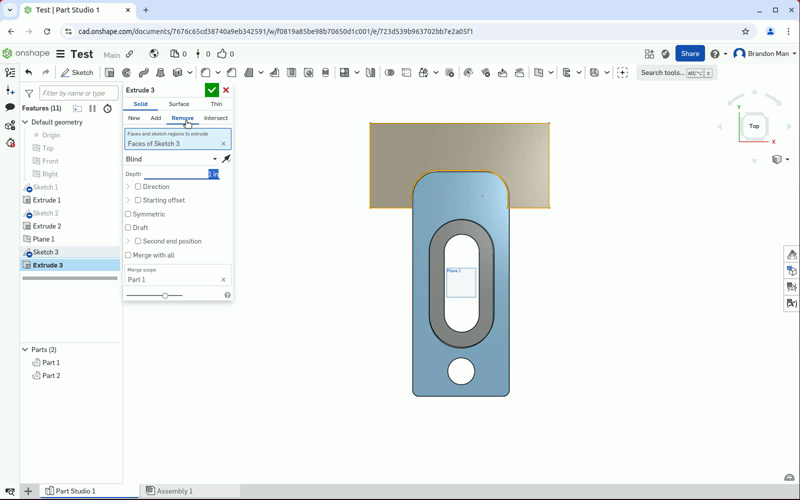
text(2.648)
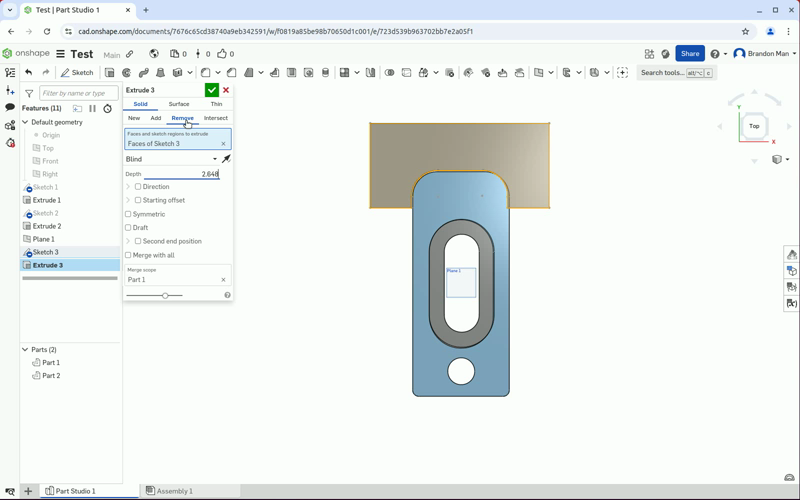
key(tab, 6)
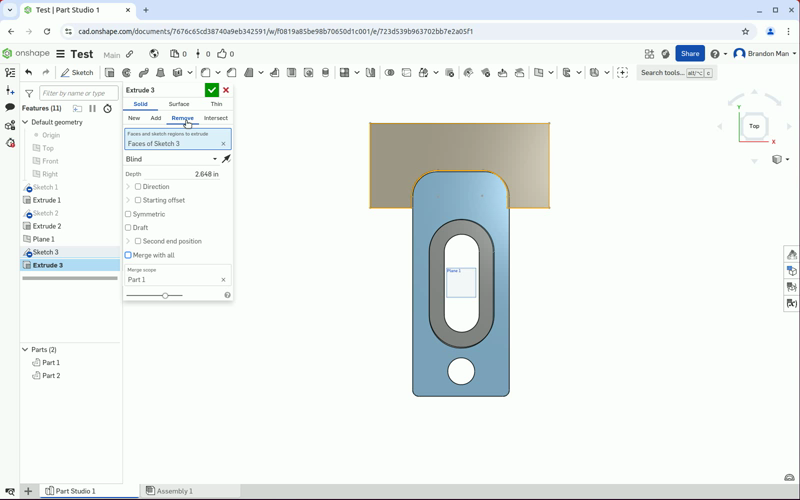
key(space)
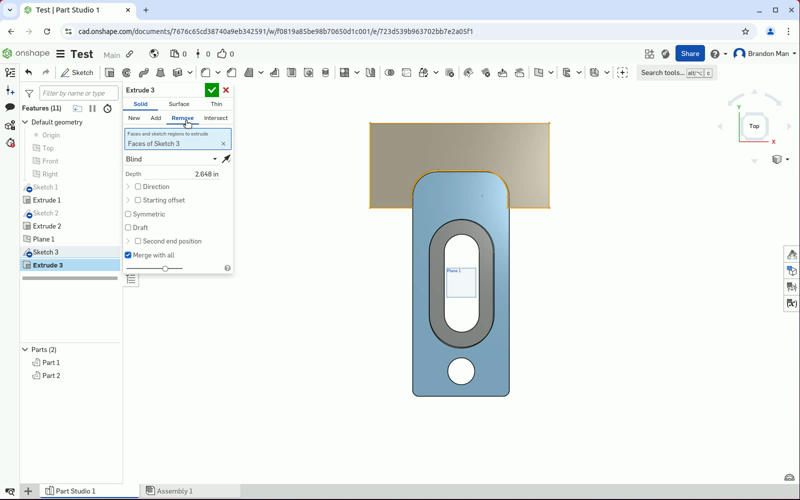
key(enter)
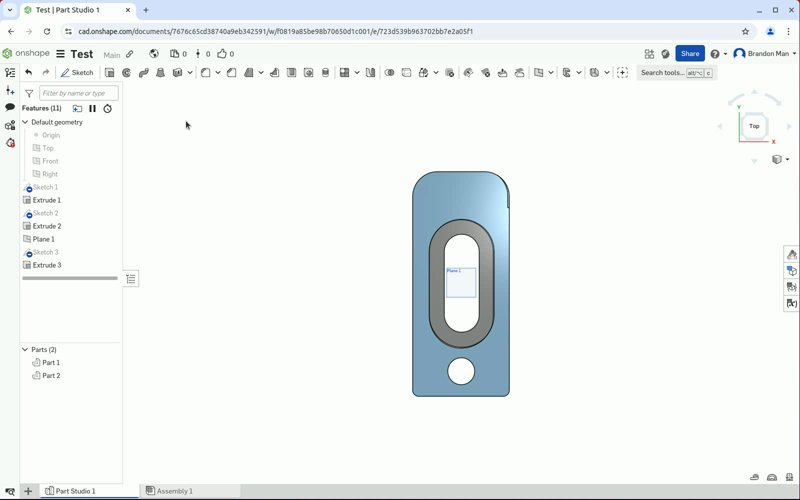
key(shift+h)
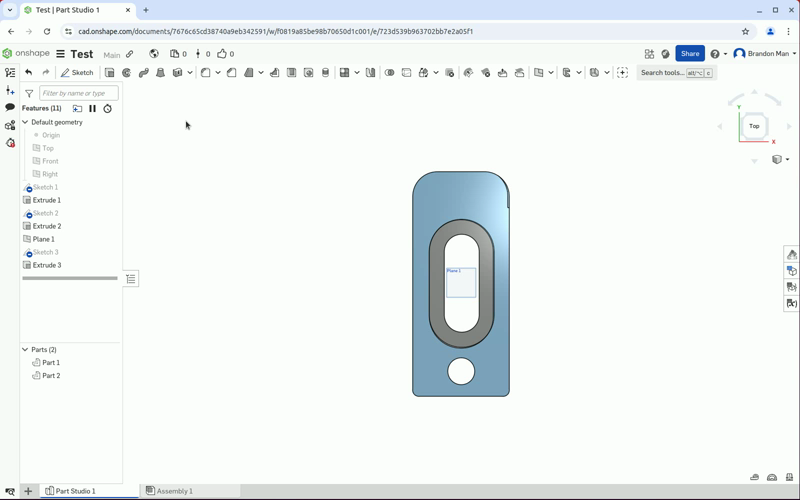
key(shift+h)
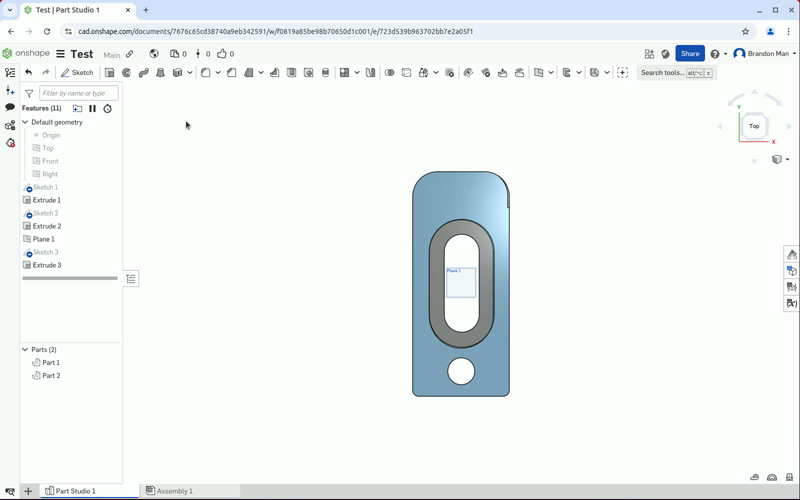
mouse_move(73, 189)
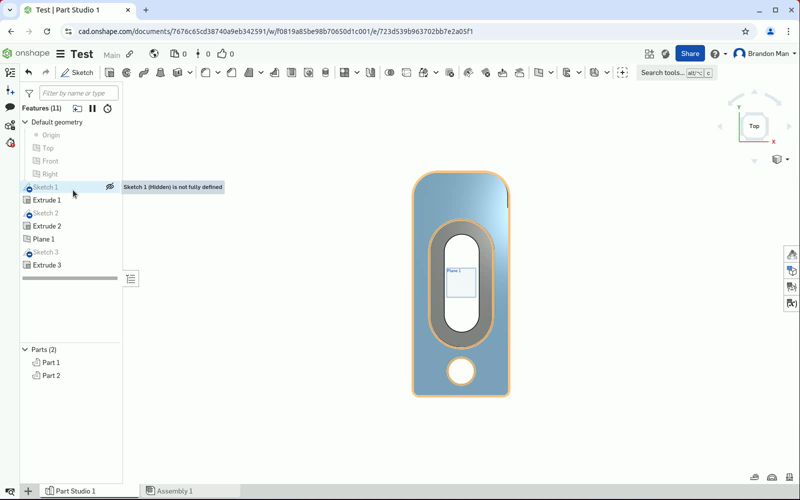
click(73, 189)
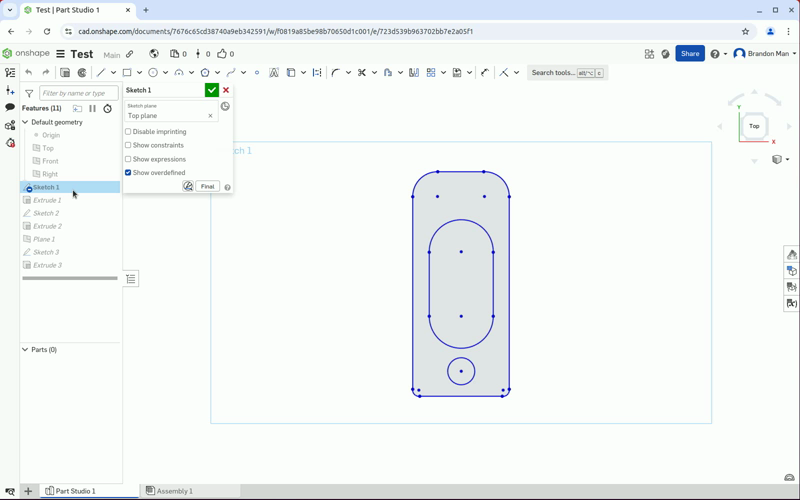
mouse_move(229, 92)
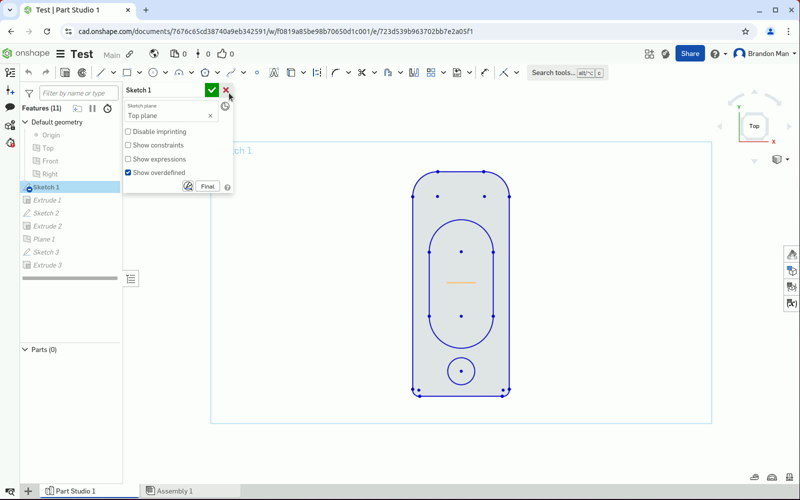
click(229, 92)
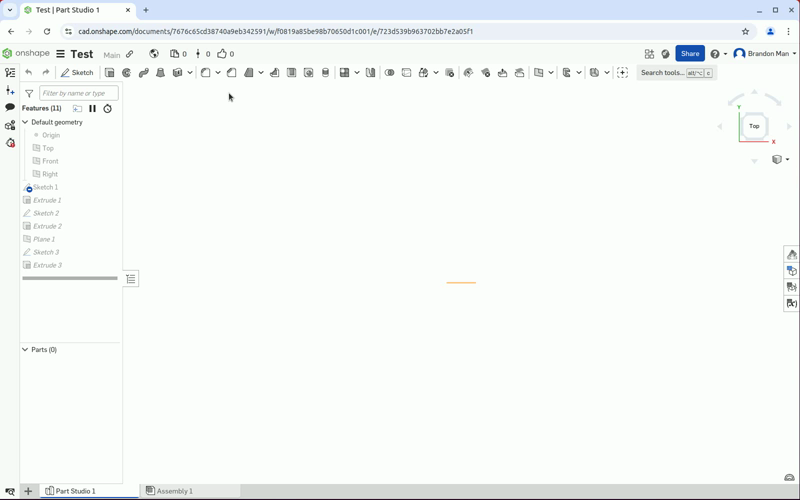
key(shift+s)
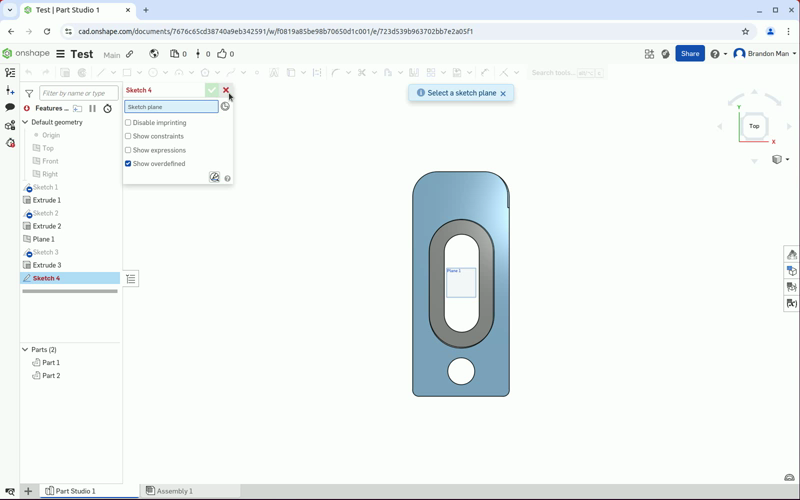
mouse_move(73, 241)
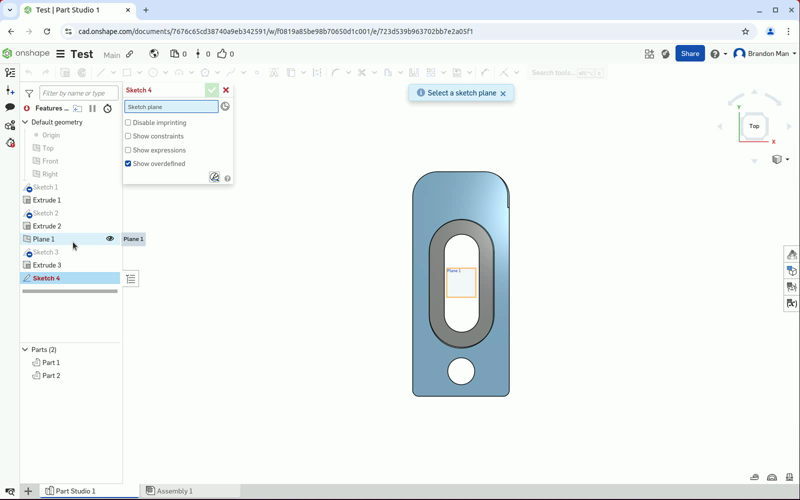
click(73, 241)
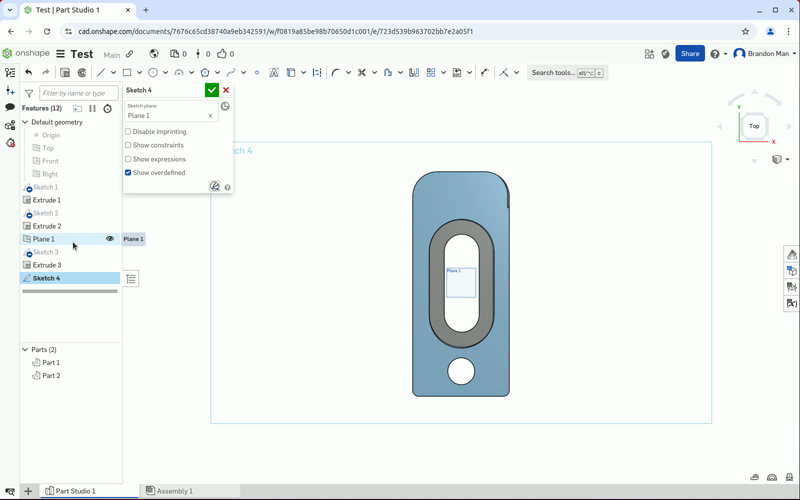
mouse_move(73, 352)
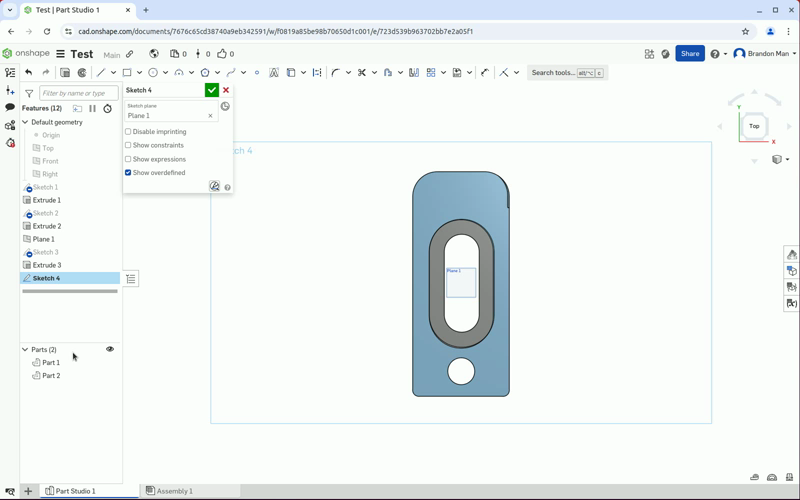
key(y)
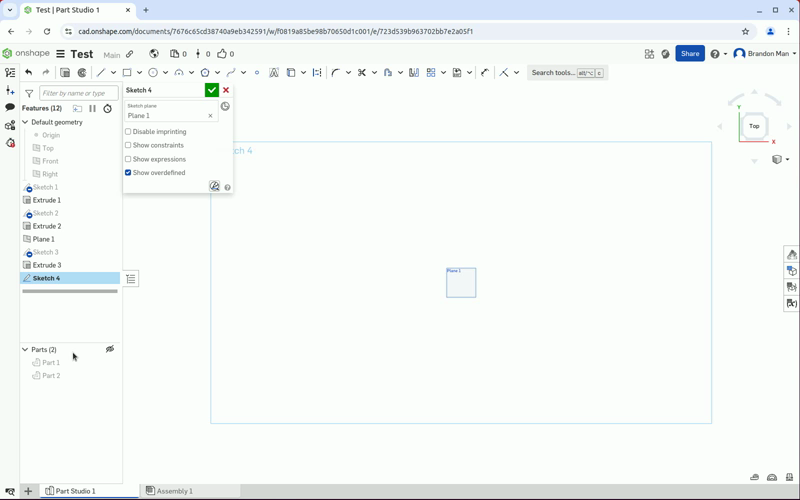
key(l)
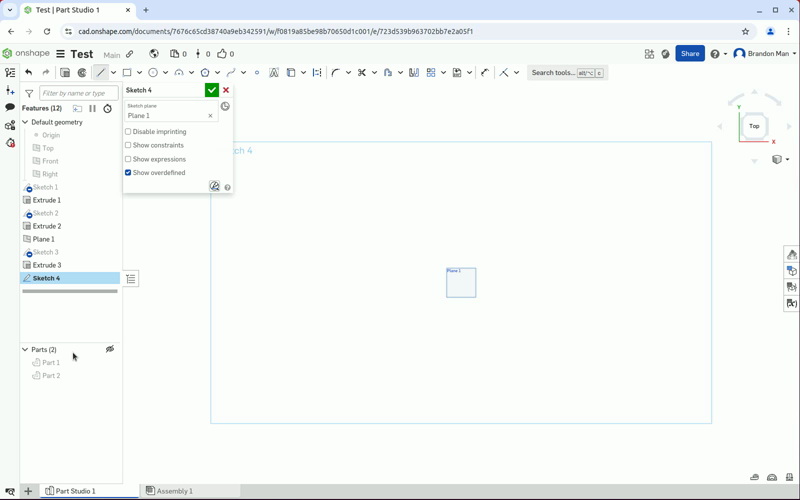
key_down(shift)
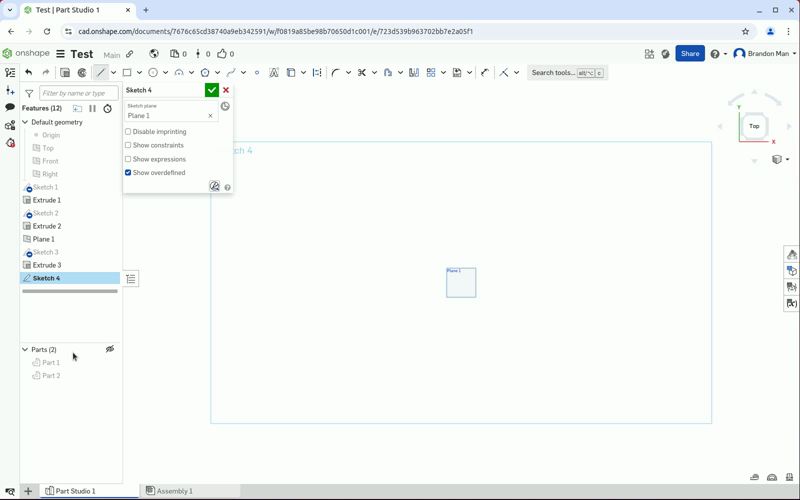
mouse_move(412, 207)
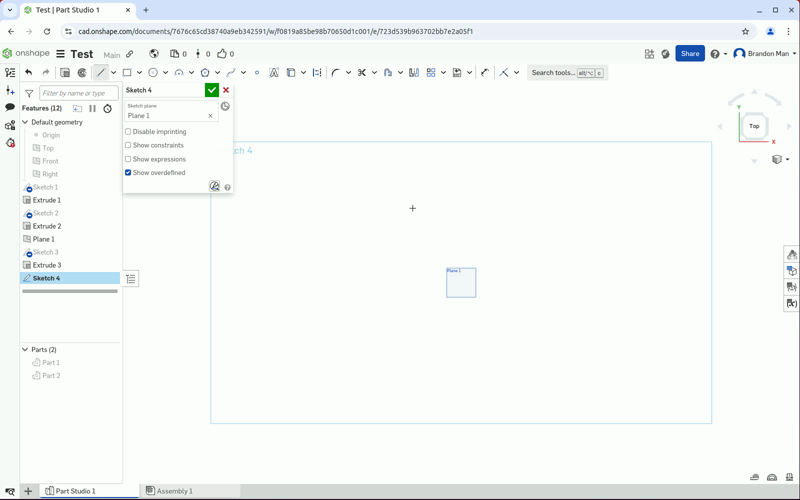
click(412, 207)
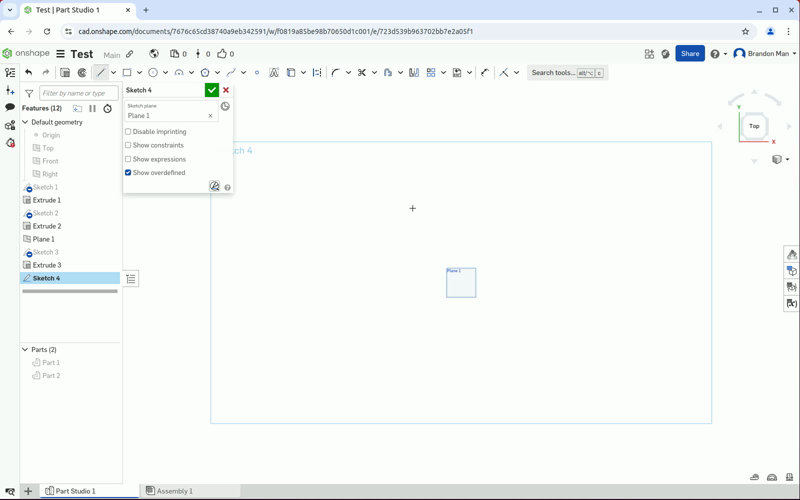
key_up(shift)
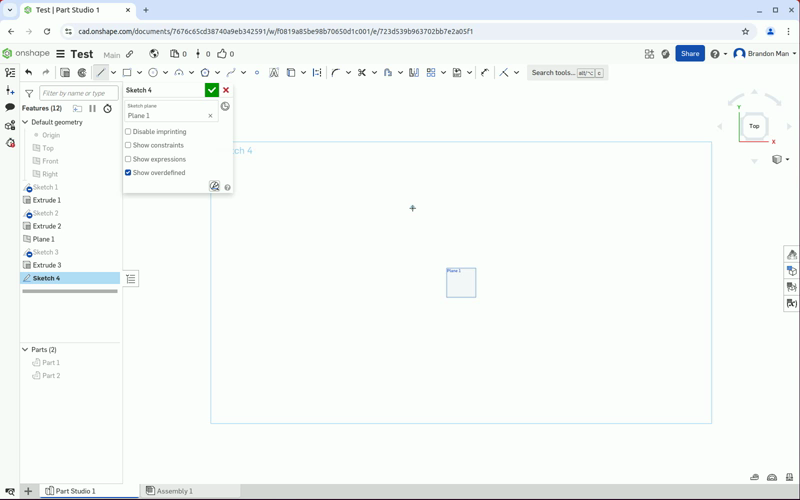
key_down(shift)
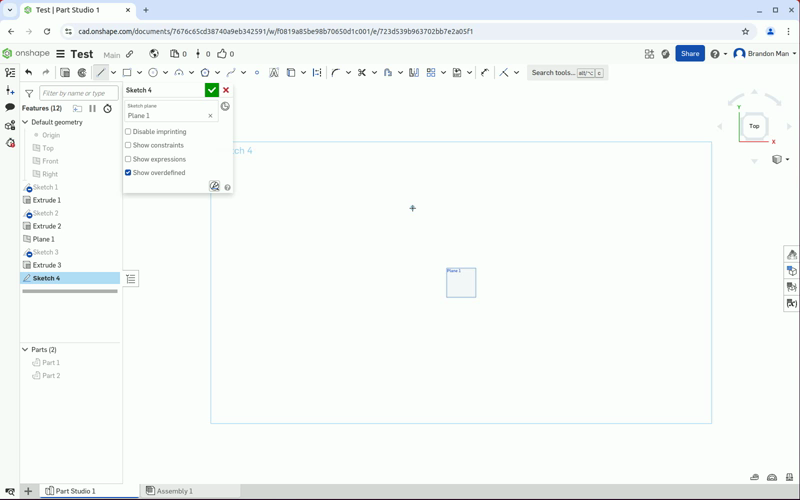
mouse_move(509, 207)
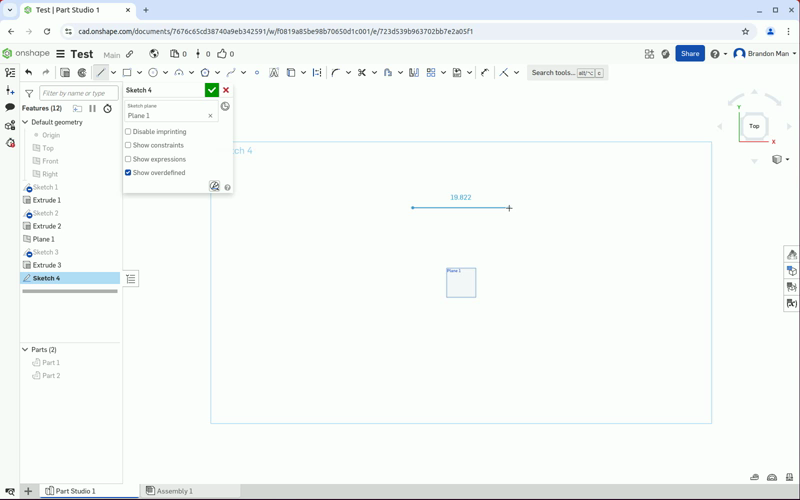
click(509, 207)
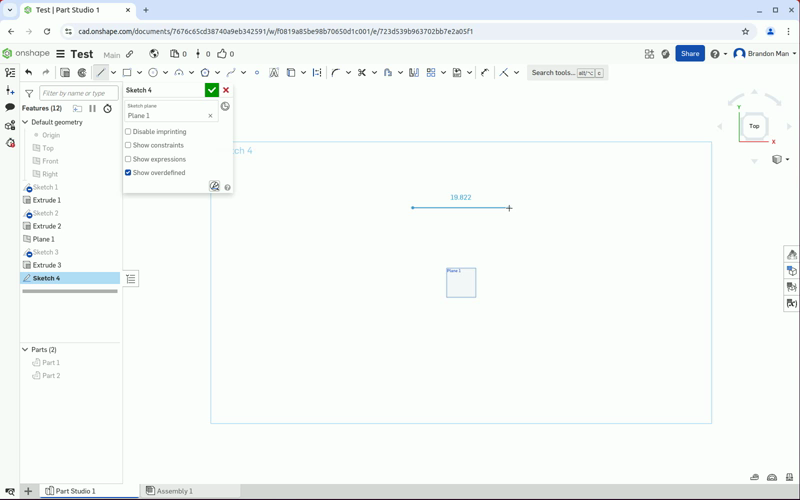
key_up(shift)
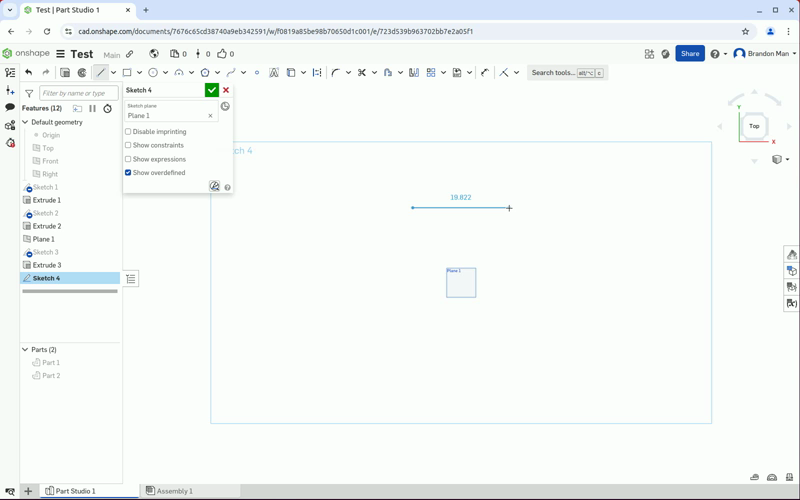
key_down(shift)
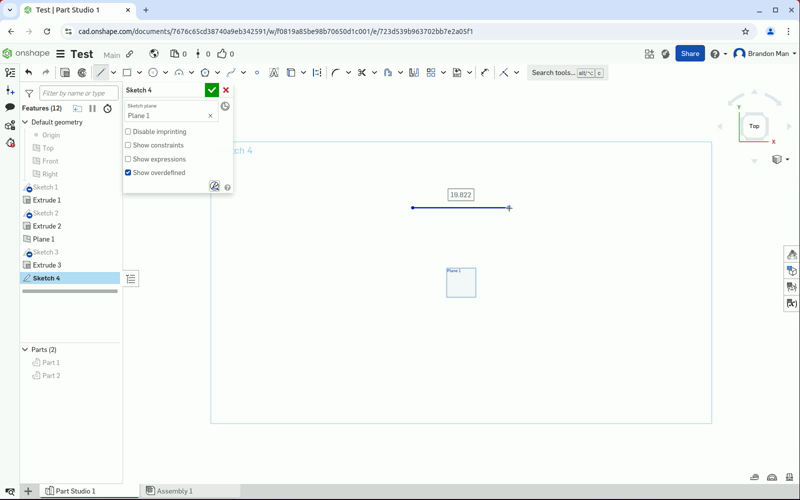
mouse_move(539, 207)
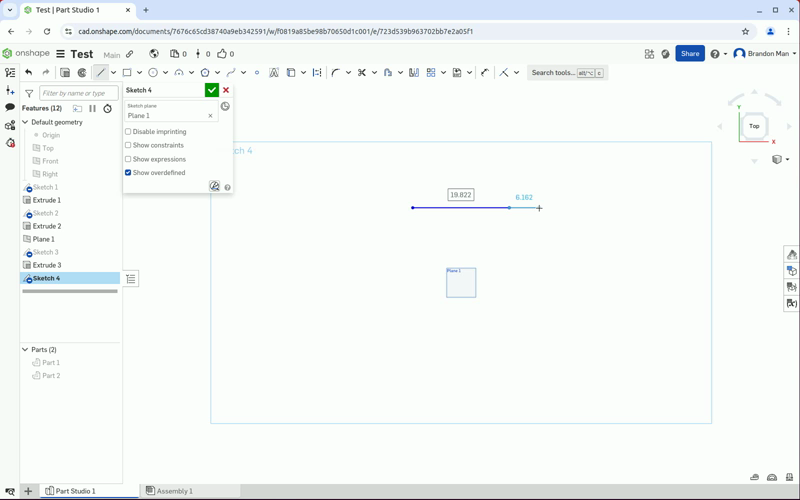
mouse_move(509, 196)
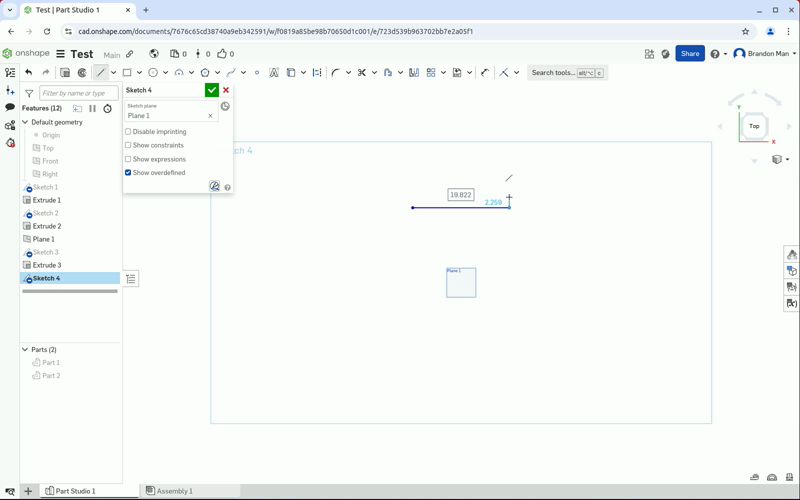
click(509, 196)
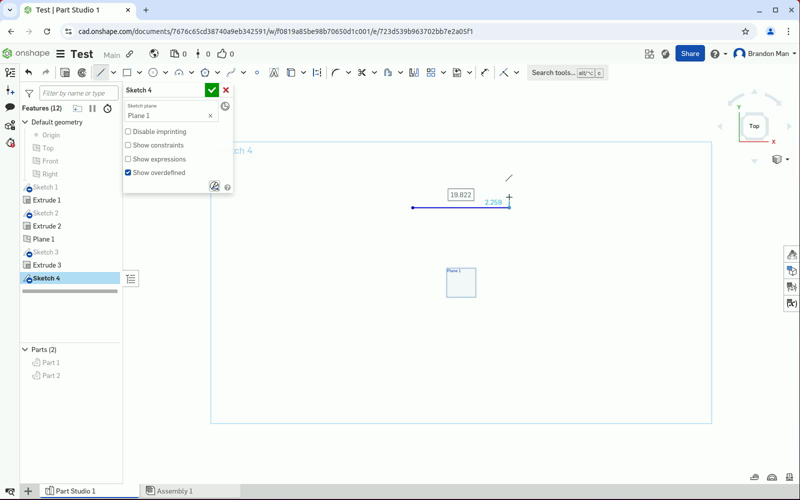
key_up(shift)
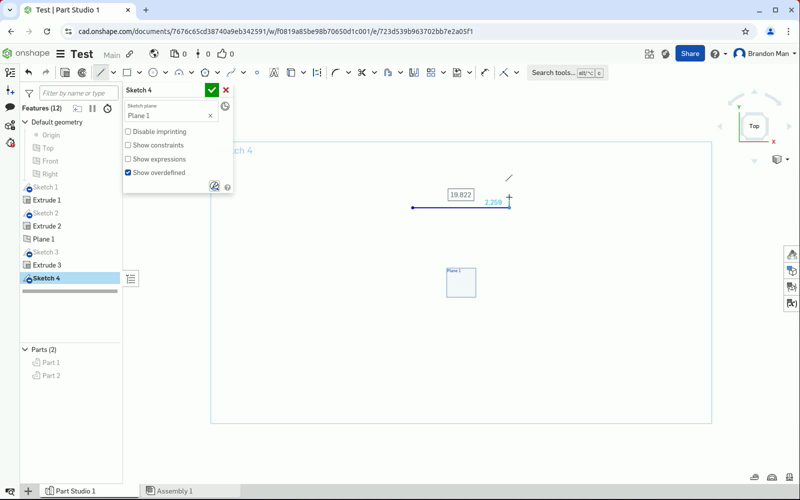
key(esc)
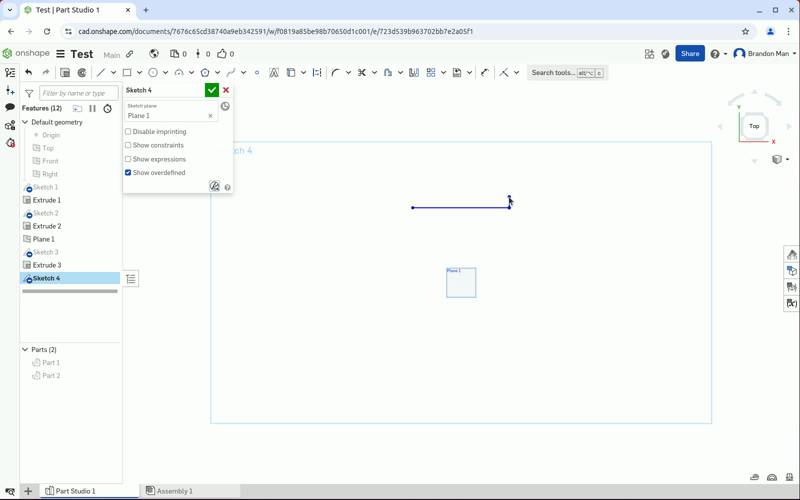
key(a)
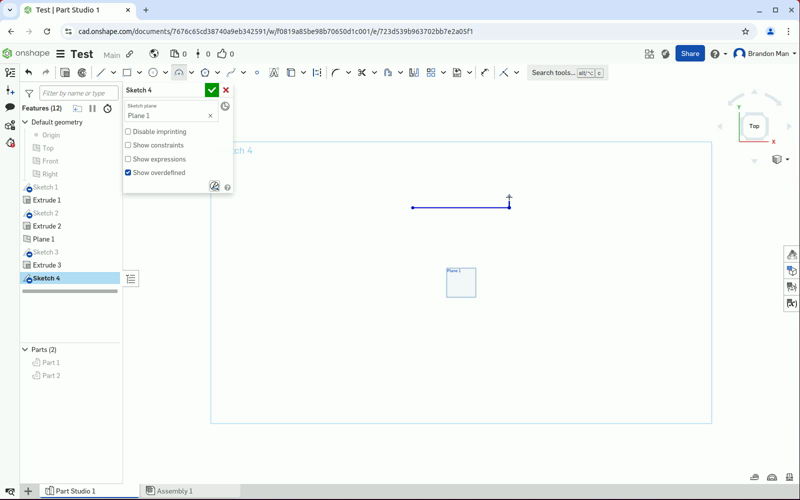
mouse_move(509, 196)
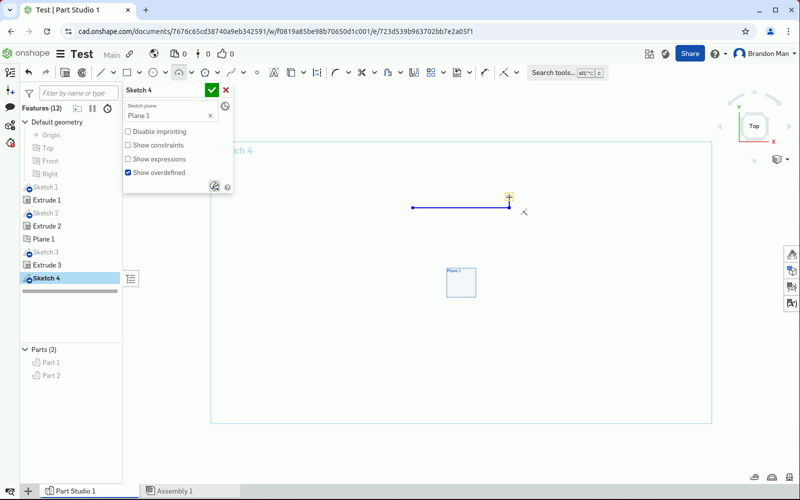
click(509, 196)
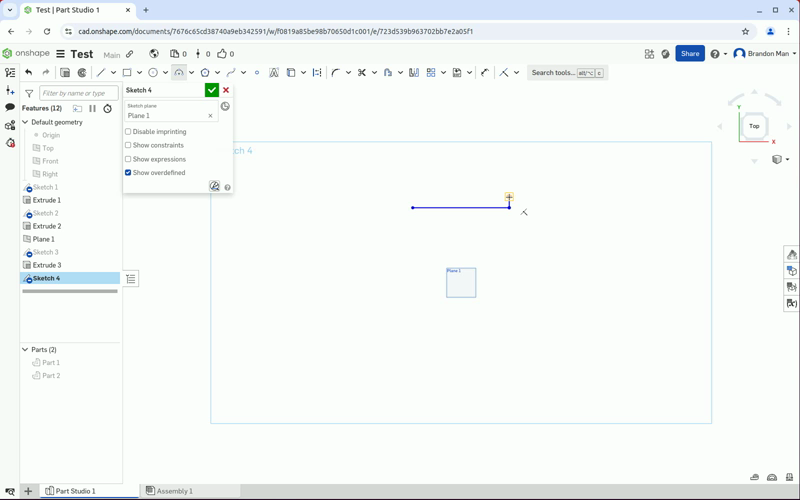
key_down(shift)
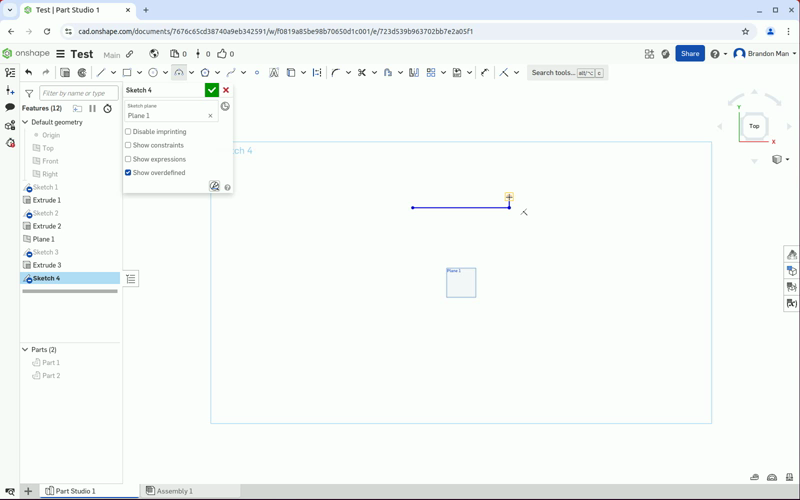
mouse_move(483, 170)
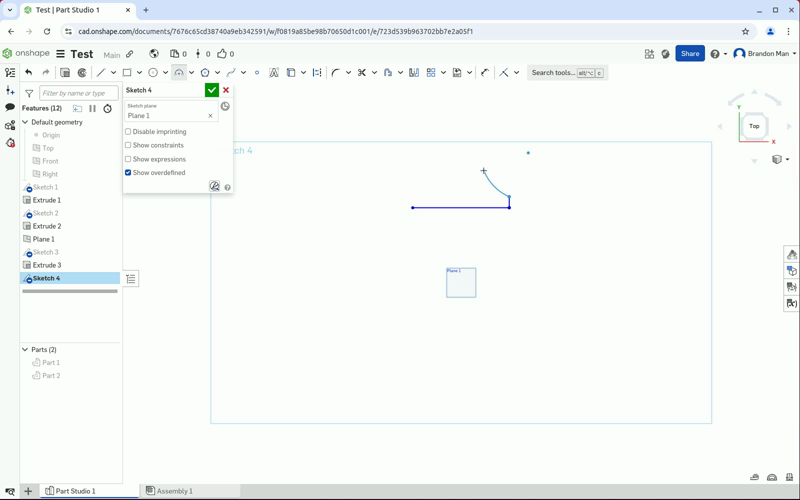
click(483, 170)
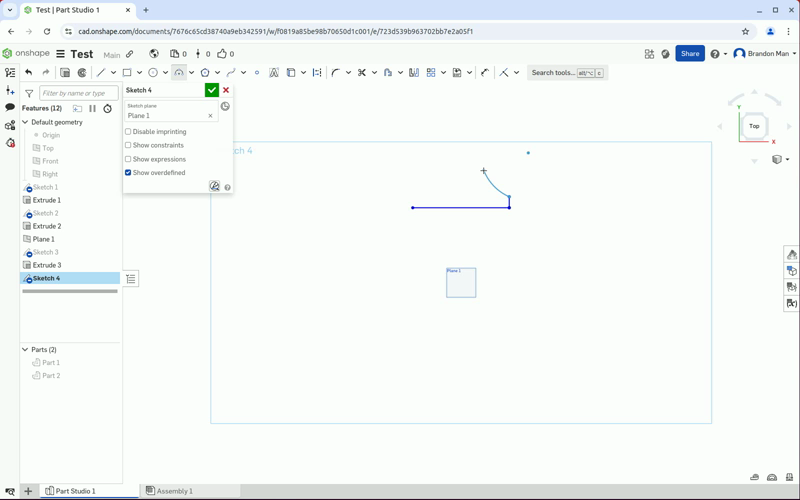
mouse_move(501, 178)
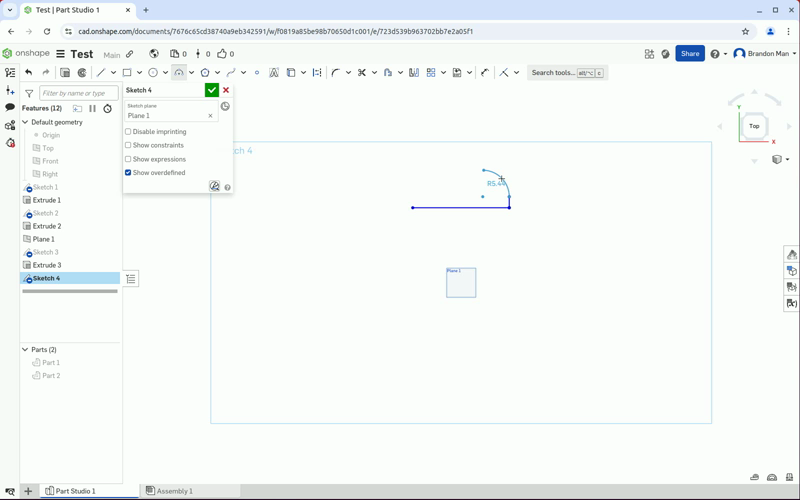
click(501, 178)
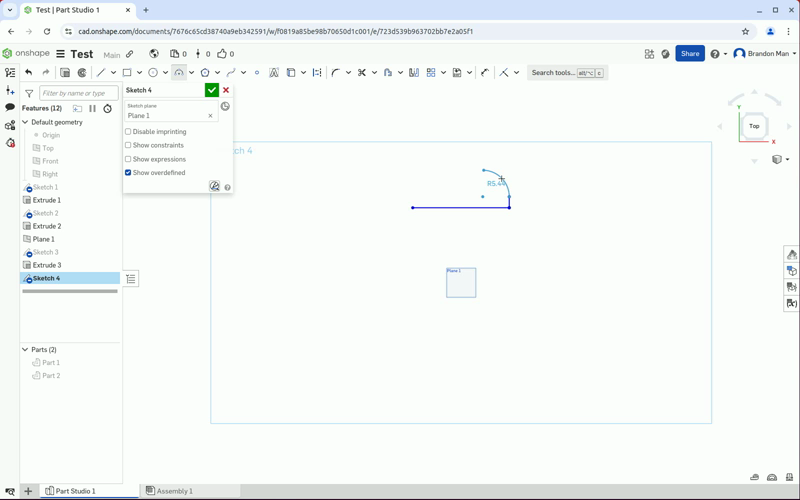
key_up(shift)
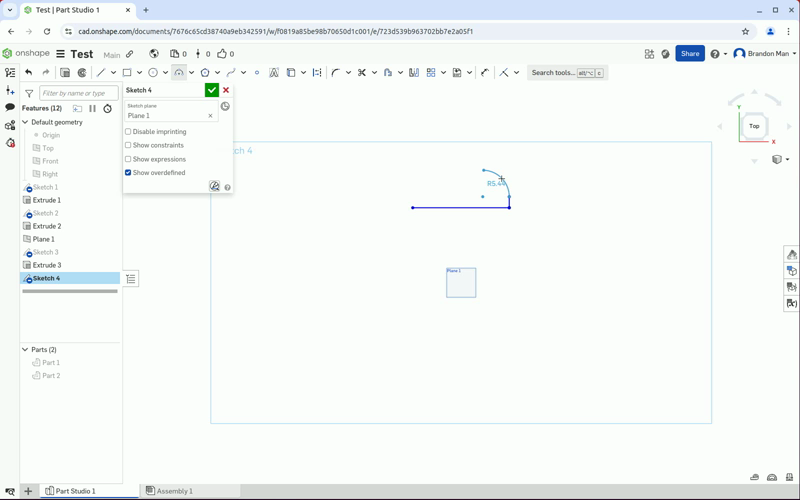
key(esc)
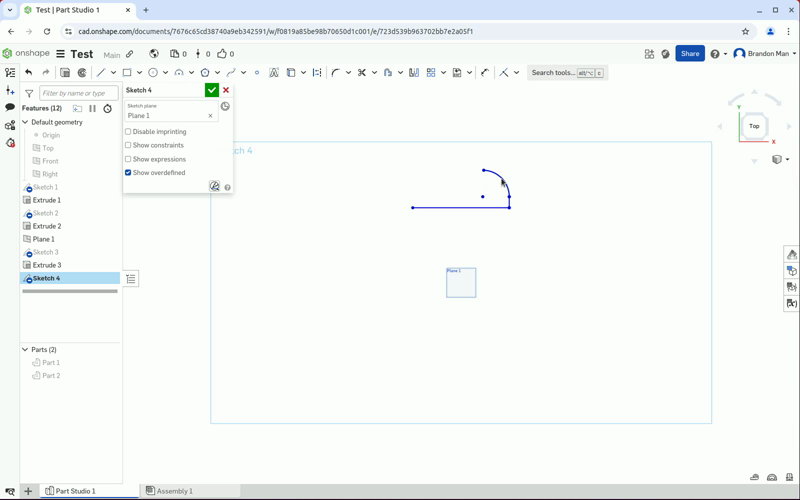
key(l)
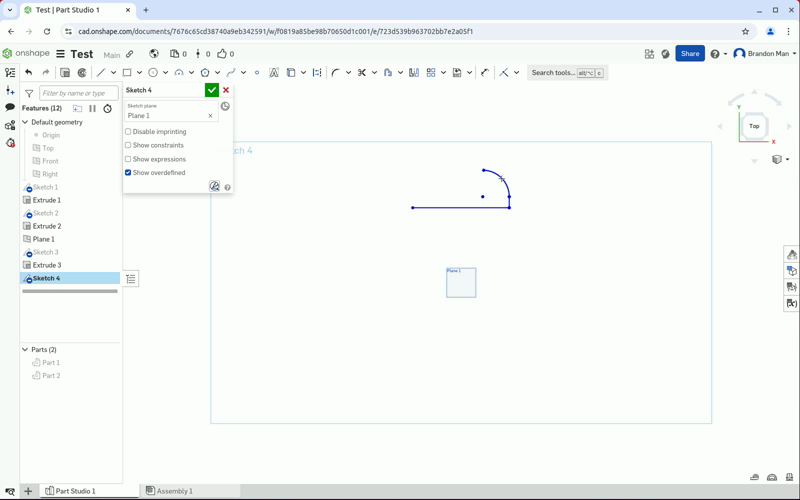
mouse_move(483, 170)
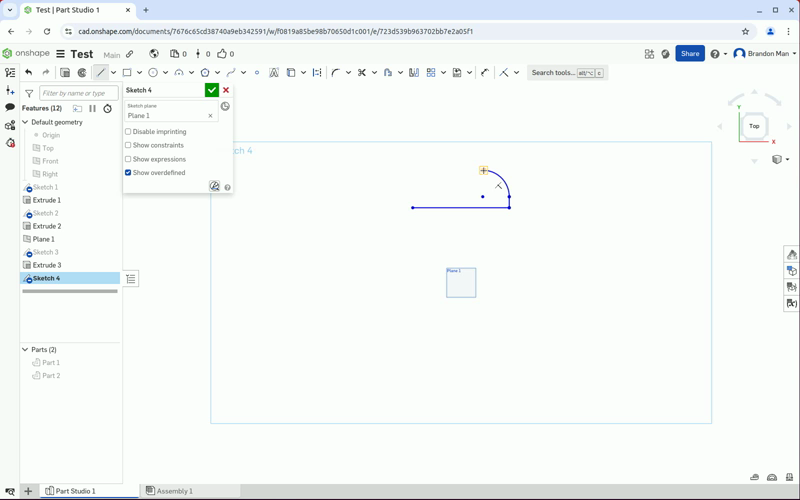
click(483, 170)
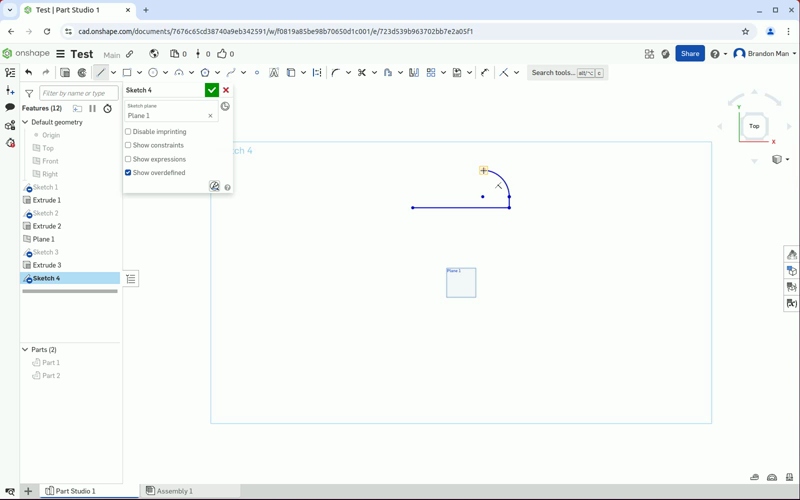
key_down(shift)
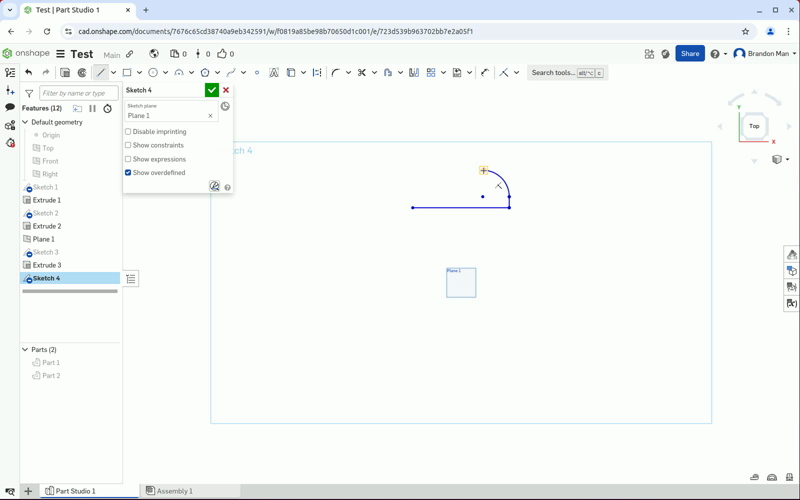
mouse_move(513, 170)
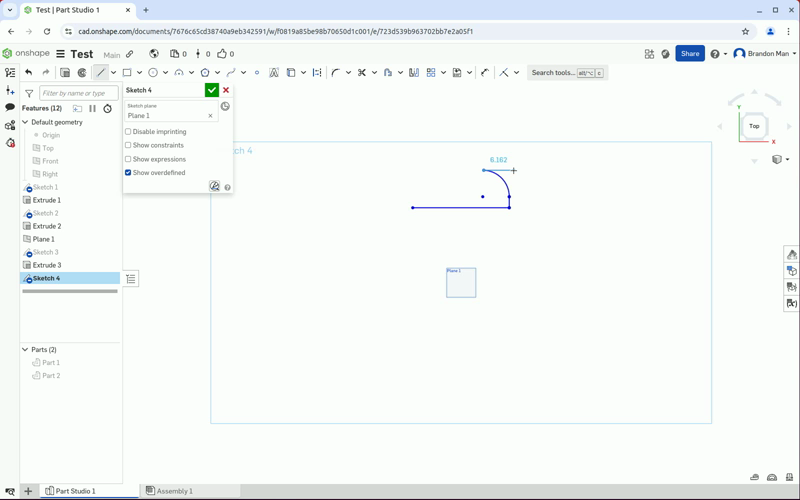
mouse_move(437, 170)
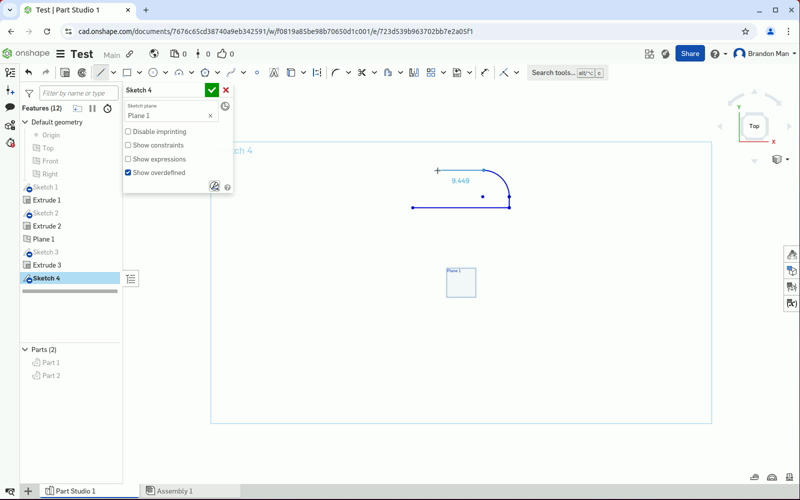
click(437, 170)
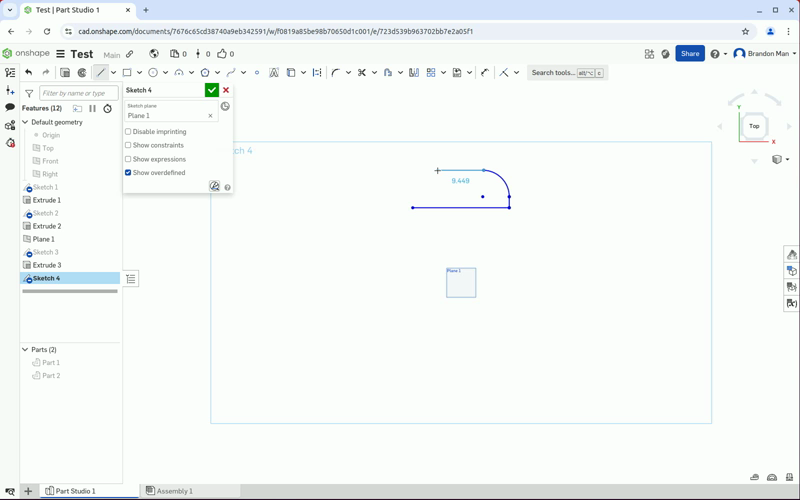
key_up(shift)
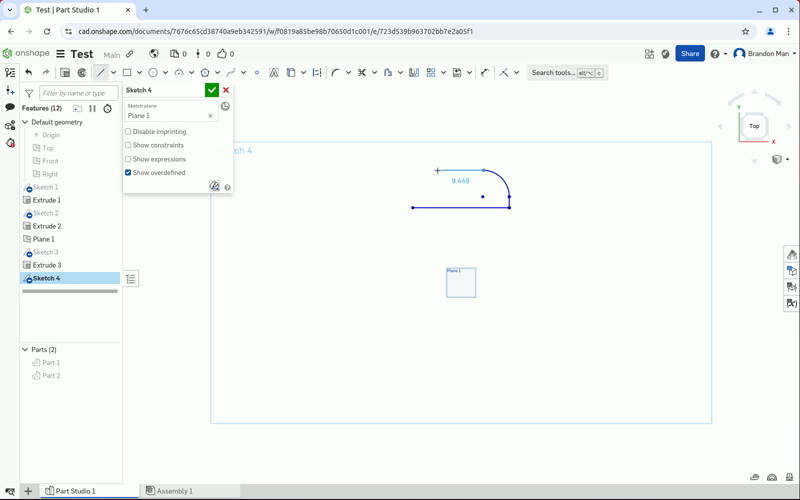
key(esc)
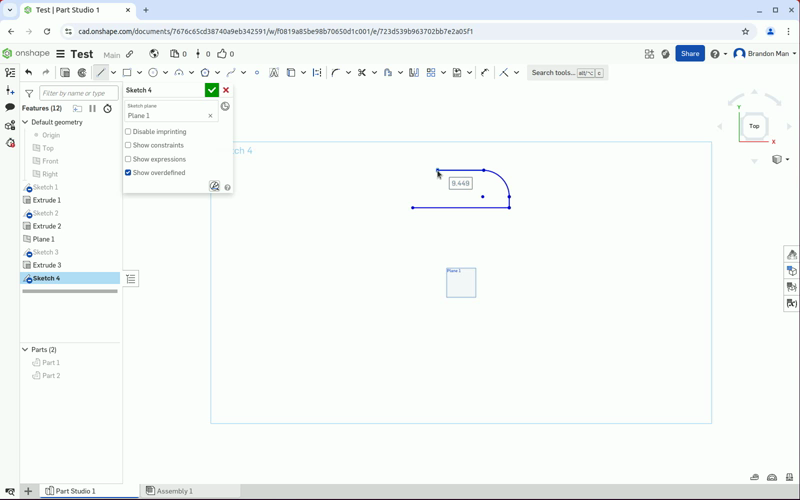
key(a)
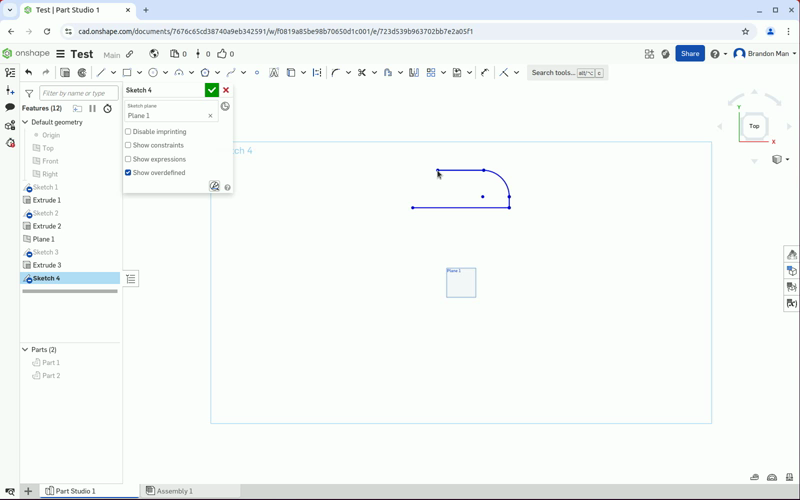
mouse_move(437, 170)
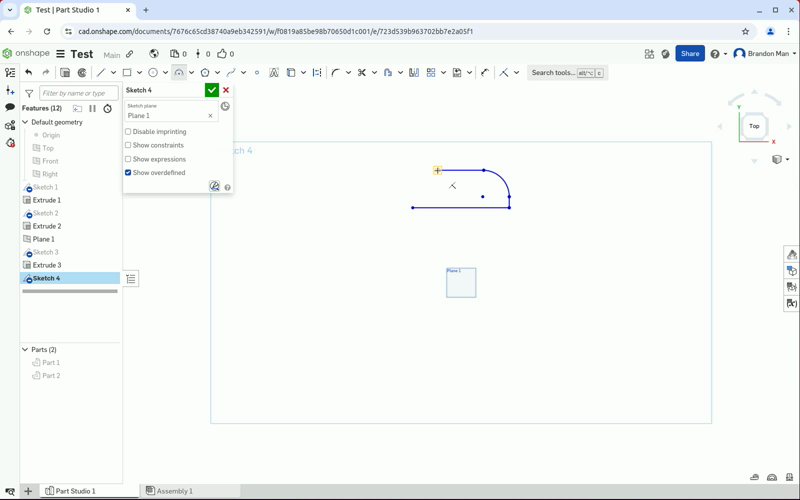
click(437, 170)
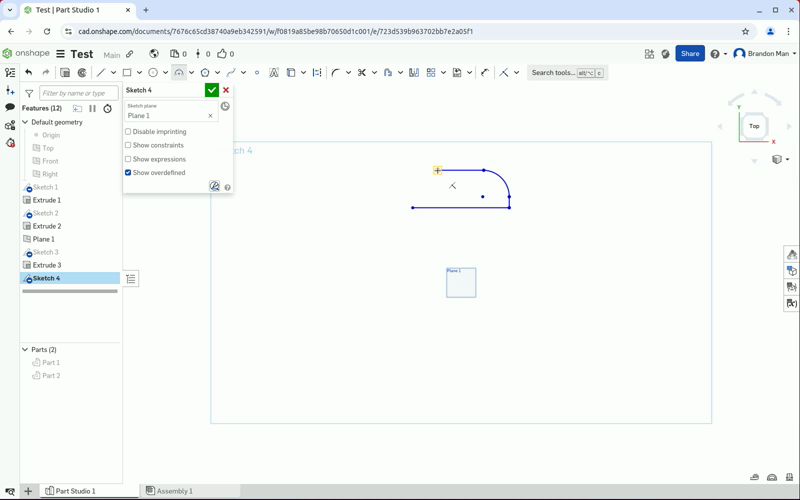
key_down(shift)
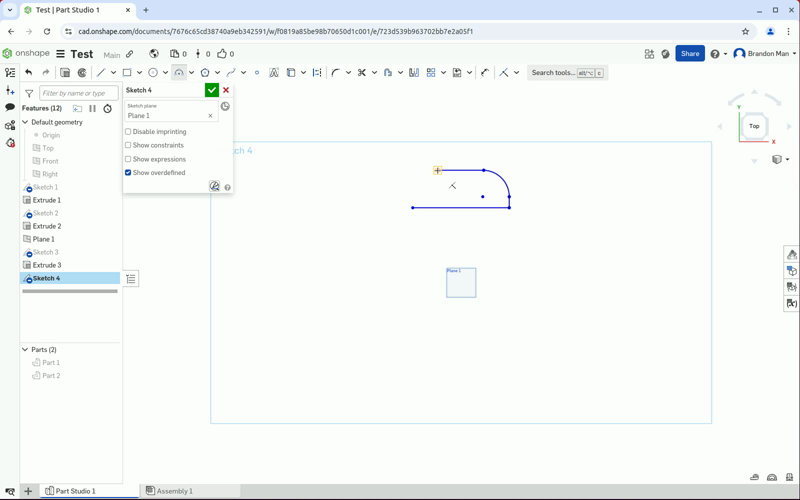
mouse_move(412, 196)
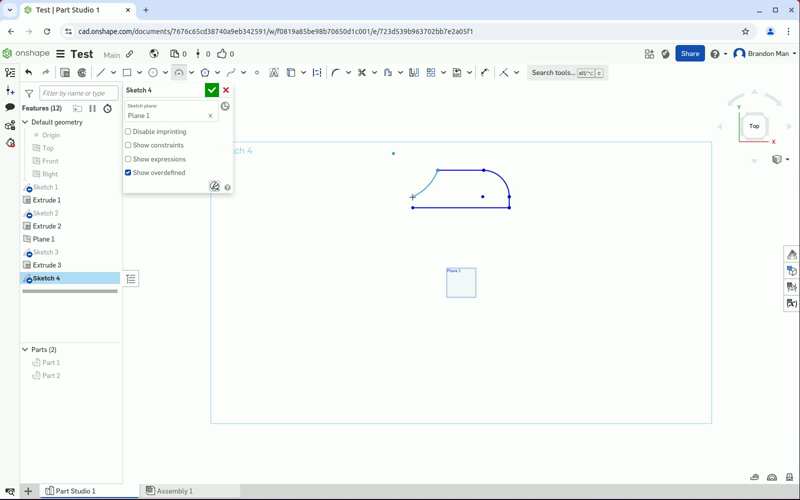
click(412, 196)
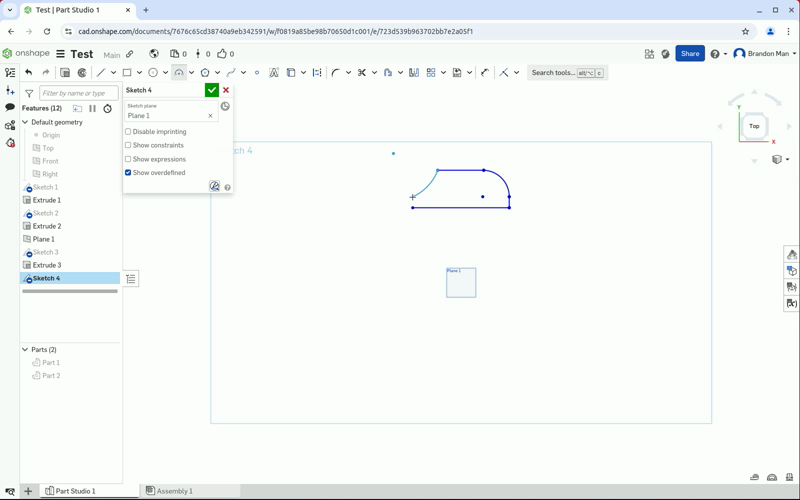
mouse_move(419, 178)
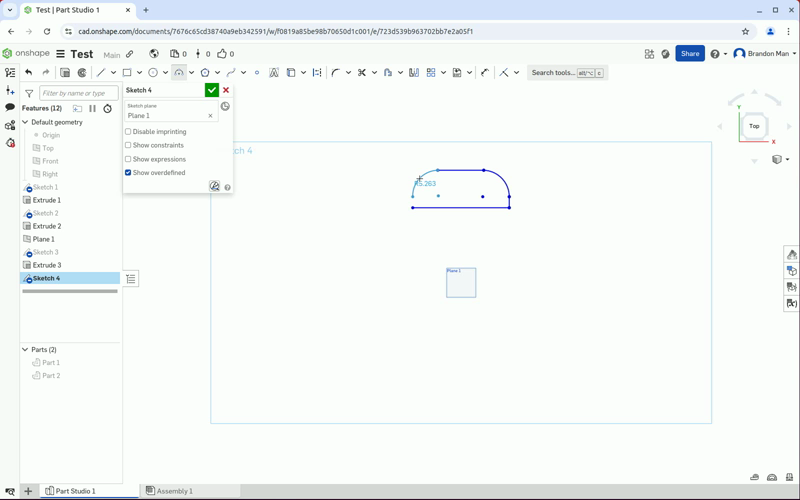
click(419, 178)
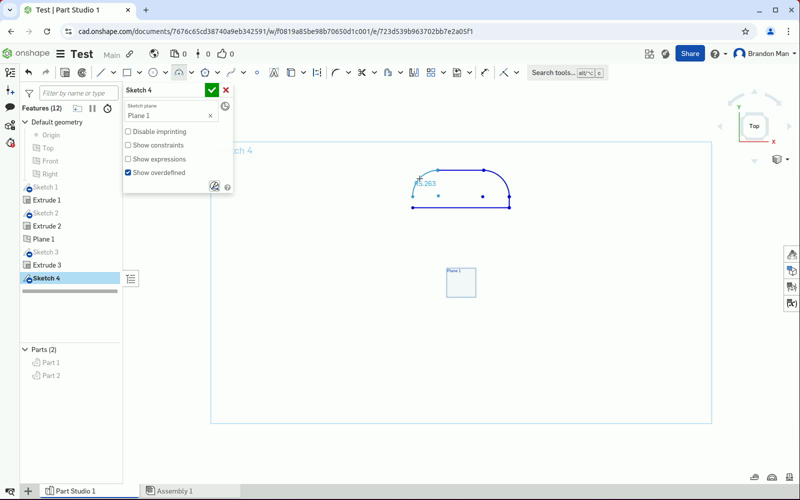
key_up(shift)
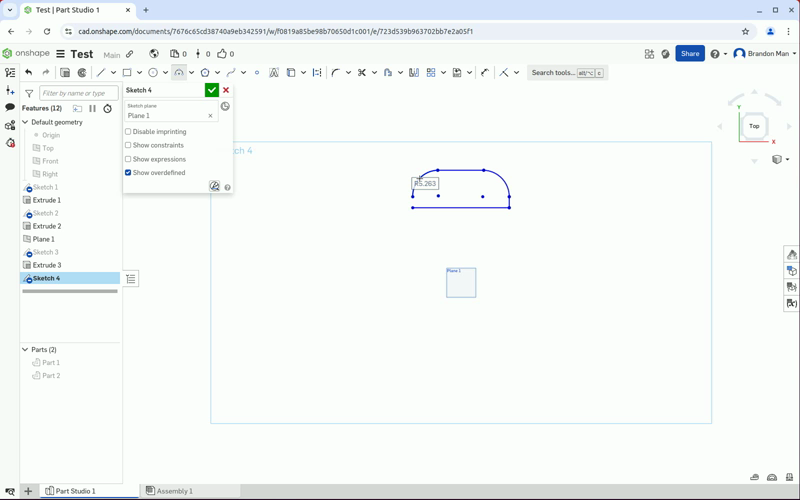
key(esc)
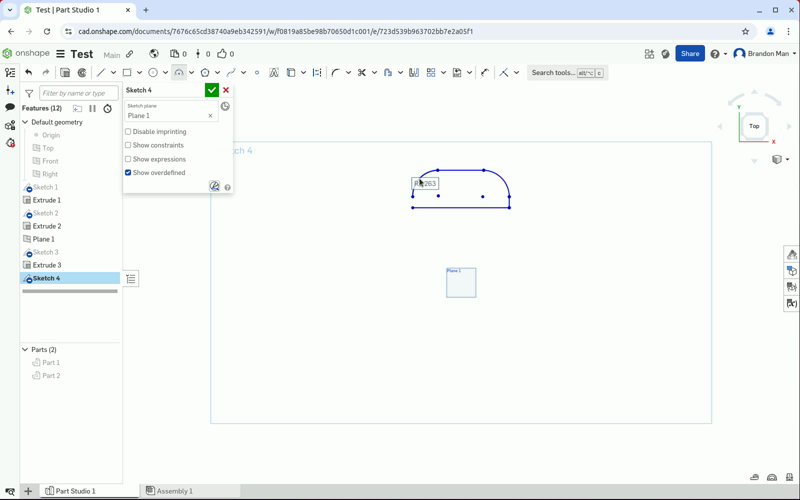
key(l)
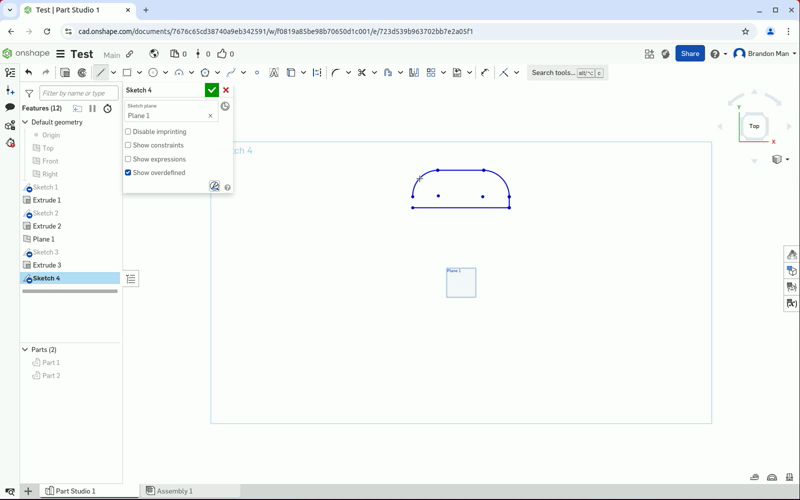
mouse_move(412, 196)
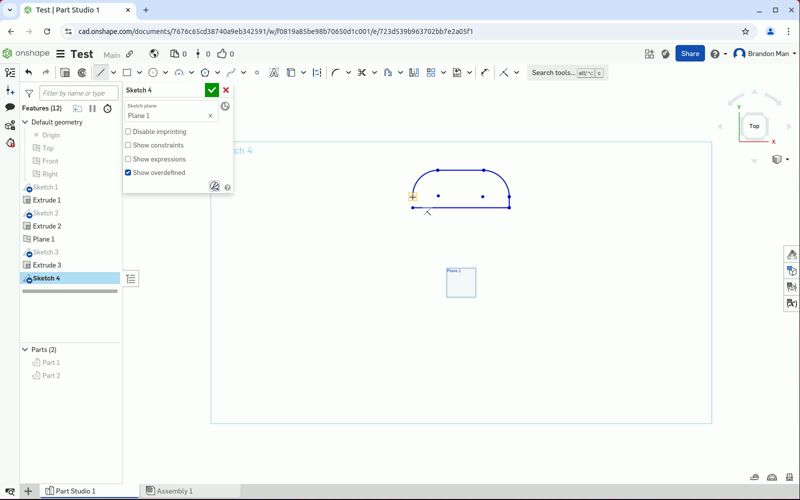
click(412, 196)
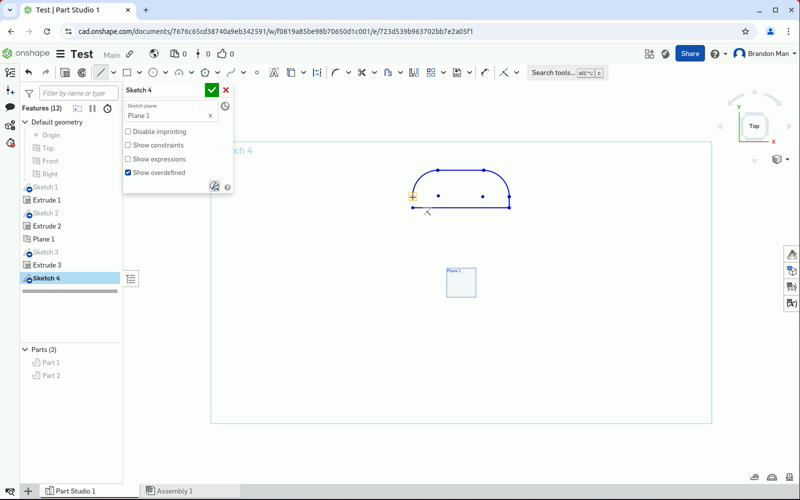
mouse_move(442, 196)
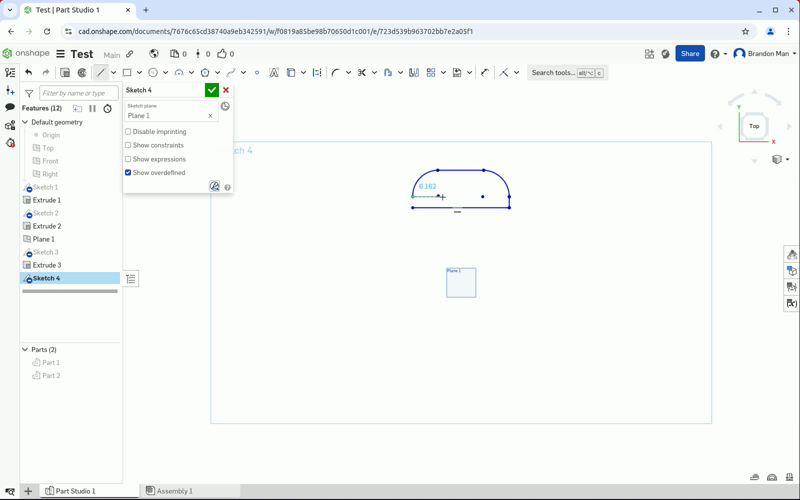
key_down(shift)
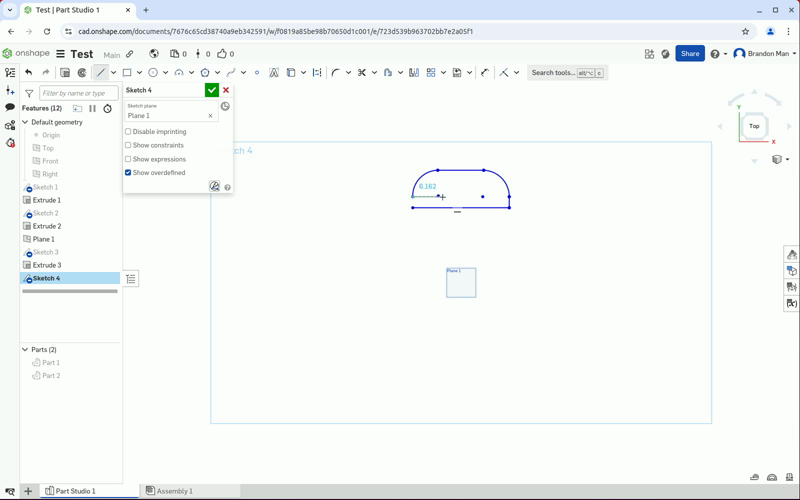
mouse_move(412, 207)
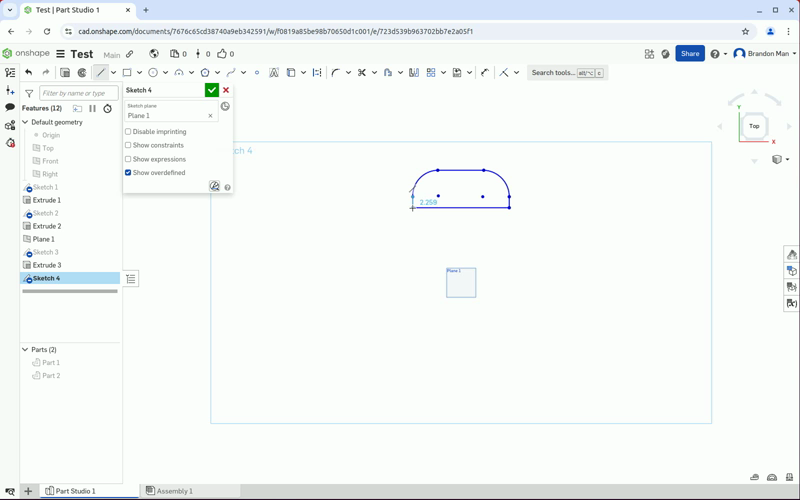
key_up(shift)
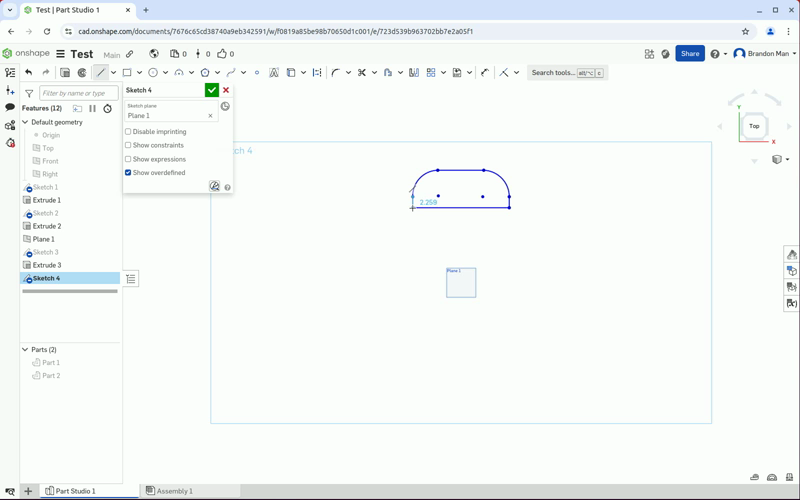
click(412, 207)
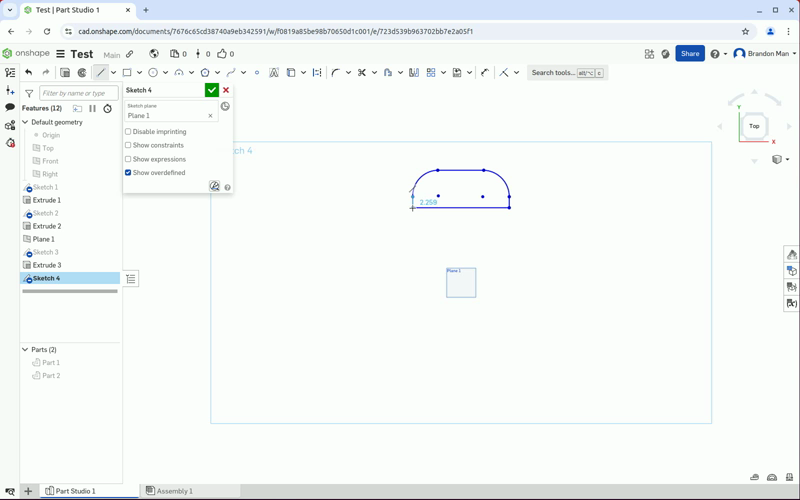
key(esc)
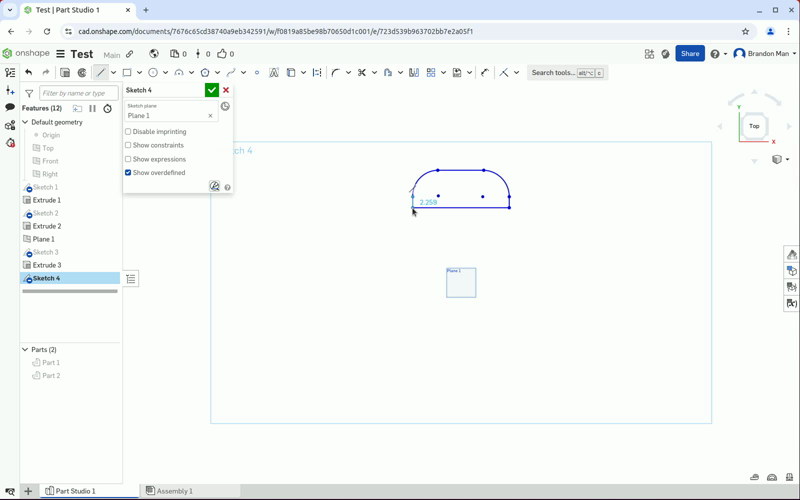
mouse_move(435, 192)
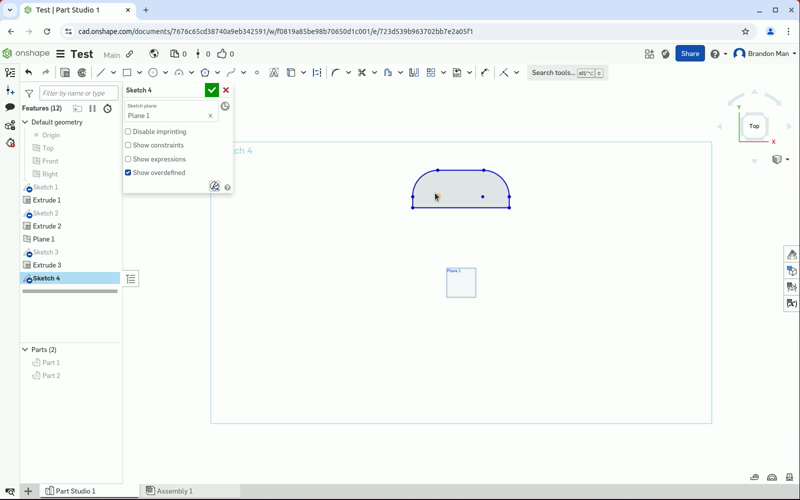
click(435, 192)
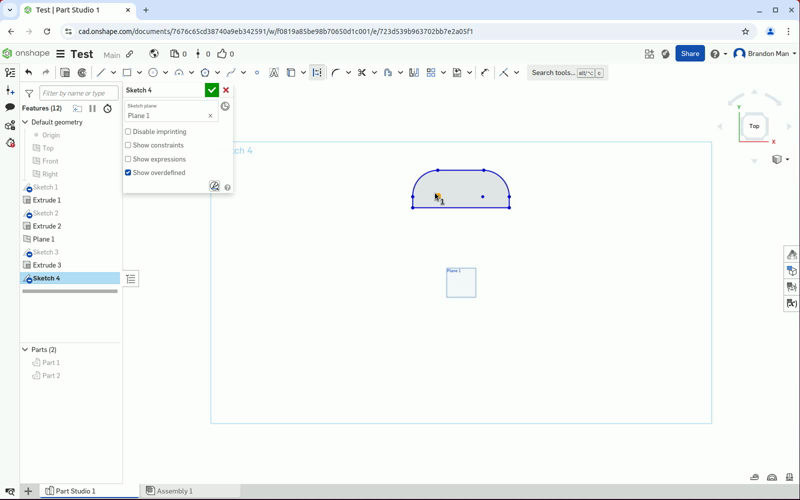
mouse_move(73, 352)
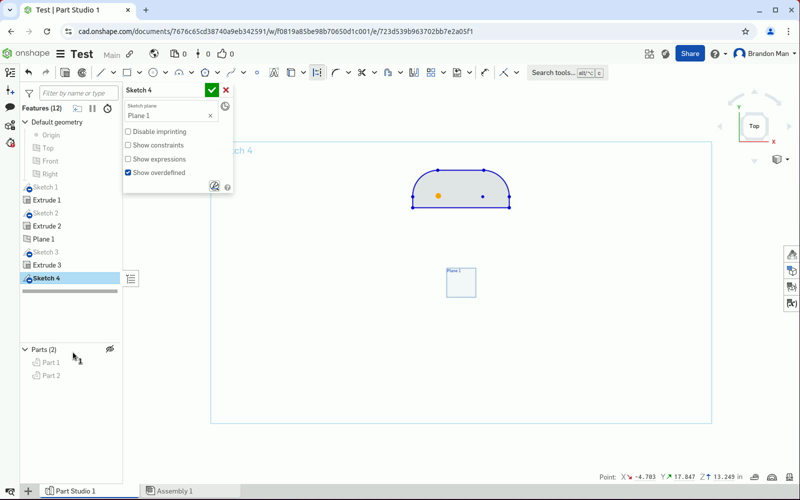
key(shift+y)
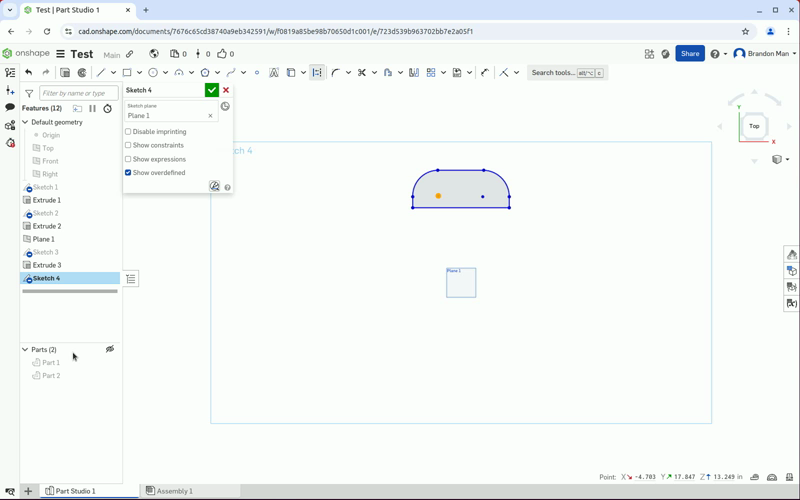
key(shift+e)
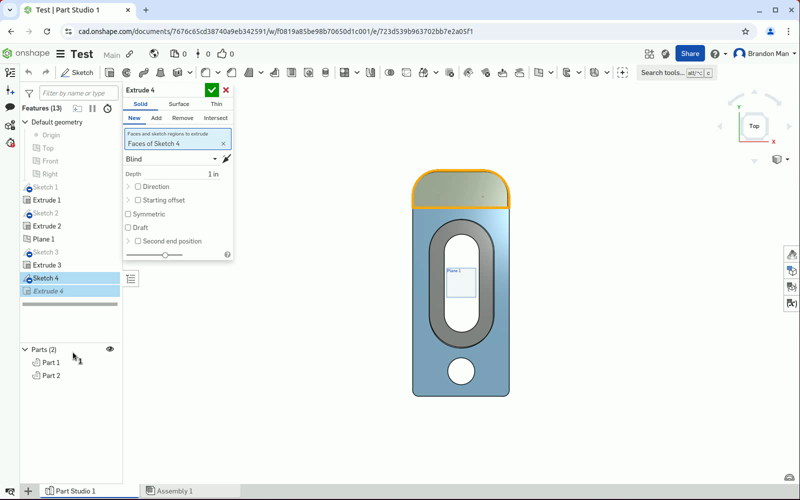
mouse_move(143, 106)
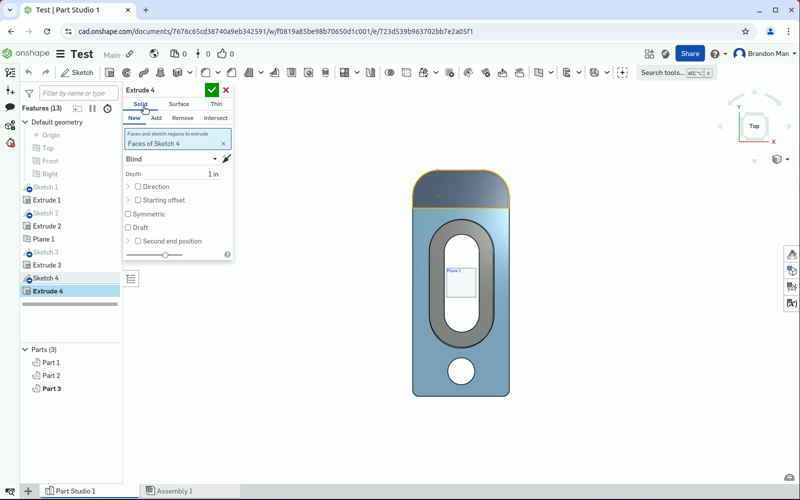
click(143, 106)
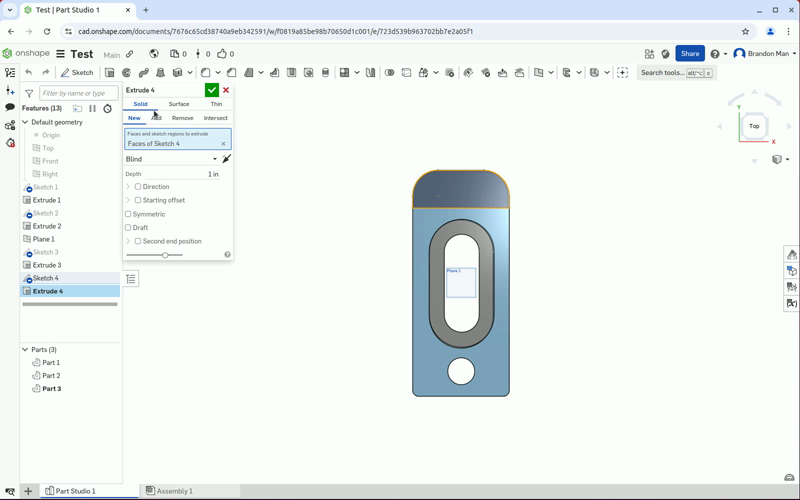
mouse_move(186, 120)
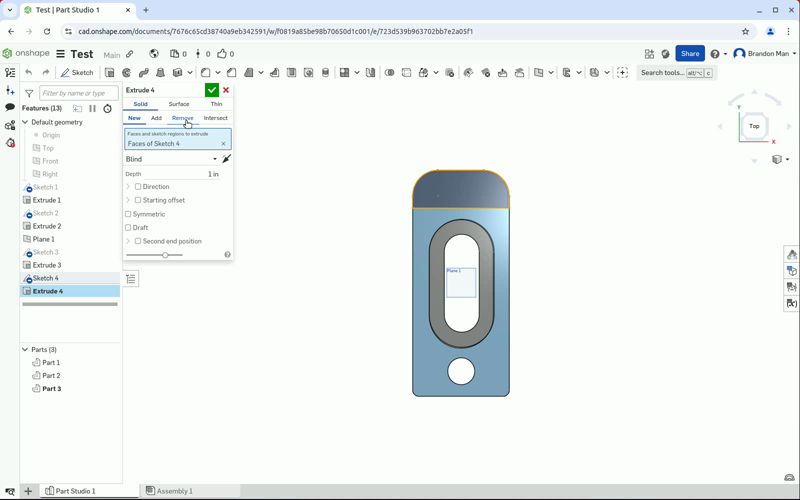
click(186, 120)
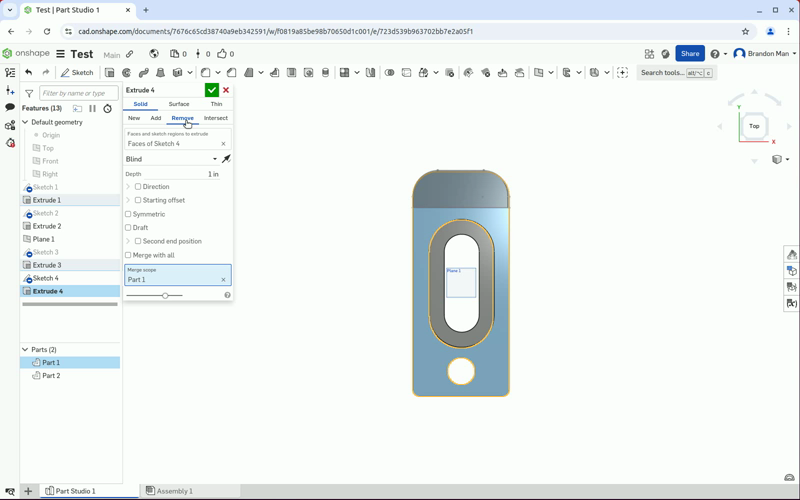
key(tab, 4)
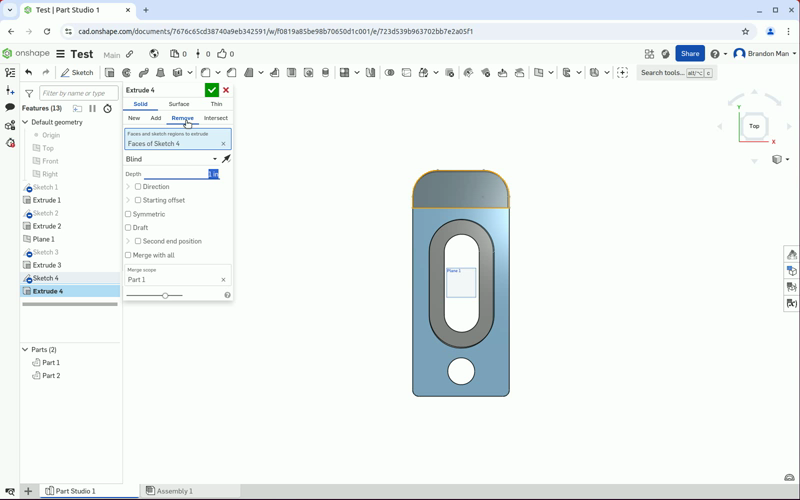
text(2.648)
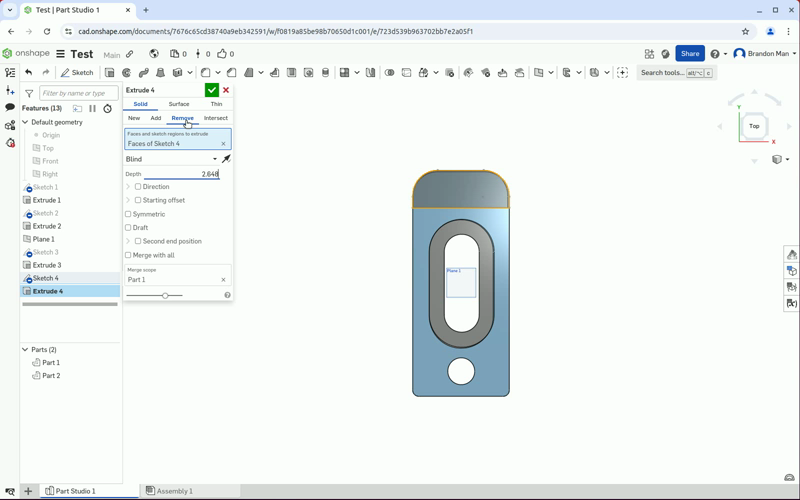
key(tab, 6)
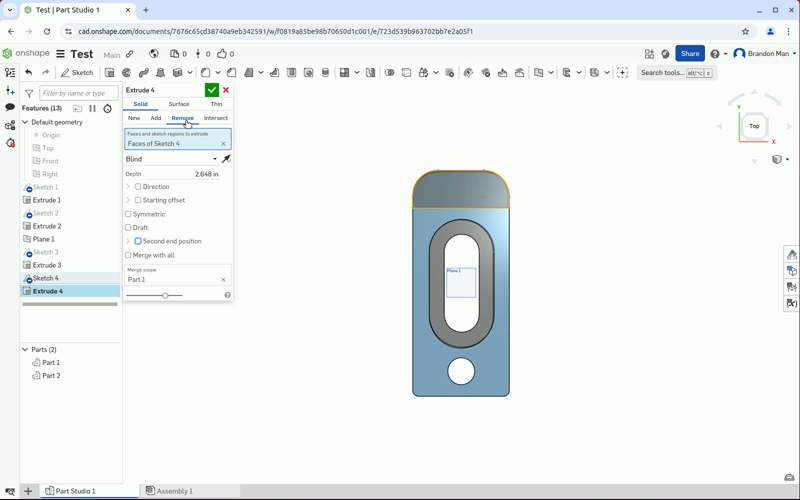
key(space)
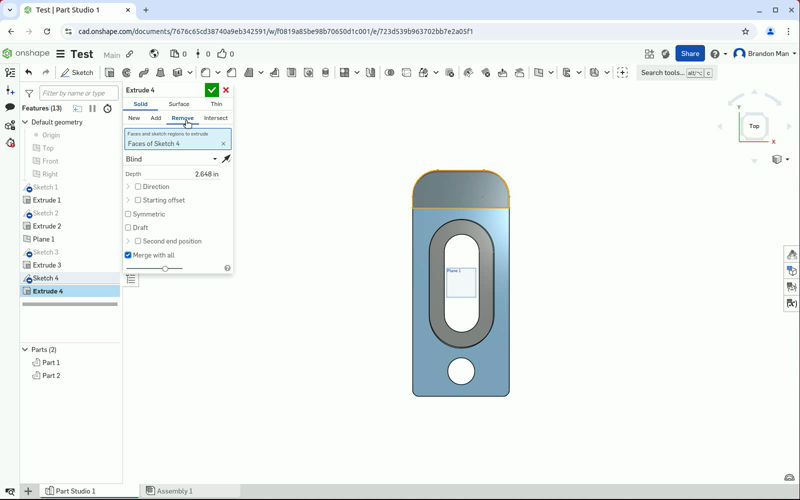
key(enter)
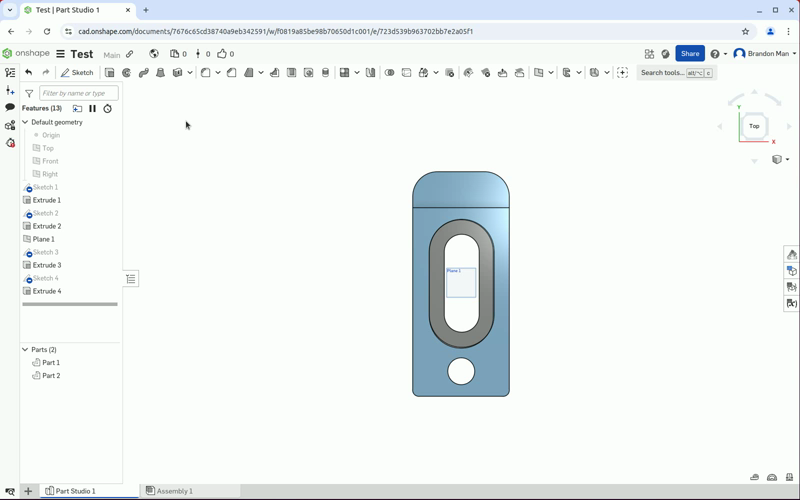
key(shift+h)
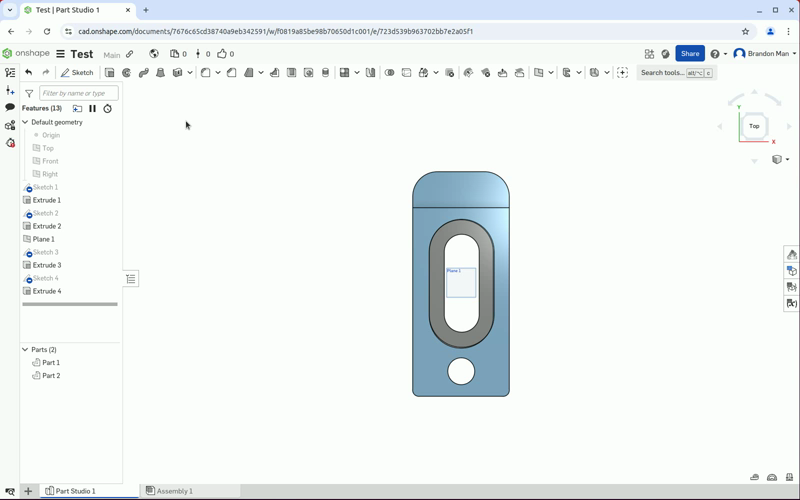
key(shift+h)
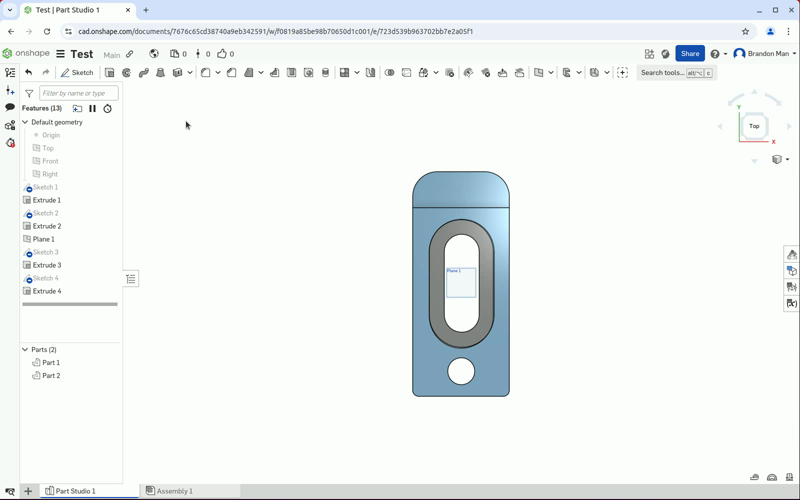
mouse_move(73, 189)
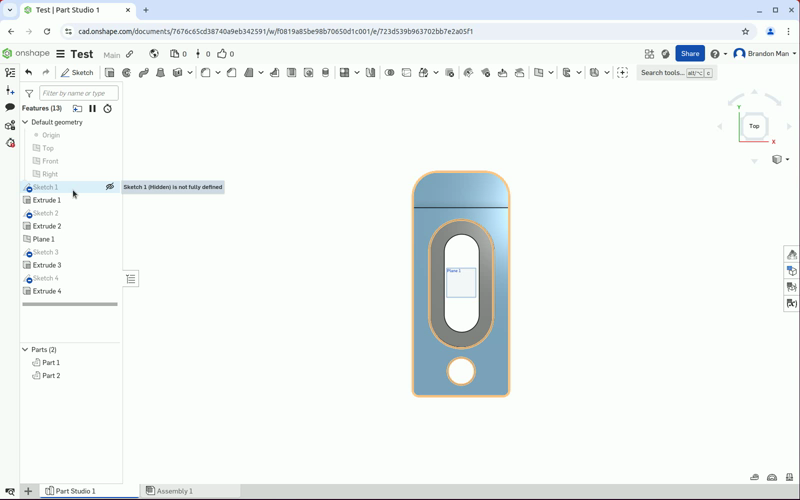
click(73, 189)
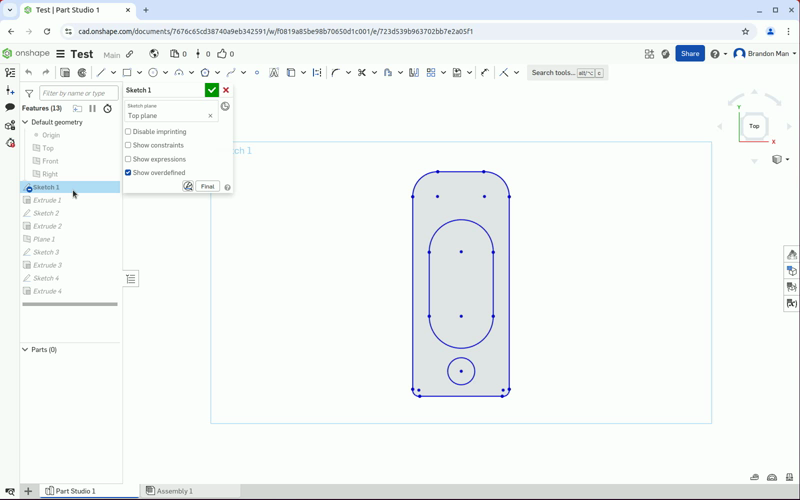
mouse_move(229, 92)
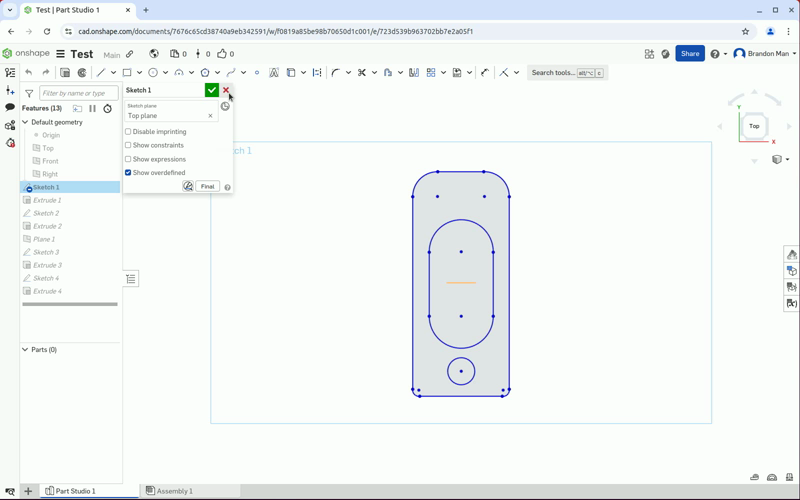
click(229, 92)
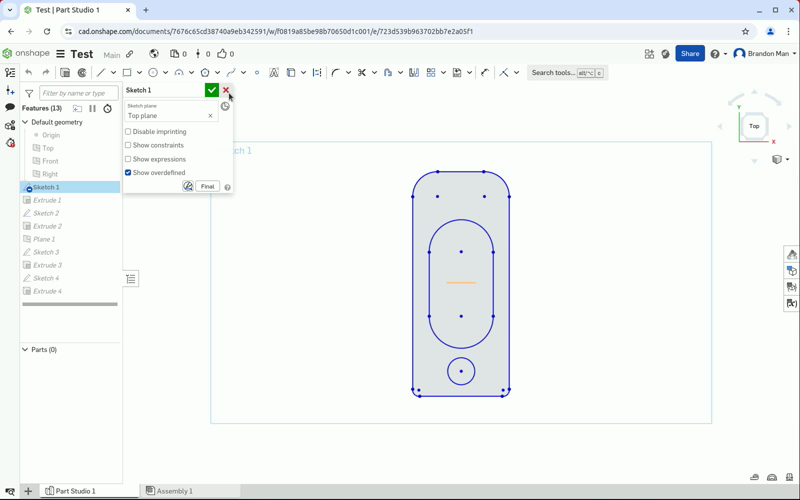
key(shift+s)
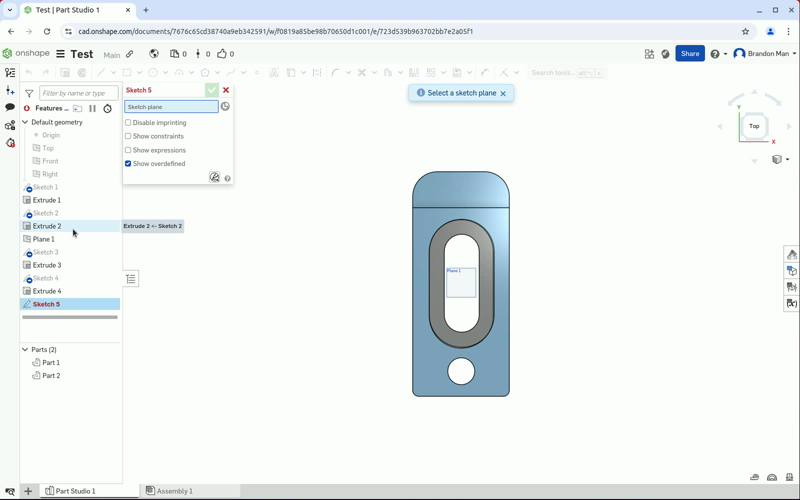
scroll(3)
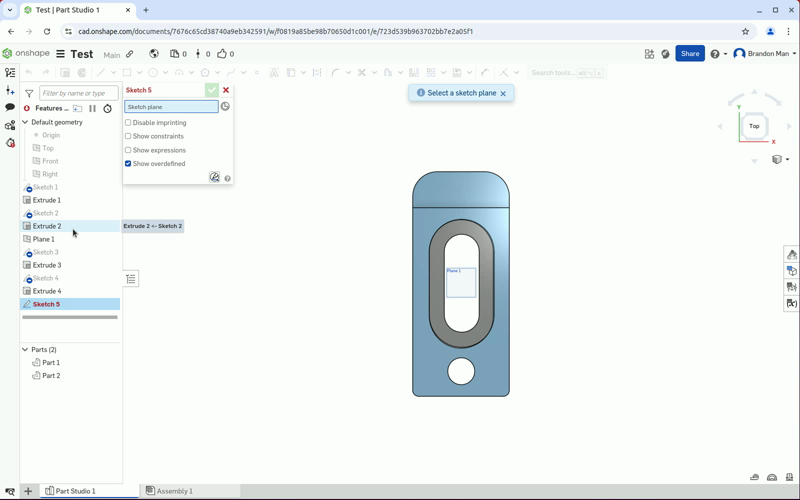
mouse_move(73, 150)
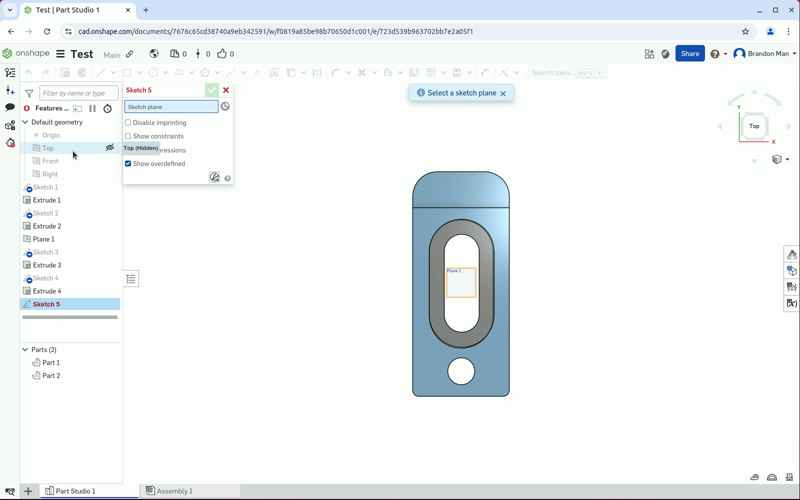
click(73, 150)
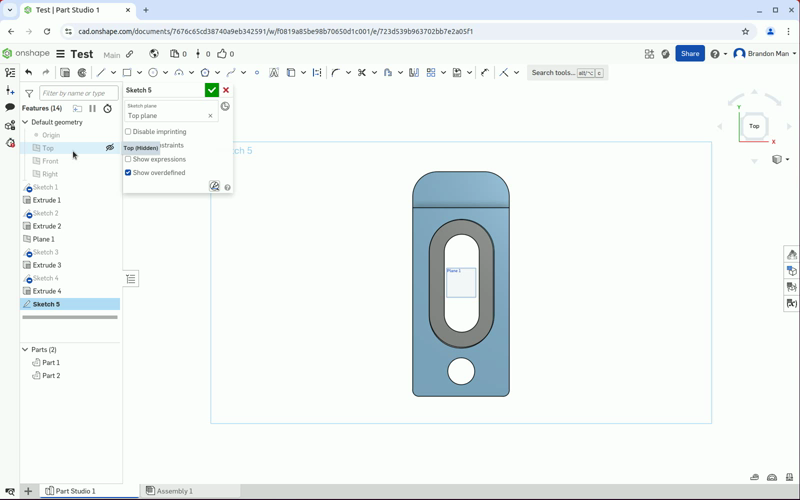
mouse_move(73, 352)
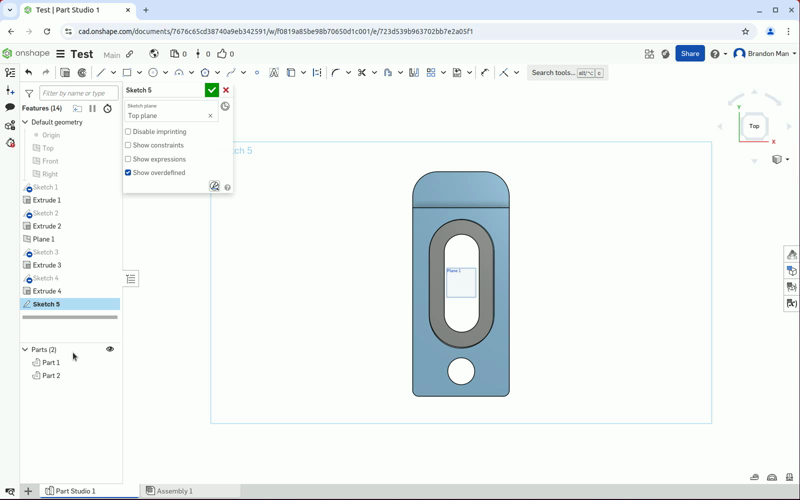
key(y)
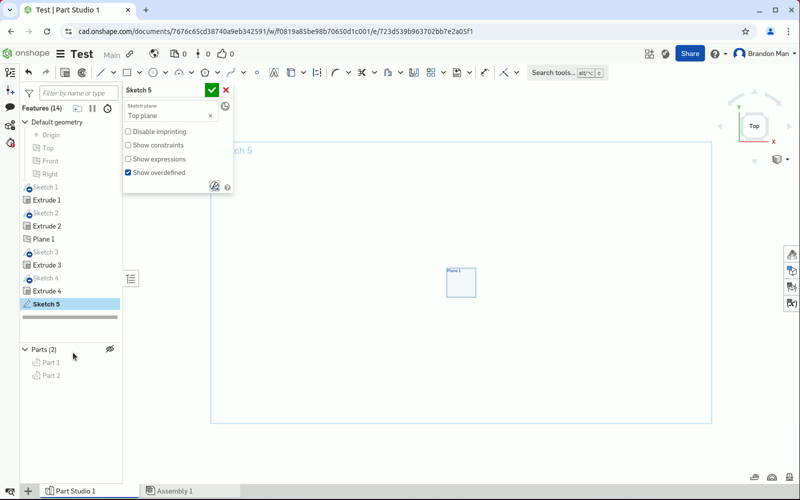
key(a)
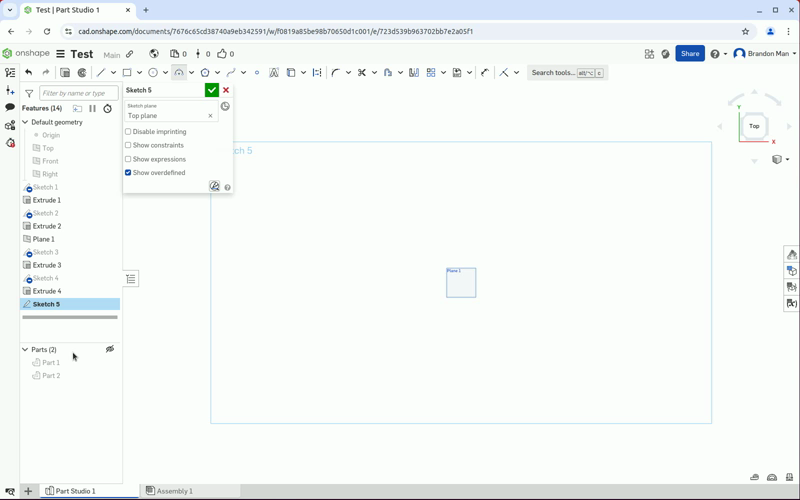
key_down(shift)
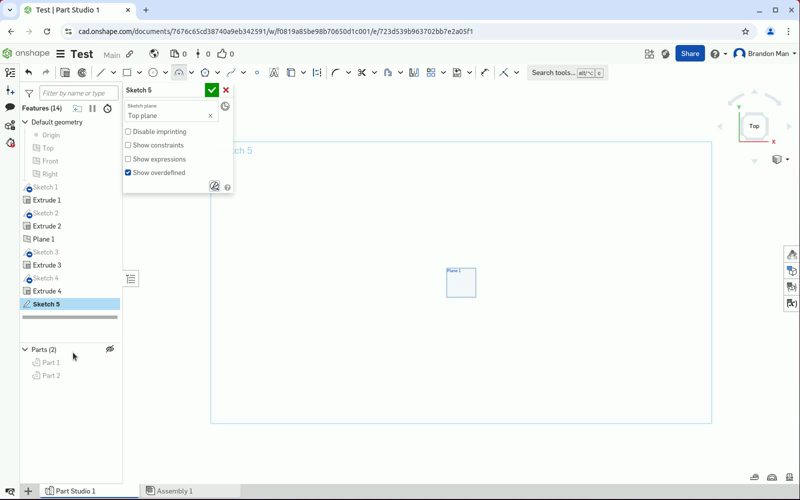
mouse_move(429, 314)
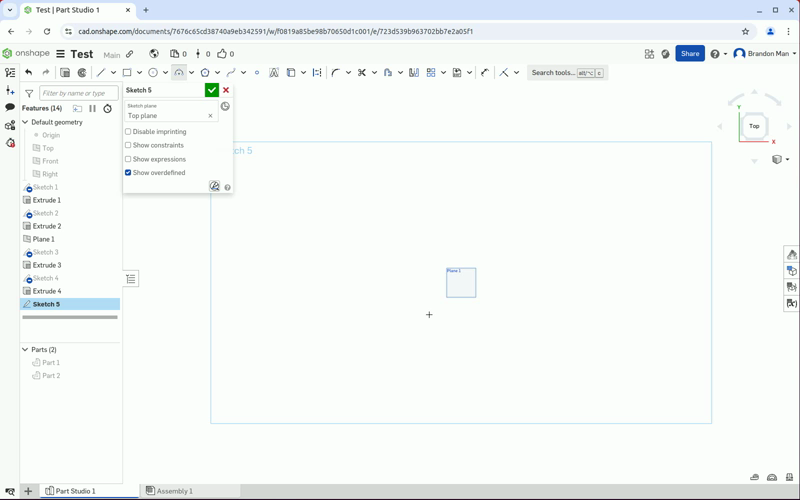
click(429, 314)
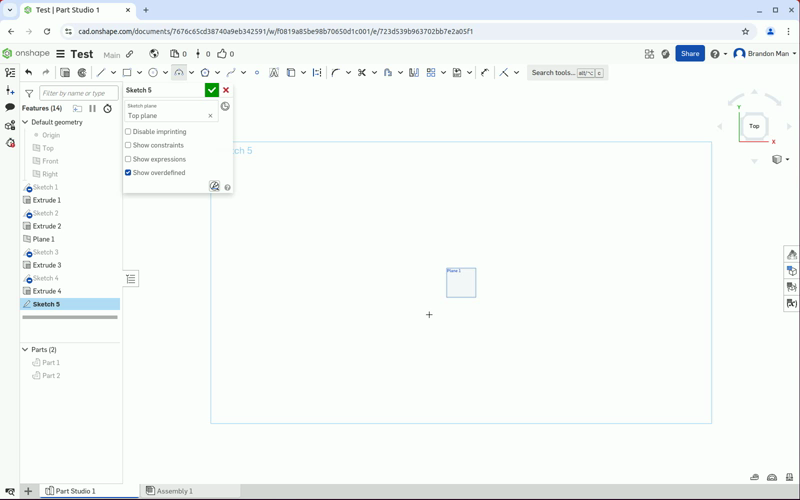
key_up(shift)
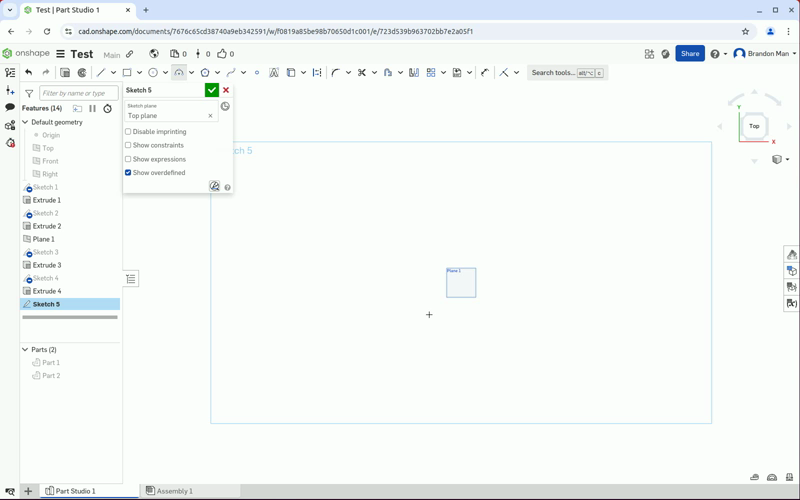
key_down(shift)
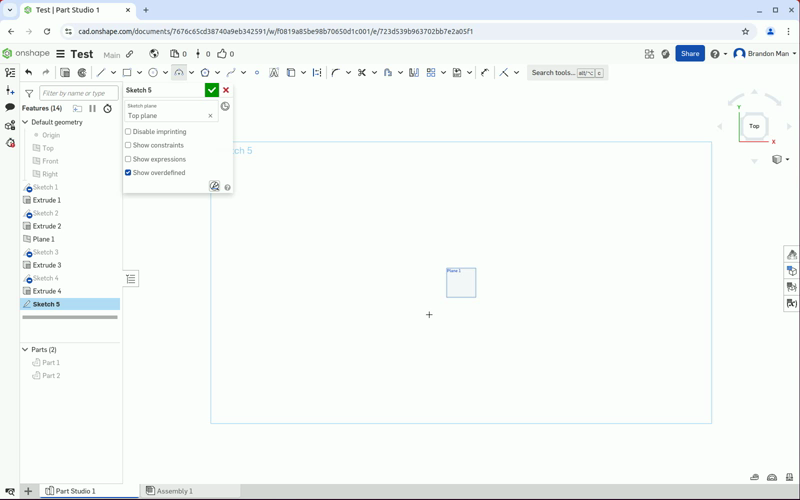
mouse_move(494, 314)
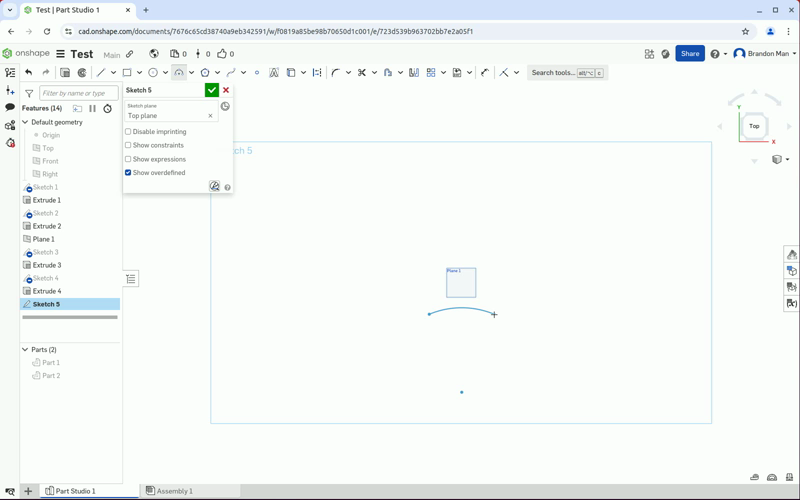
click(494, 314)
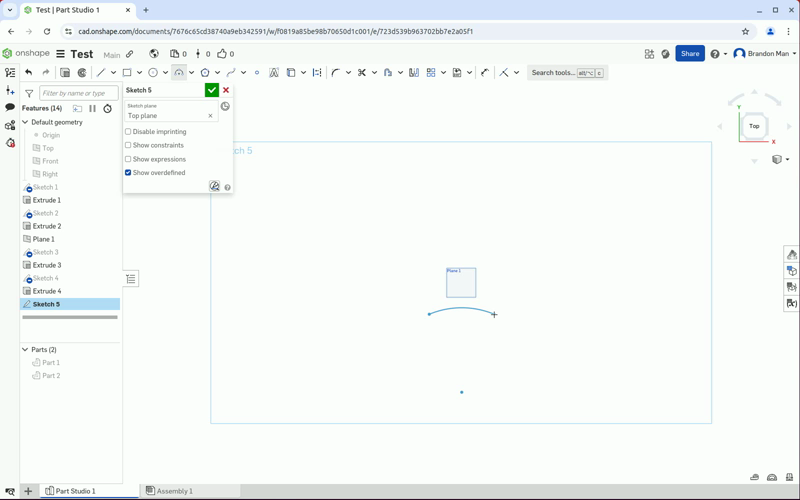
mouse_move(461, 347)
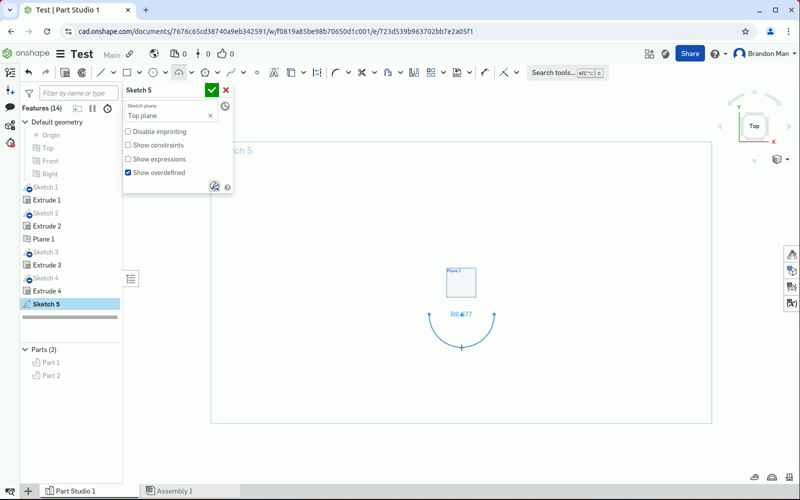
click(461, 347)
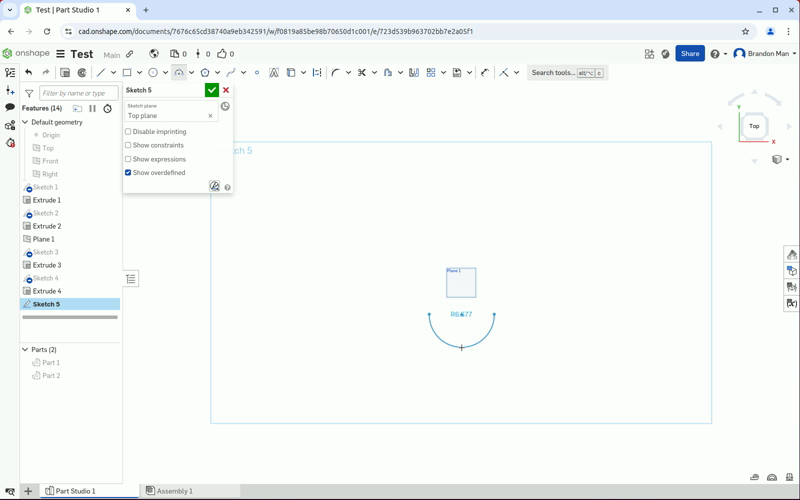
key_up(shift)
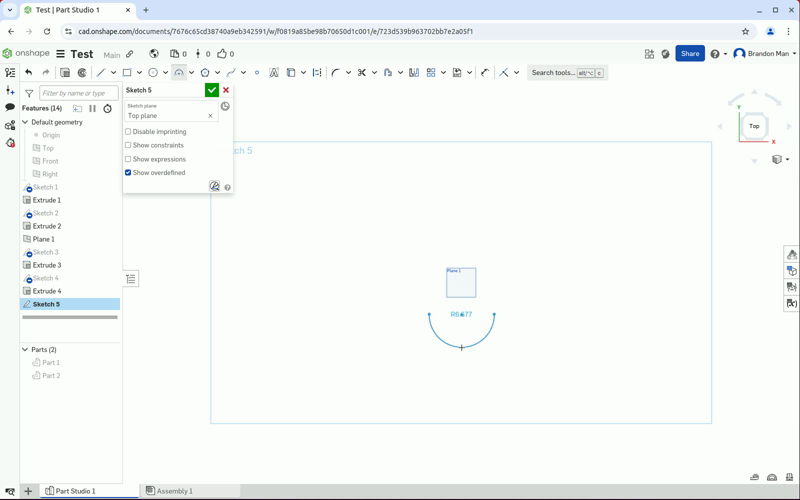
key(esc)
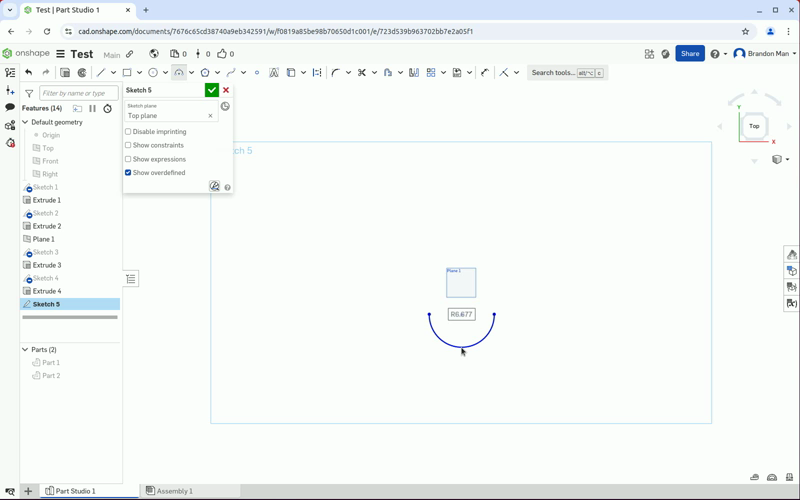
key(l)
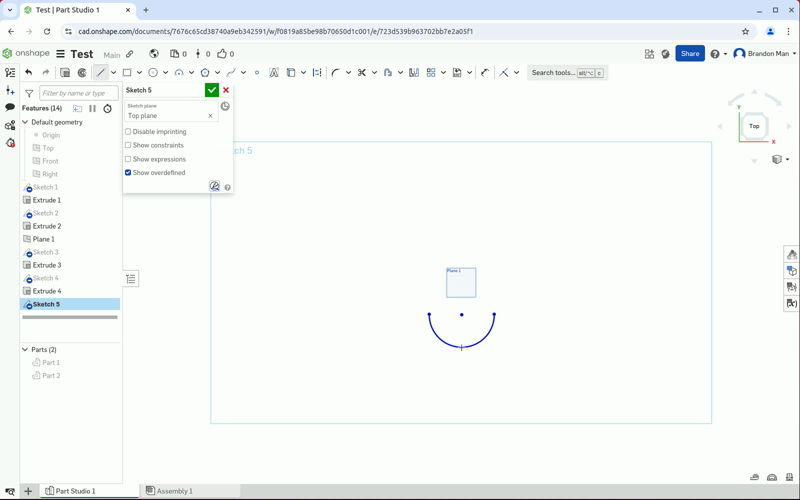
mouse_move(494, 314)
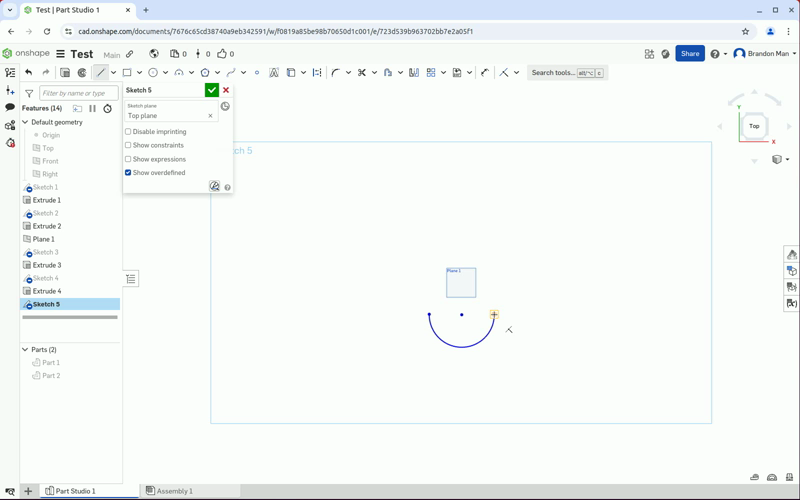
click(494, 314)
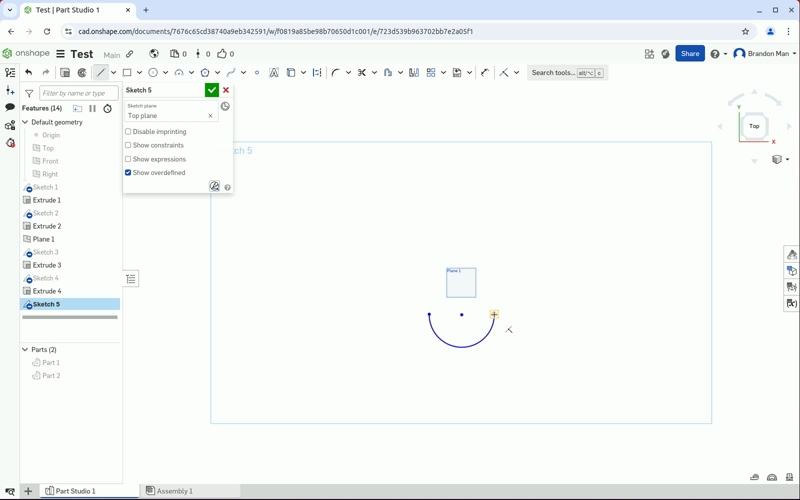
key_down(shift)
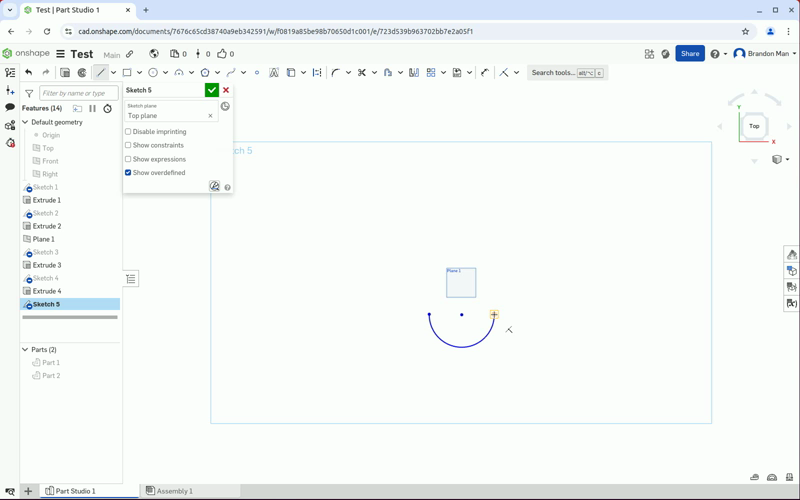
mouse_move(494, 251)
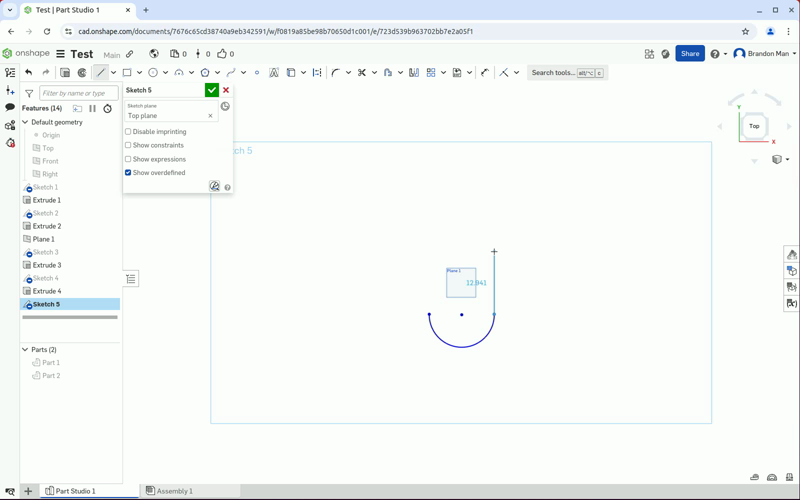
click(494, 251)
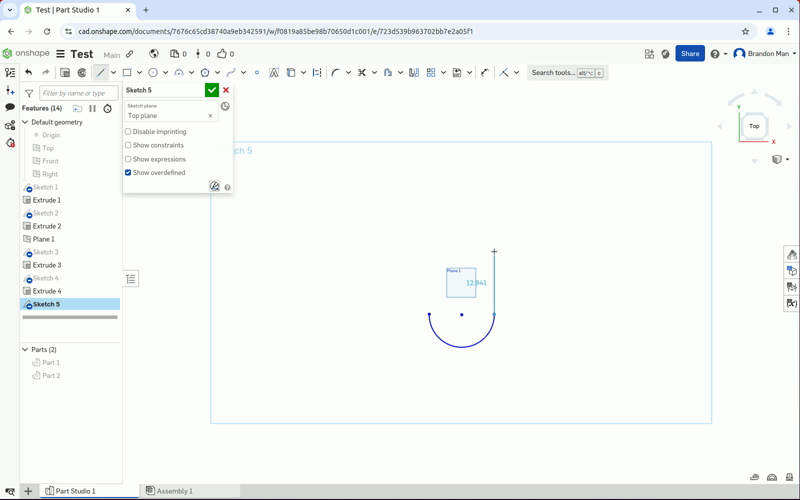
key_up(shift)
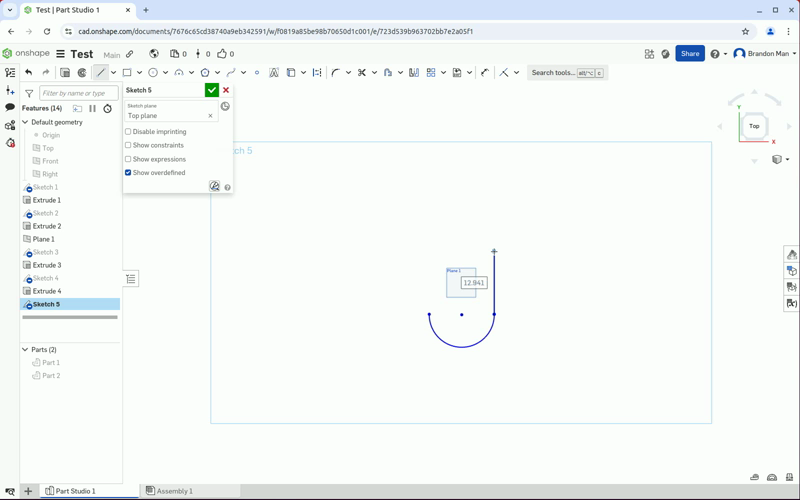
key(esc)
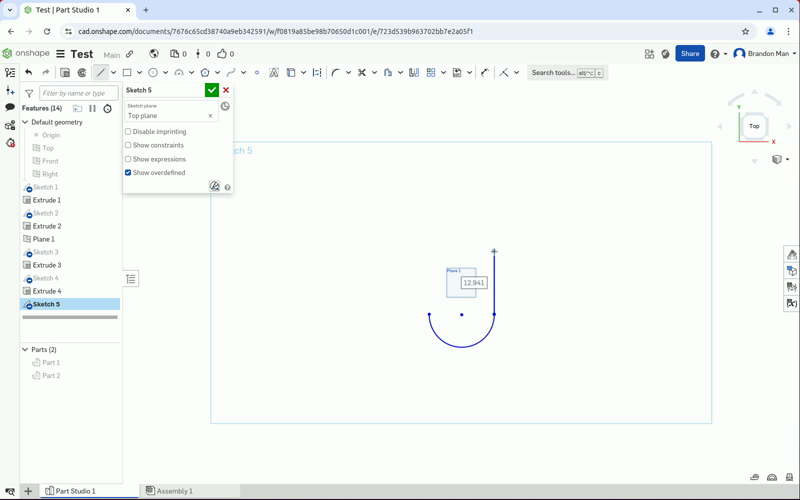
key(a)
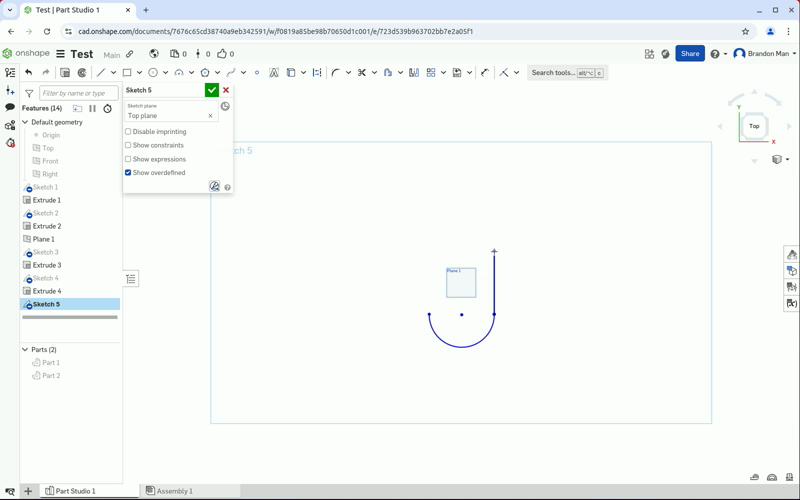
mouse_move(494, 251)
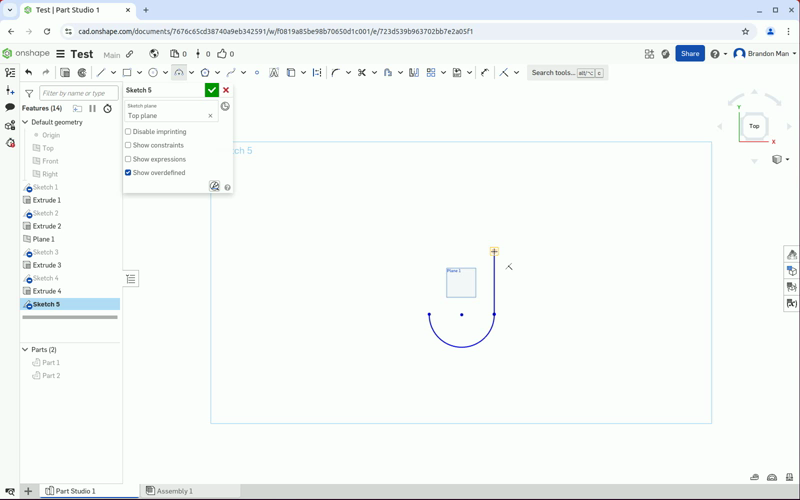
click(494, 251)
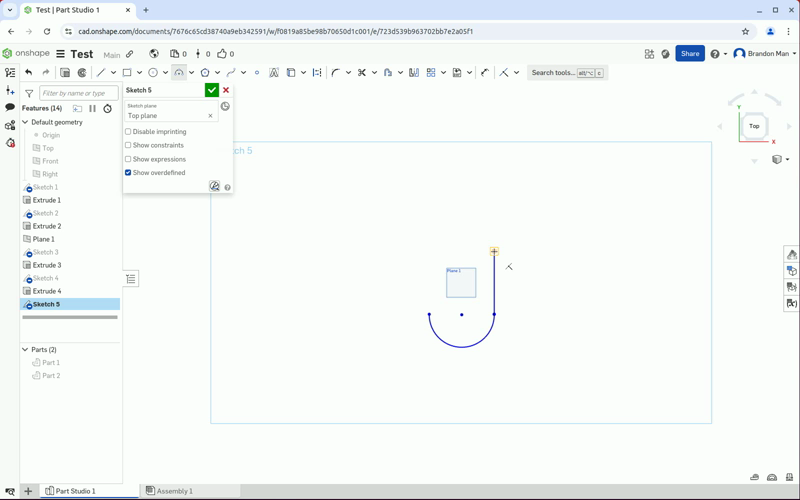
key_down(shift)
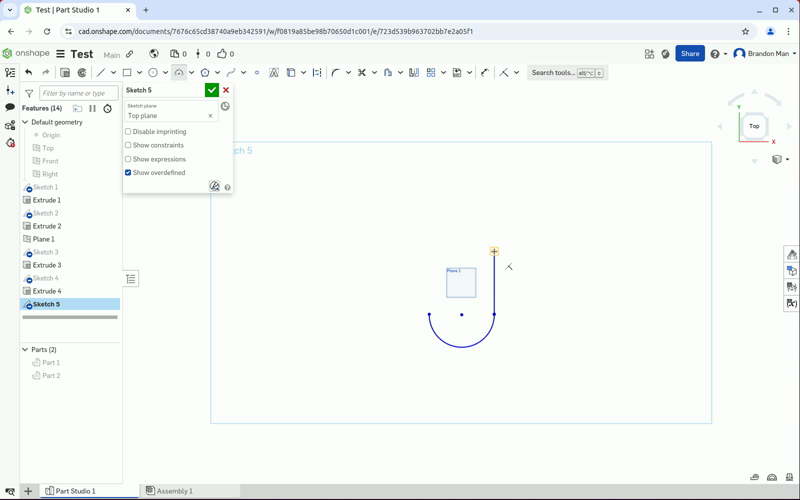
mouse_move(429, 251)
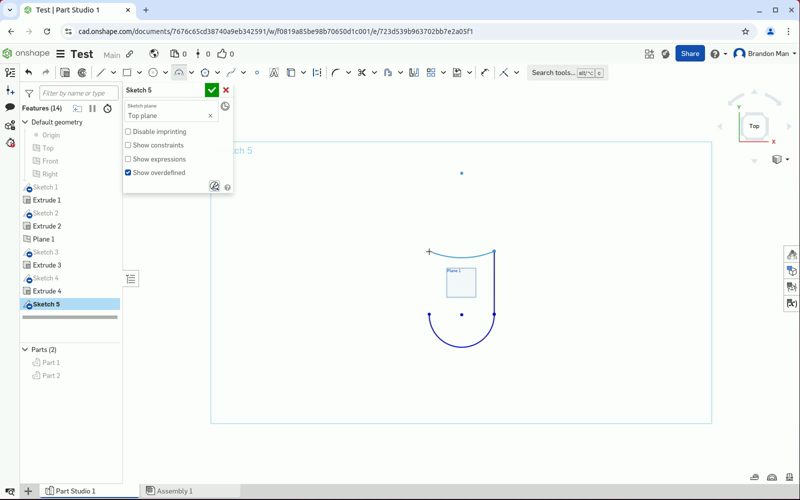
click(429, 251)
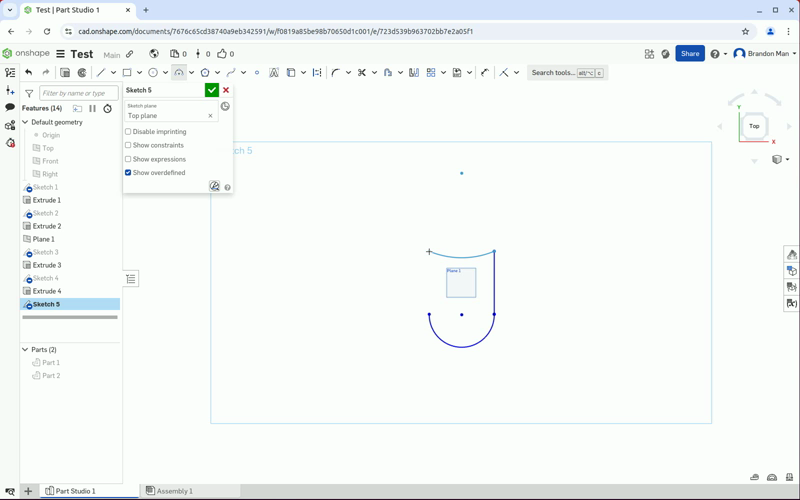
mouse_move(461, 219)
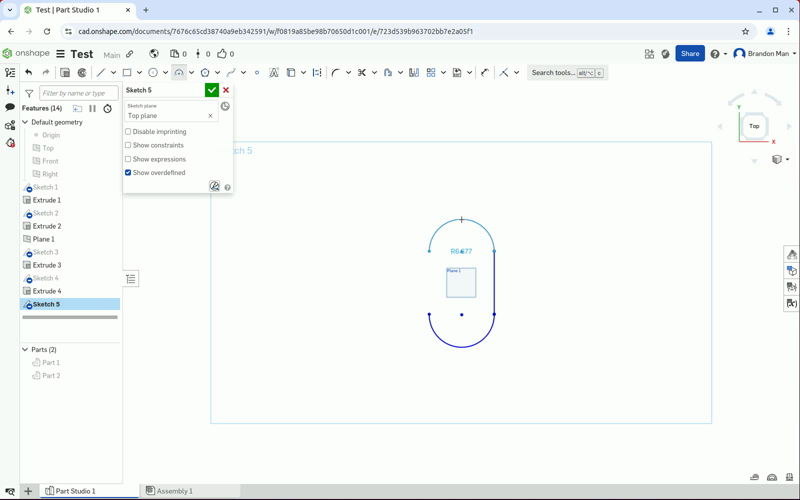
click(461, 219)
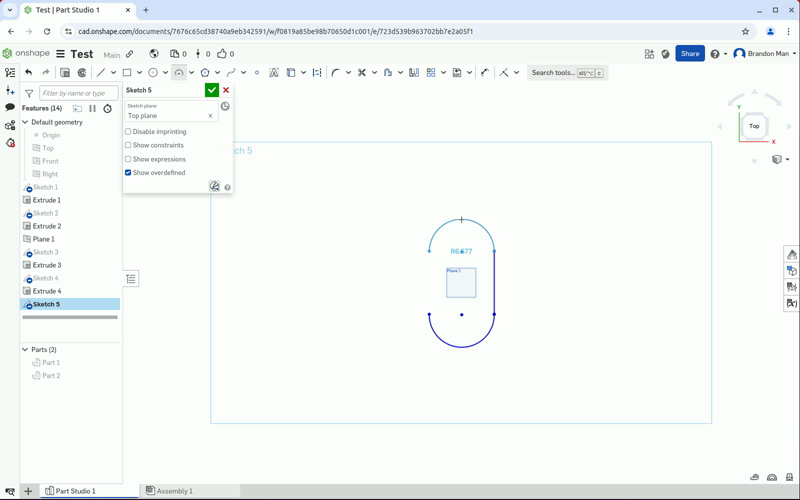
key_up(shift)
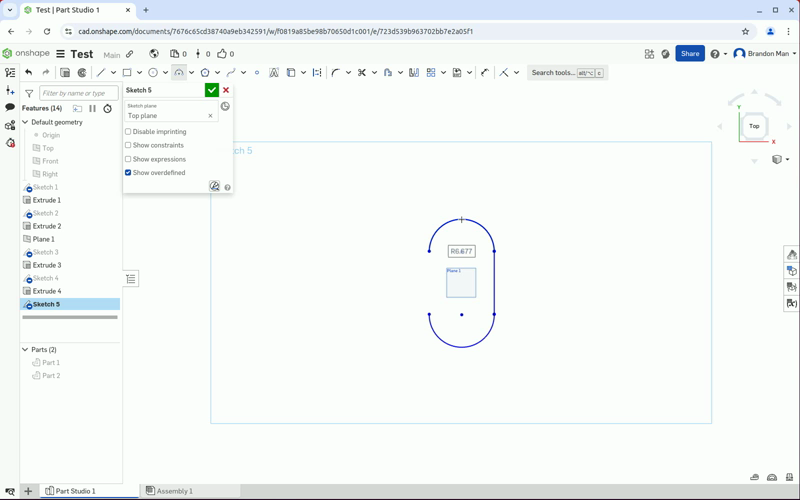
key(esc)
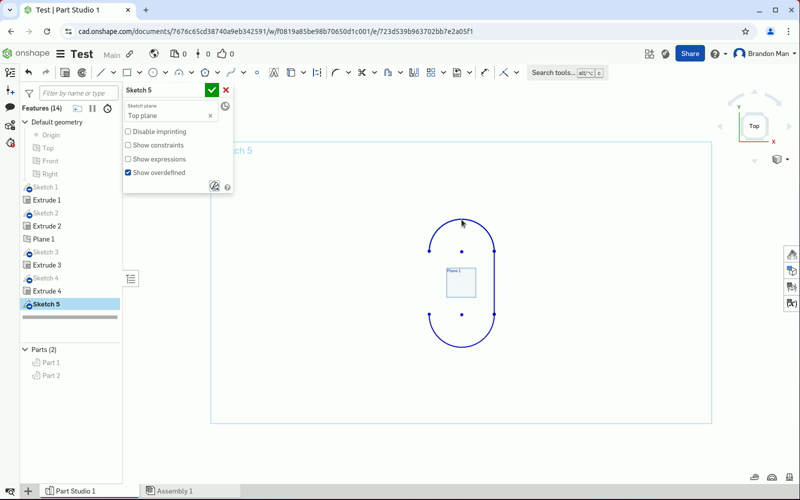
key(l)
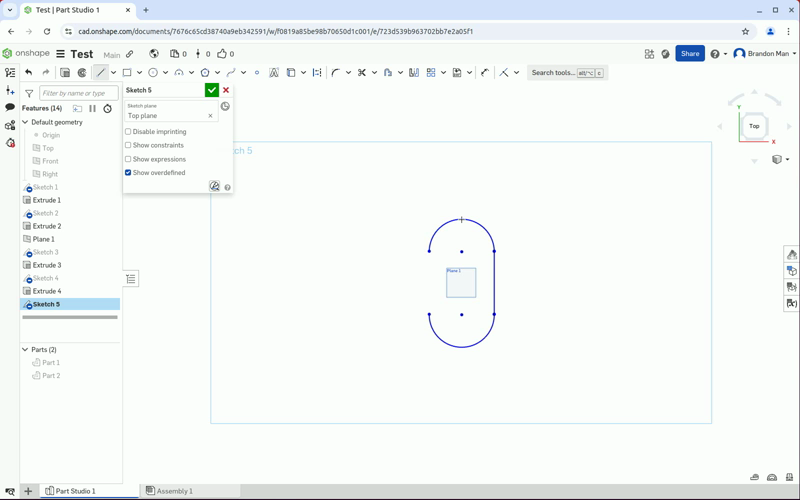
mouse_move(429, 251)
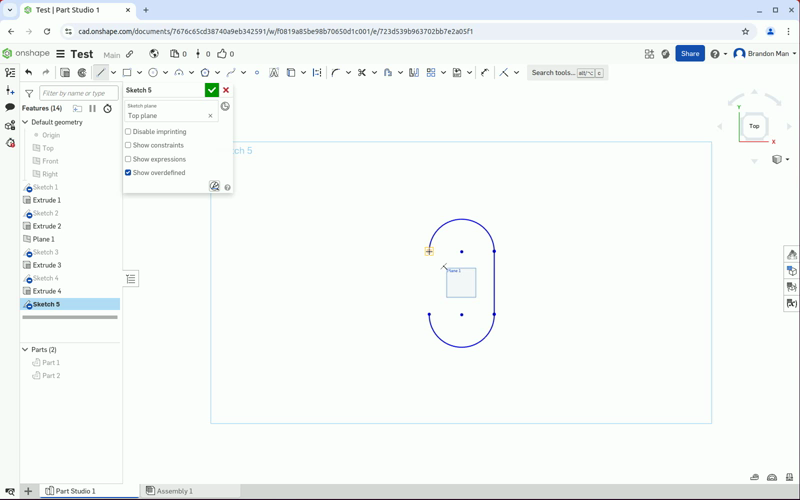
click(429, 251)
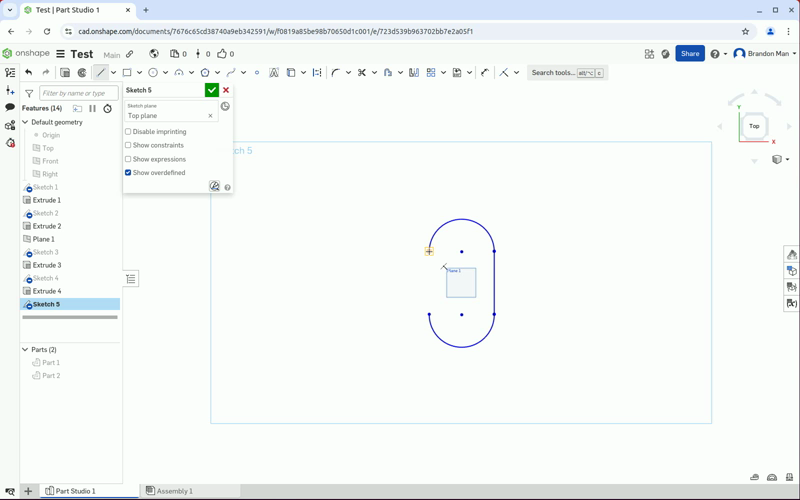
key_down(shift)
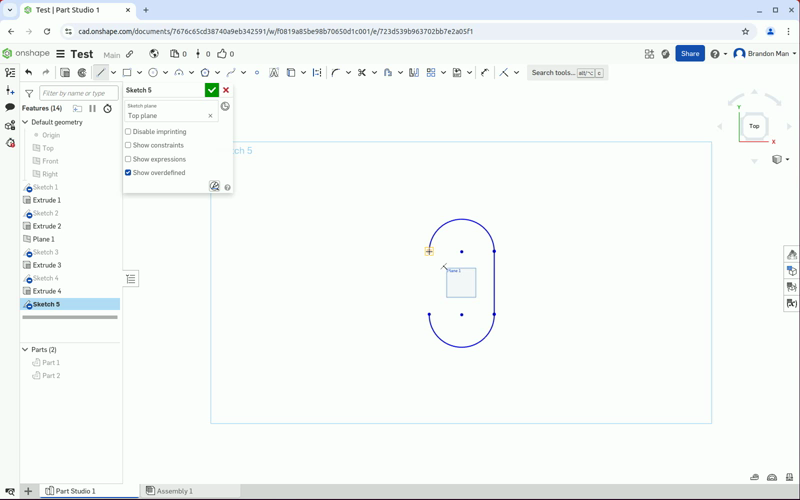
mouse_move(429, 314)
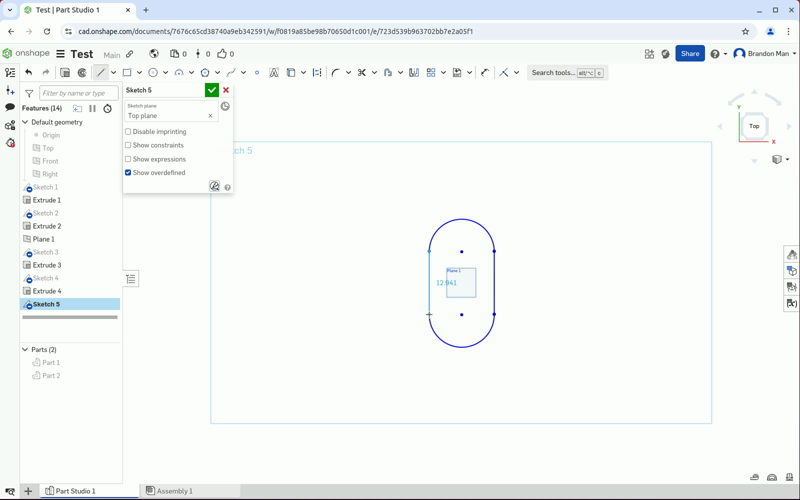
key_up(shift)
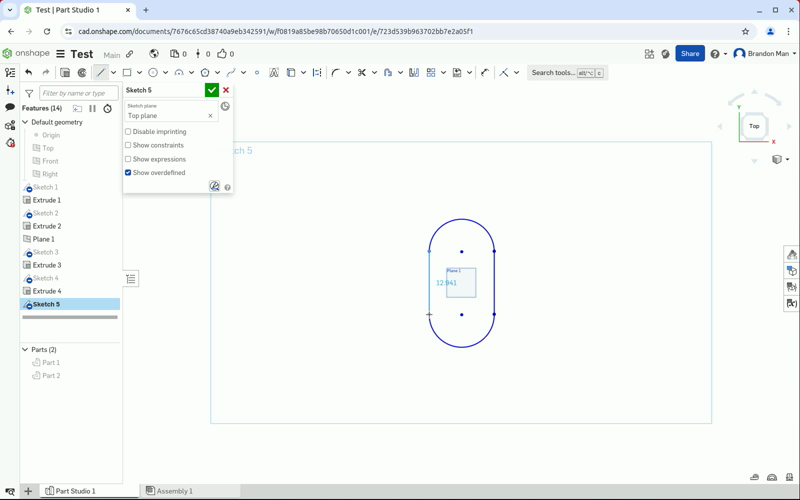
click(429, 314)
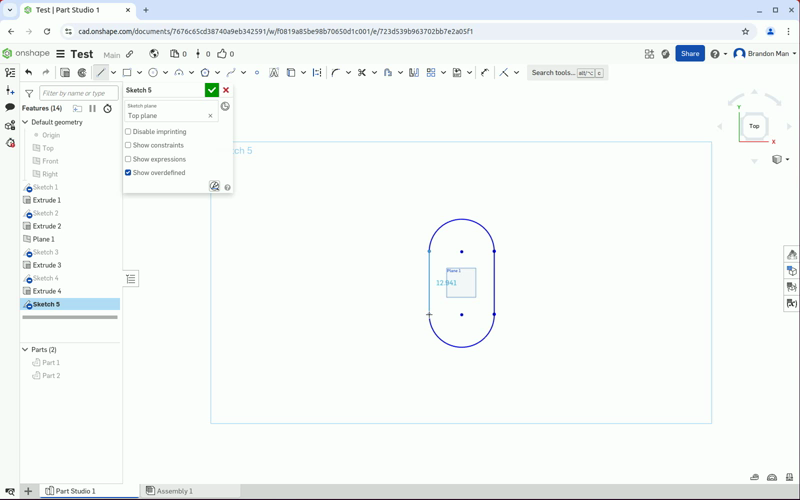
key(esc)
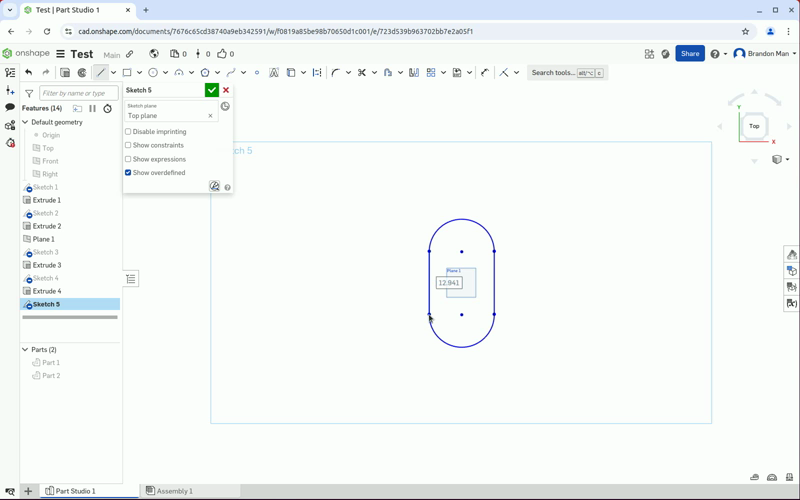
key(a)
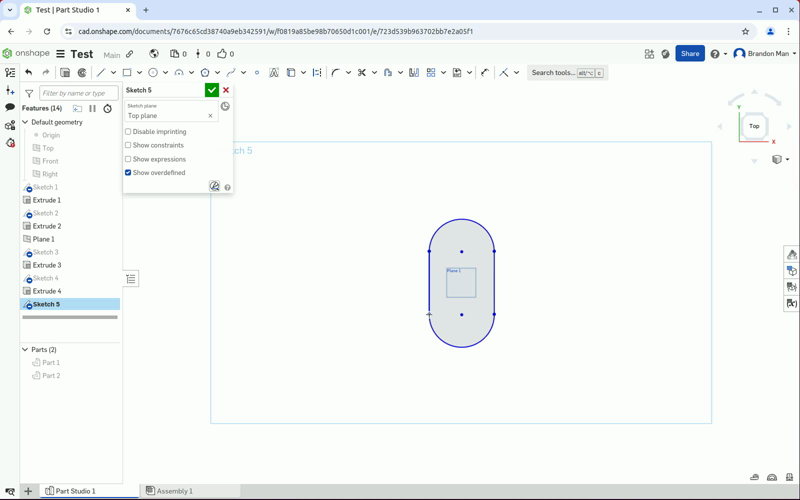
key_down(shift)
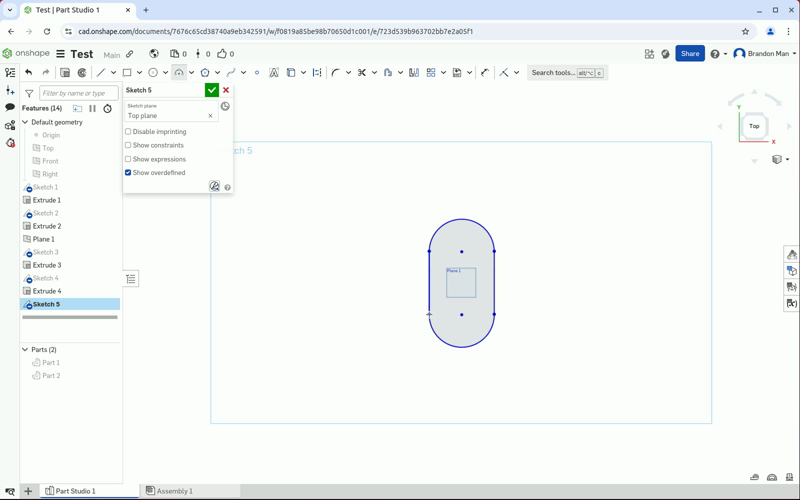
mouse_move(444, 314)
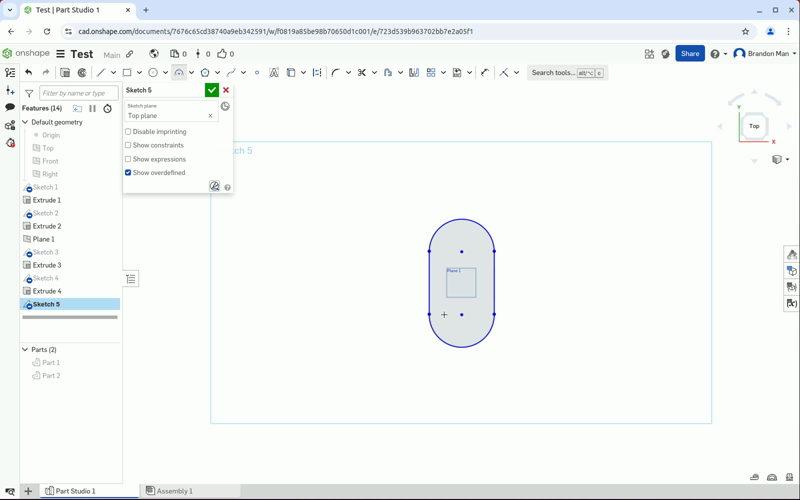
click(444, 314)
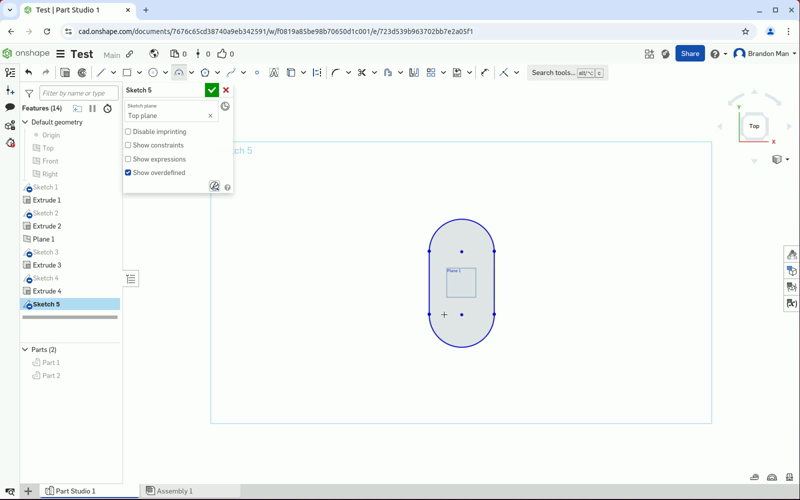
key_up(shift)
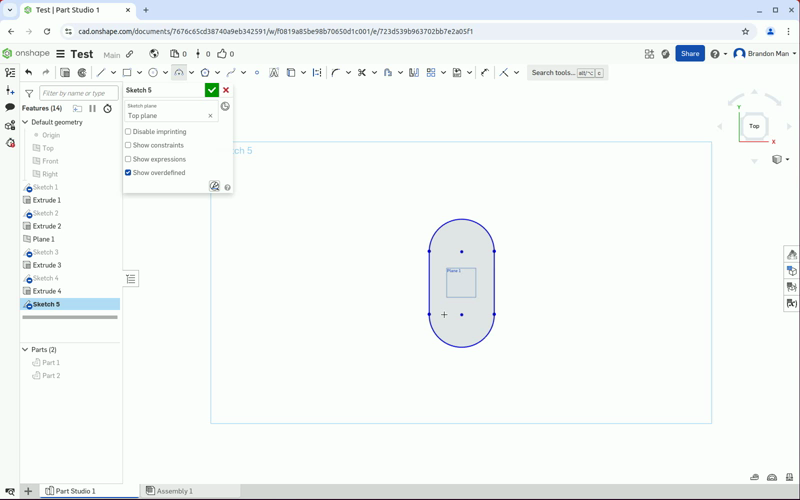
key_down(shift)
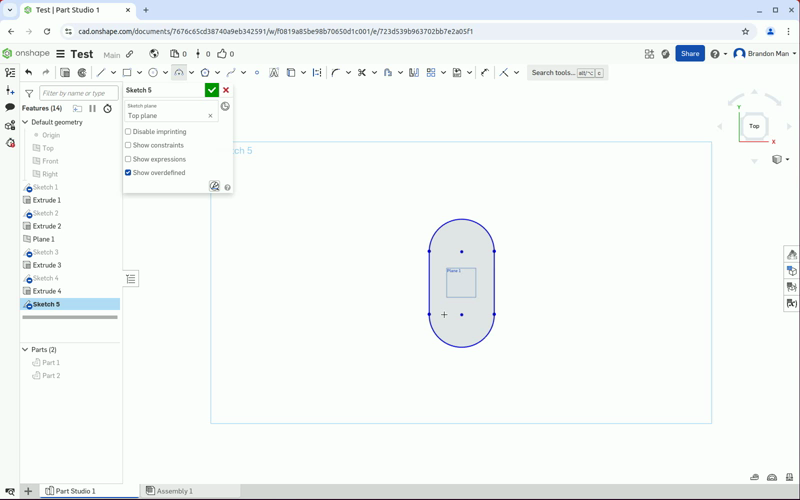
mouse_move(479, 314)
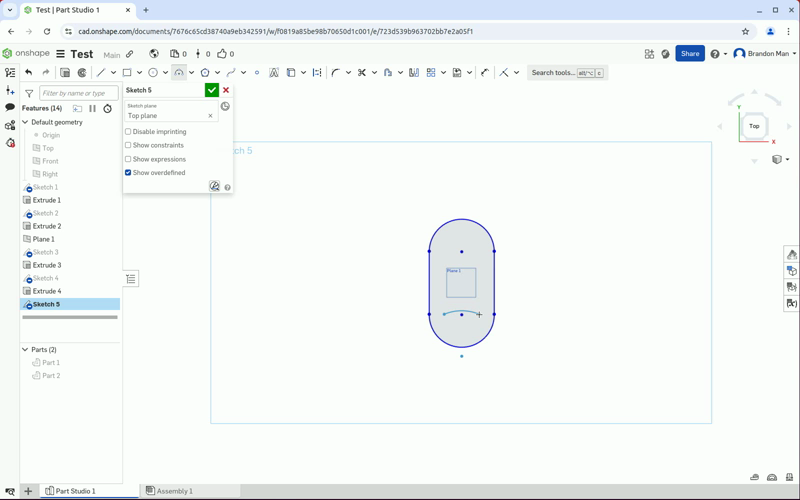
click(479, 314)
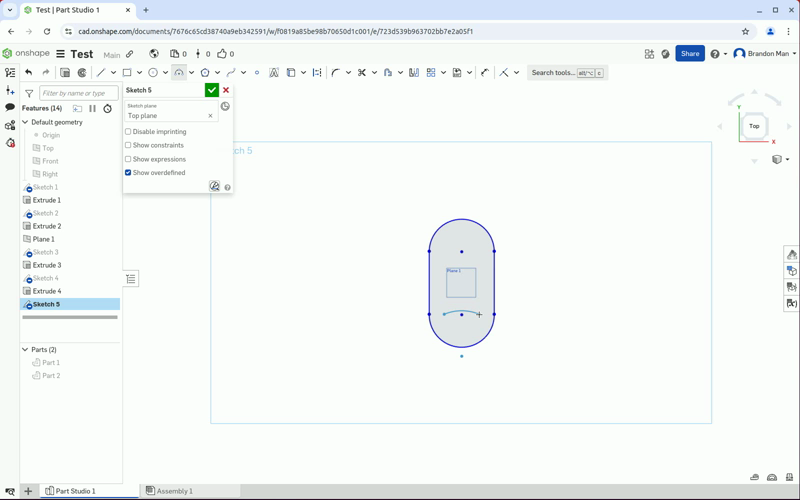
mouse_move(461, 332)
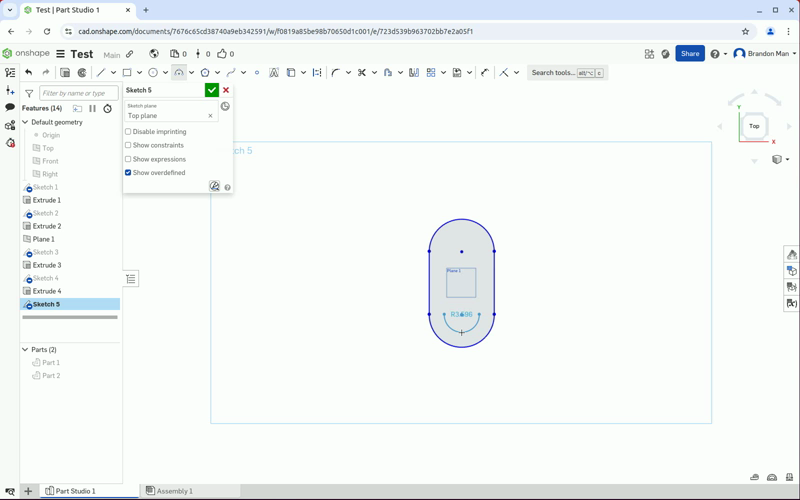
click(461, 332)
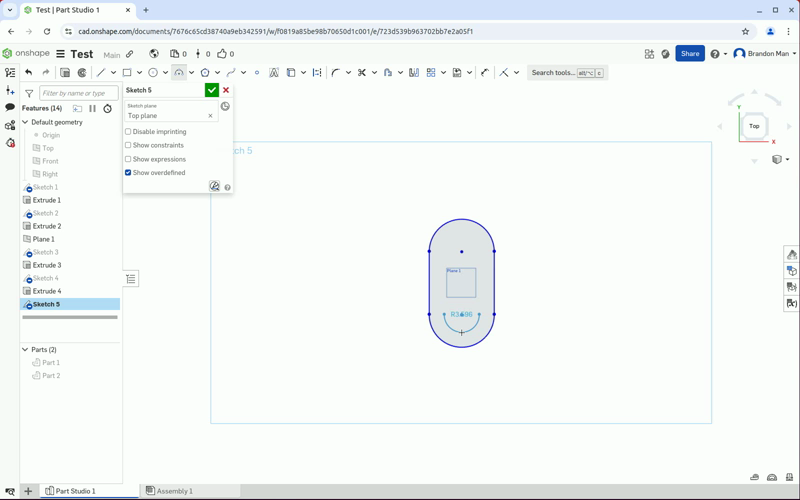
key_up(shift)
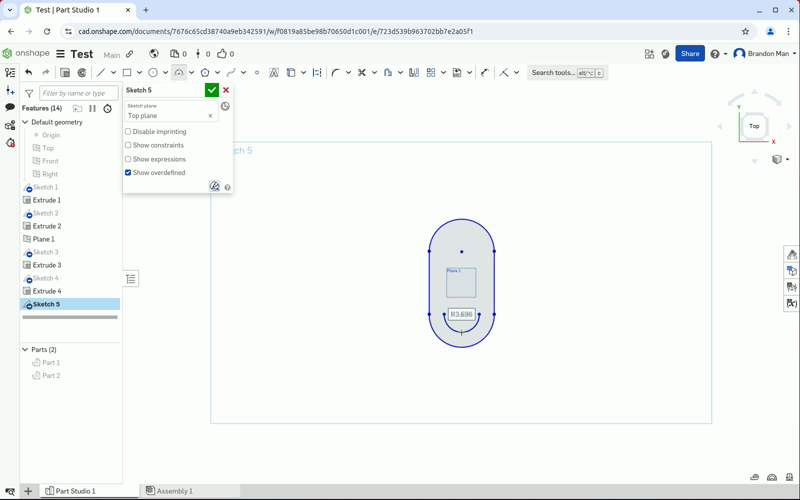
key(esc)
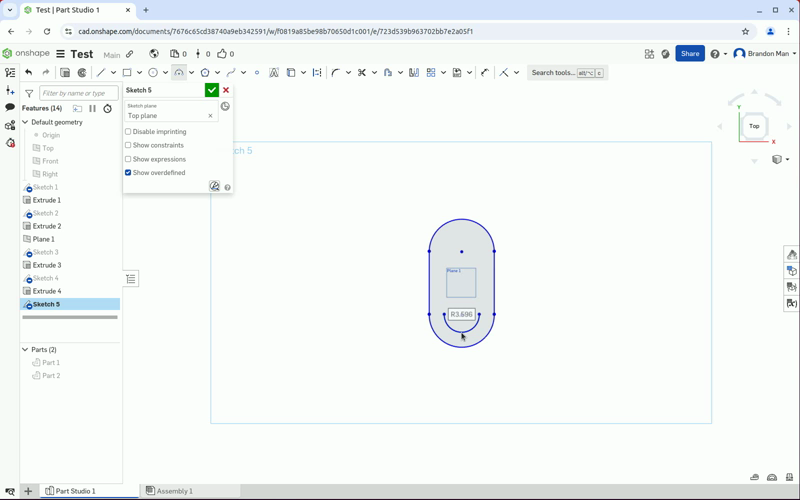
key(l)
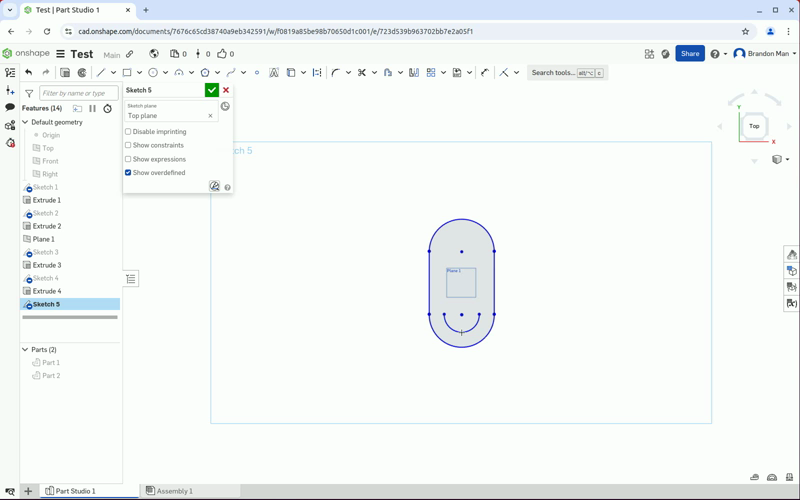
mouse_move(479, 314)
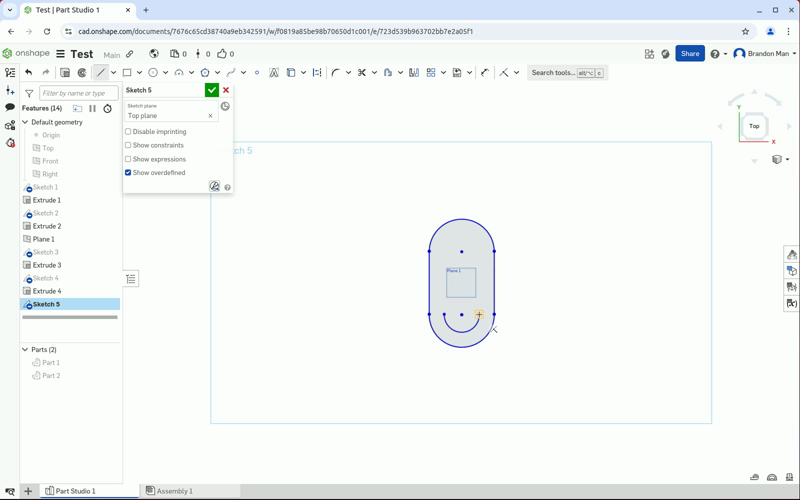
click(479, 314)
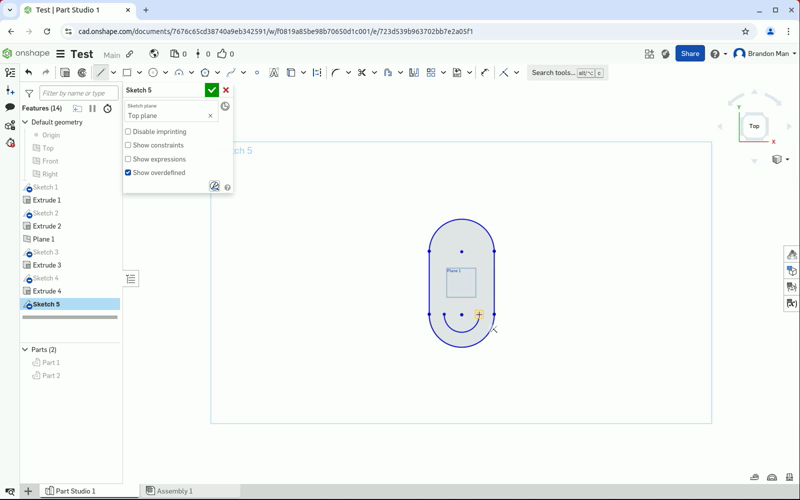
key_down(shift)
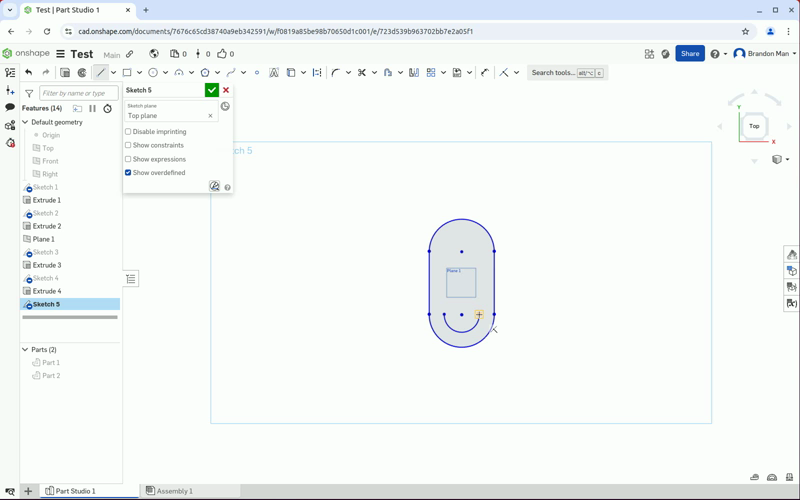
mouse_move(479, 251)
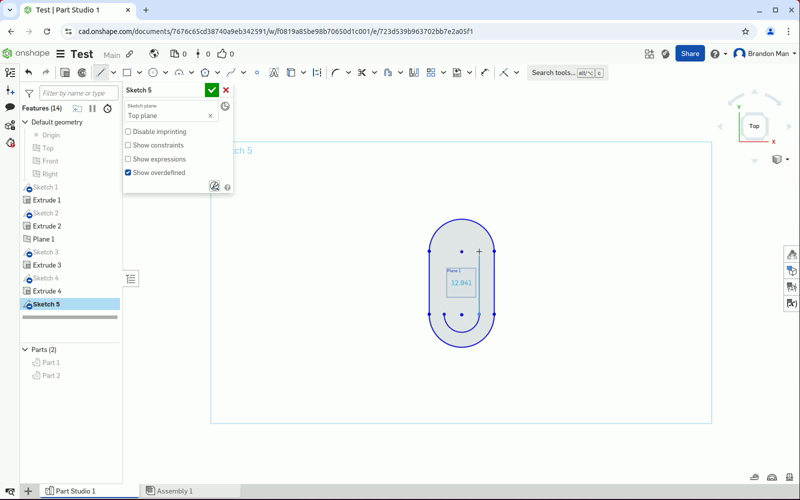
click(479, 251)
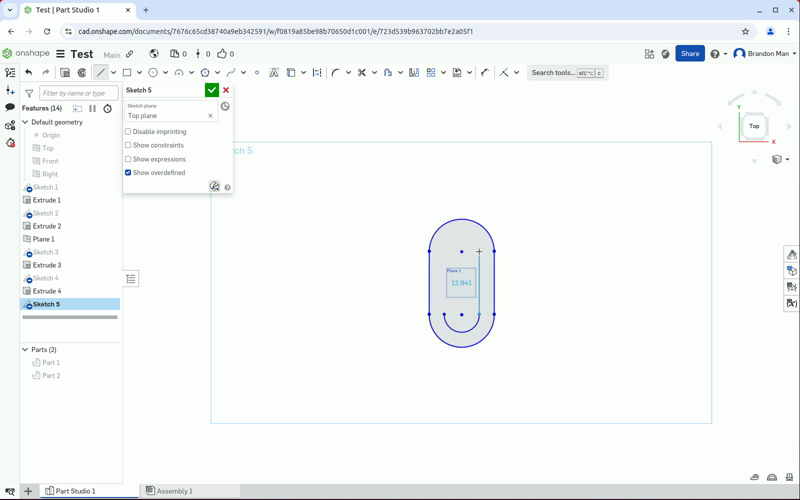
key_up(shift)
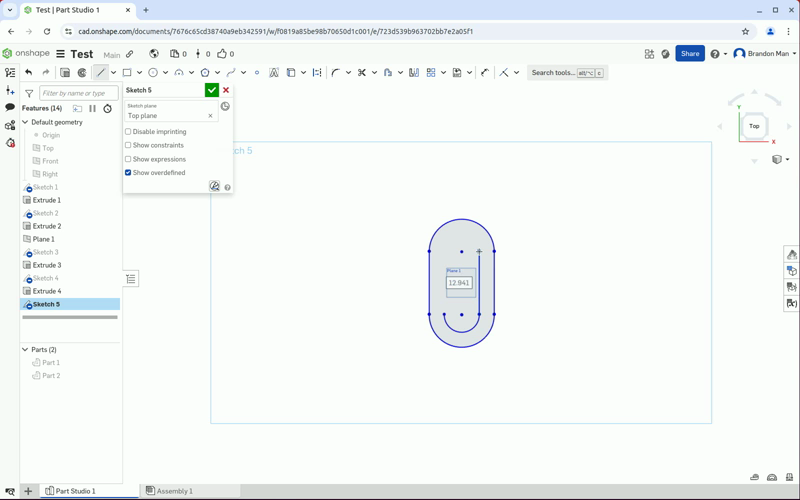
key(esc)
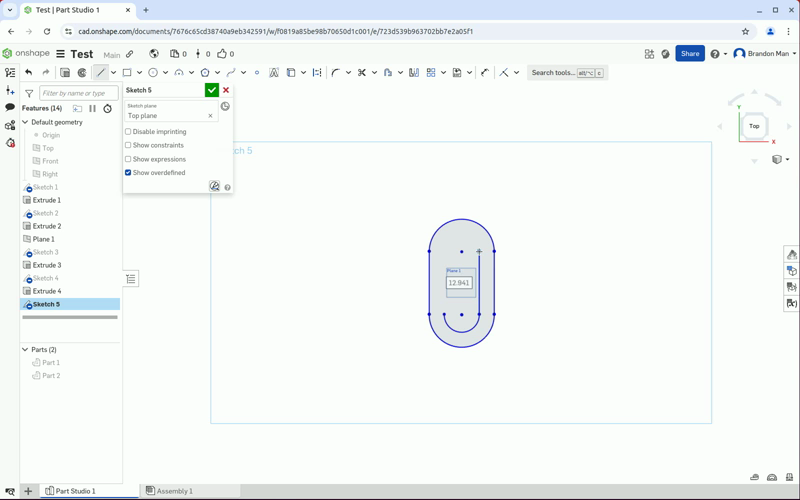
key(a)
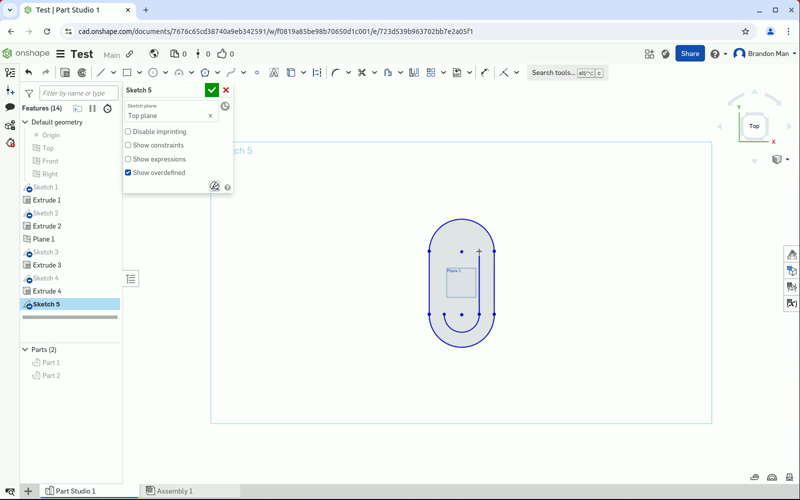
mouse_move(479, 251)
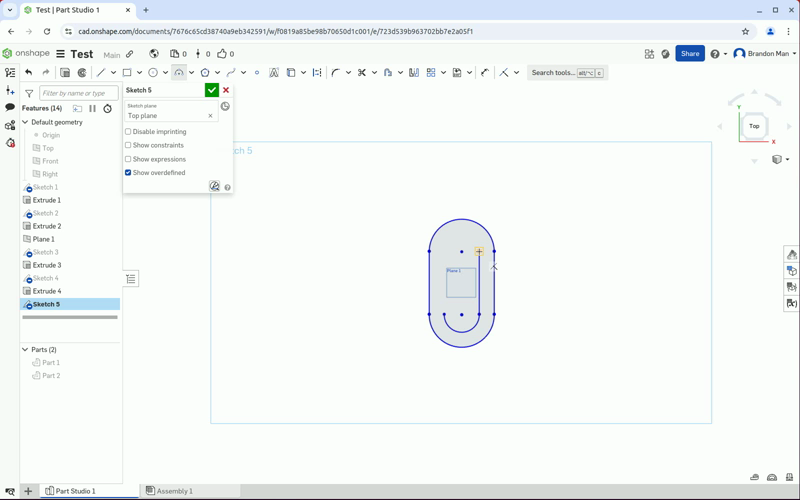
click(479, 251)
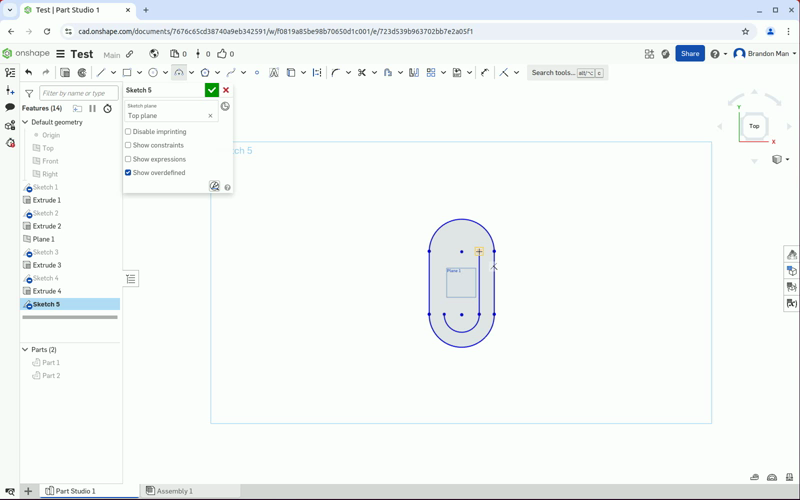
key_down(shift)
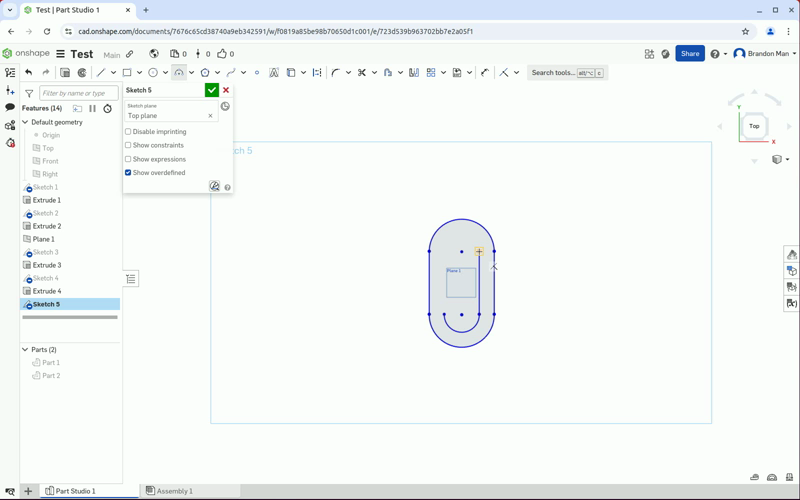
mouse_move(444, 251)
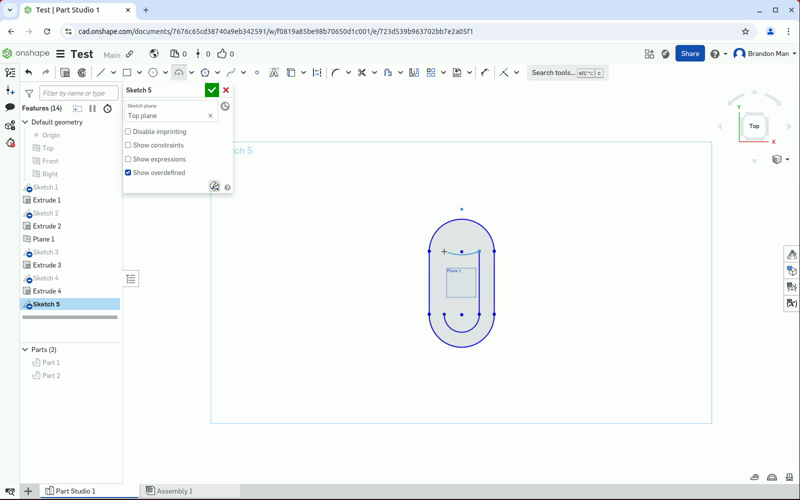
click(444, 251)
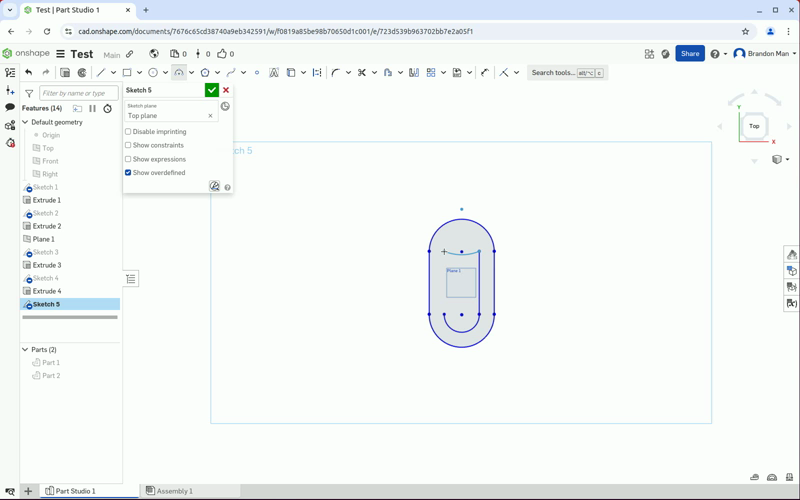
mouse_move(461, 234)
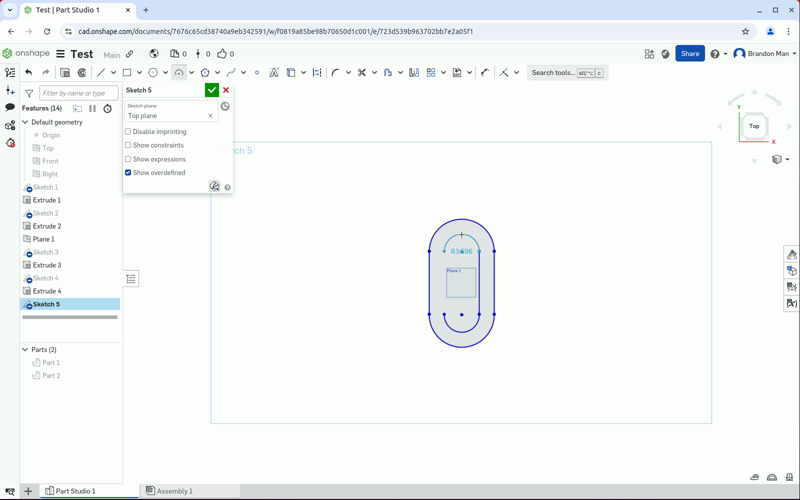
click(461, 234)
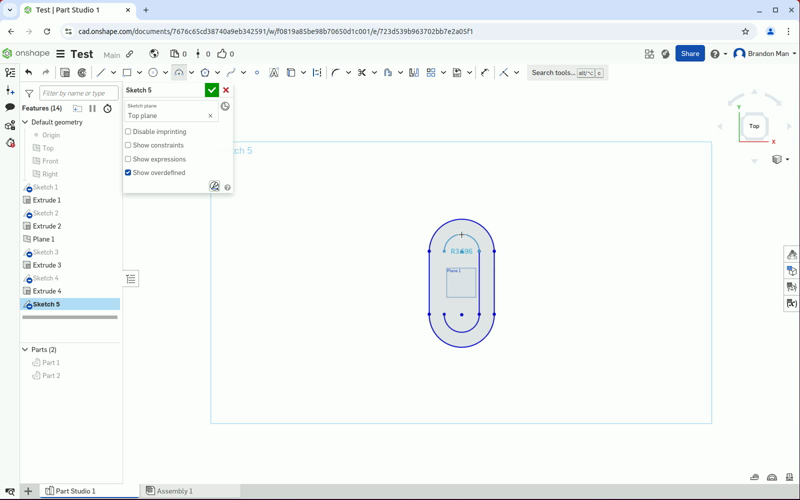
key_up(shift)
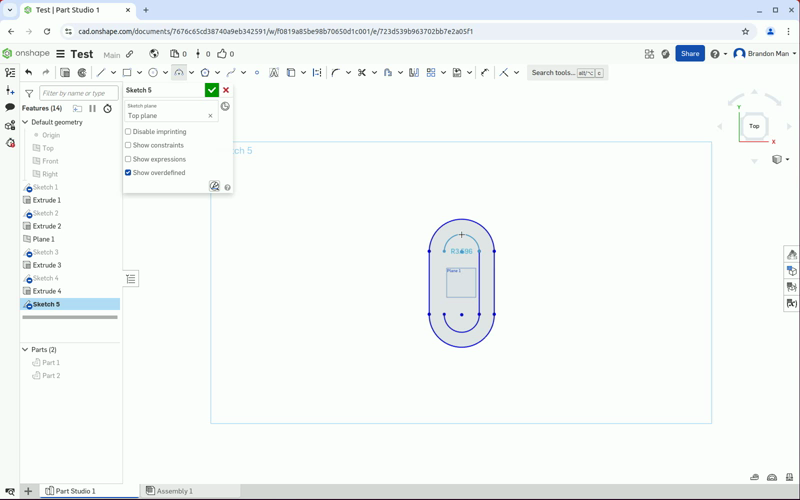
key(esc)
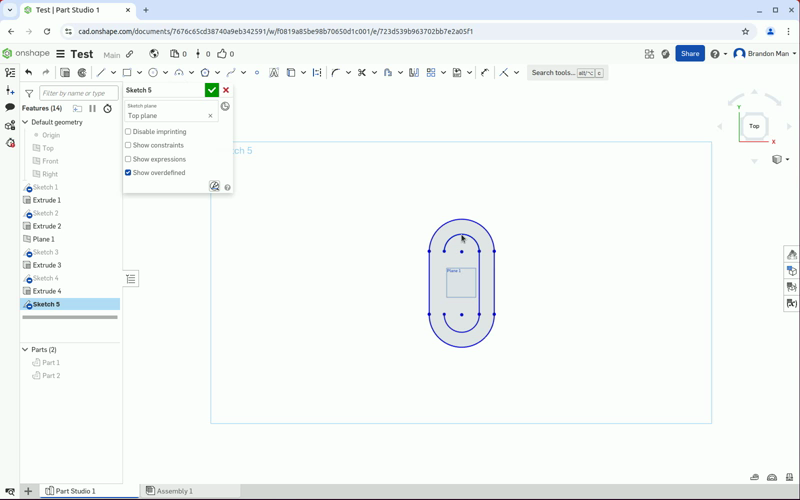
key(l)
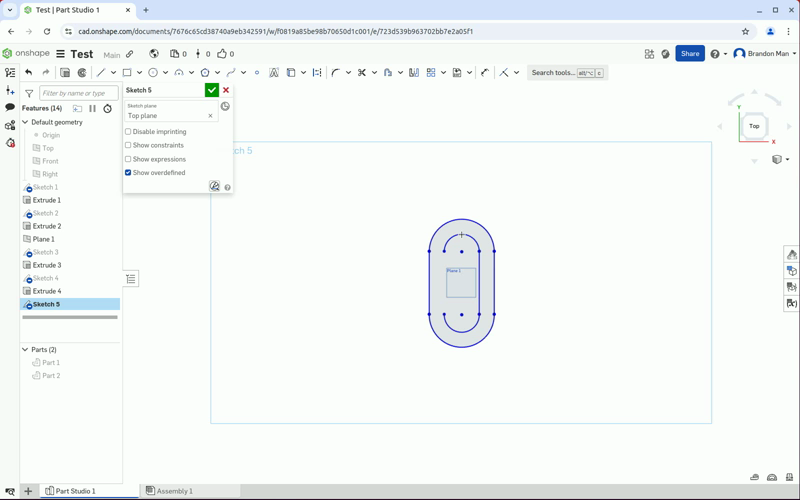
mouse_move(444, 251)
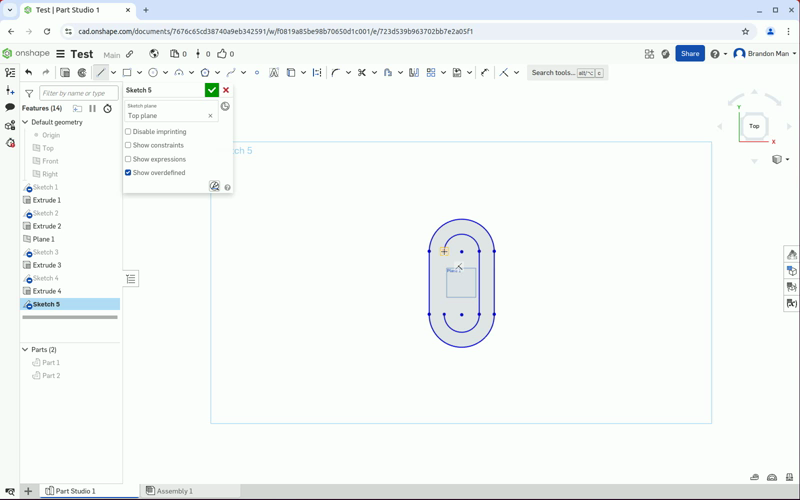
click(444, 251)
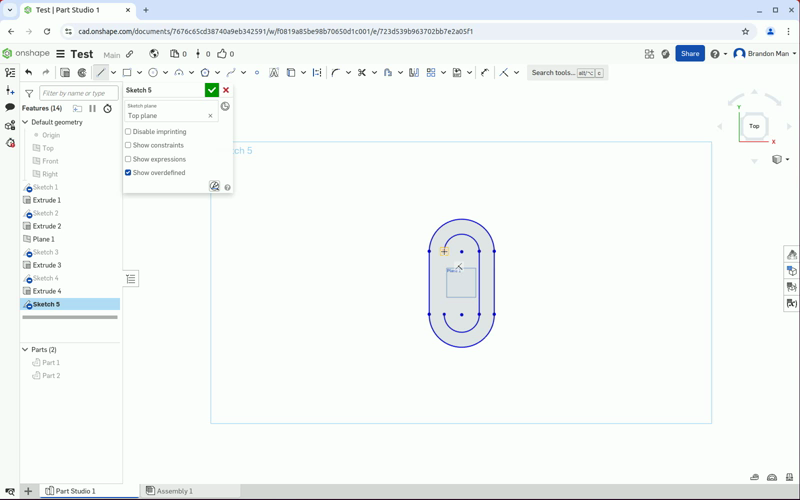
key_down(shift)
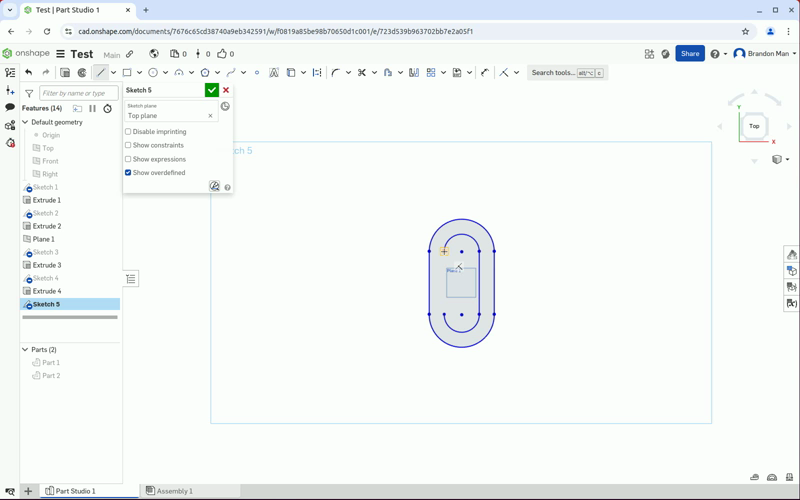
mouse_move(444, 314)
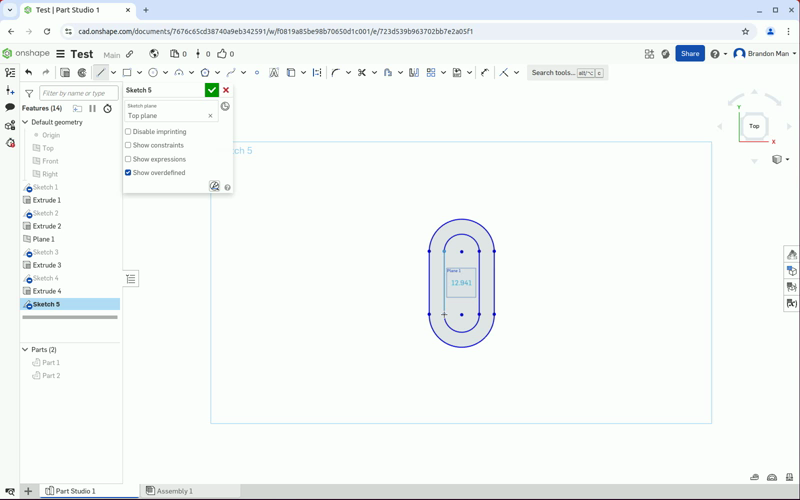
key_up(shift)
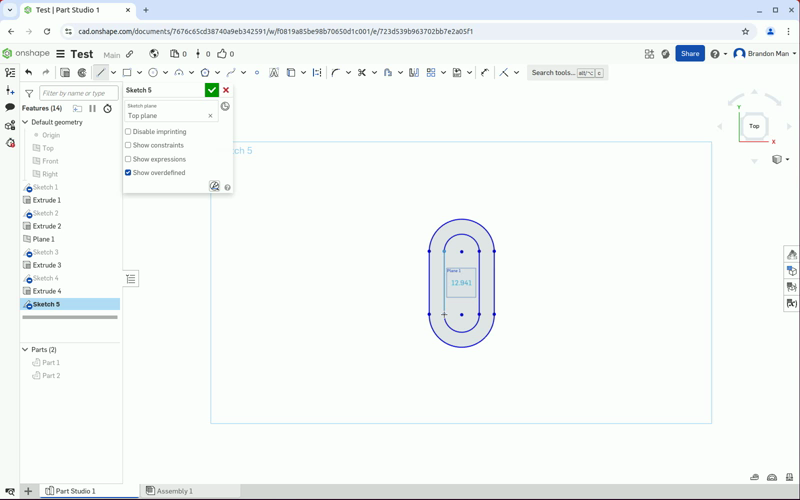
click(444, 314)
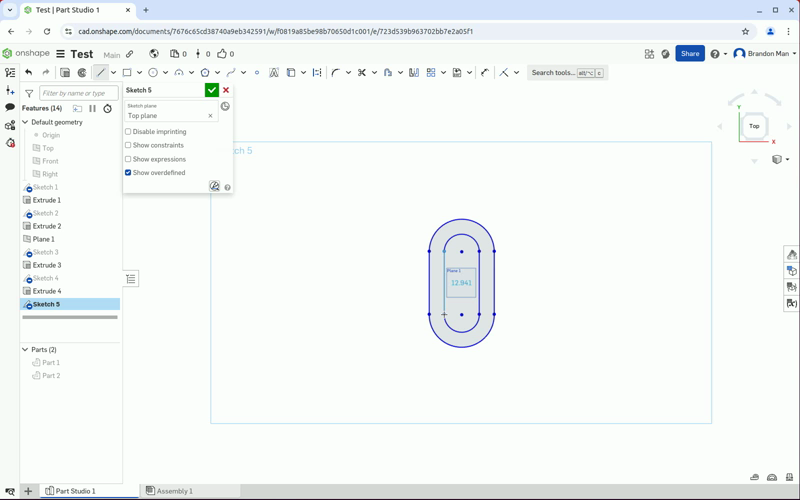
key(esc)
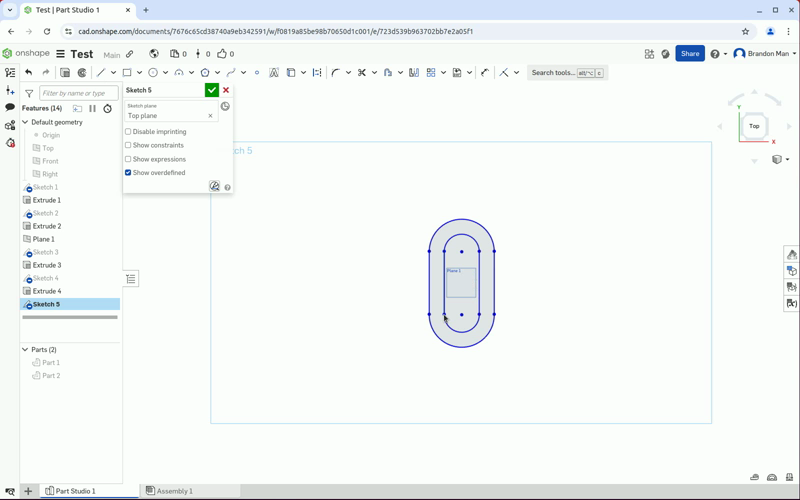
mouse_move(478, 237)
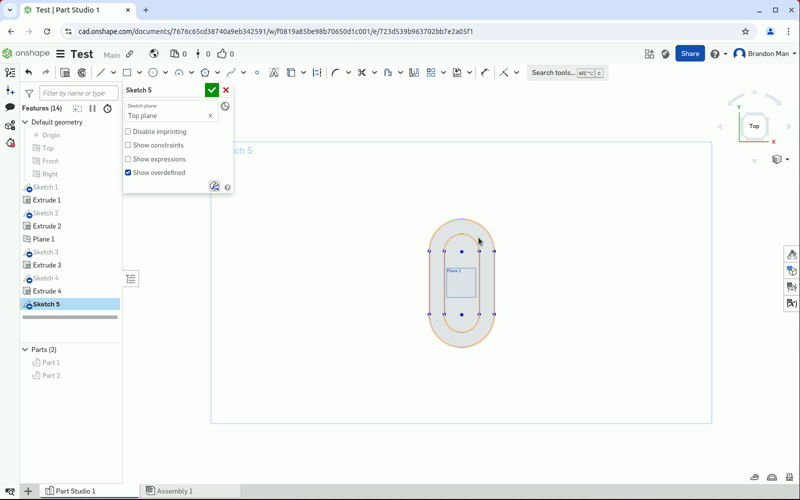
click(478, 237)
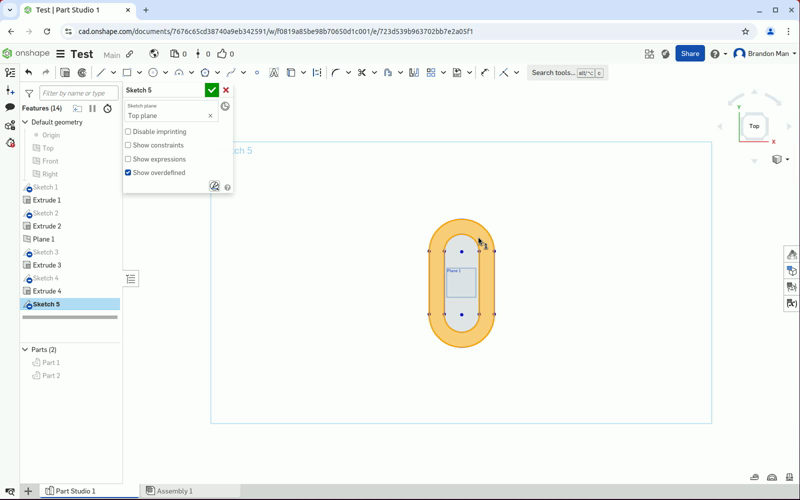
mouse_move(73, 352)
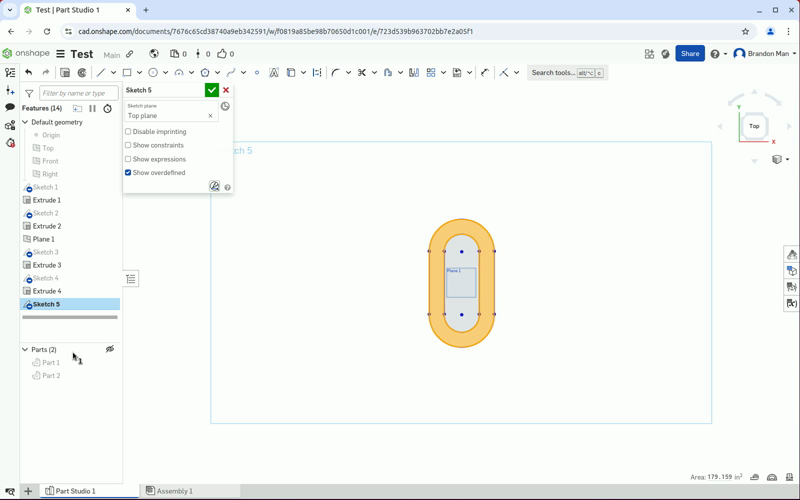
key(shift+y)
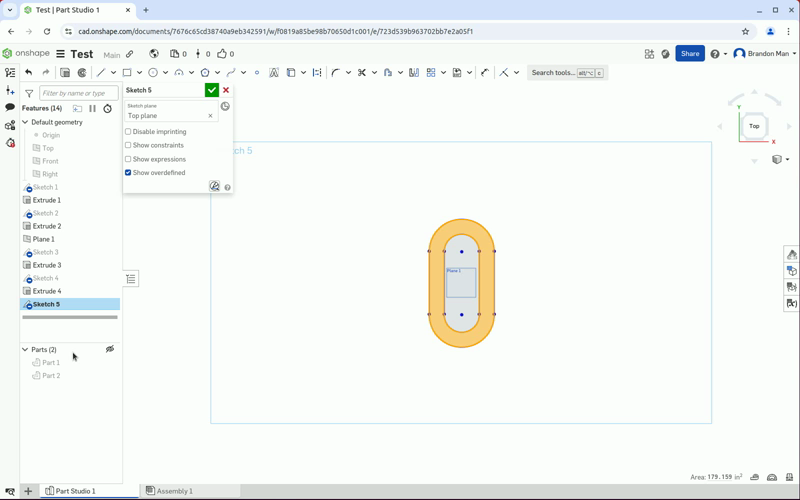
key(shift+e)
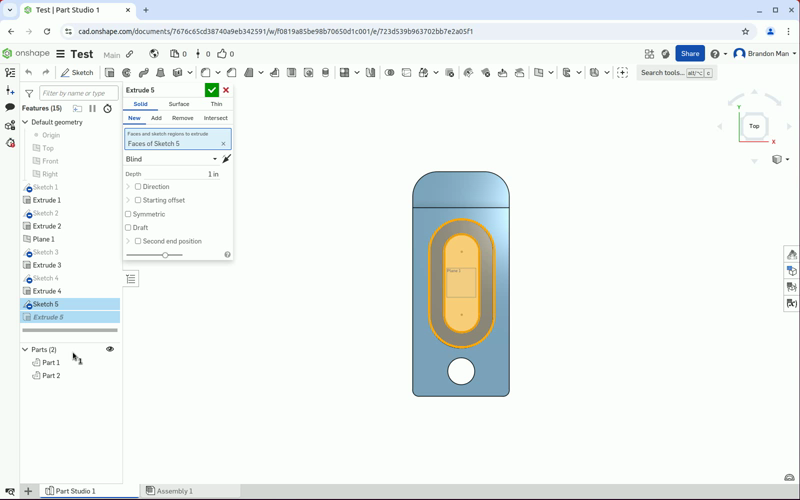
mouse_move(143, 106)
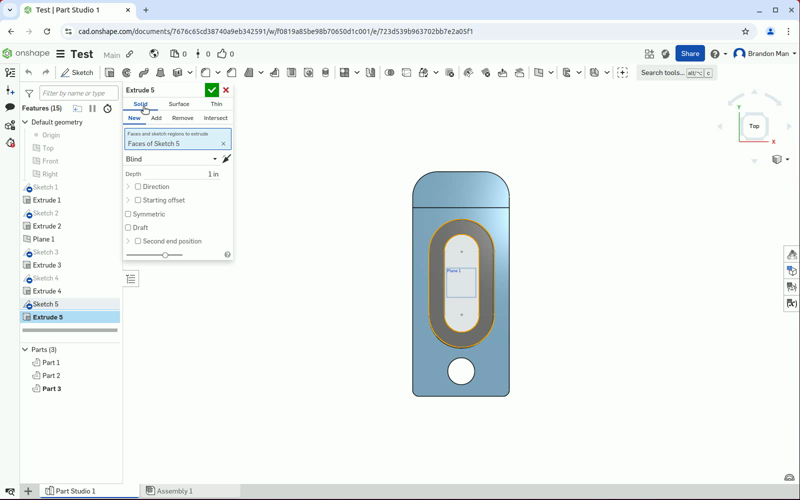
click(143, 106)
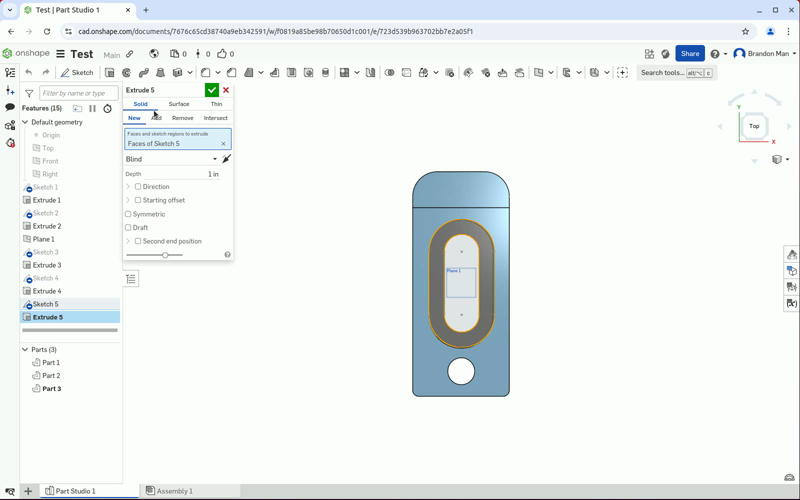
mouse_move(186, 120)
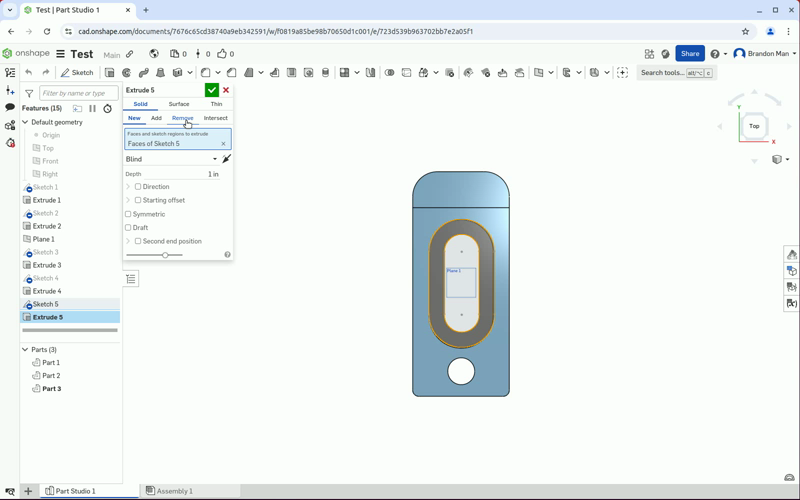
click(186, 120)
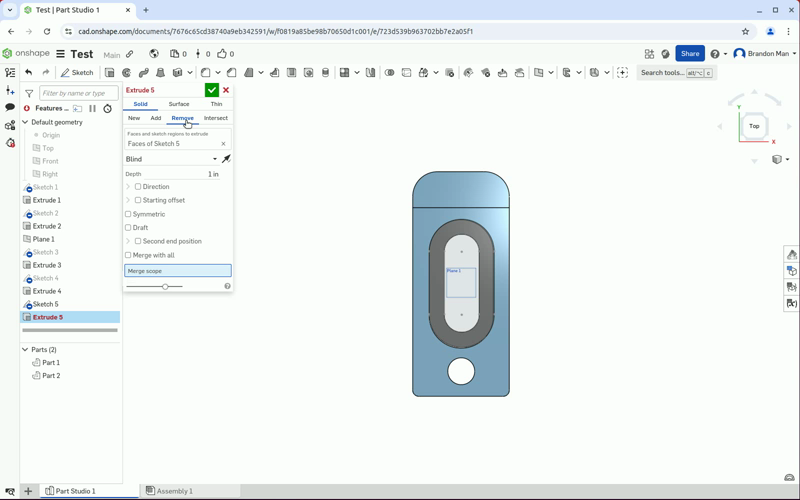
key(tab, 4)
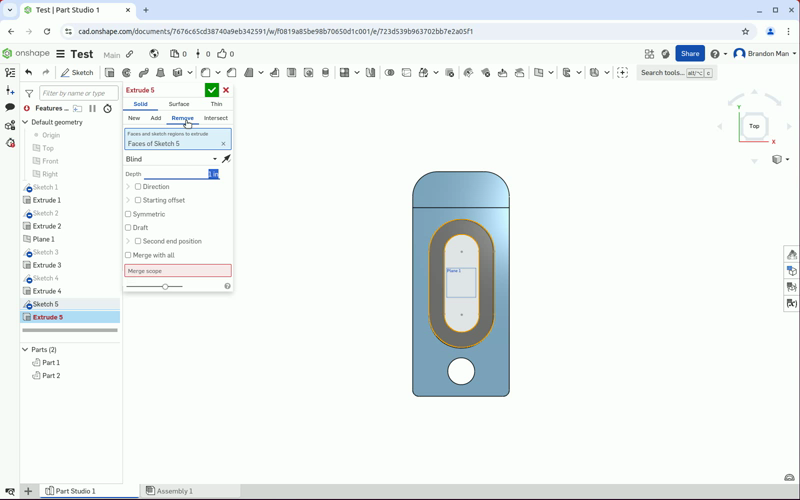
text(-7.943)
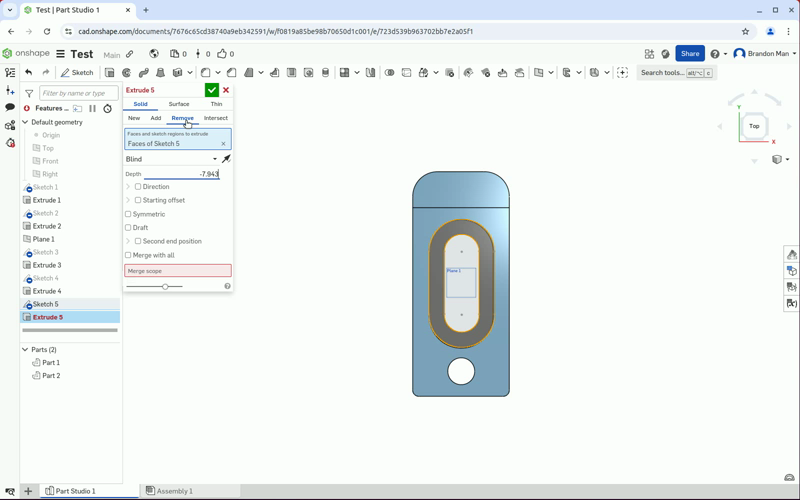
key(tab, 6)
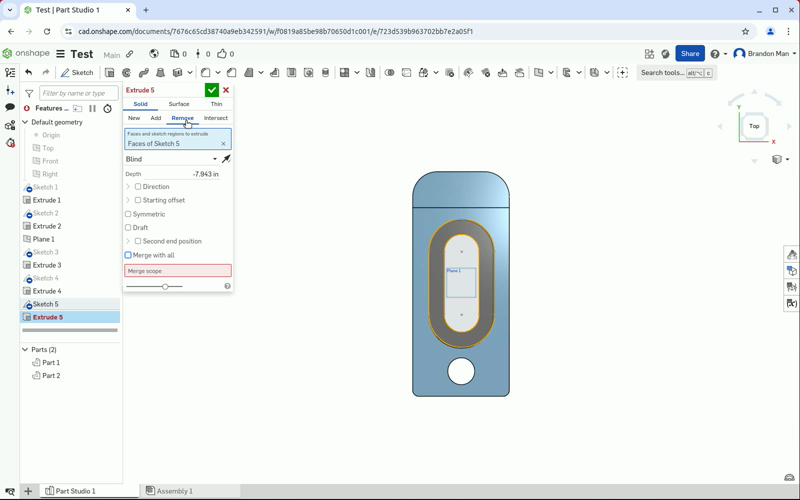
key(space)
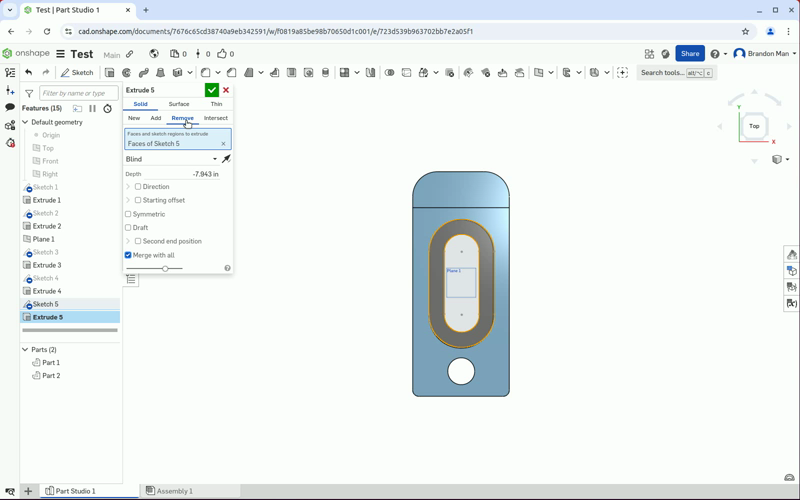
key(enter)
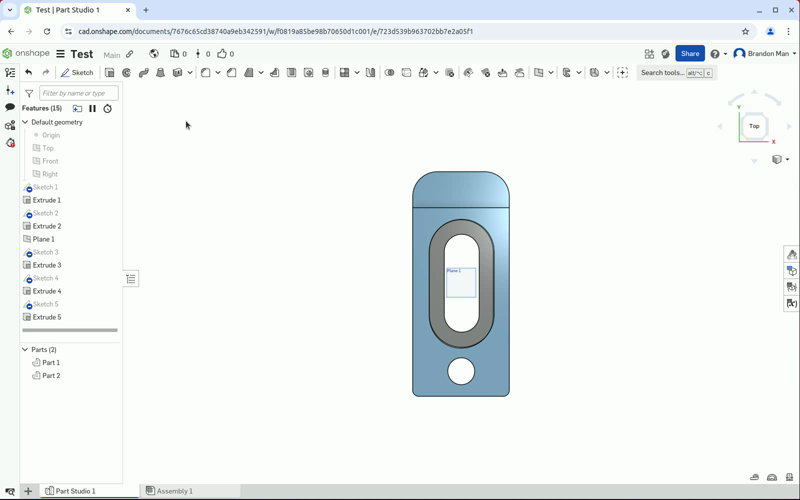
key(shift+h)
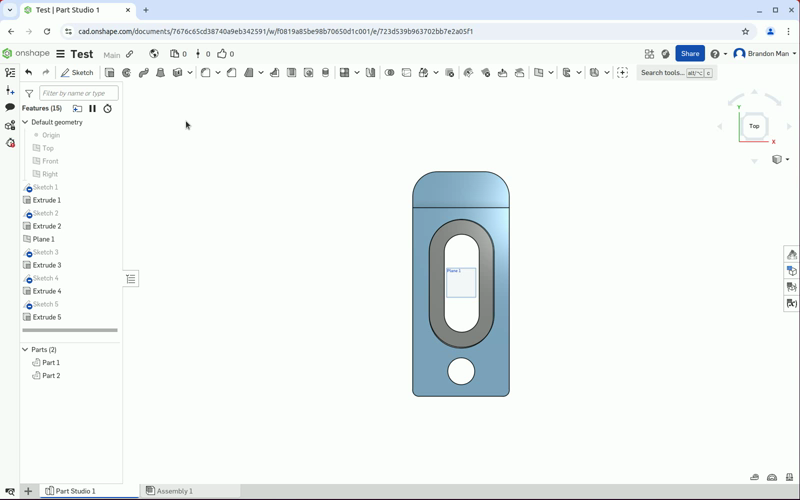
key(shift+h)
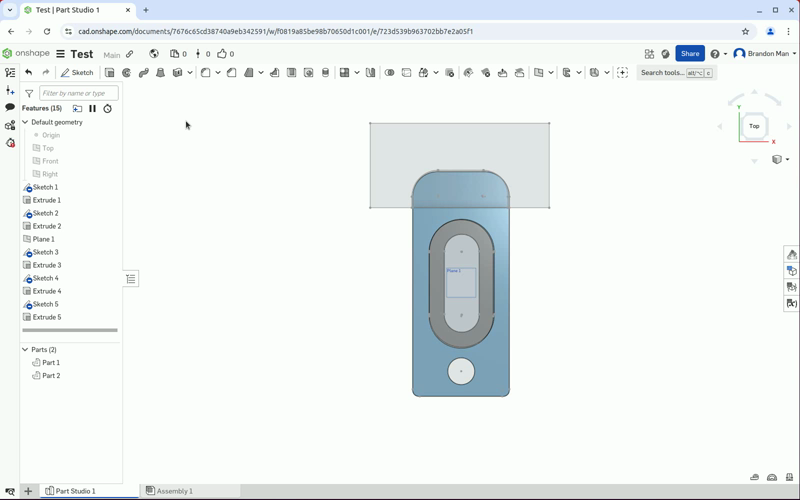
key(shift+7)
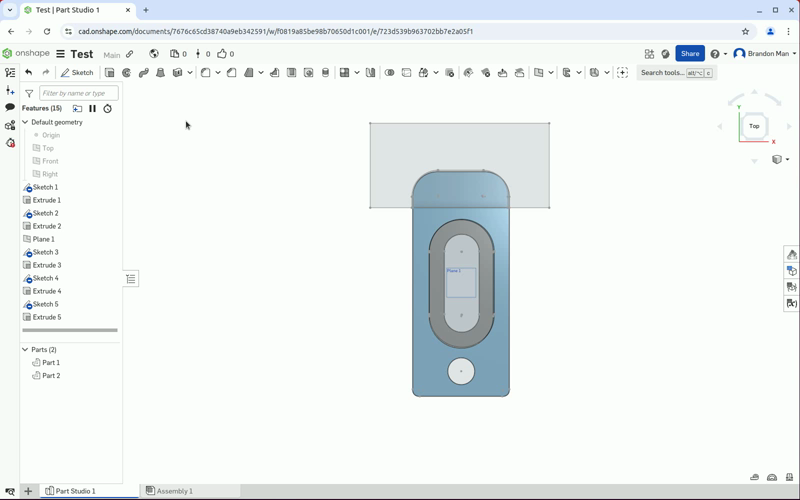
key(up, 3)
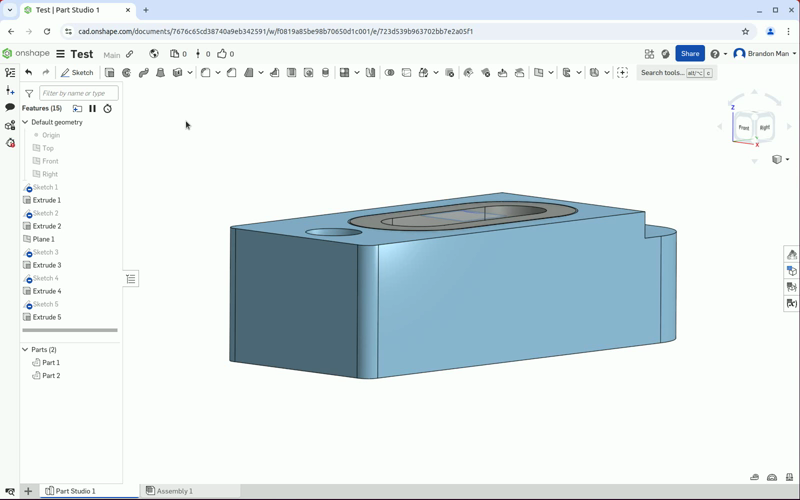
key(left, 3)
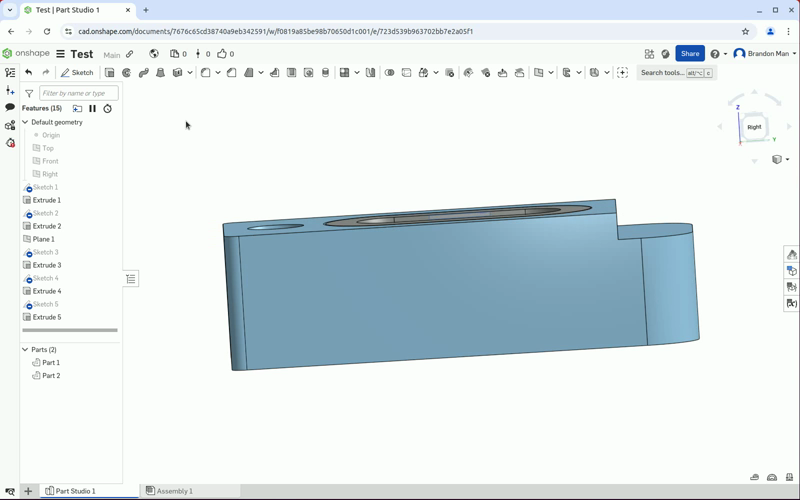
key(right, 3)
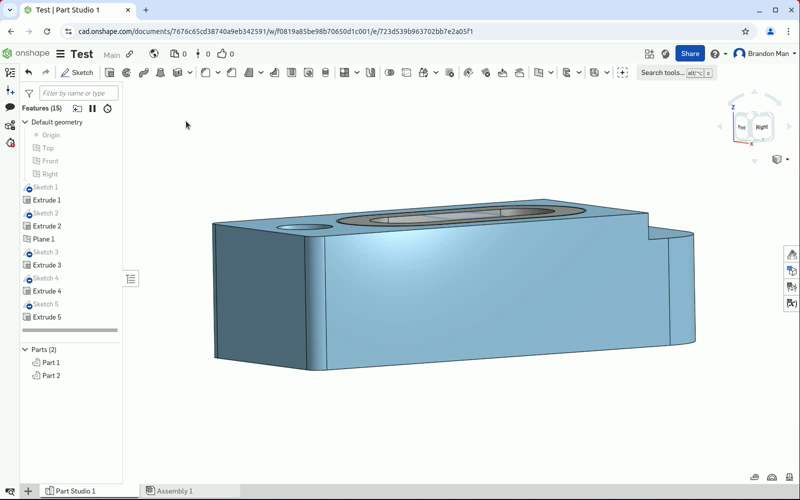
key(down, 3)
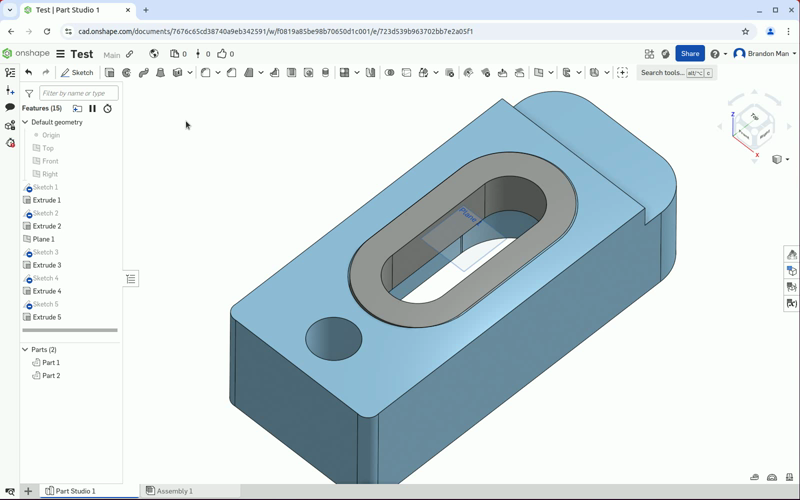
mouse_move(73, 189)
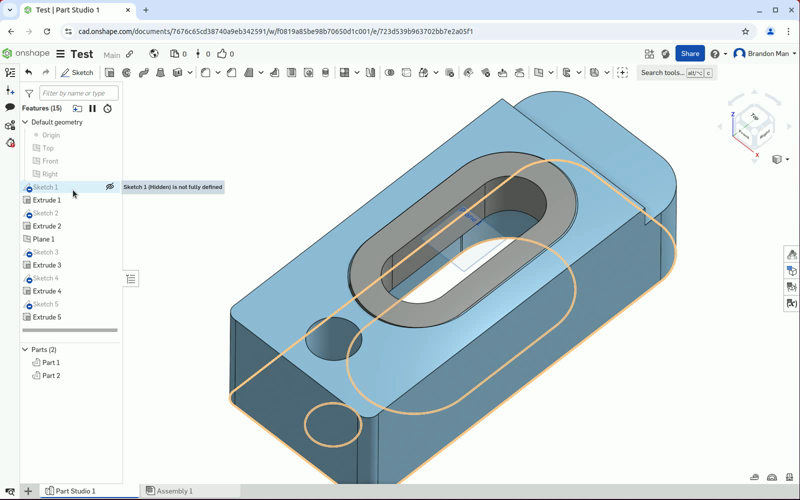
click(73, 189)